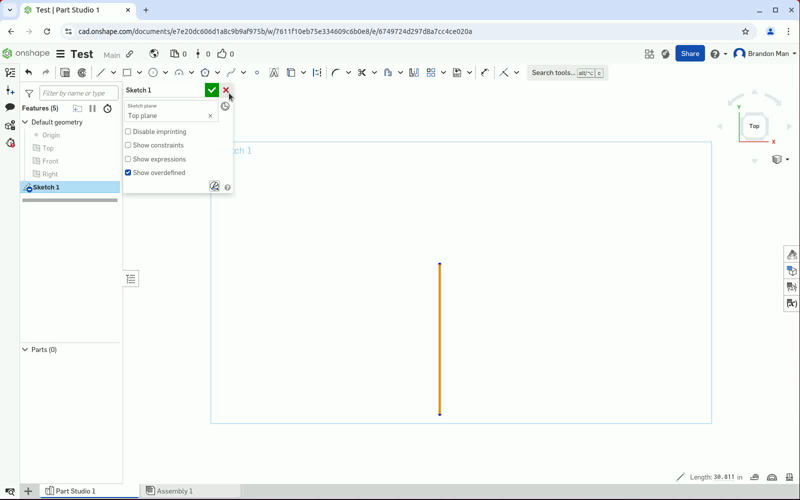
key(shift+h)
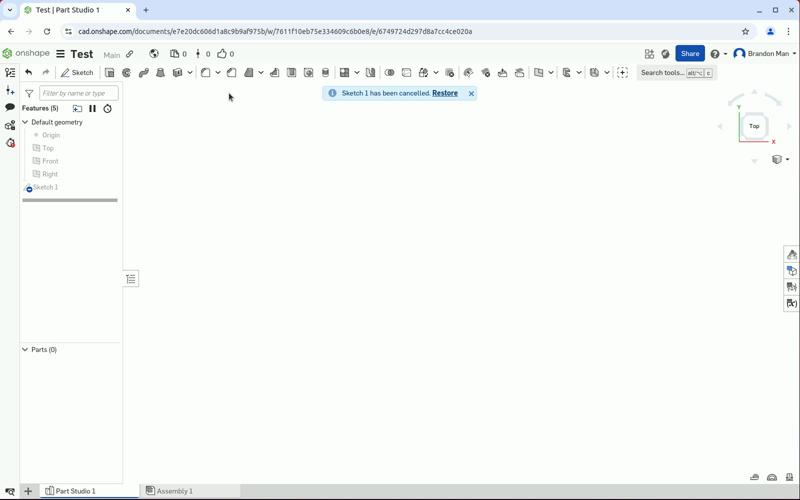
mouse_move(73, 352)
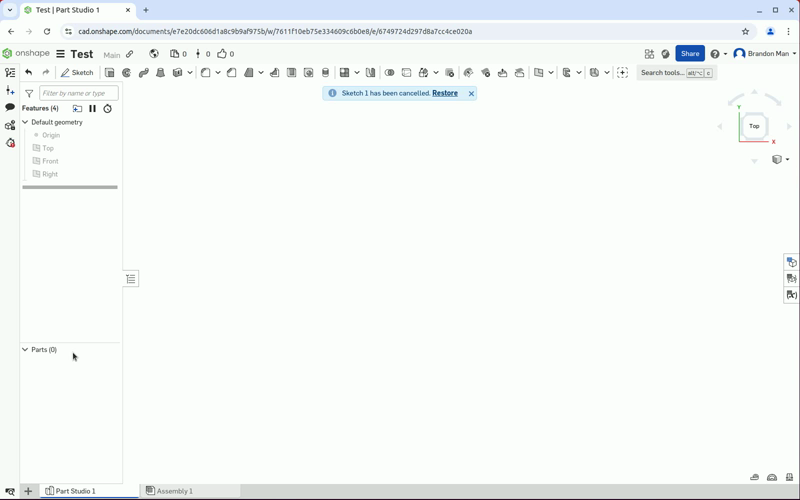
key(y)
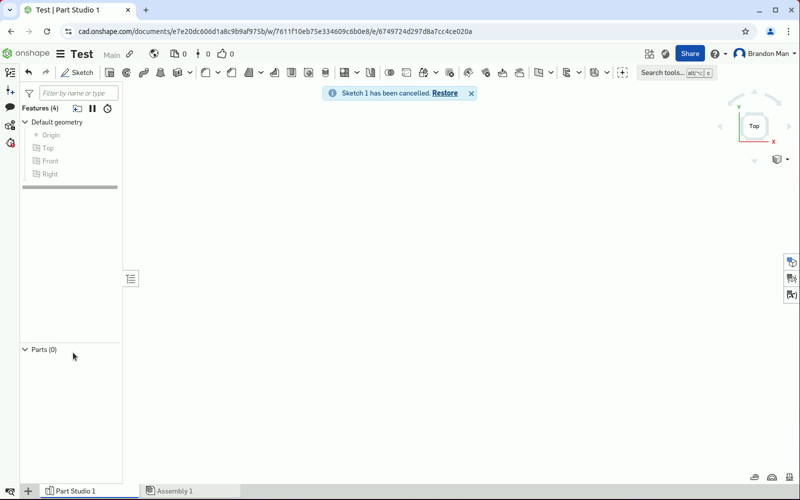
key(shift+p)
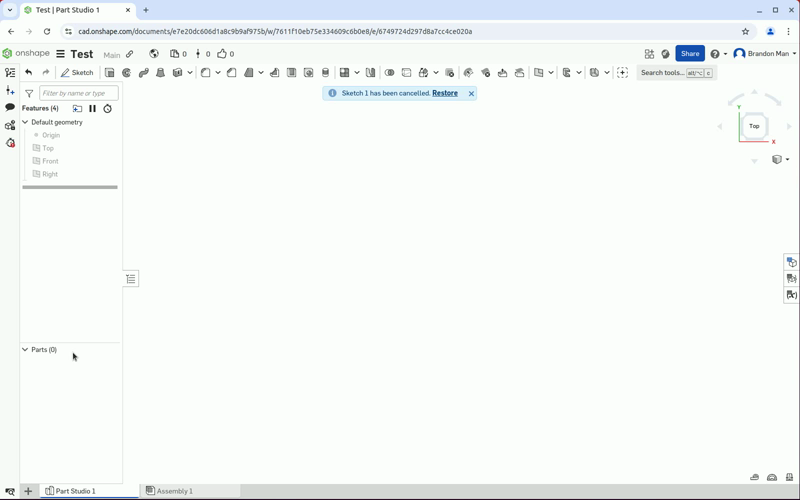
key(space)
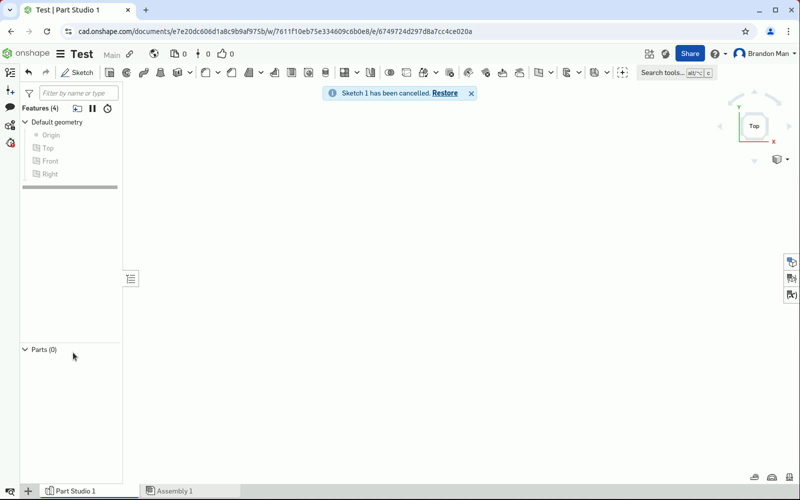
key_down(shift)
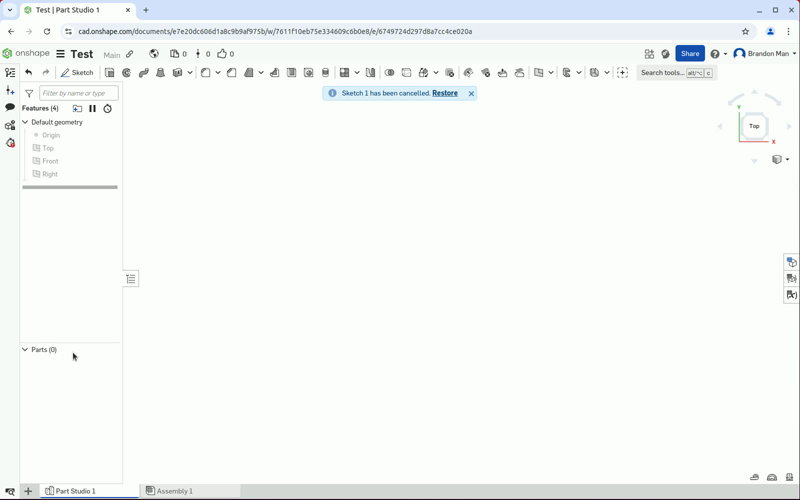
key(up)
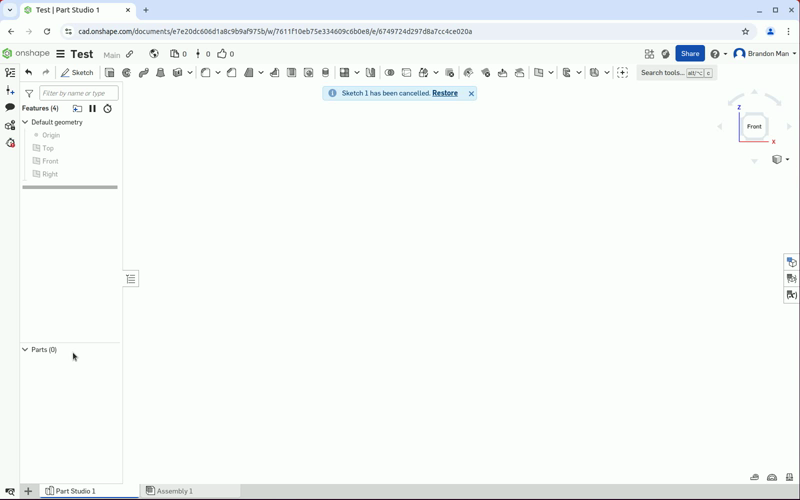
key_up(shift)
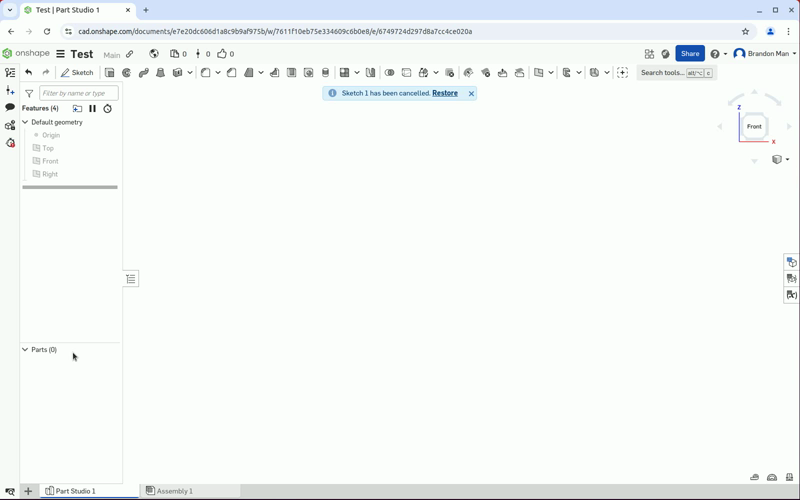
mouse_move(73, 352)
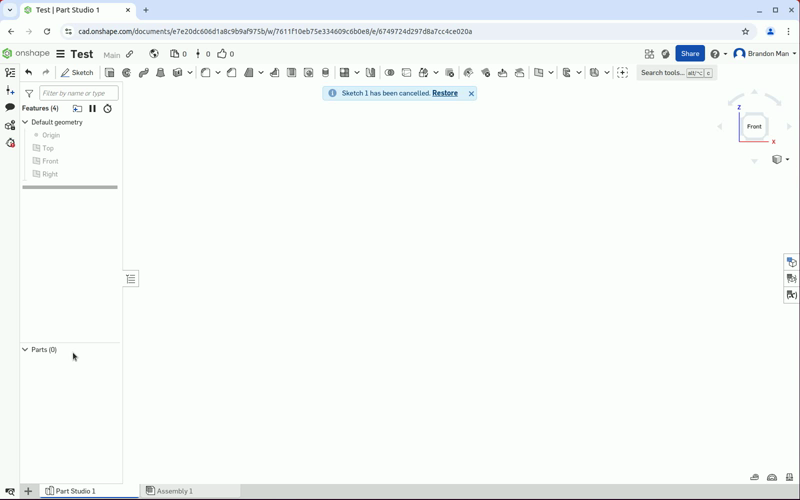
key(shift+y)
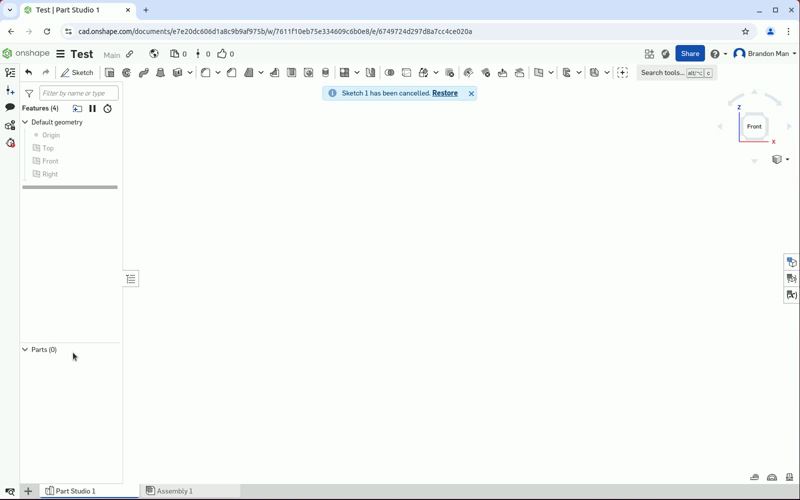
key(shift+s)
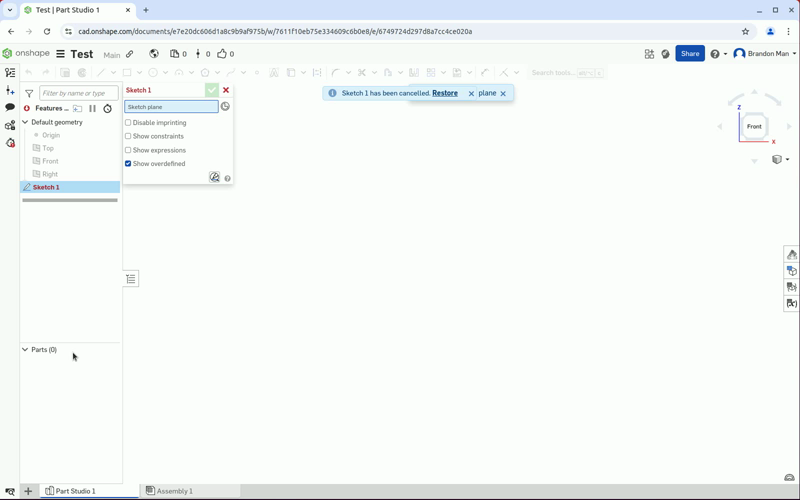
mouse_move(73, 163)
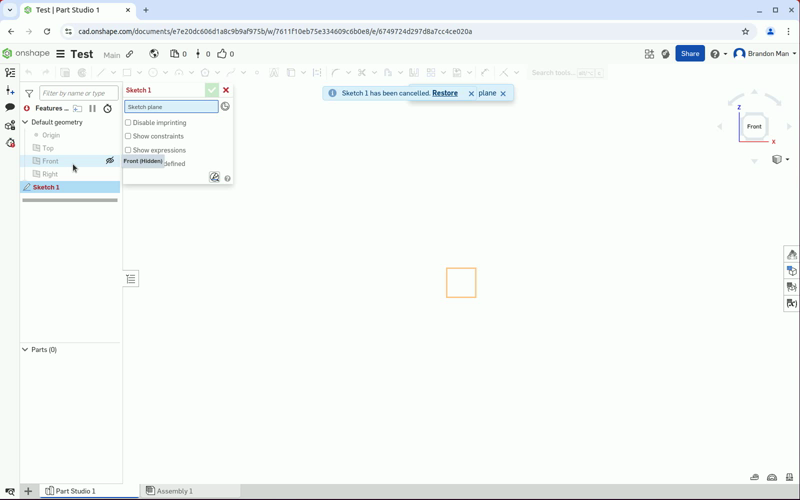
click(73, 163)
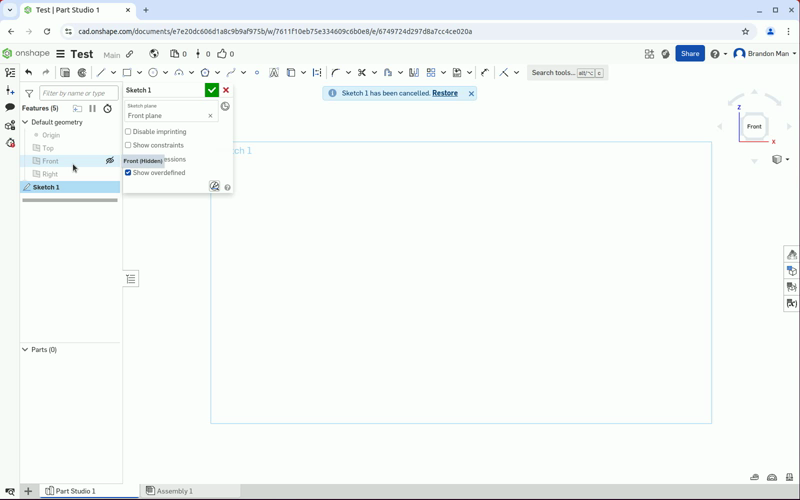
mouse_move(73, 352)
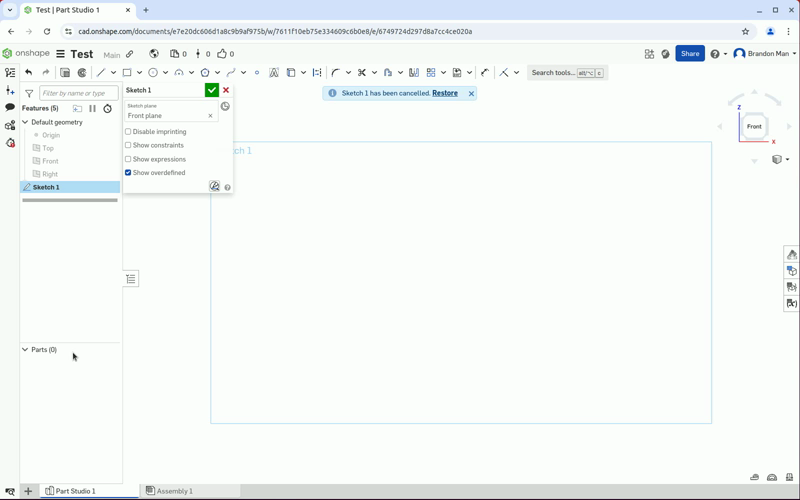
key(y)
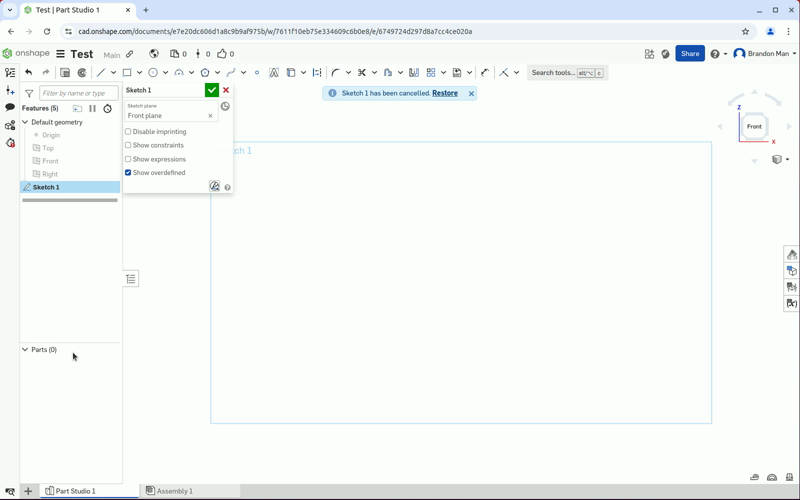
key(l)
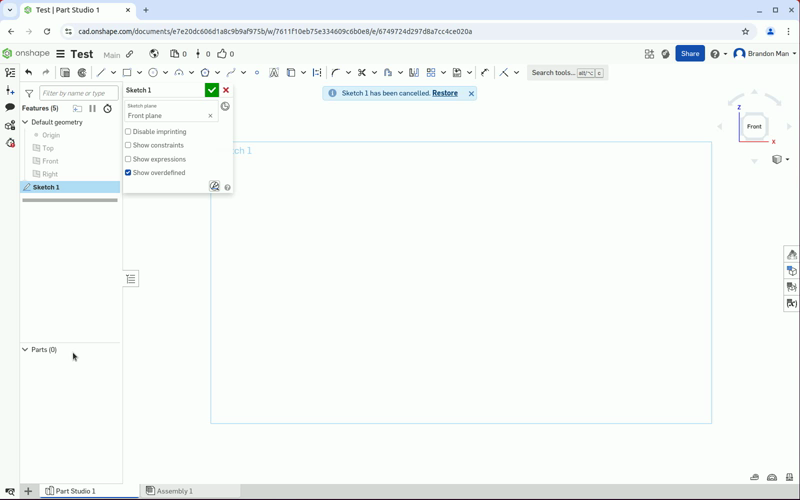
key_down(shift)
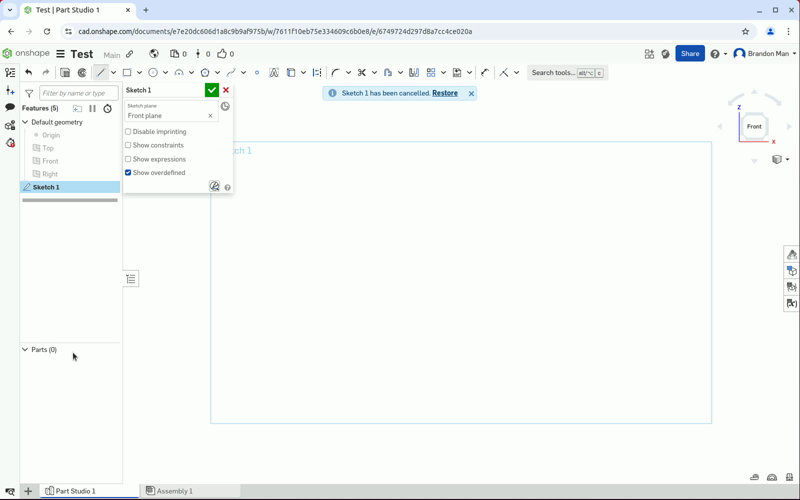
mouse_move(417, 309)
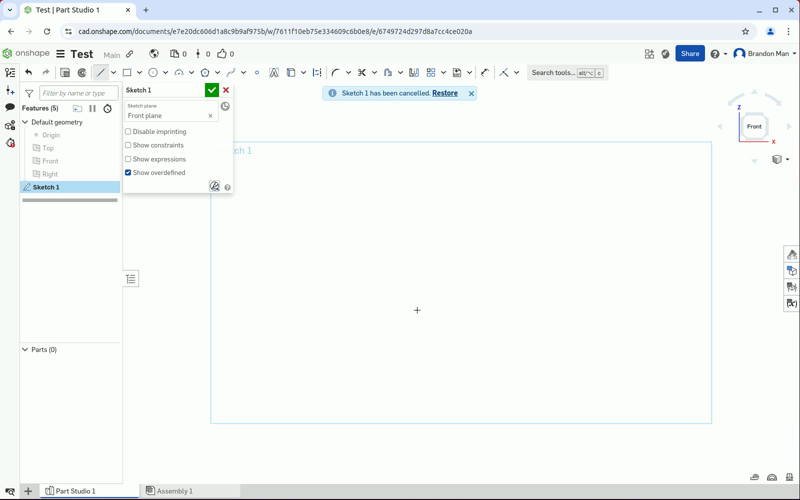
click(417, 309)
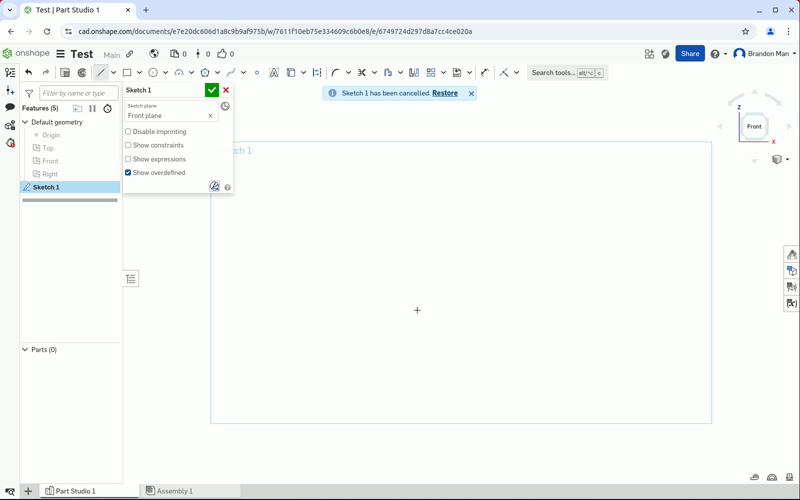
key_up(shift)
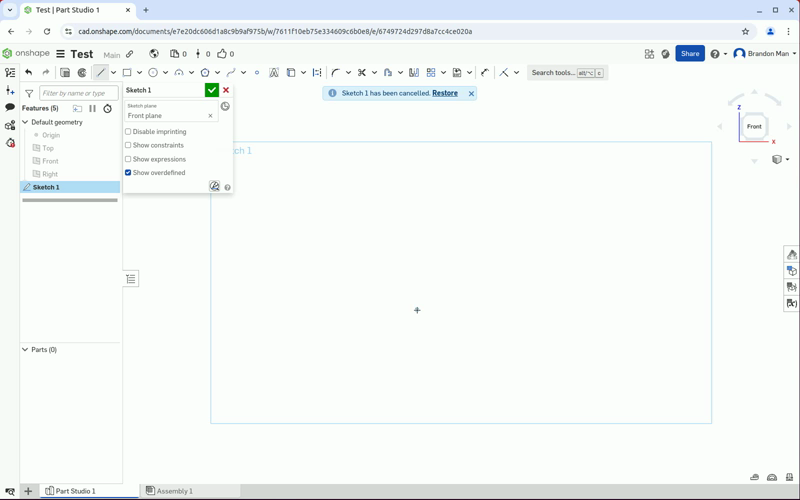
key_down(shift)
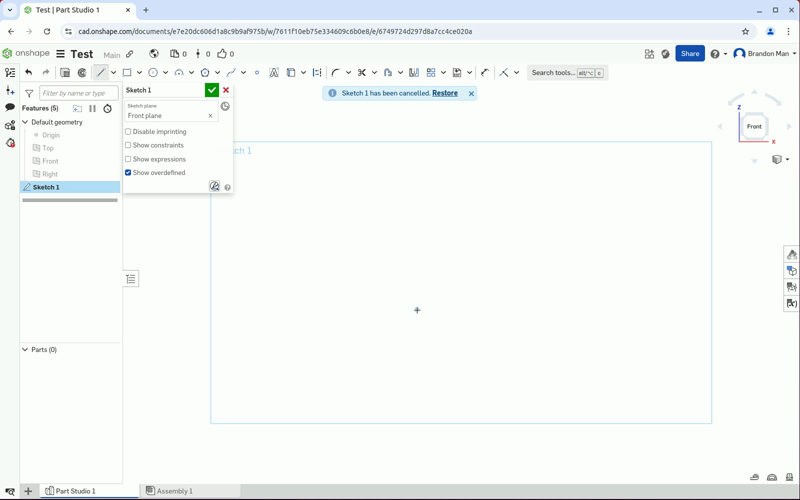
mouse_move(504, 309)
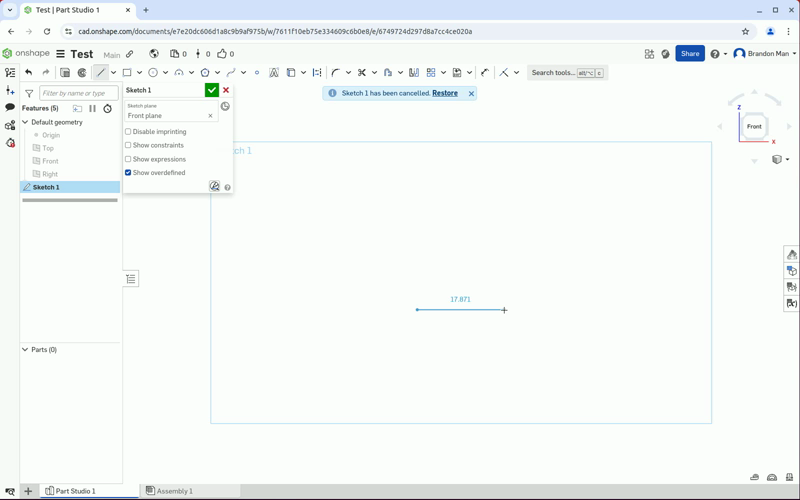
click(504, 309)
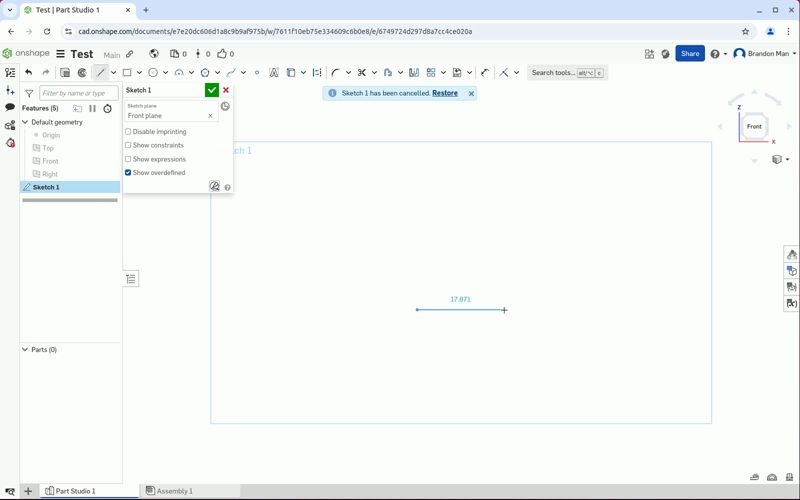
key_up(shift)
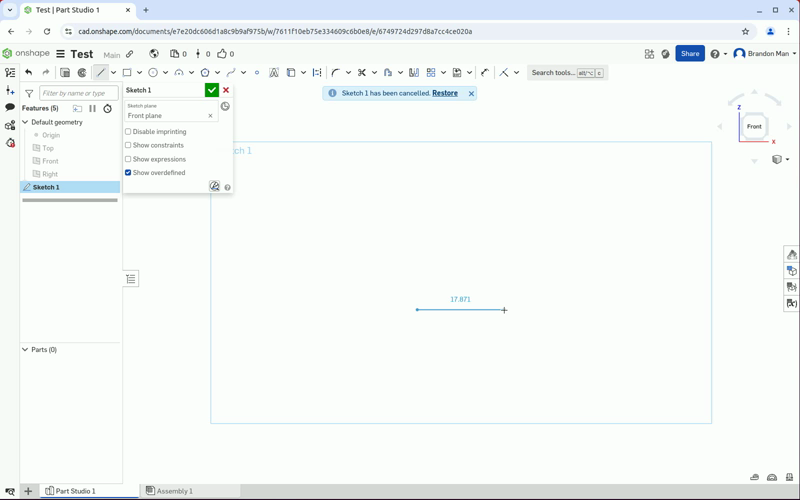
key_down(shift)
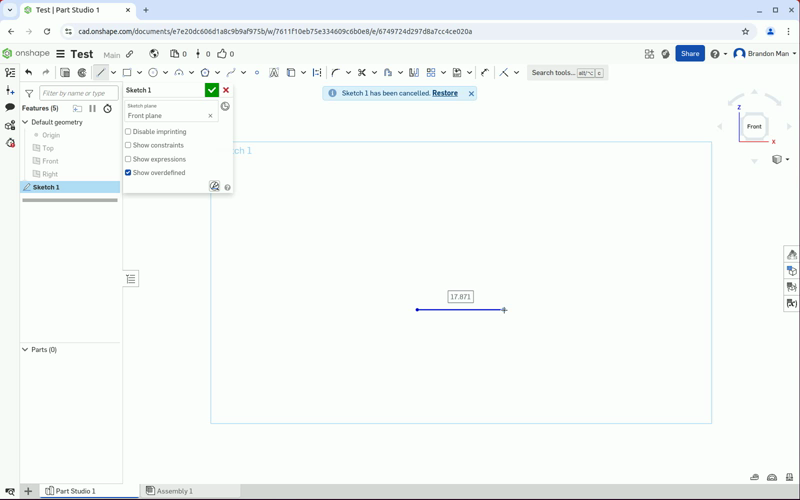
mouse_move(534, 309)
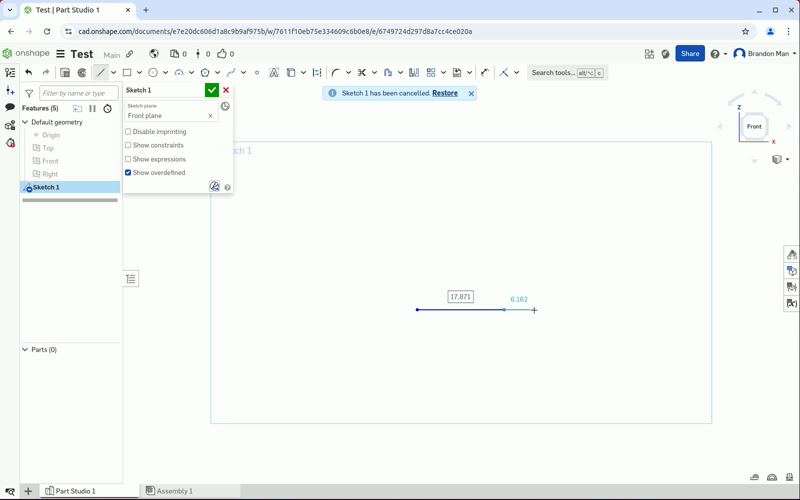
mouse_move(504, 255)
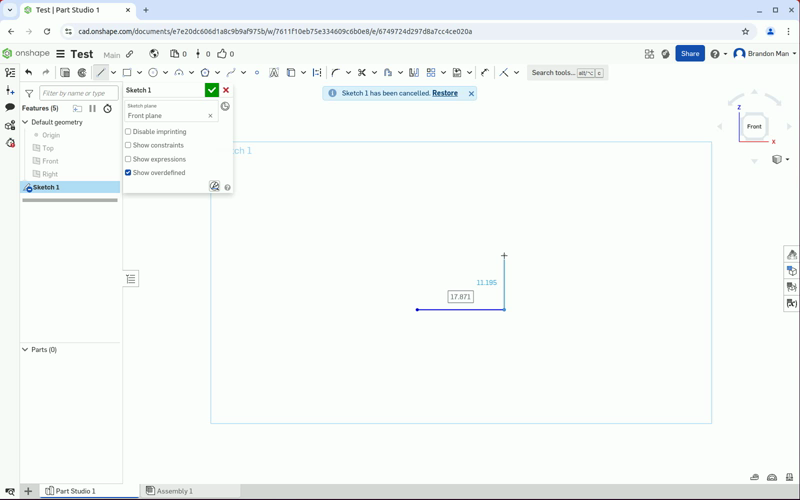
click(504, 255)
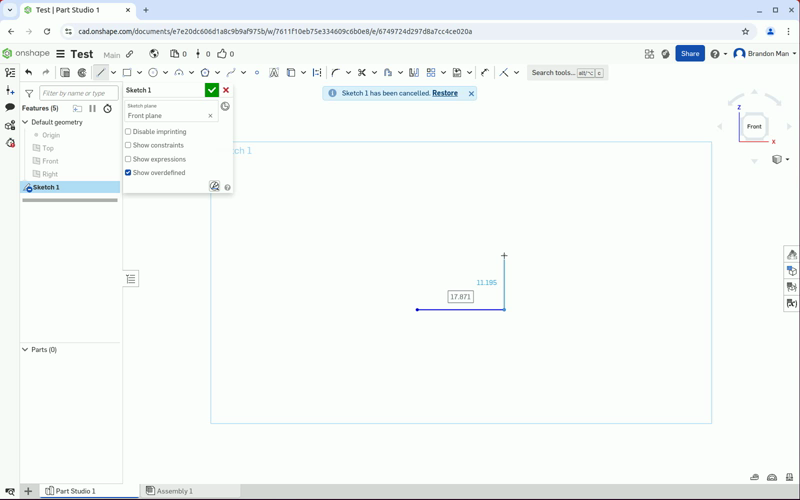
key_up(shift)
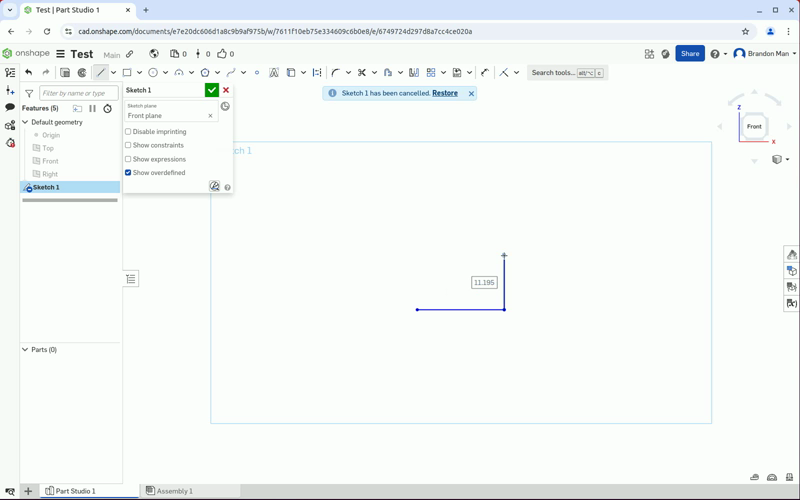
key(esc)
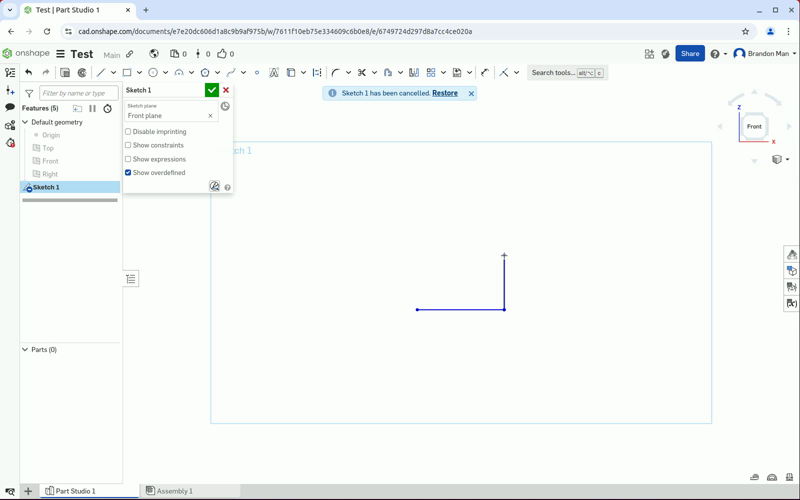
key(a)
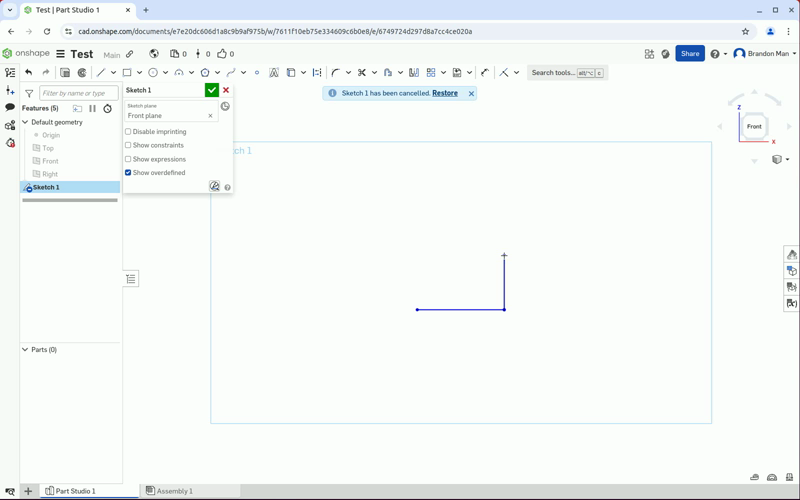
mouse_move(504, 255)
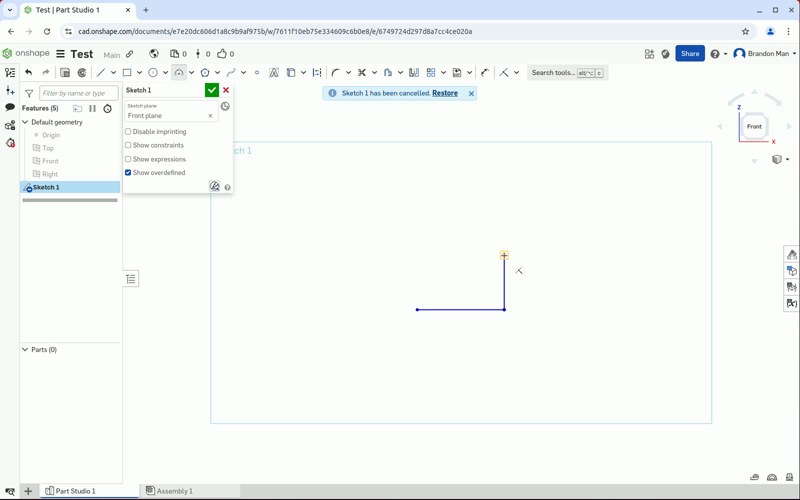
click(504, 255)
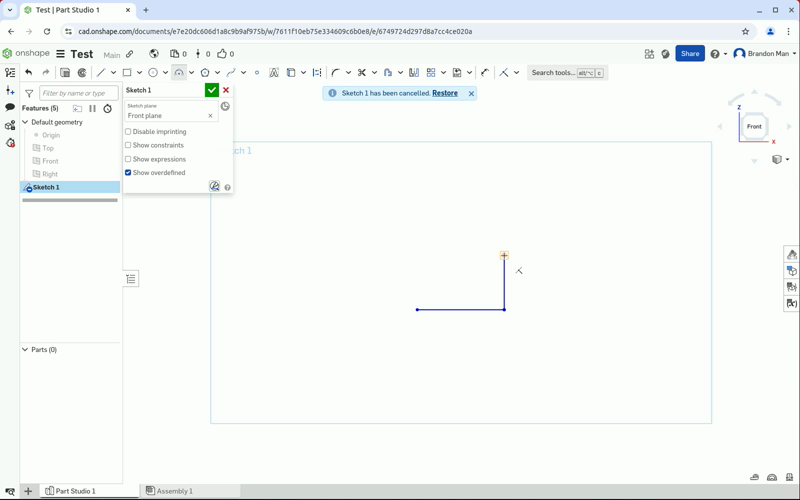
key_down(shift)
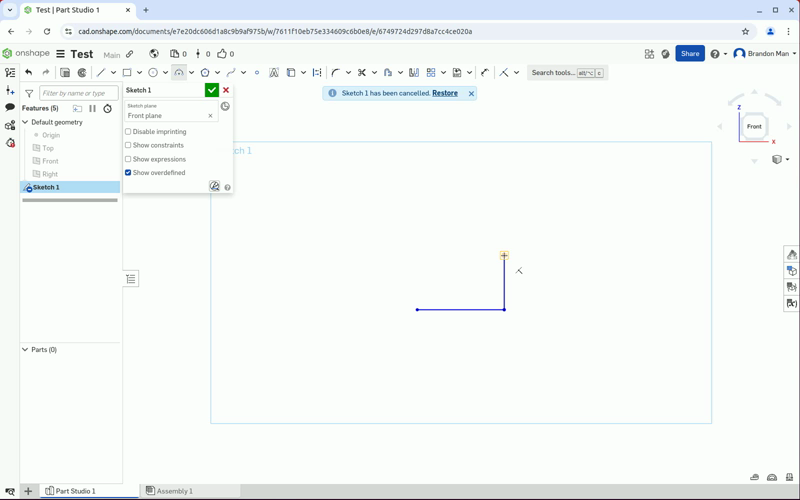
mouse_move(492, 266)
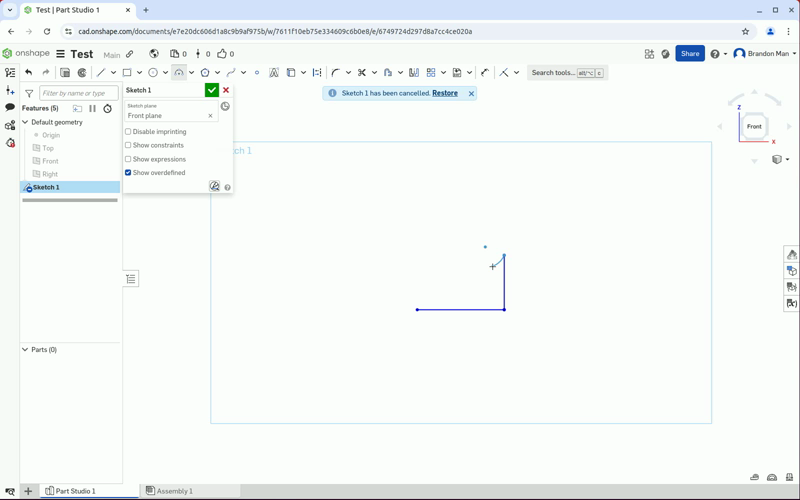
click(492, 266)
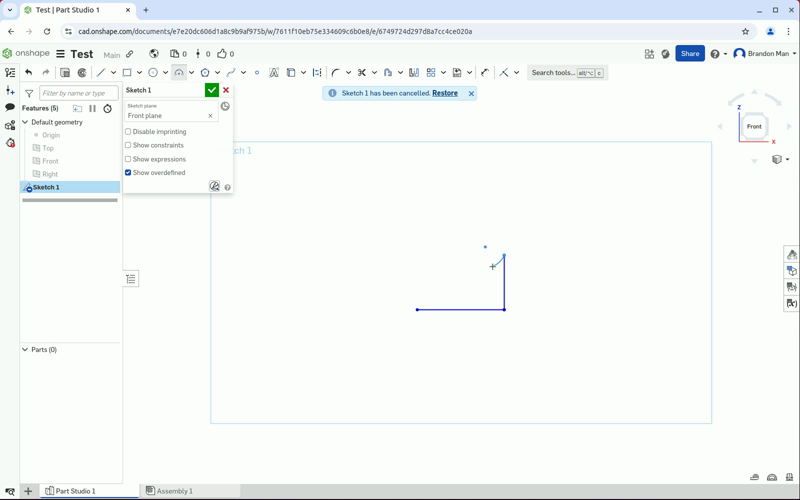
mouse_move(498, 261)
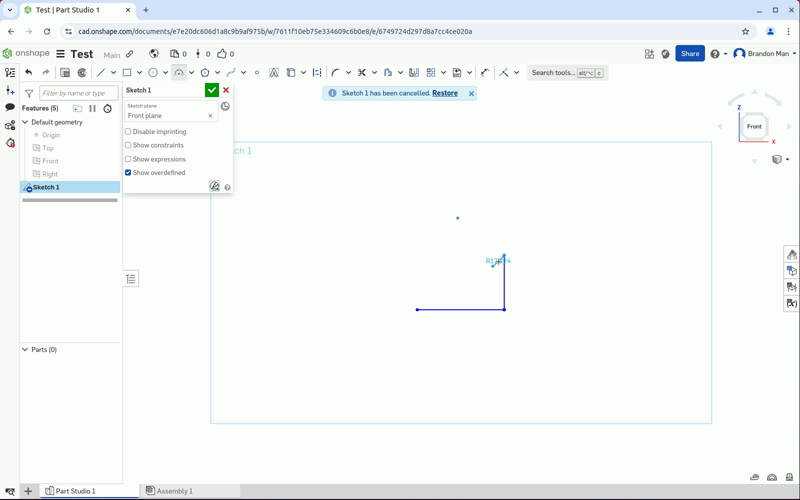
click(498, 261)
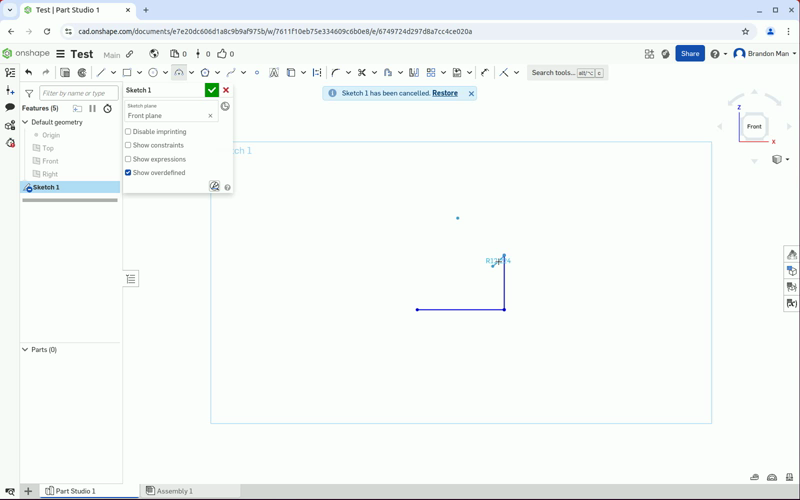
key_up(shift)
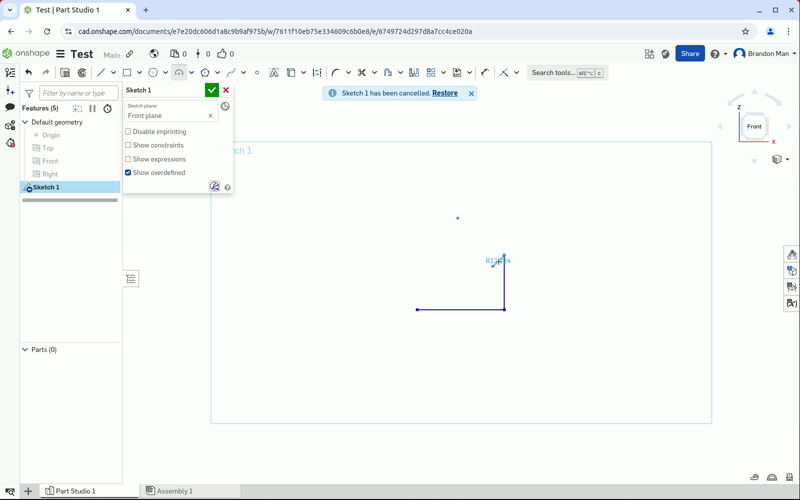
key(esc)
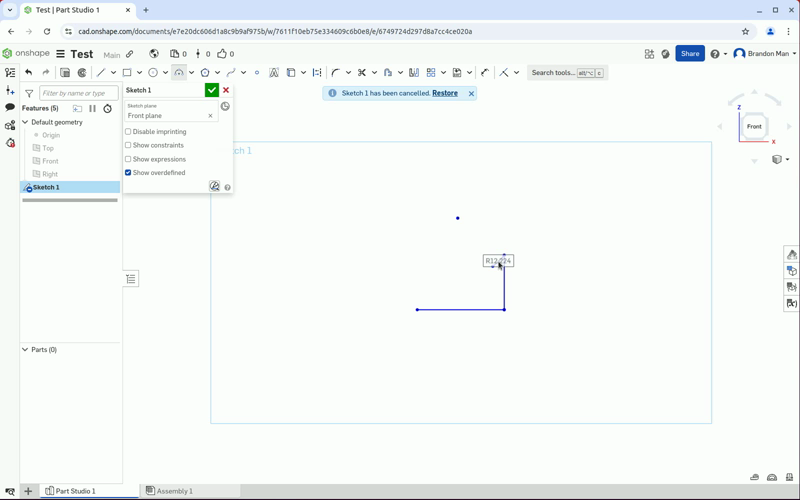
key(l)
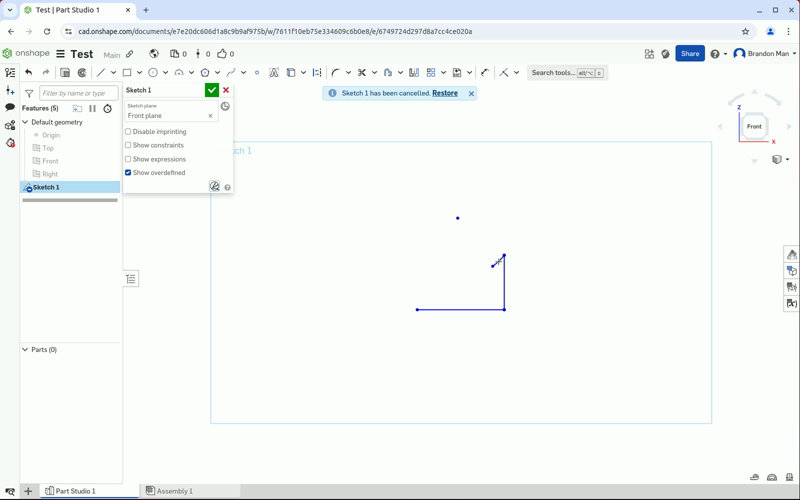
mouse_move(492, 266)
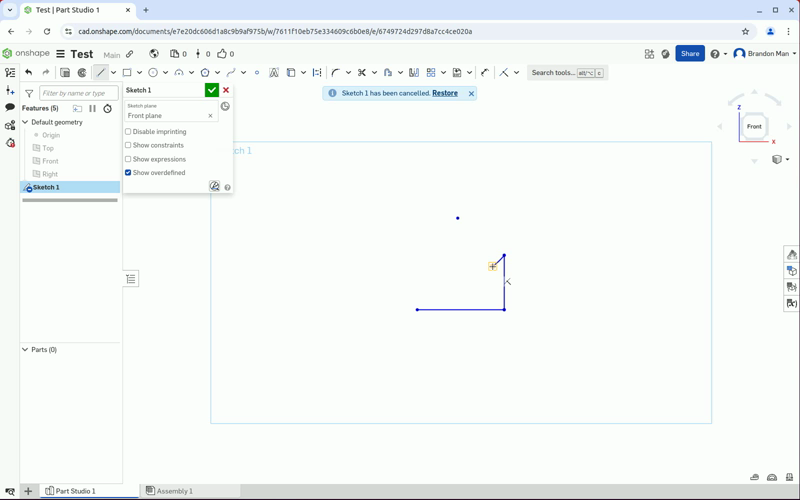
click(492, 266)
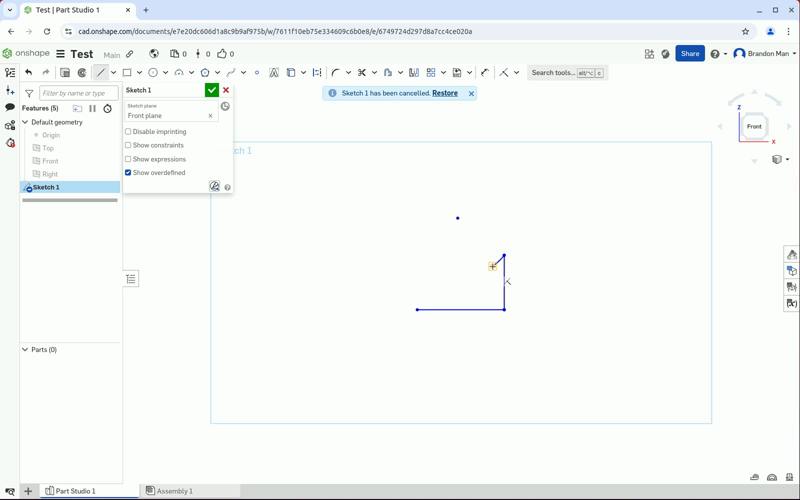
key_down(shift)
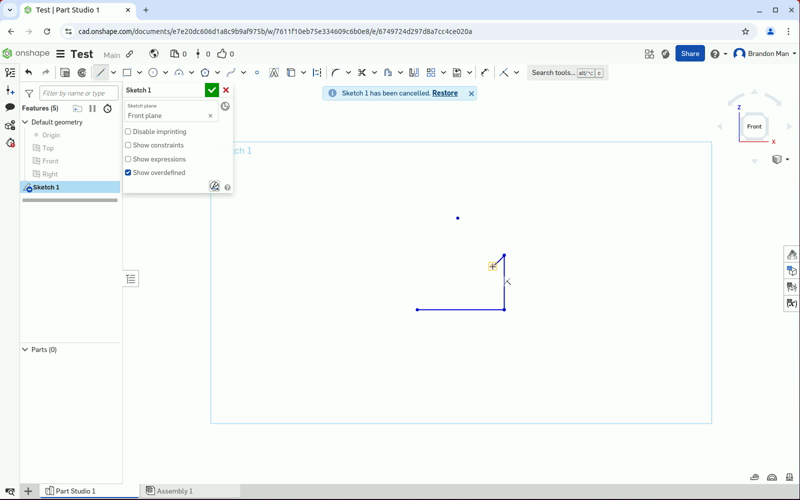
mouse_move(522, 266)
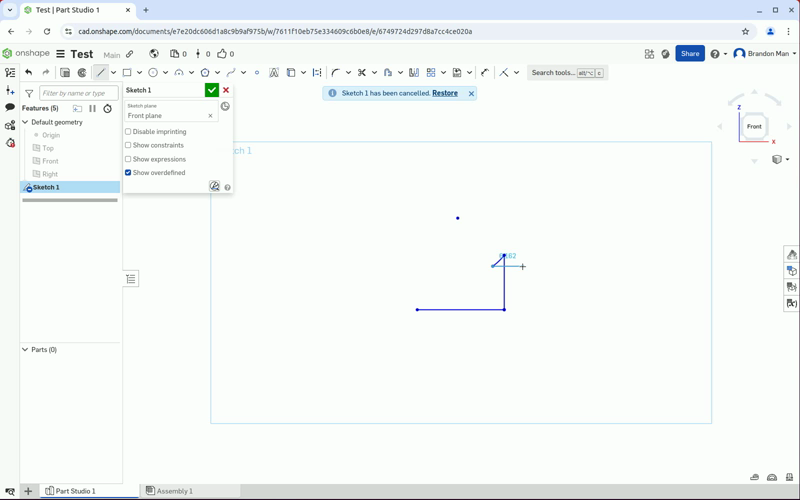
mouse_move(492, 297)
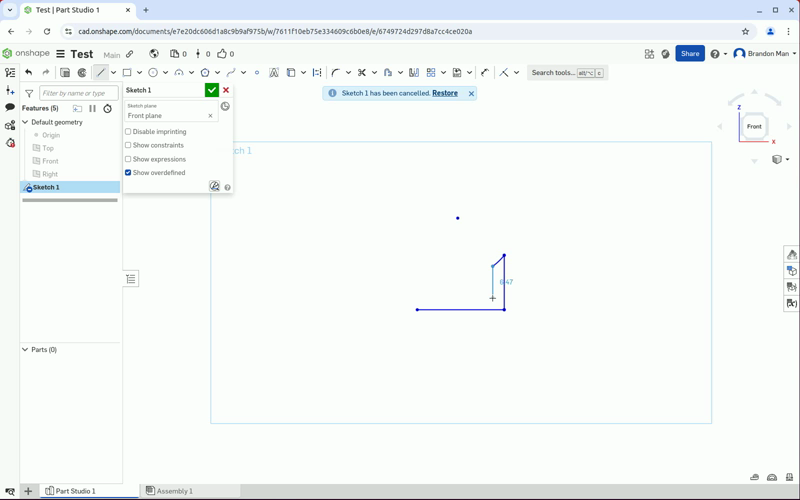
click(492, 297)
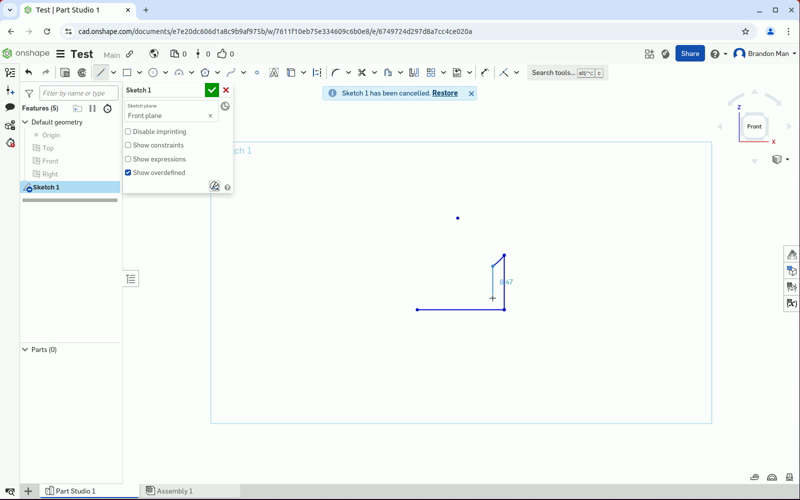
key_up(shift)
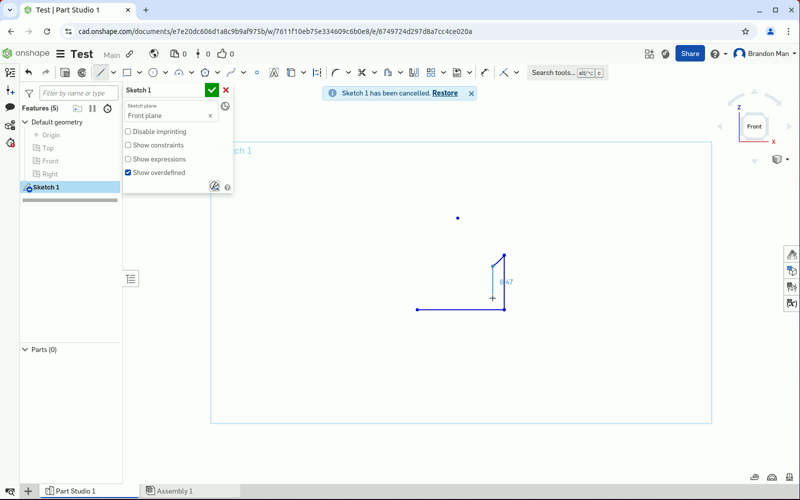
key_down(shift)
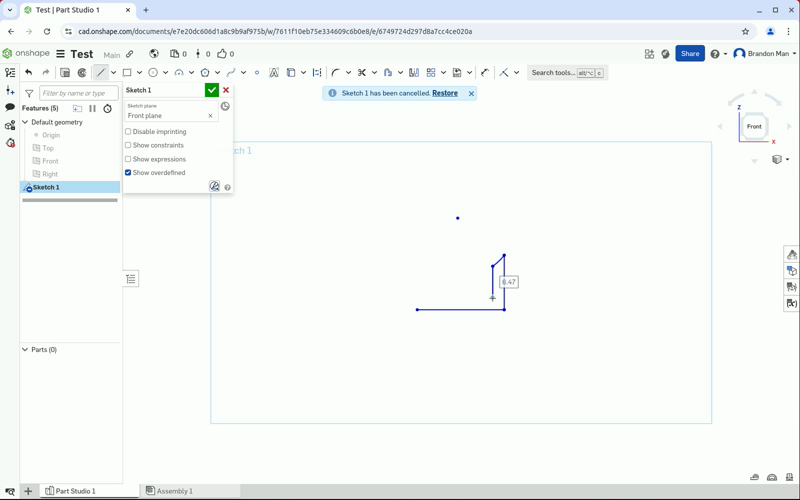
mouse_move(429, 297)
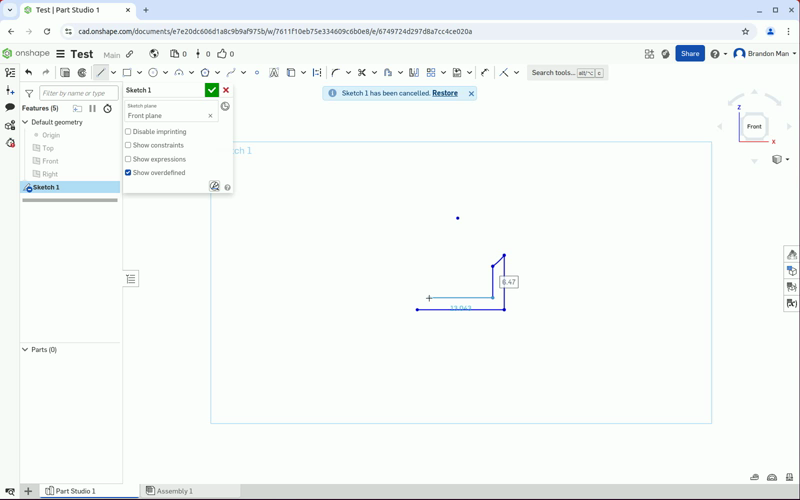
click(429, 297)
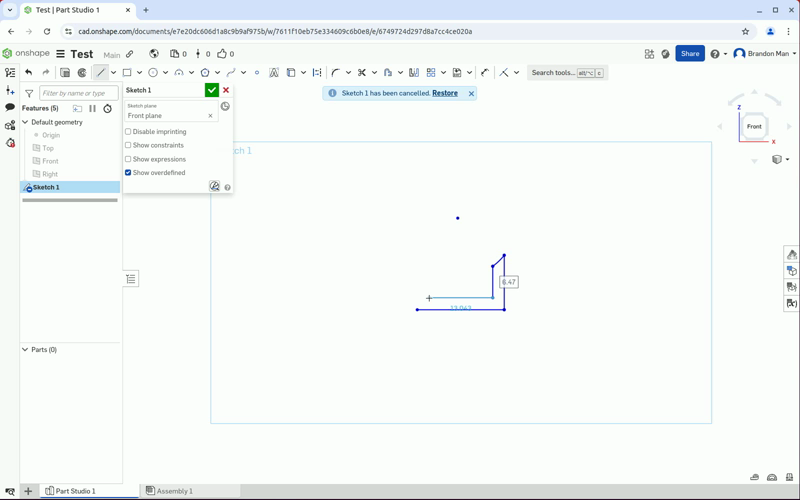
key_up(shift)
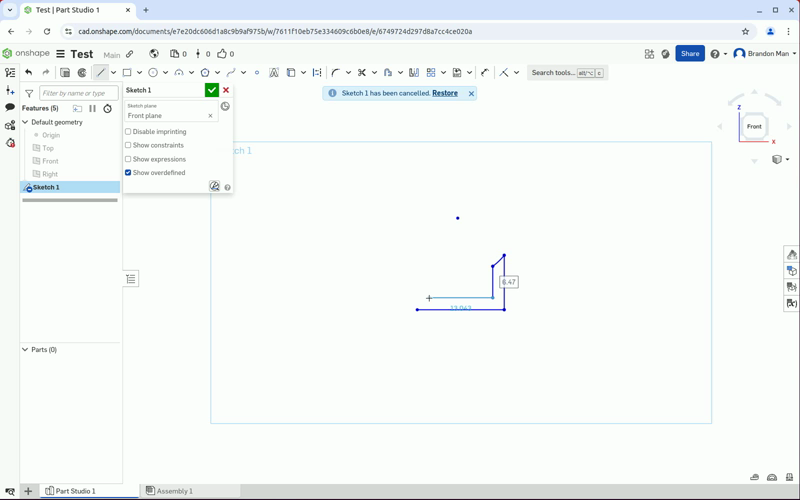
key_down(shift)
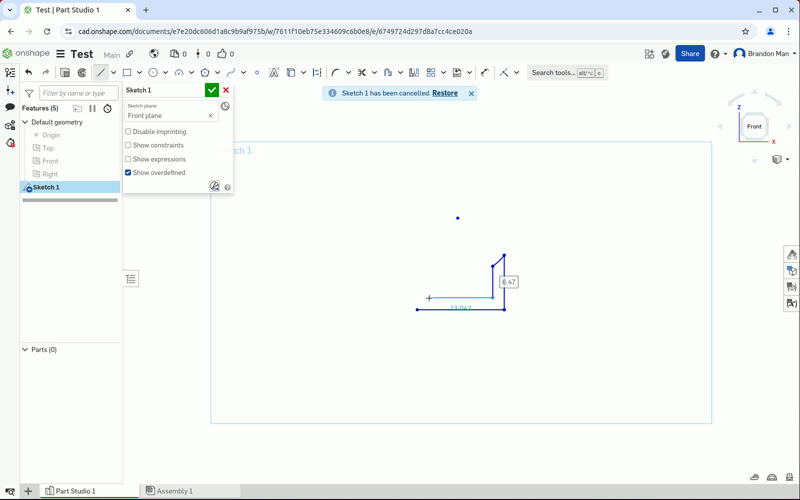
mouse_move(459, 297)
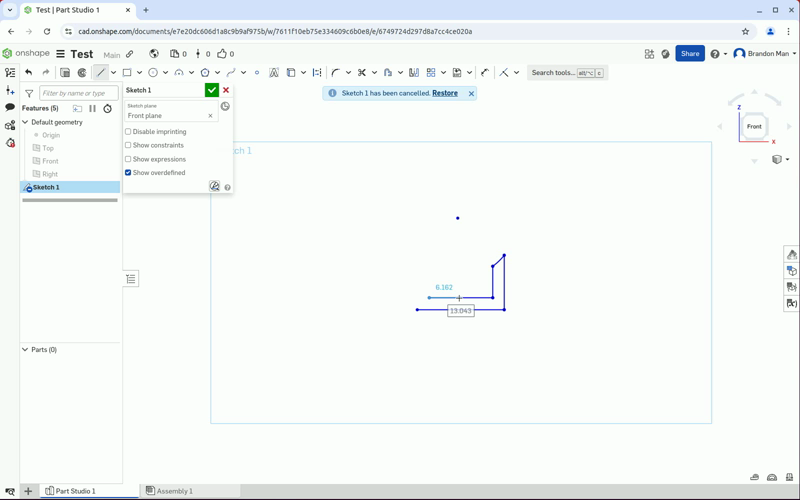
mouse_move(429, 266)
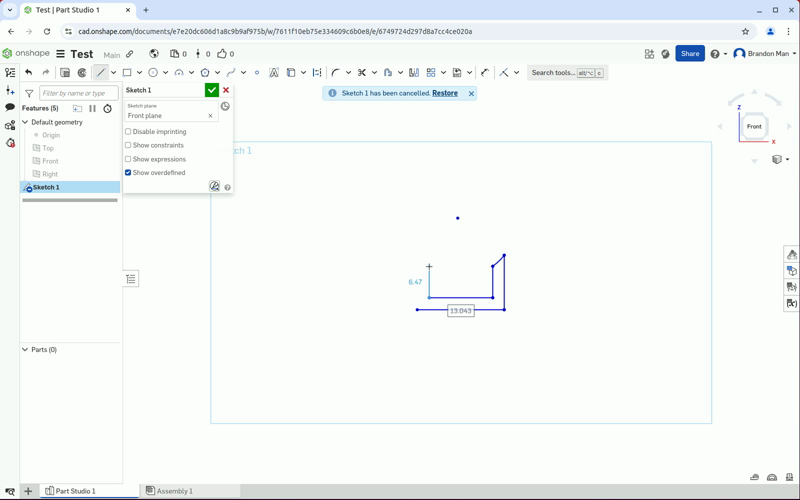
click(429, 266)
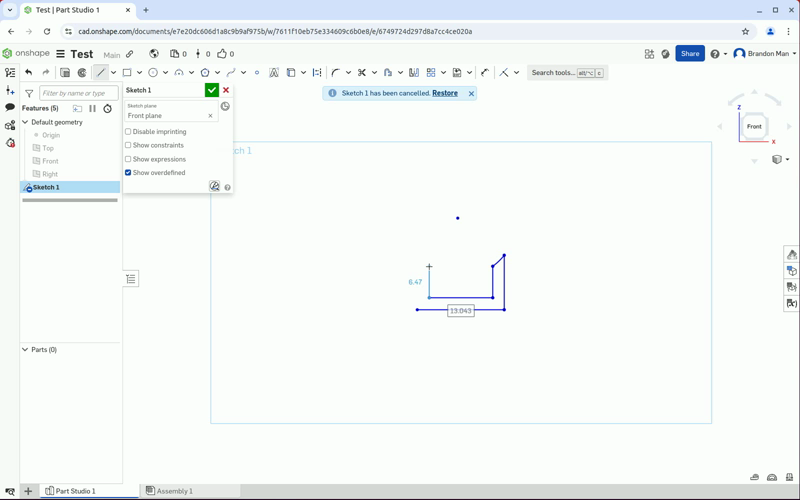
key_up(shift)
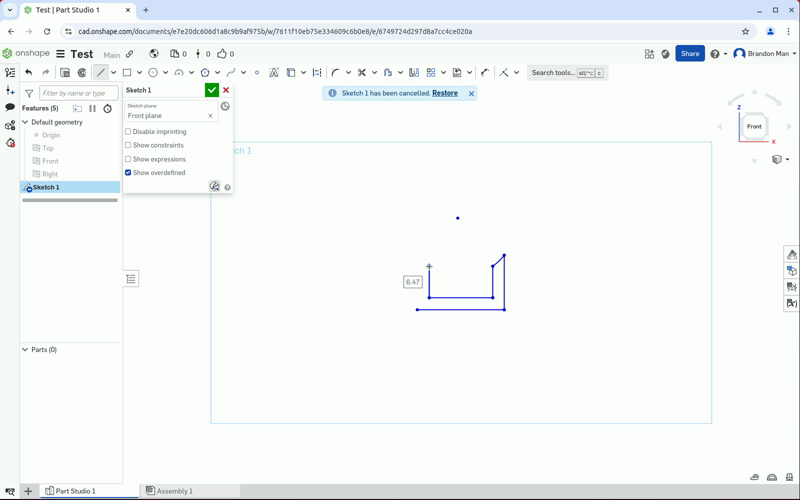
key(esc)
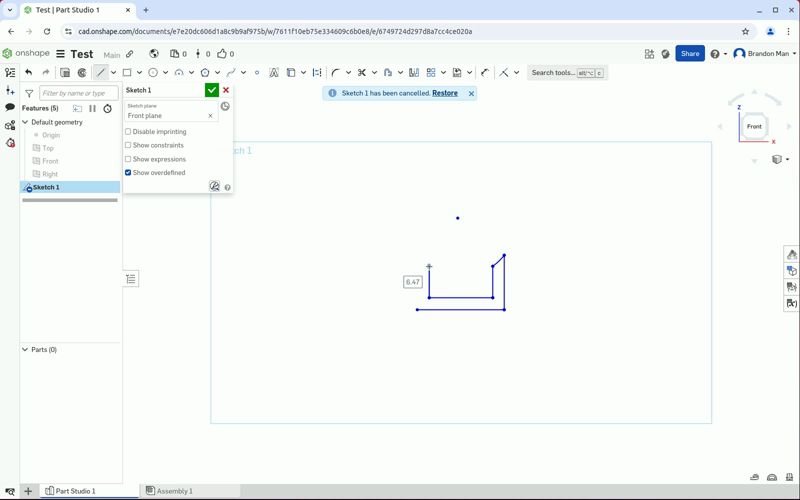
key(a)
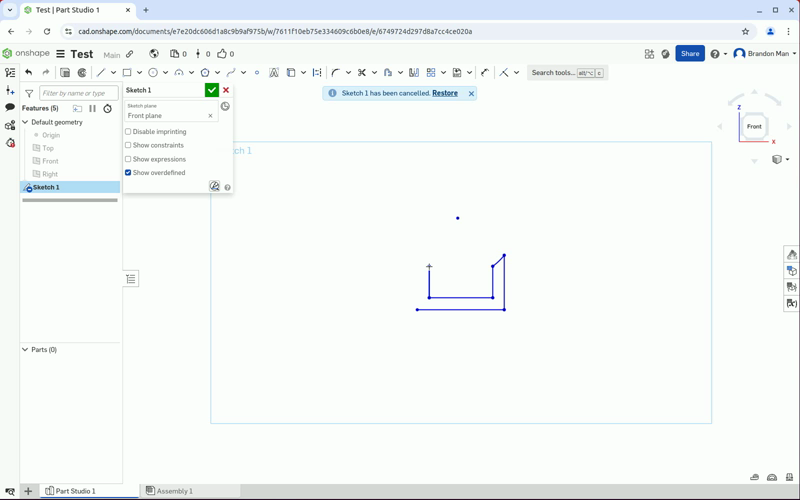
mouse_move(429, 266)
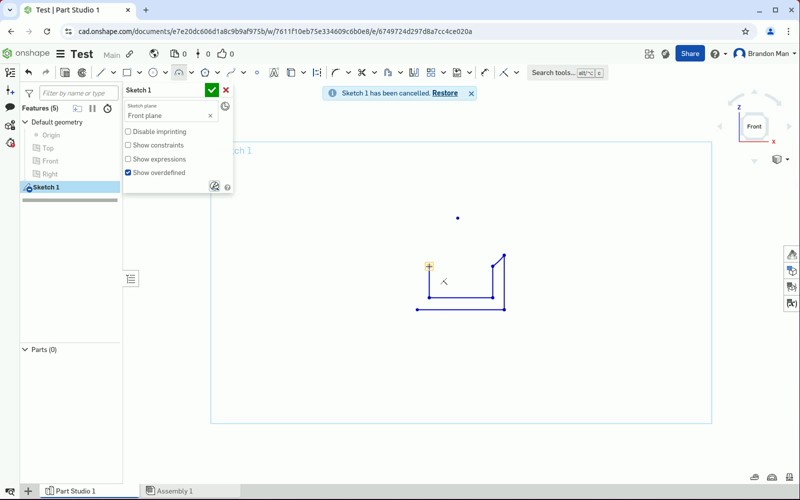
click(429, 266)
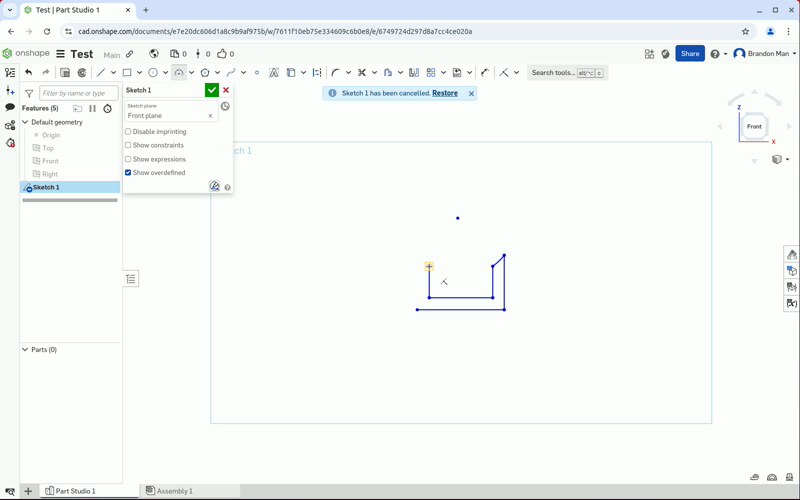
key_down(shift)
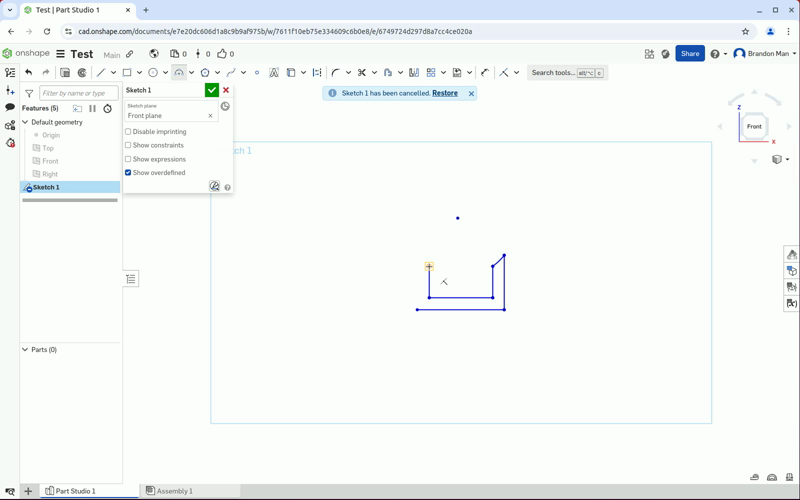
mouse_move(417, 255)
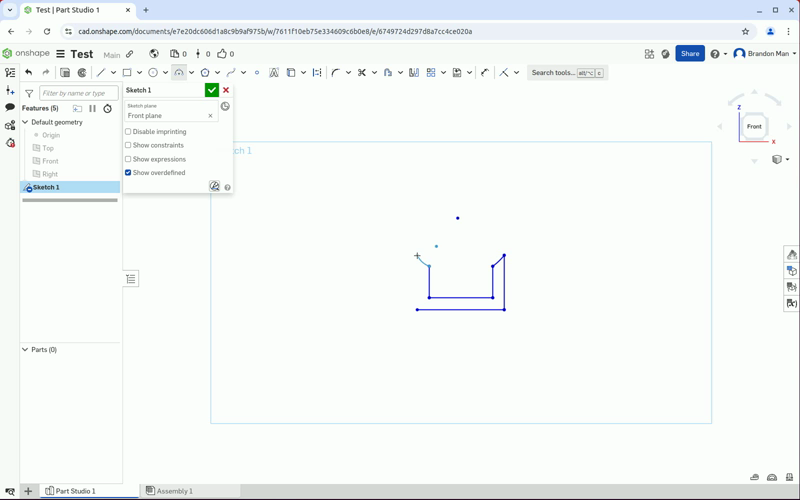
click(417, 255)
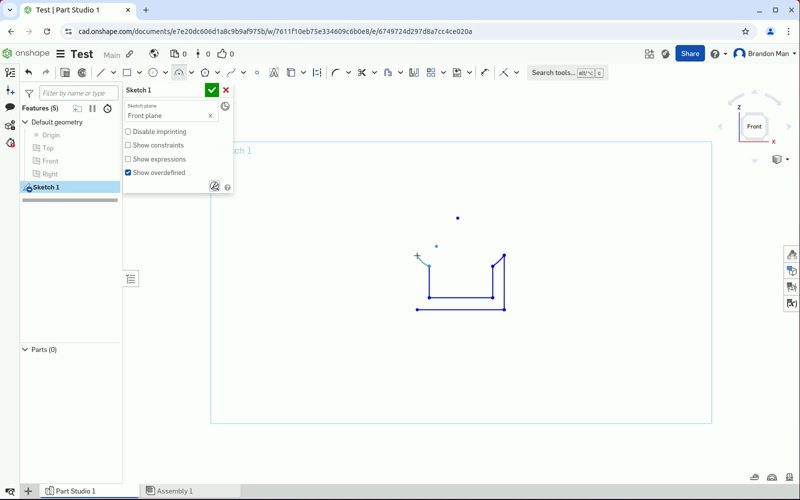
mouse_move(422, 261)
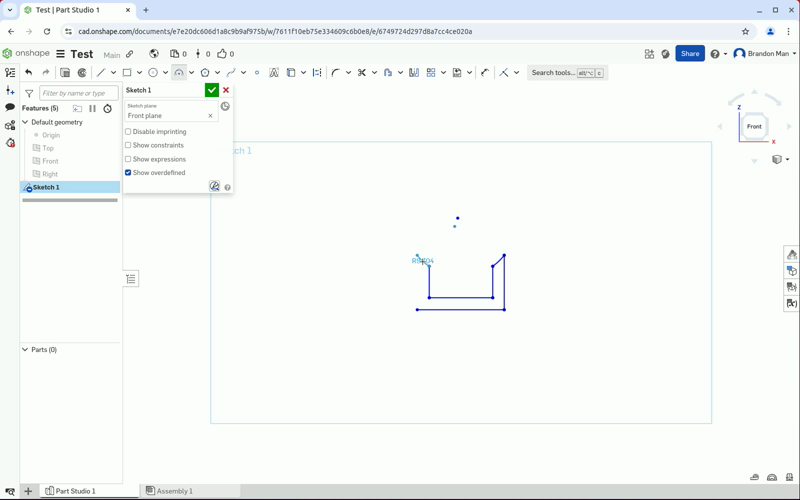
click(422, 261)
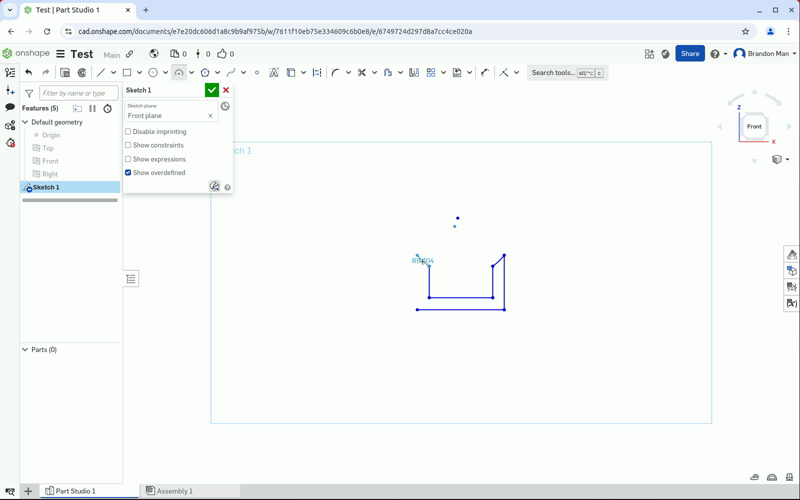
key_up(shift)
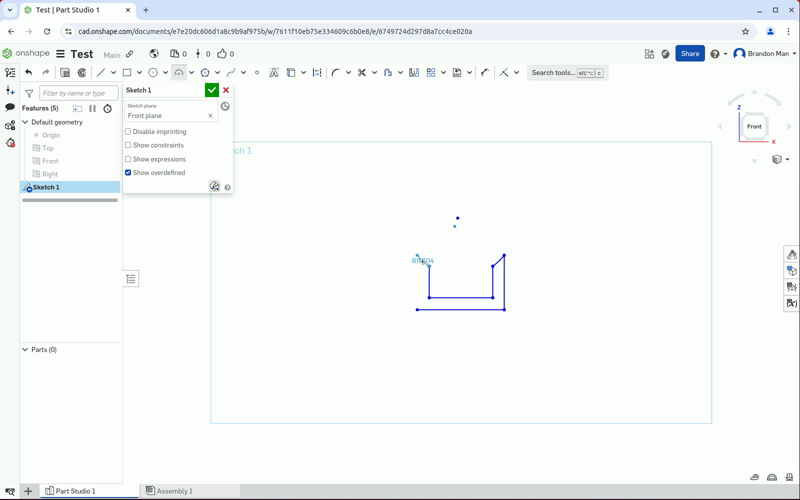
key(esc)
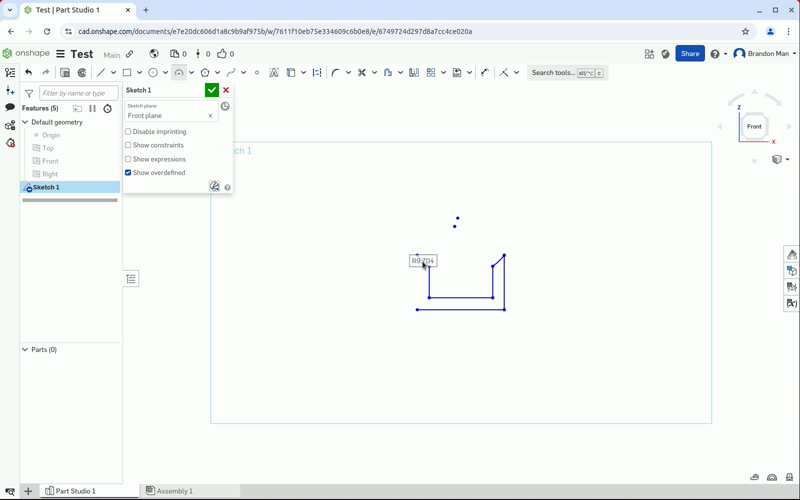
key(l)
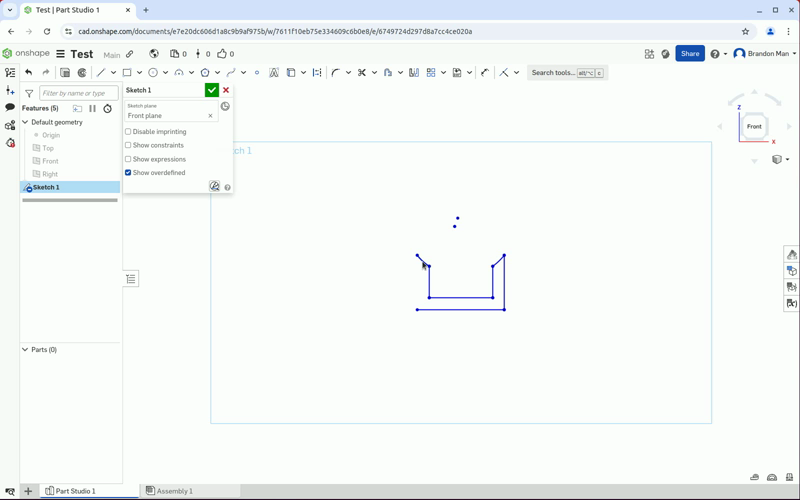
mouse_move(417, 255)
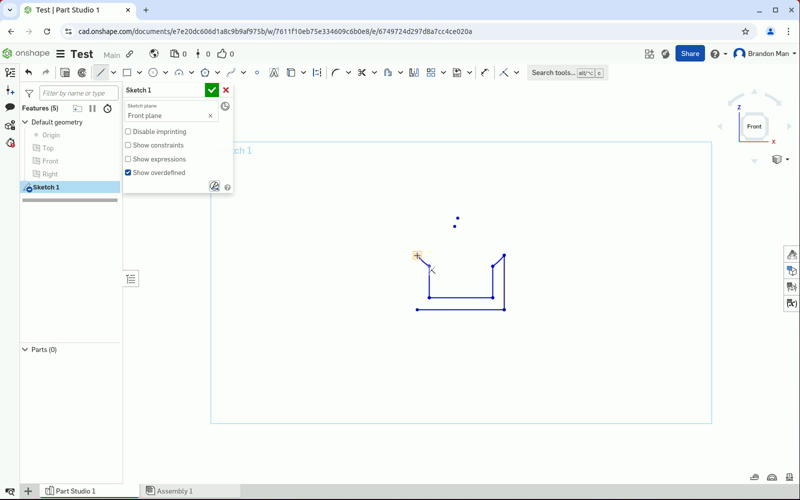
click(417, 255)
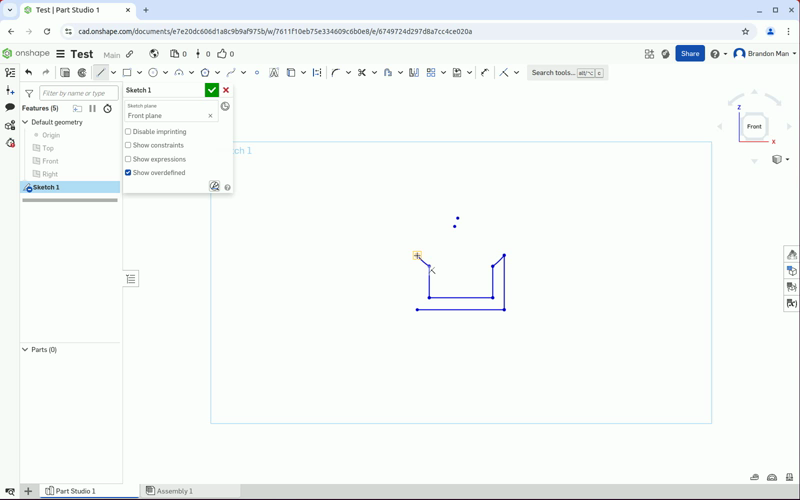
mouse_move(447, 255)
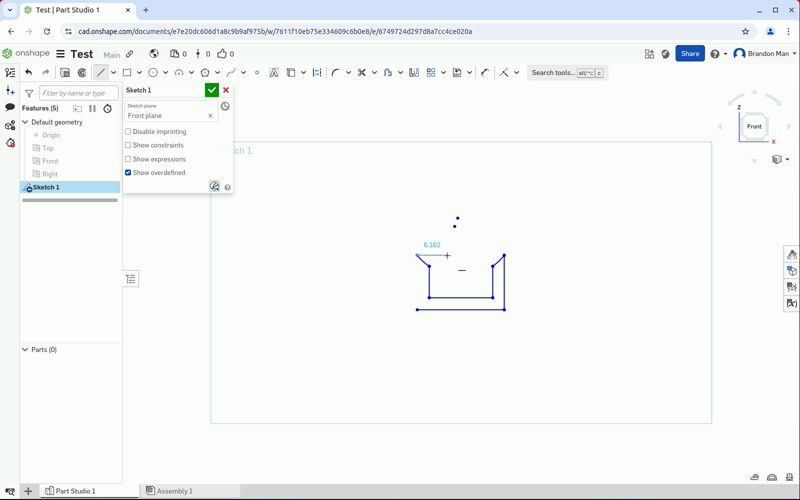
key_down(shift)
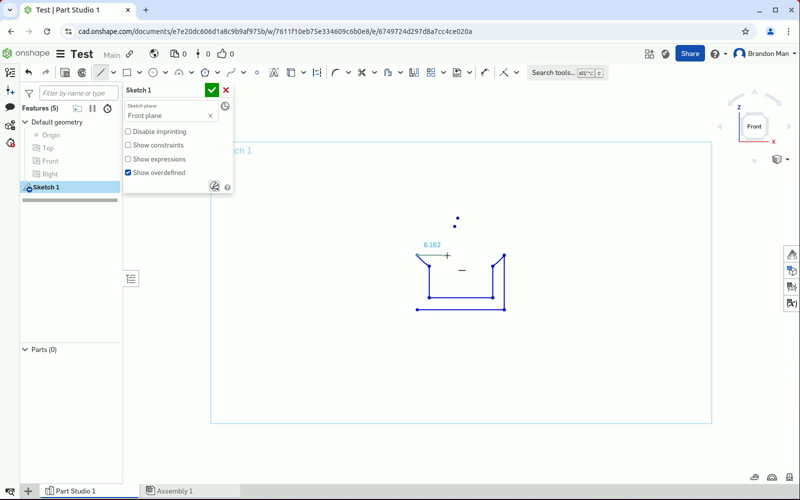
mouse_move(417, 309)
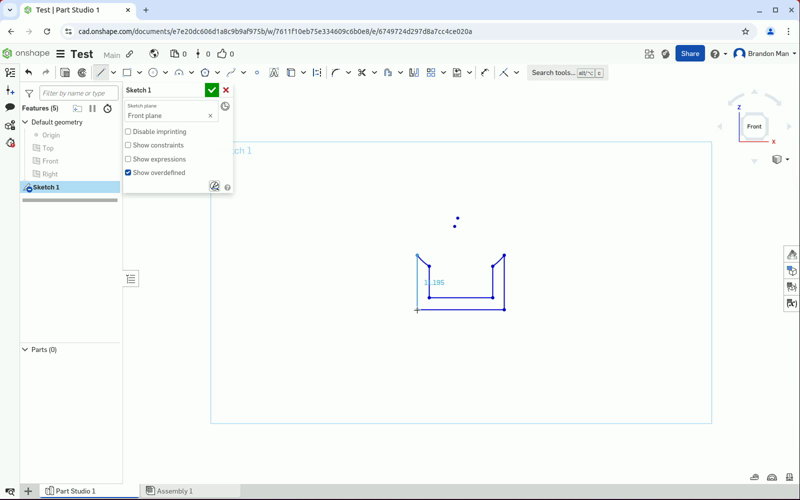
key_up(shift)
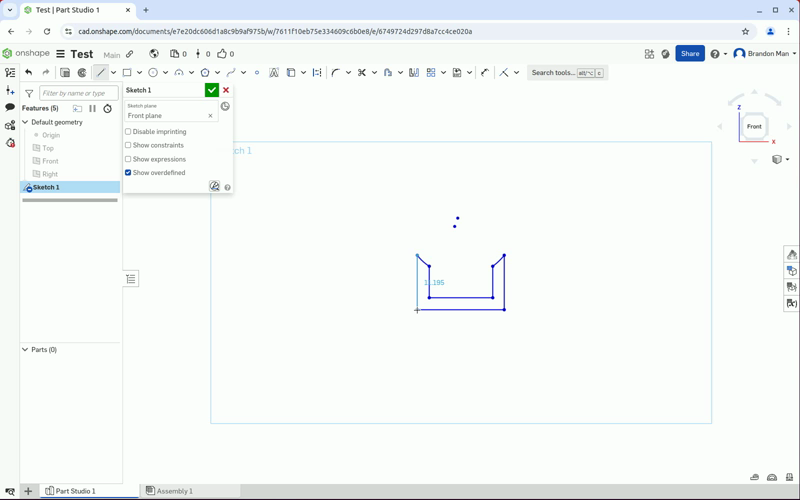
click(417, 309)
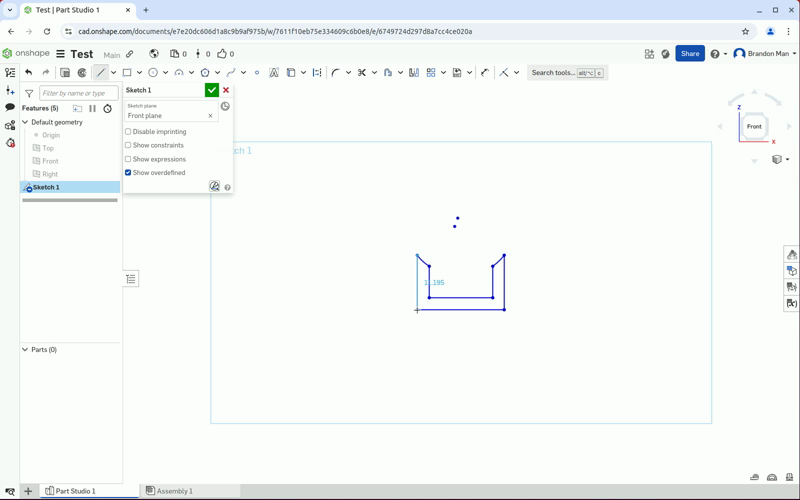
key(esc)
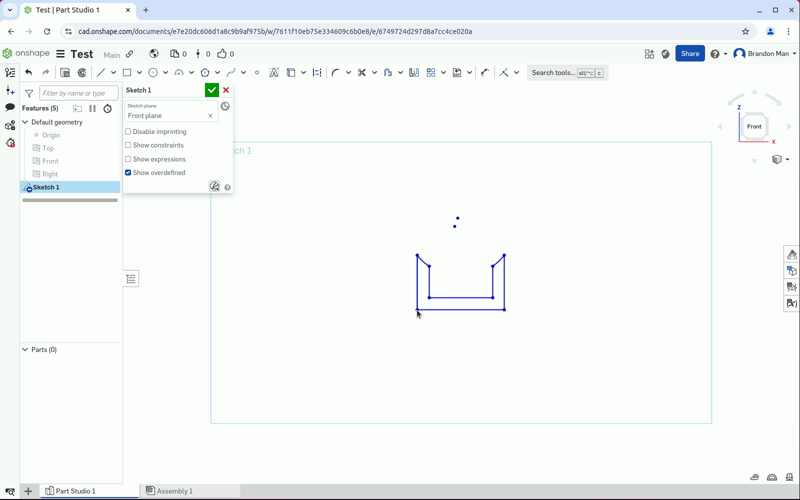
mouse_move(424, 285)
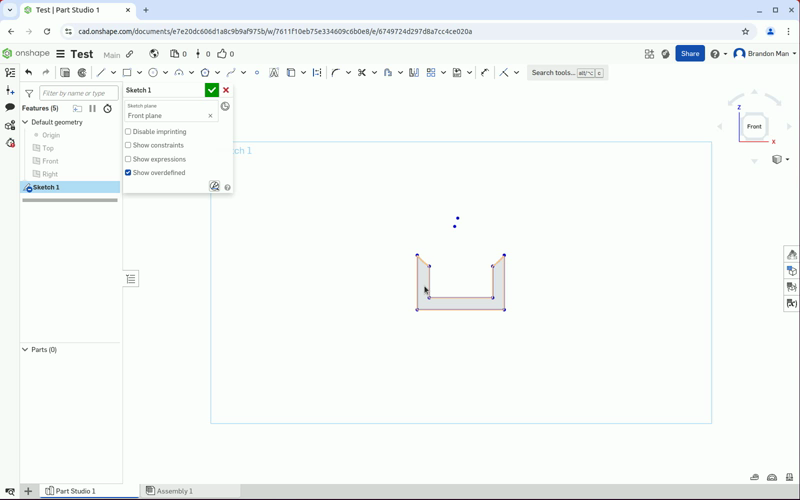
click(424, 285)
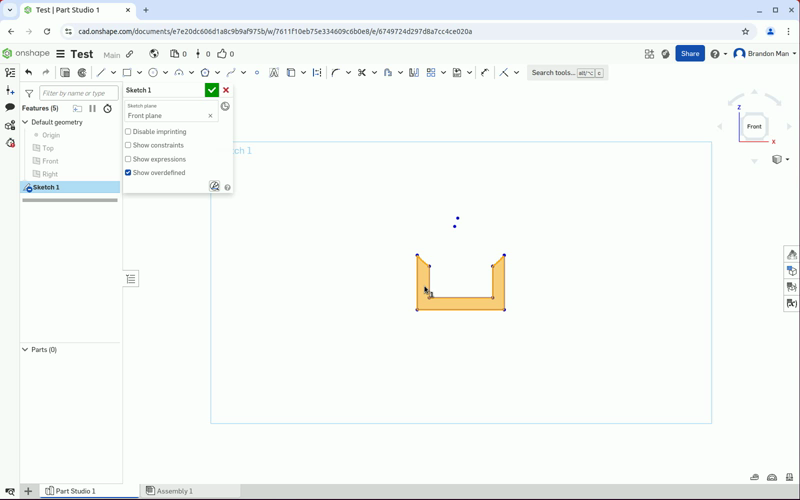
mouse_move(73, 352)
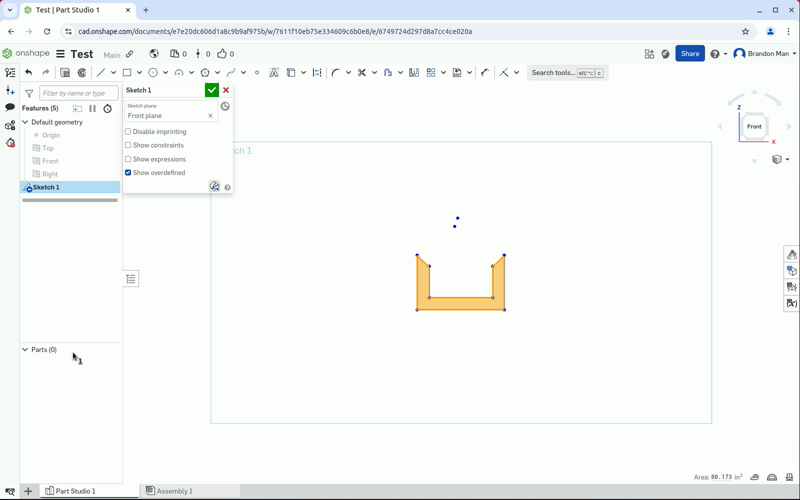
key(shift+y)
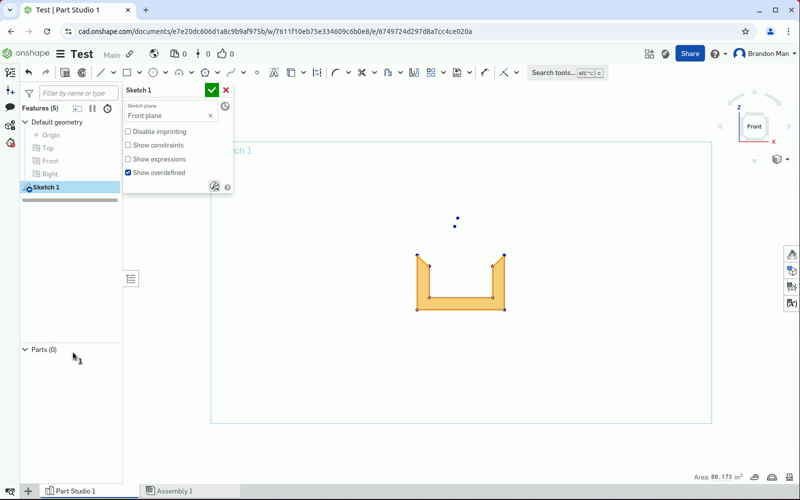
key(shift+e)
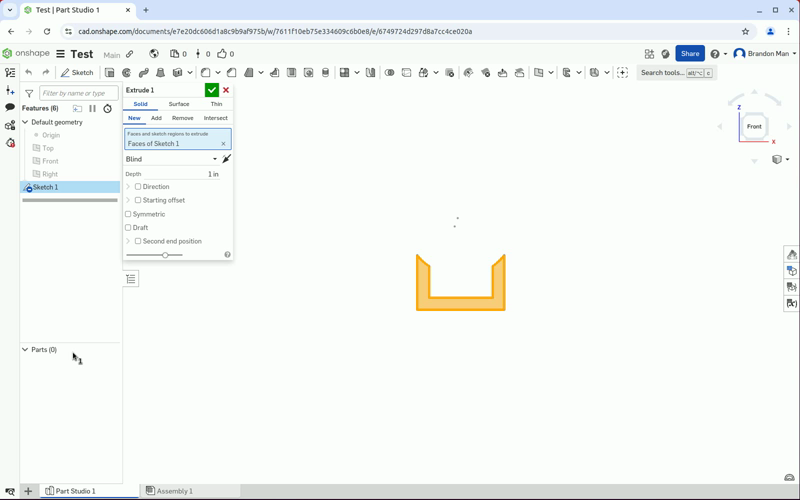
mouse_move(143, 106)
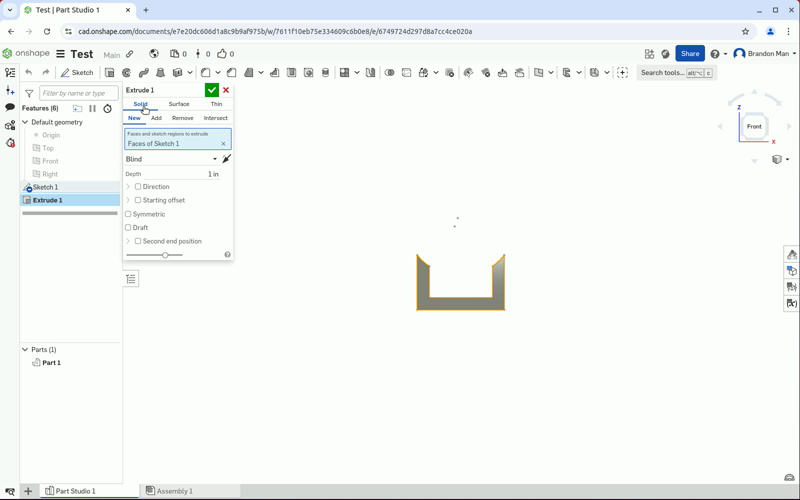
click(143, 106)
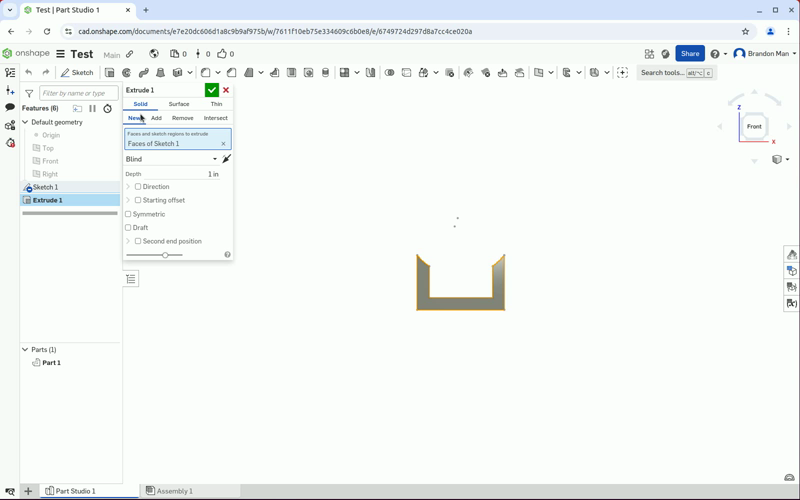
mouse_move(137, 120)
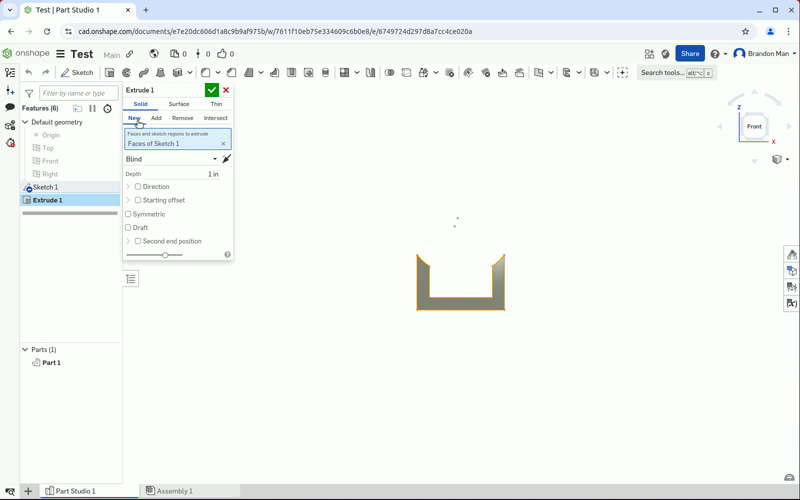
click(137, 120)
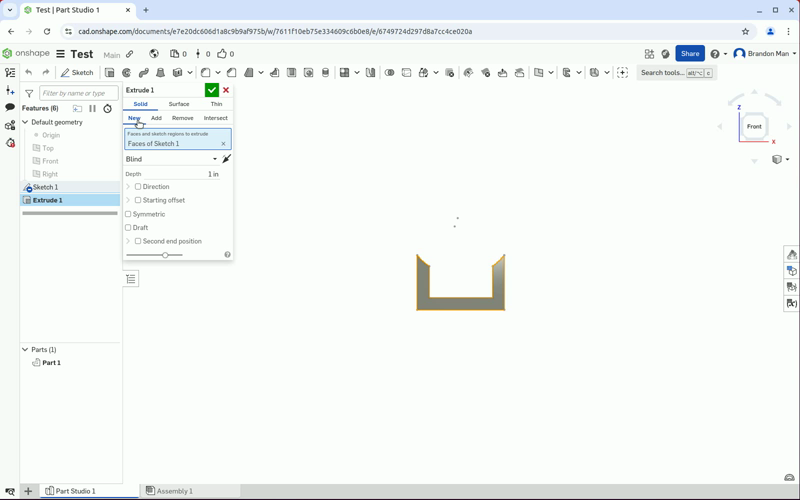
key(tab, 4)
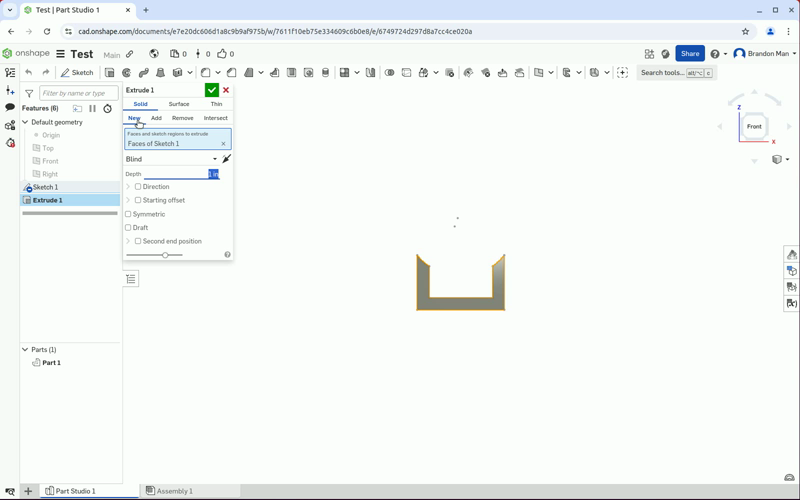
text(12.998)
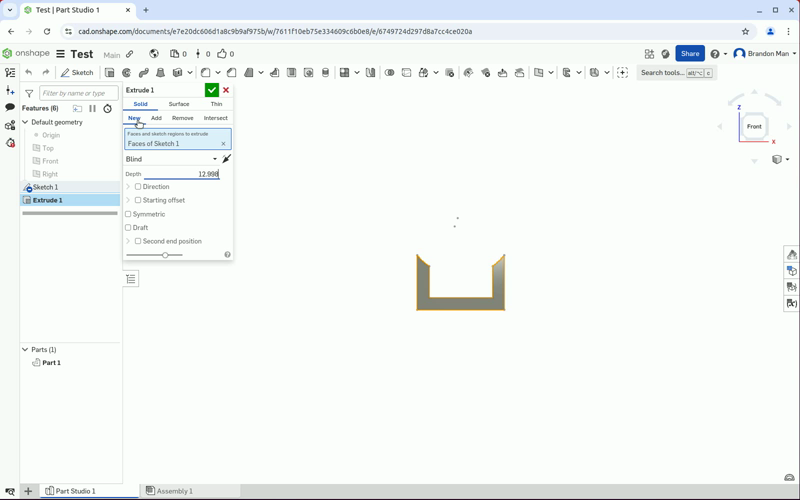
key(enter)
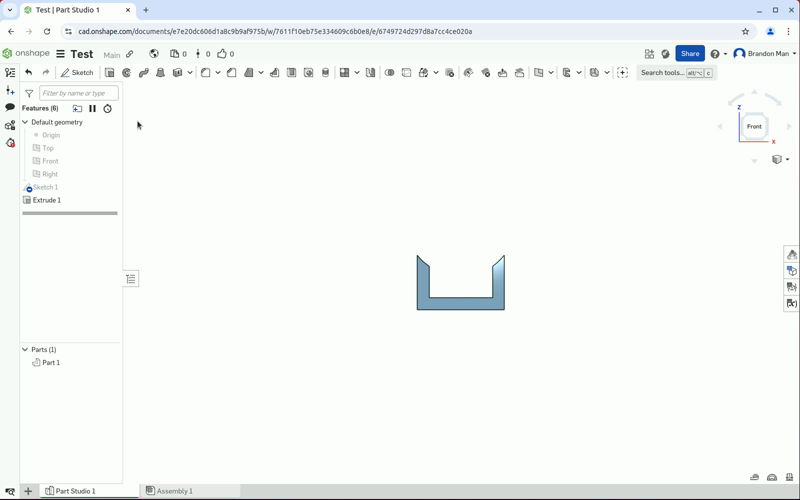
key(shift+h)
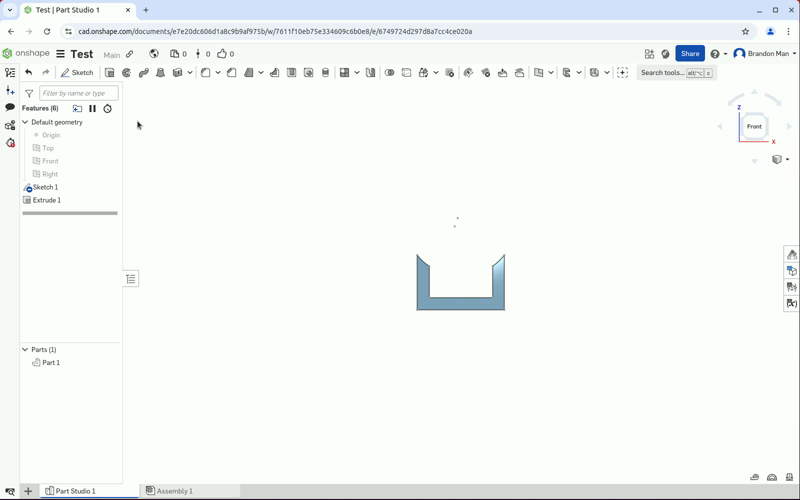
key(shift+h)
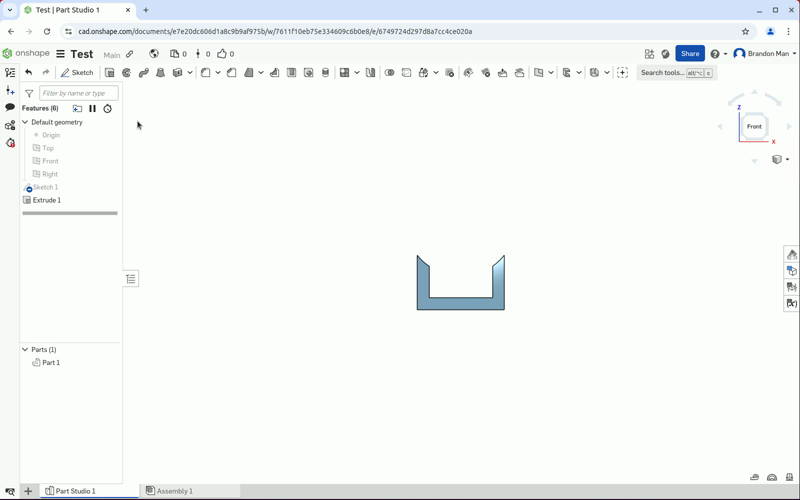
mouse_move(73, 189)
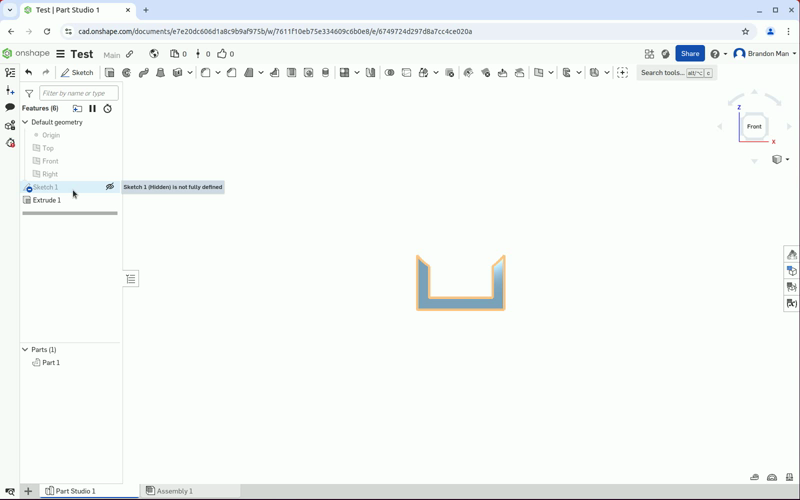
click(73, 189)
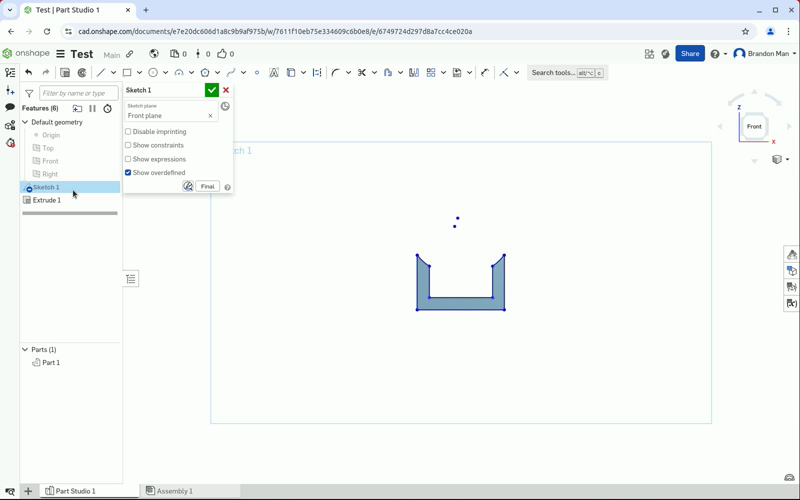
mouse_move(229, 92)
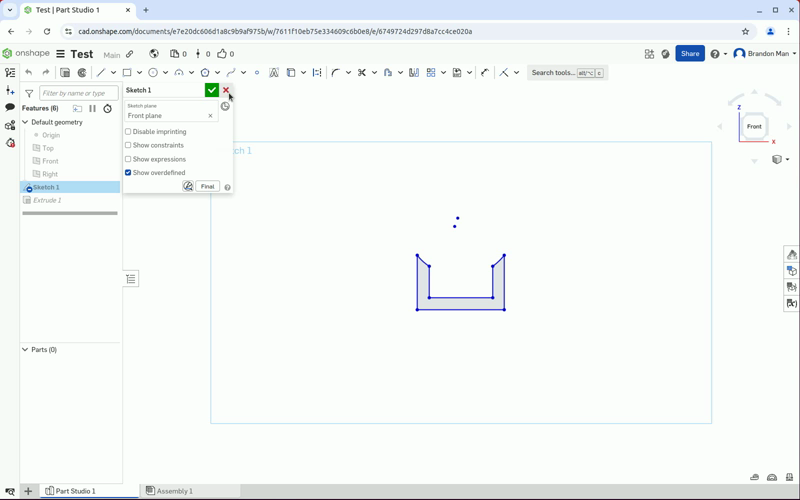
click(229, 92)
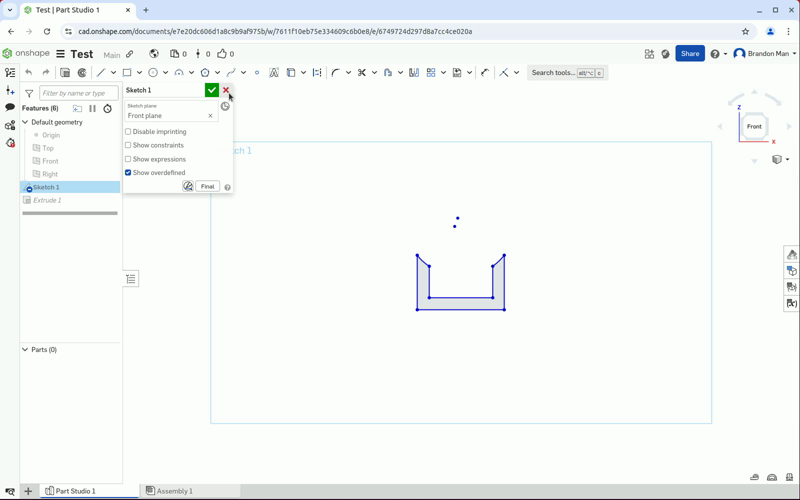
key(shift+s)
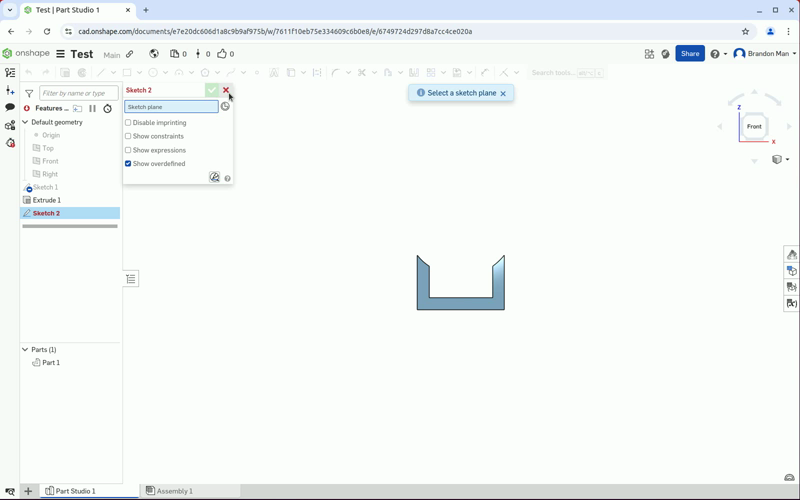
mouse_move(73, 163)
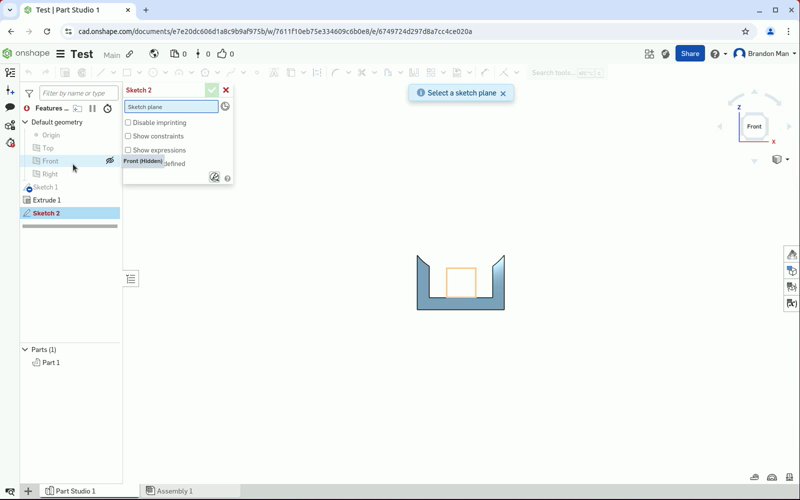
click(73, 163)
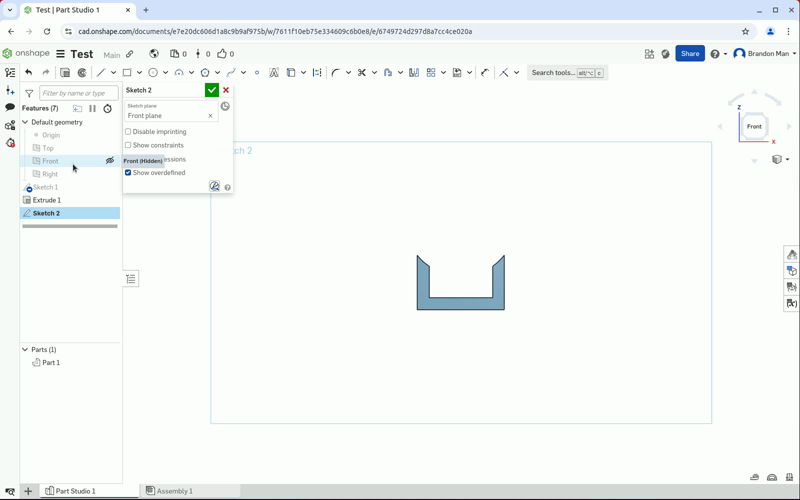
mouse_move(73, 352)
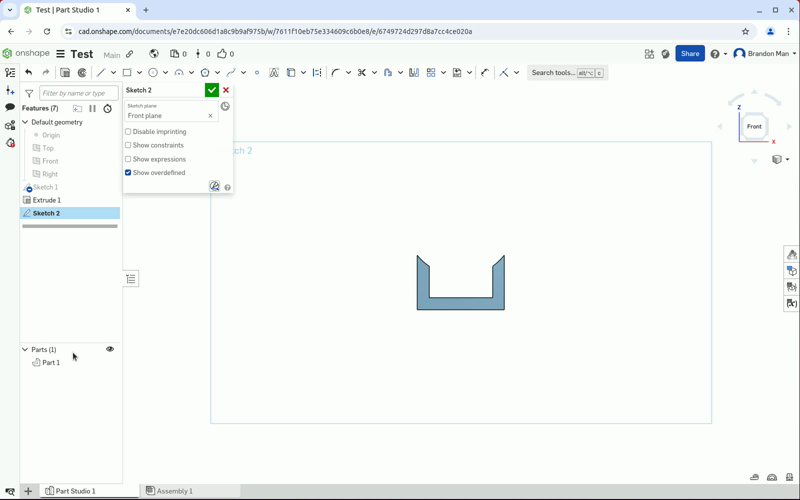
key(y)
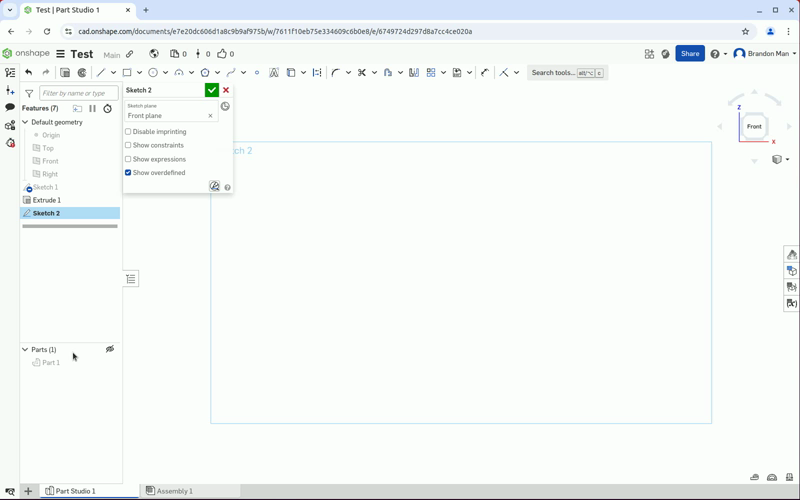
key(a)
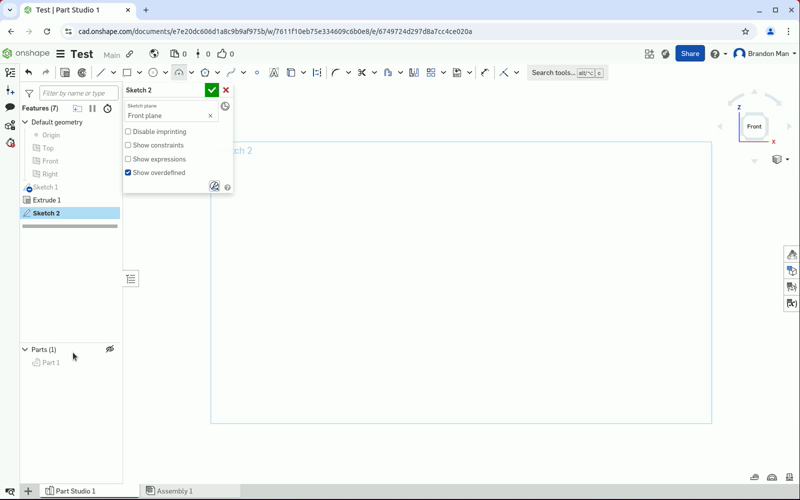
key_down(shift)
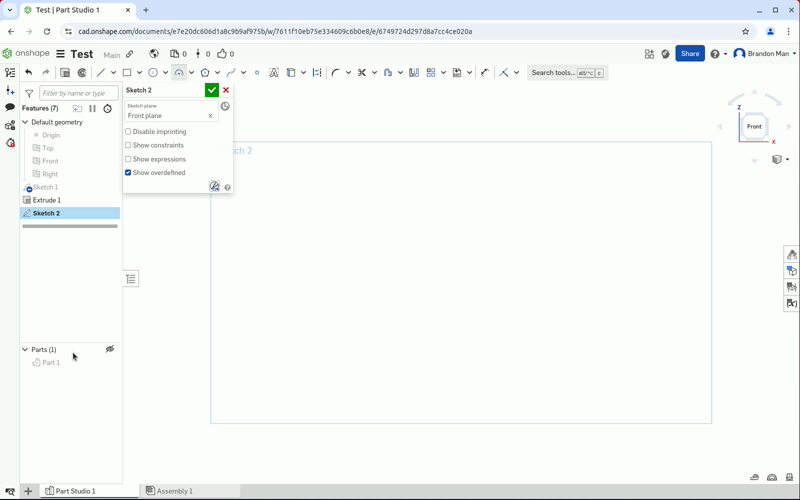
mouse_move(417, 255)
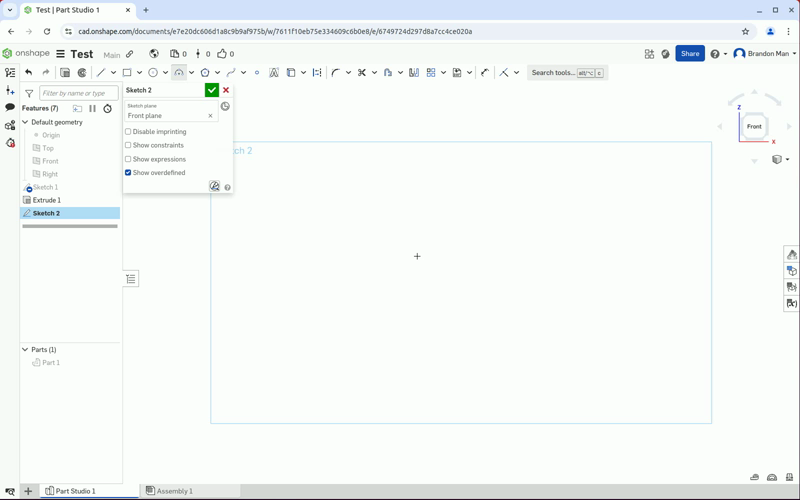
click(417, 255)
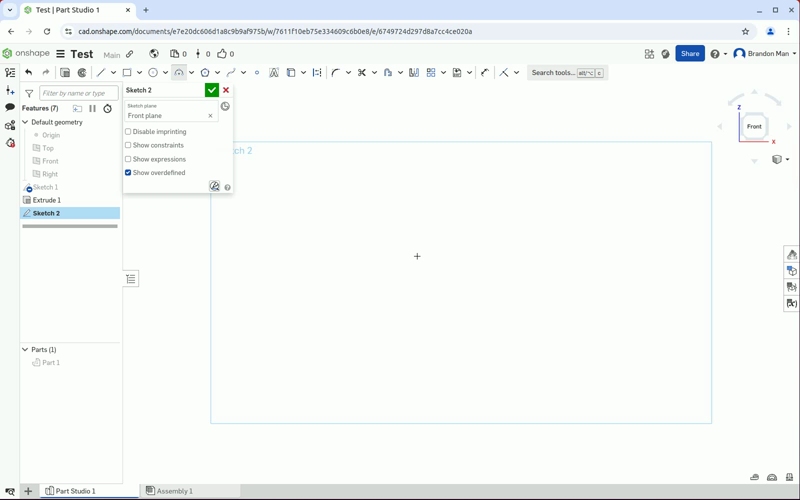
key_up(shift)
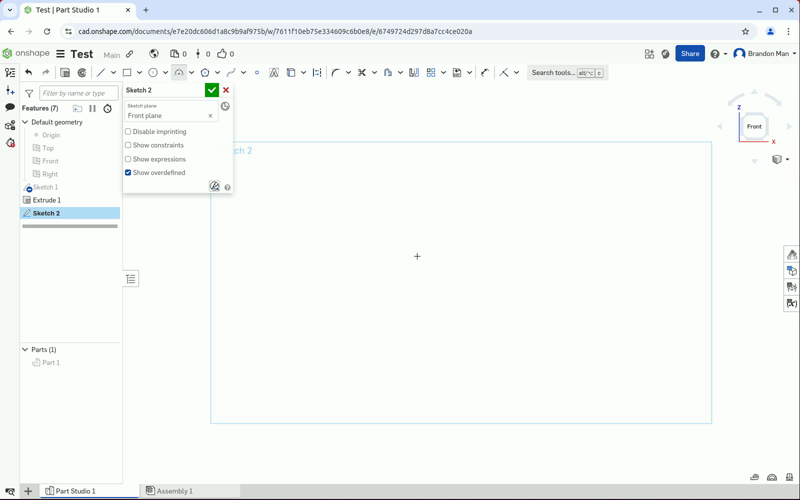
key_down(shift)
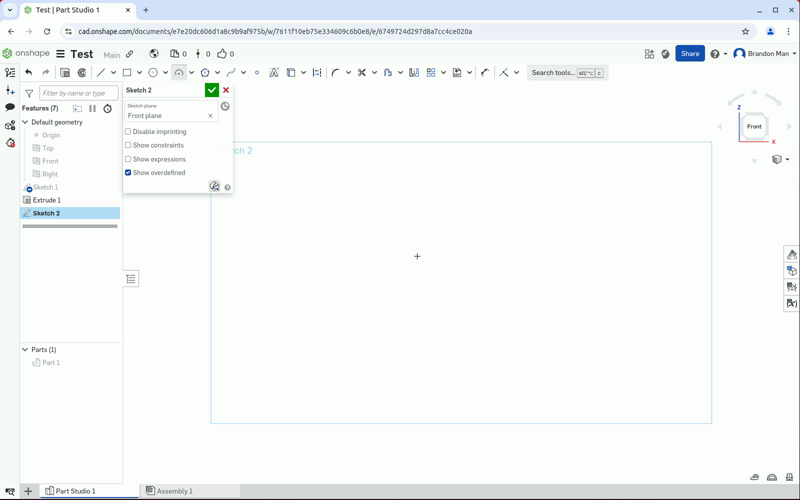
mouse_move(429, 267)
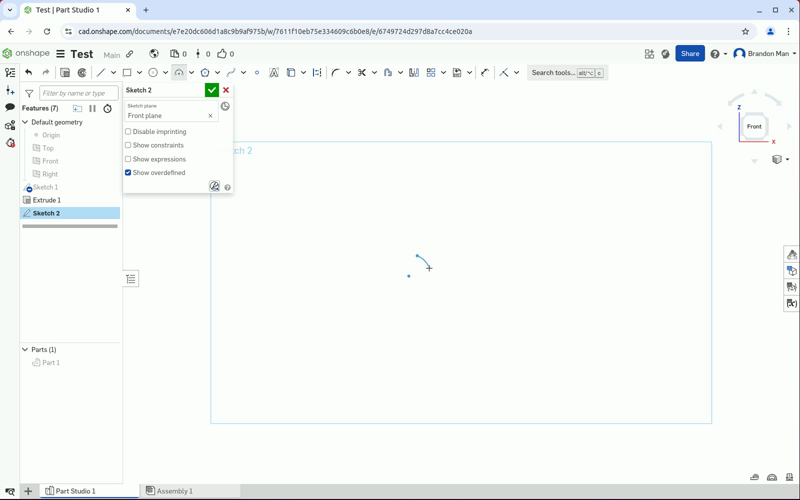
click(429, 267)
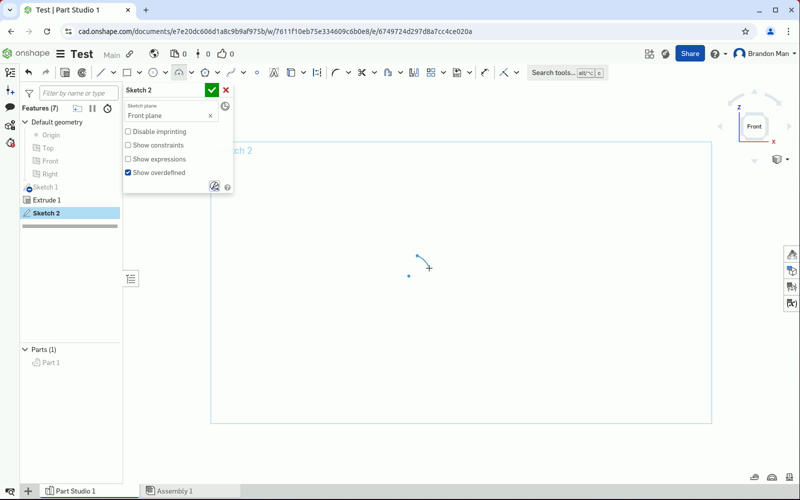
mouse_move(422, 262)
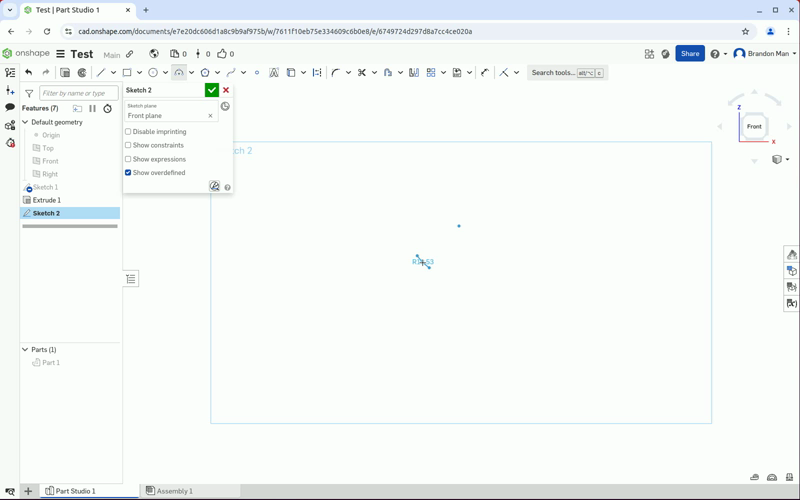
click(422, 262)
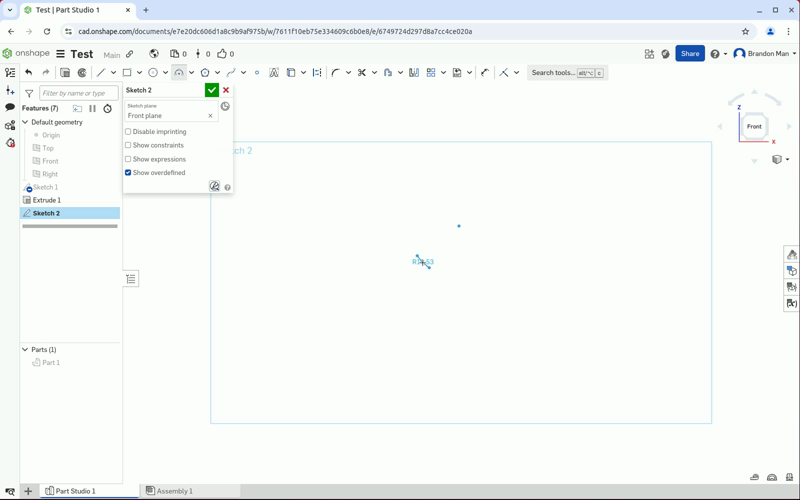
key_up(shift)
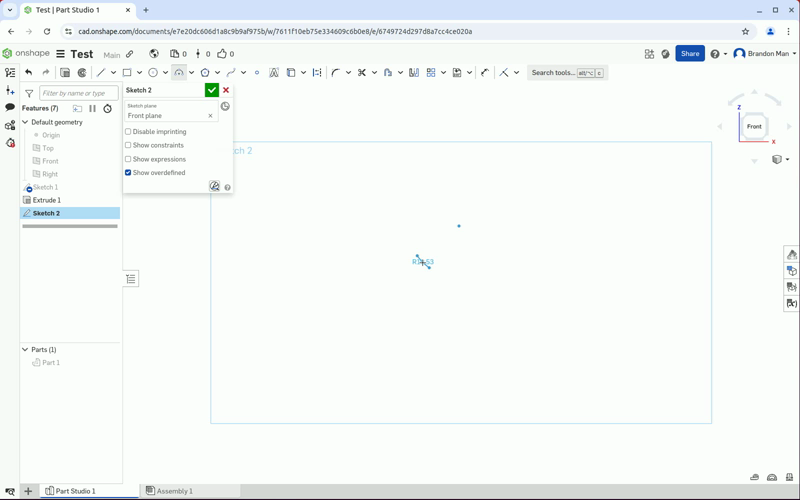
key(esc)
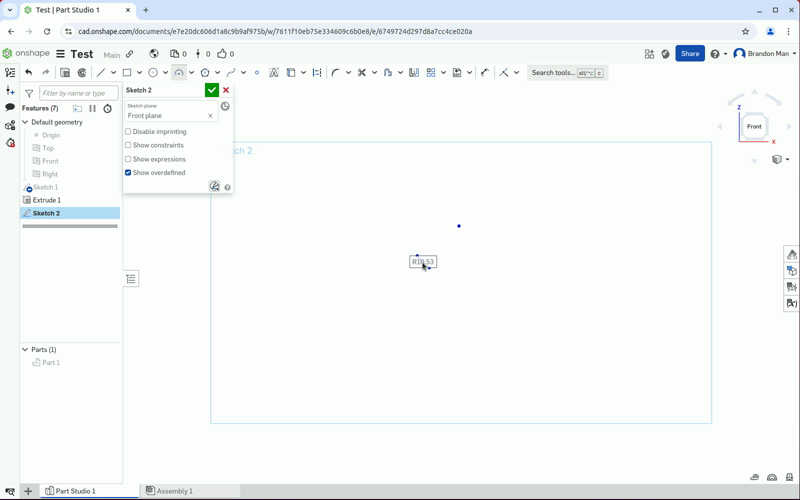
key(l)
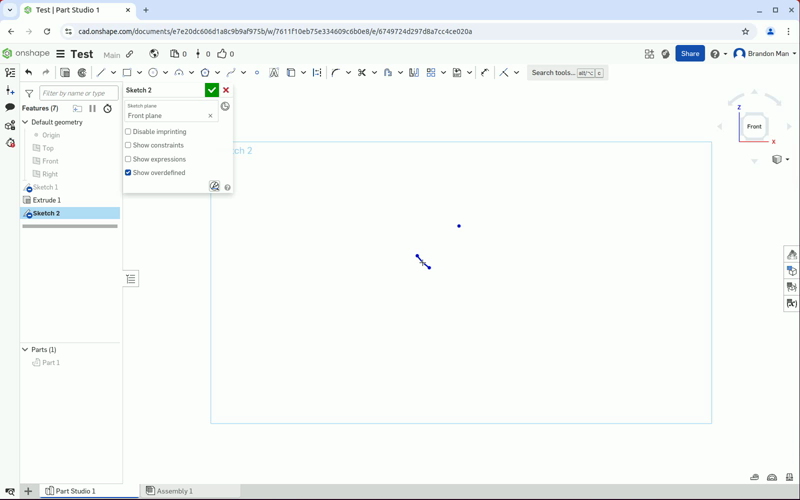
mouse_move(429, 267)
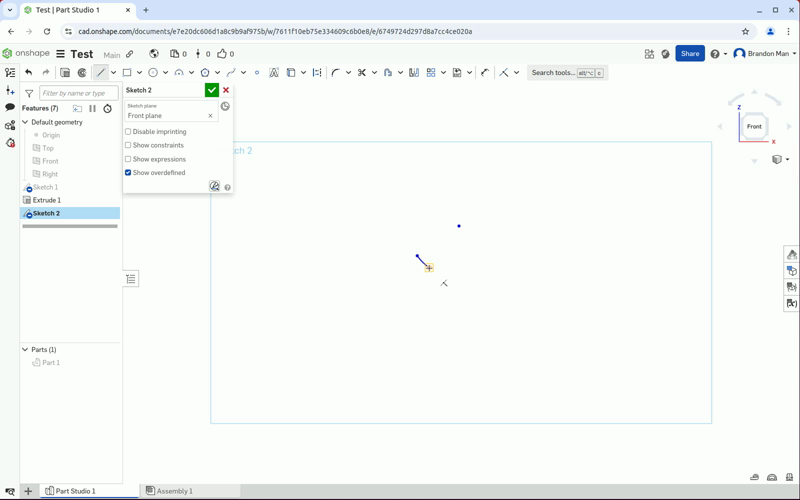
click(429, 267)
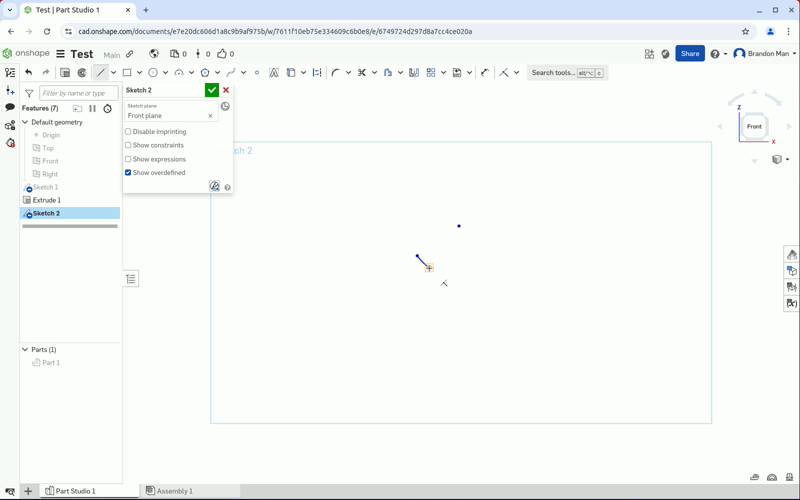
key_down(shift)
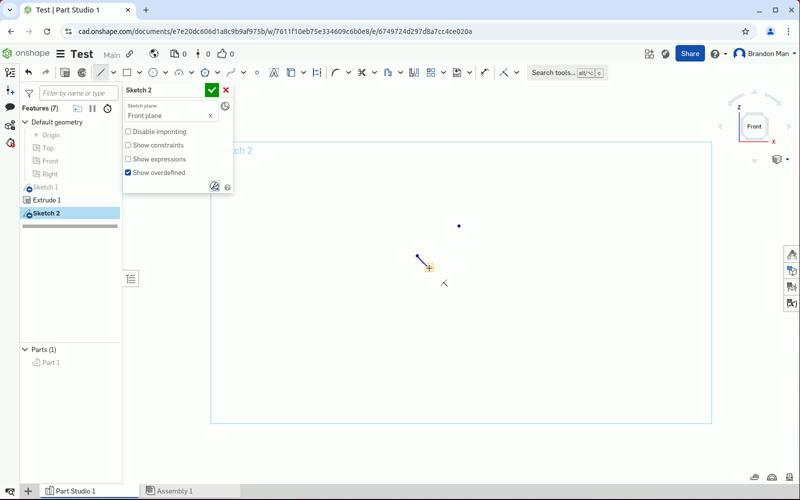
mouse_move(492, 267)
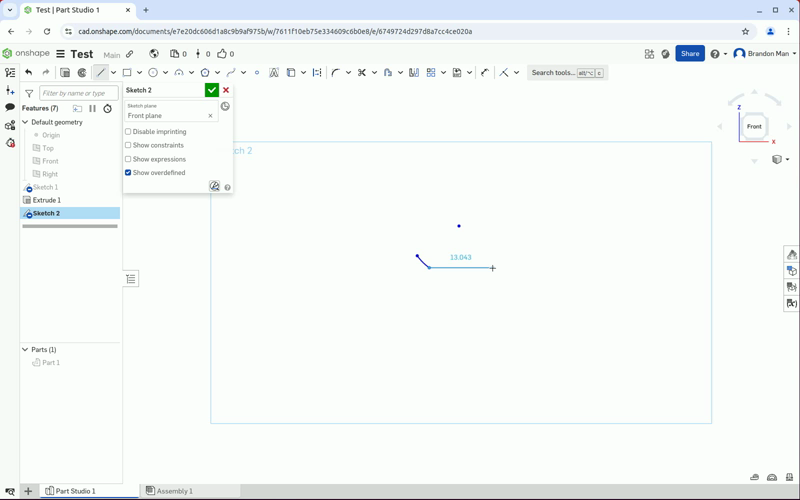
click(492, 267)
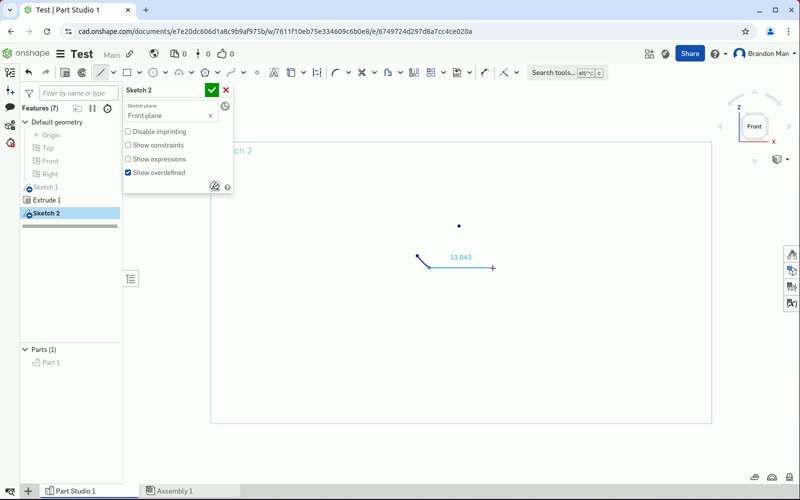
key_up(shift)
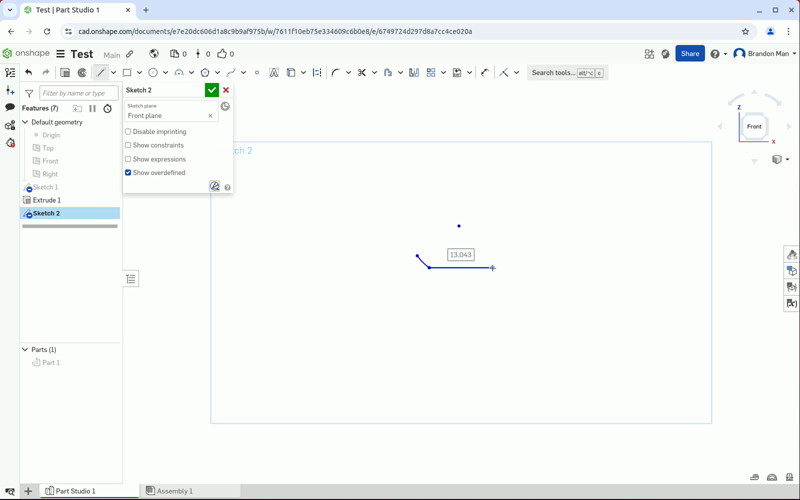
key(esc)
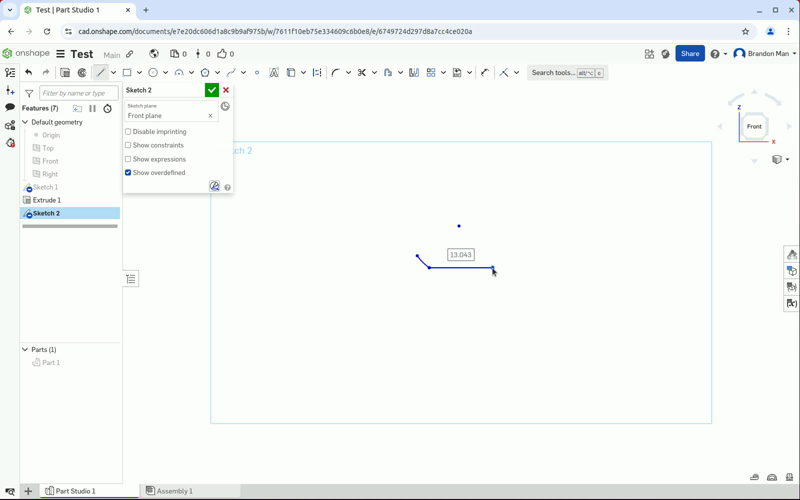
key(a)
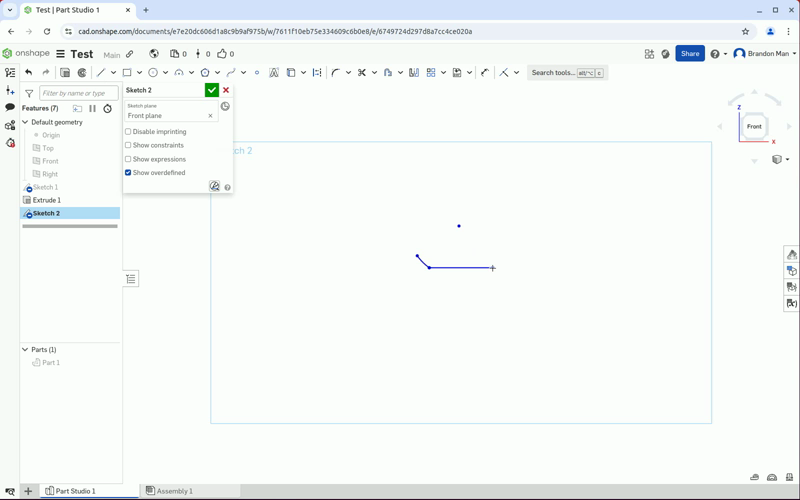
mouse_move(492, 267)
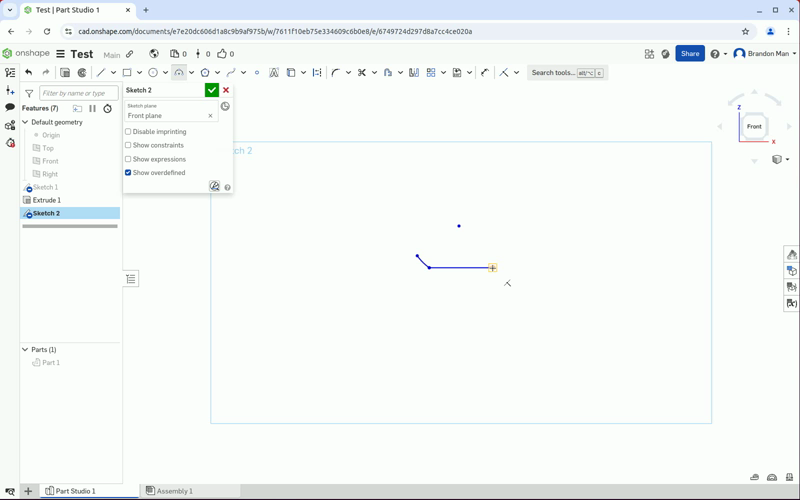
click(492, 267)
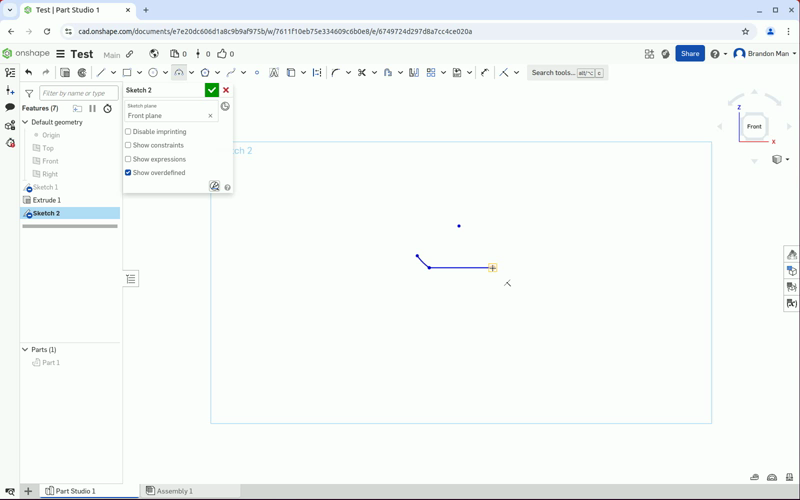
key_down(shift)
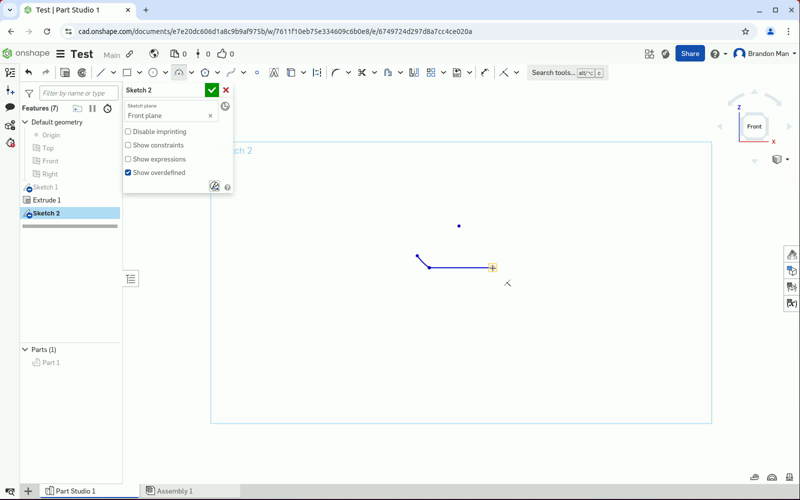
mouse_move(504, 255)
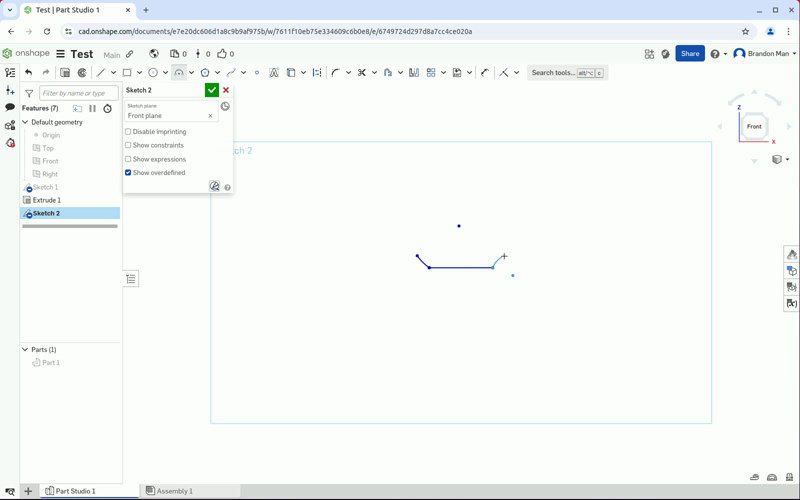
click(504, 255)
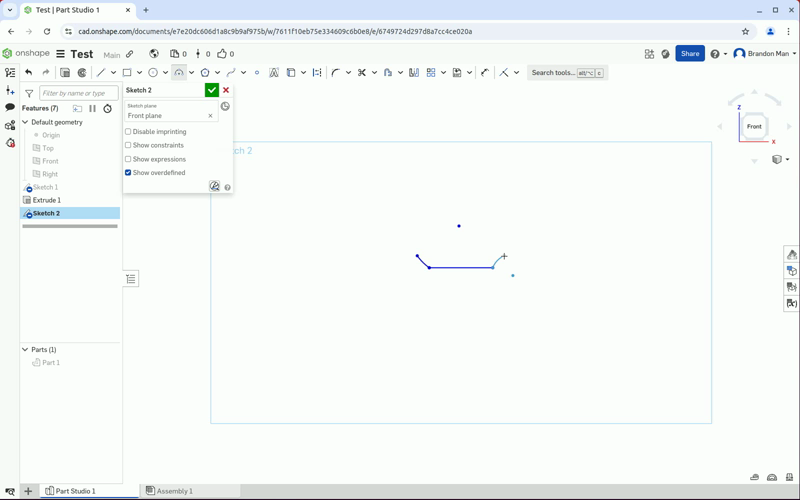
mouse_move(498, 262)
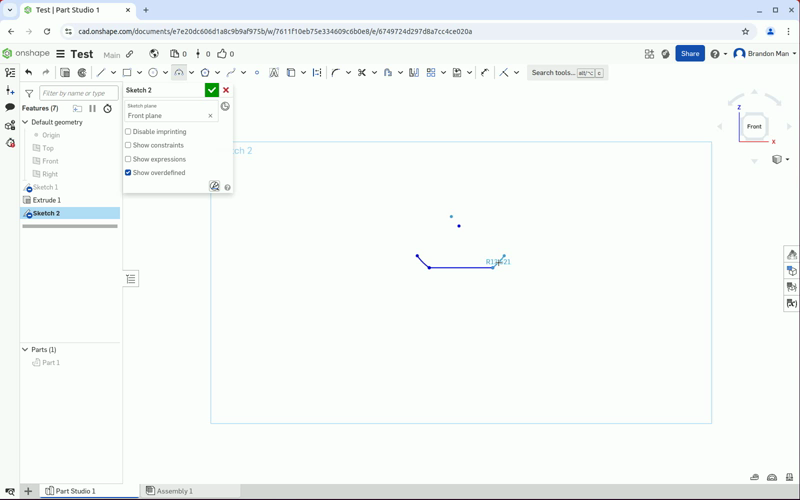
click(498, 262)
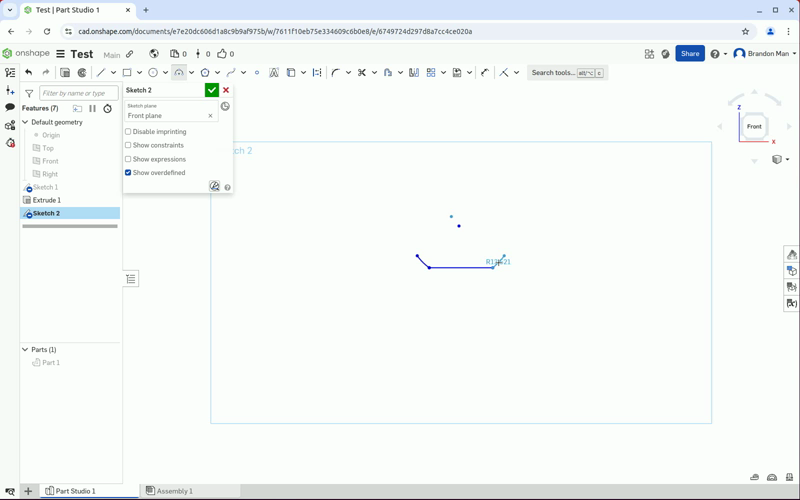
key_up(shift)
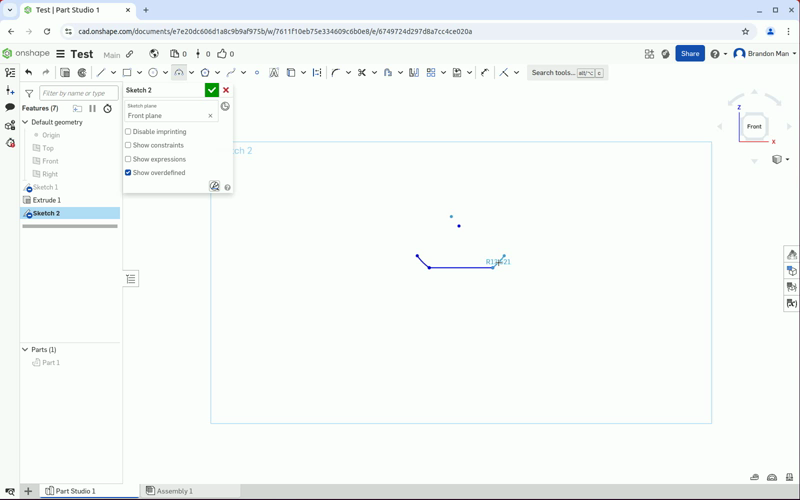
key(esc)
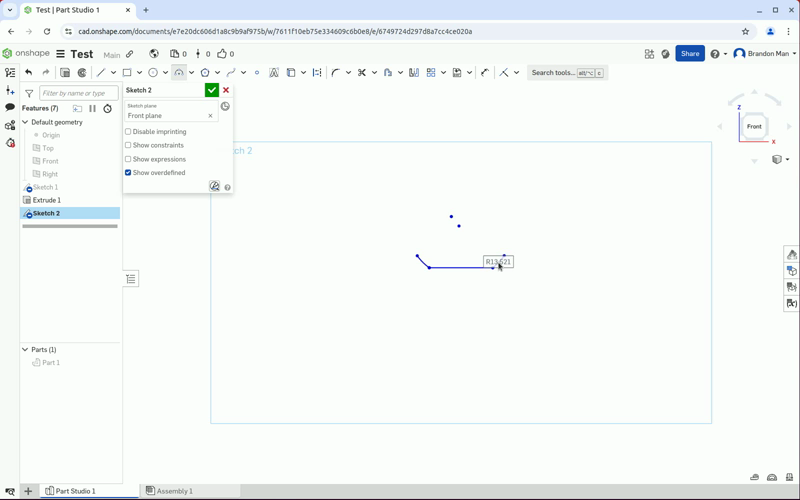
key(l)
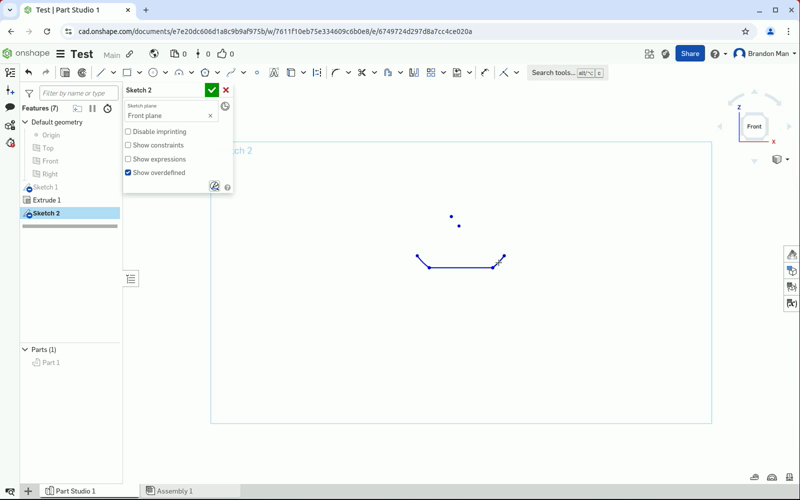
mouse_move(504, 255)
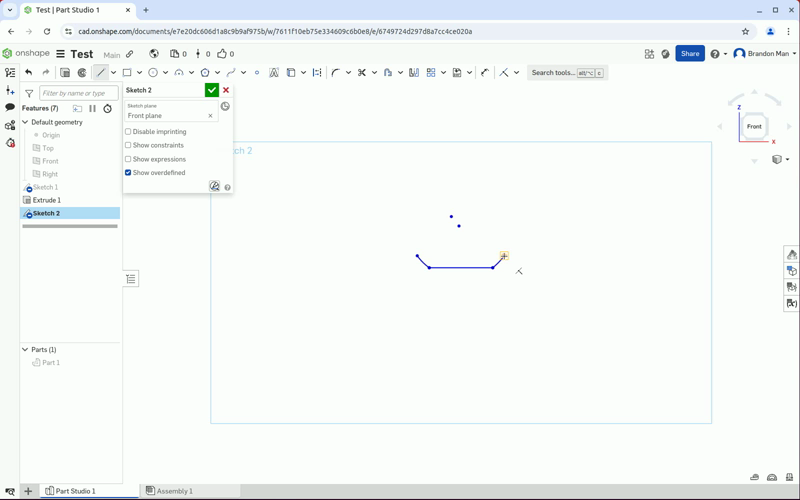
click(504, 255)
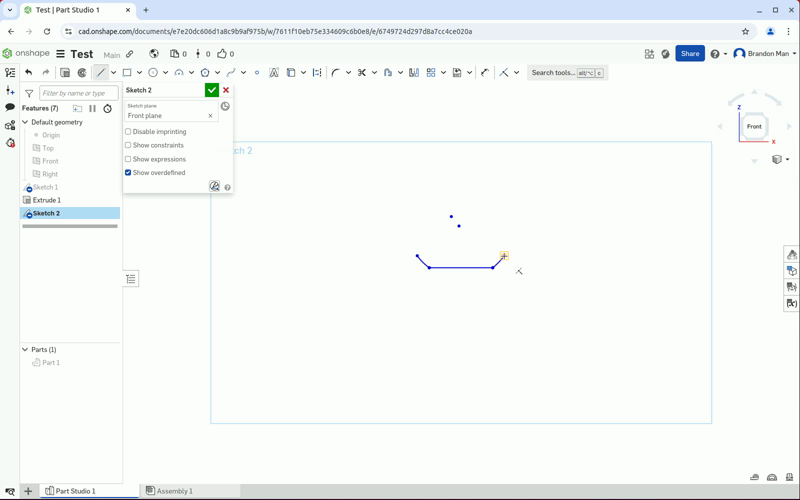
key_down(shift)
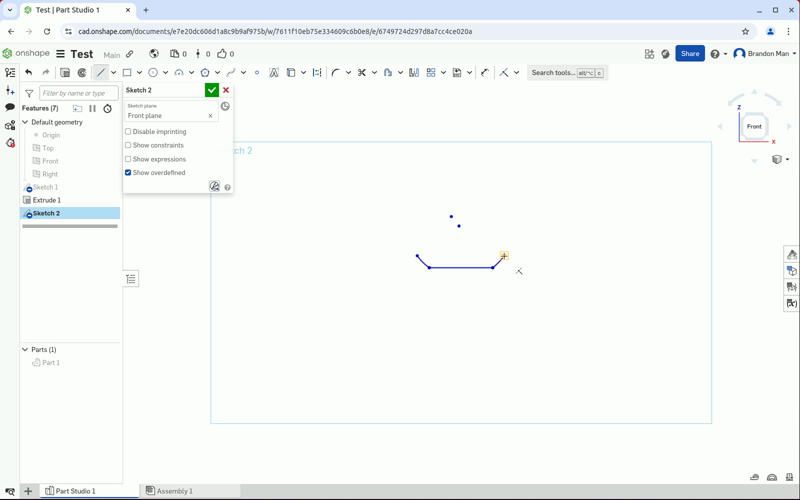
mouse_move(534, 255)
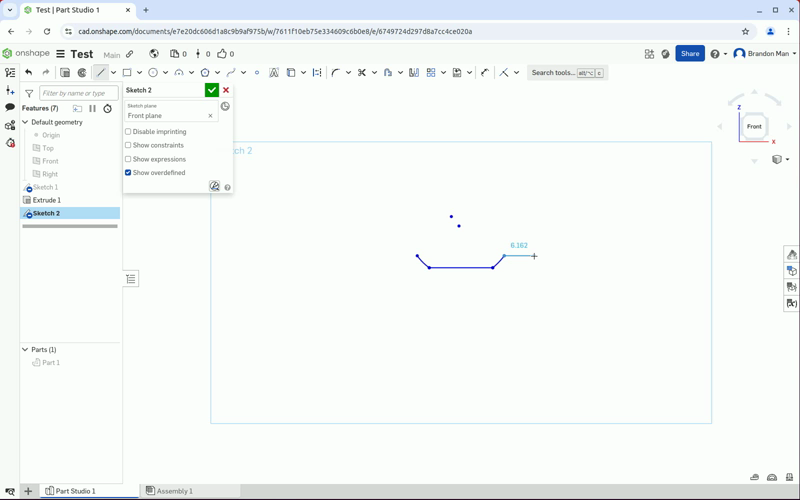
mouse_move(461, 255)
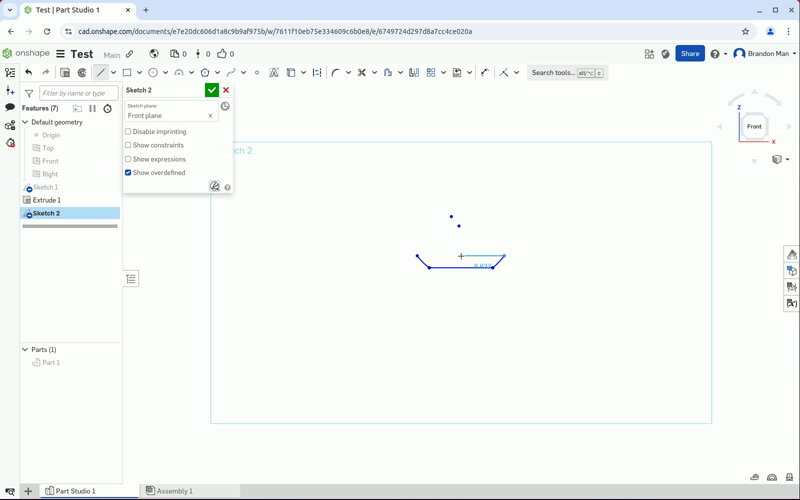
click(461, 255)
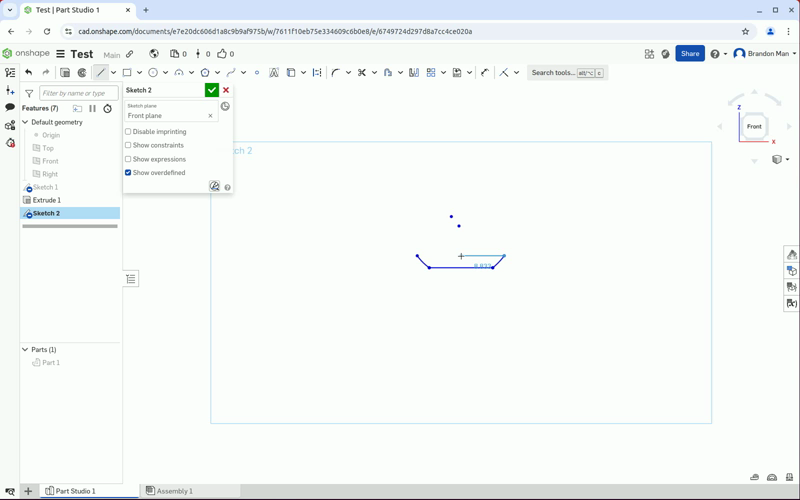
key_up(shift)
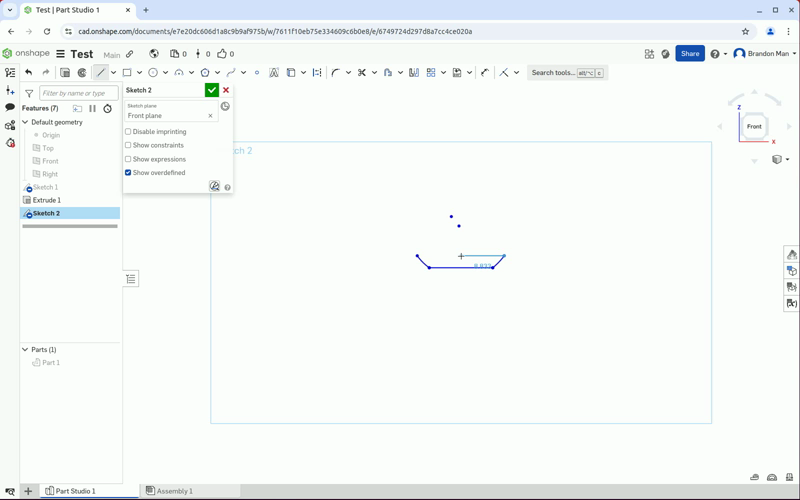
mouse_move(491, 255)
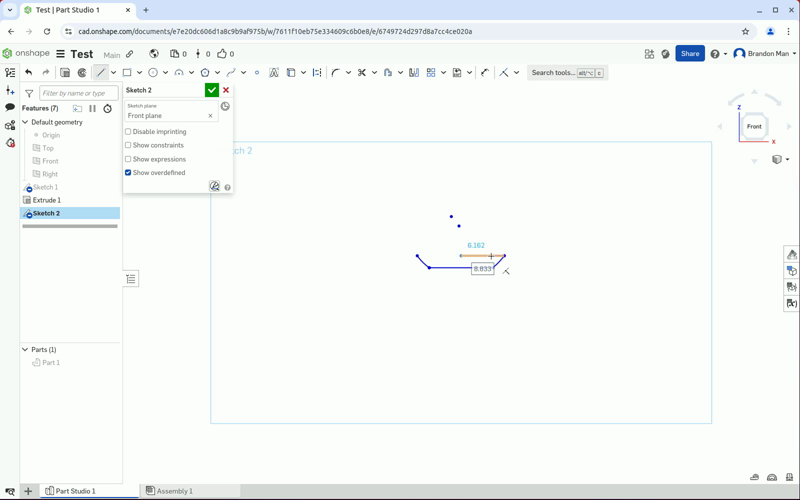
key_down(shift)
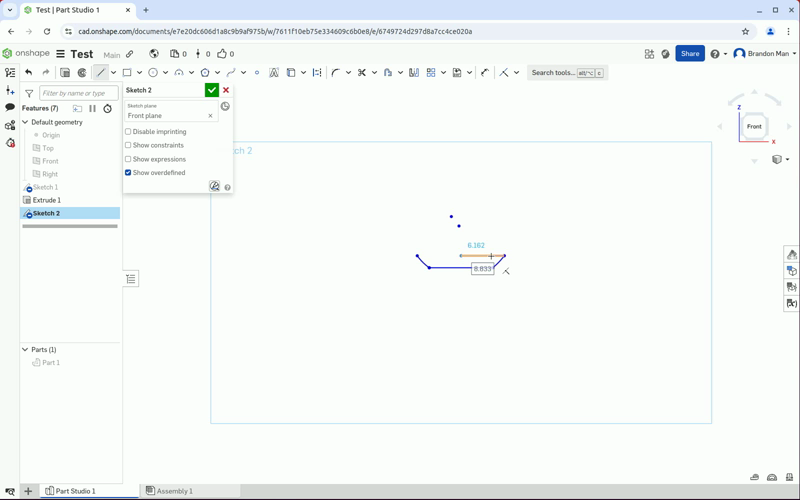
mouse_move(417, 255)
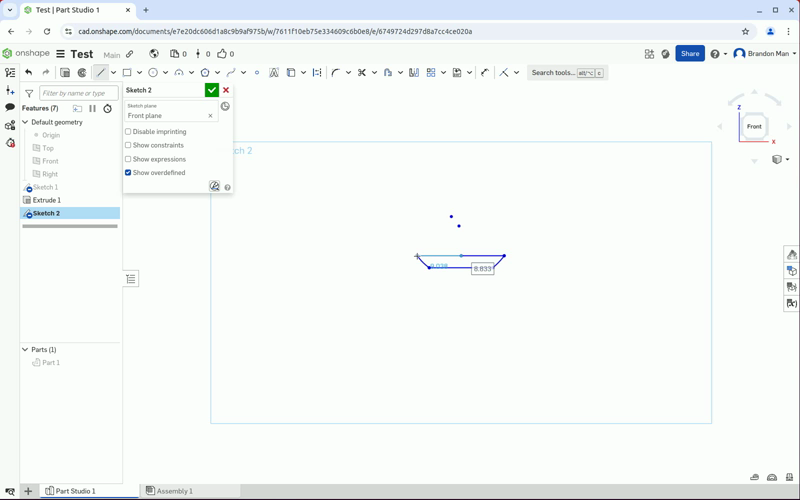
key_up(shift)
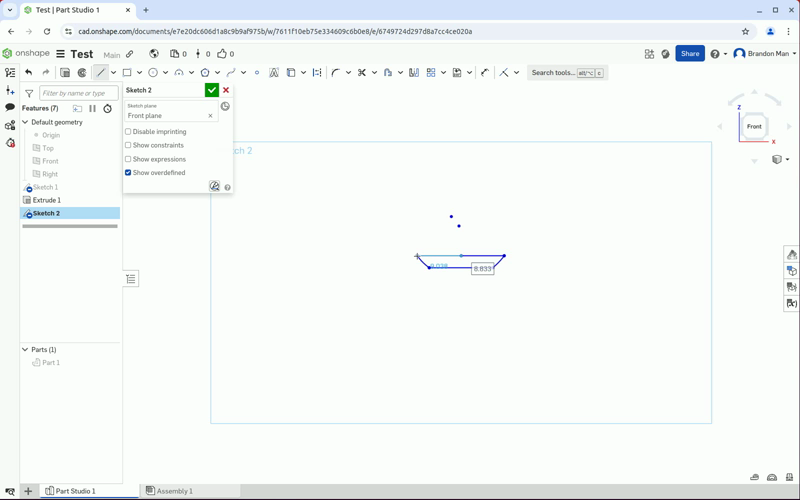
click(417, 255)
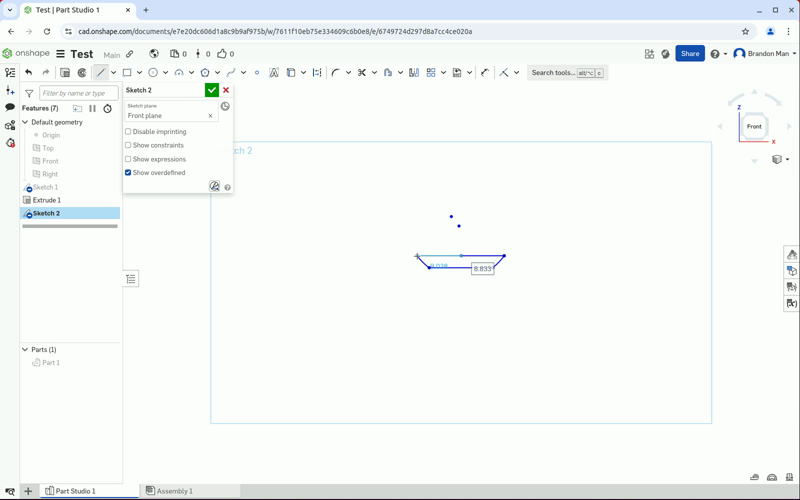
key(esc)
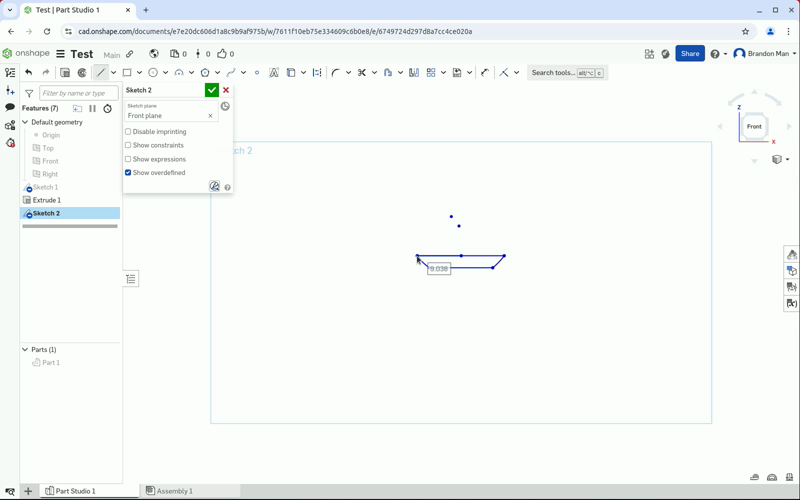
mouse_move(486, 265)
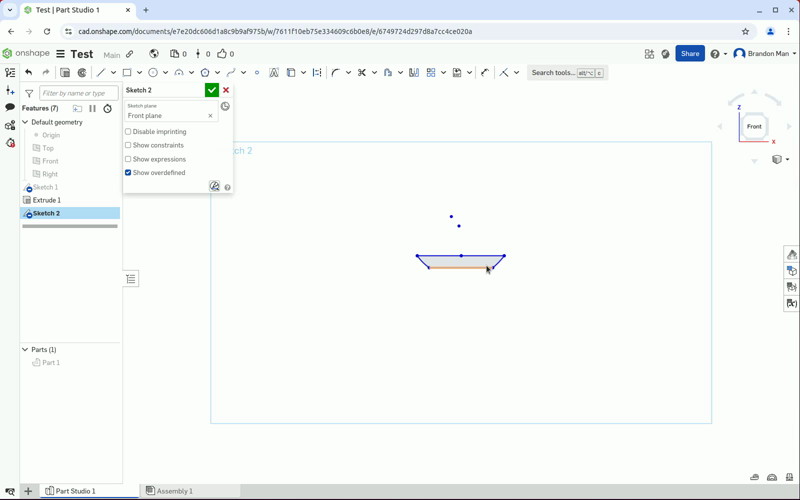
scroll(6)
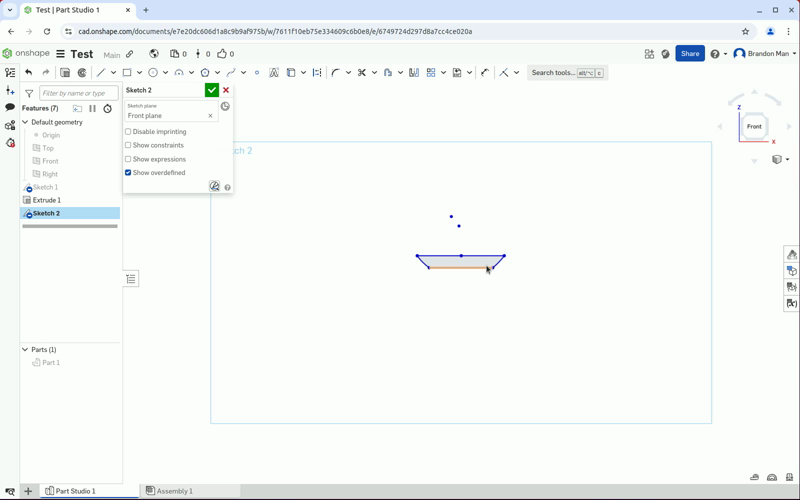
scroll(6)
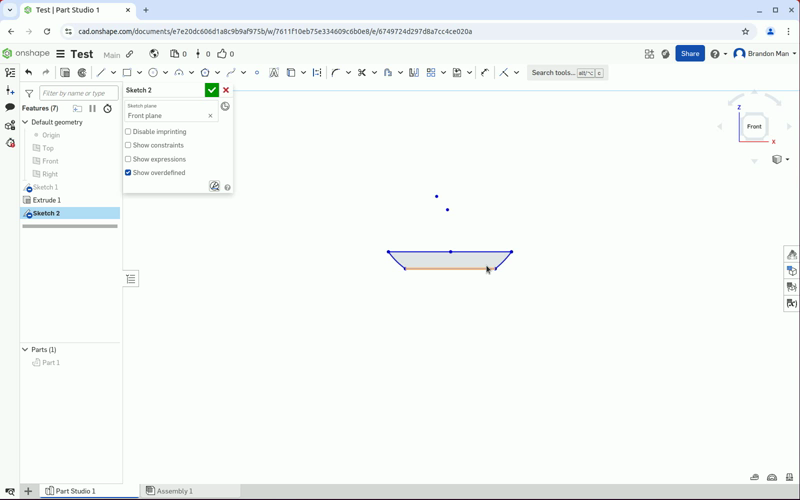
scroll(6)
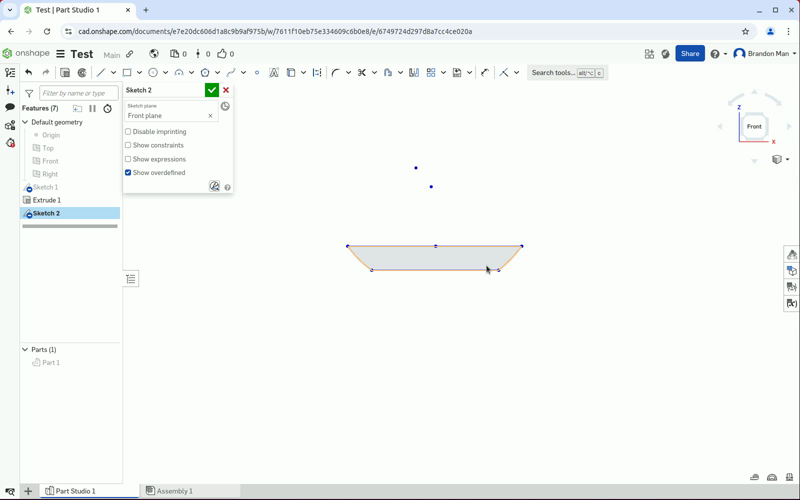
scroll(6)
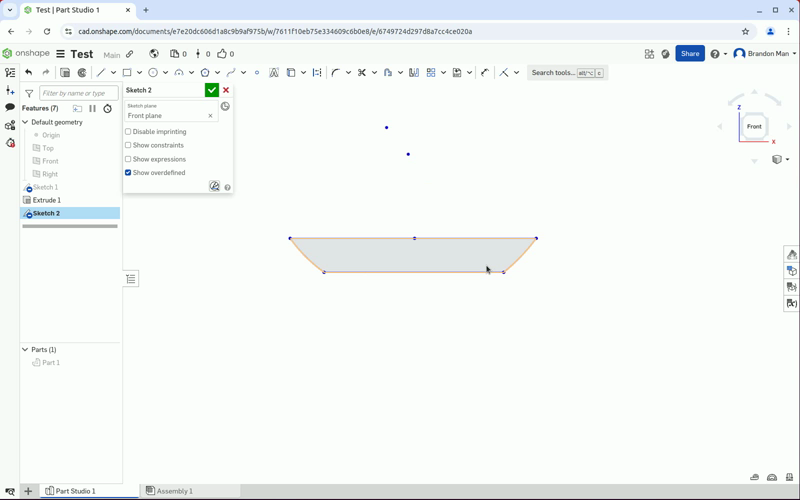
scroll(6)
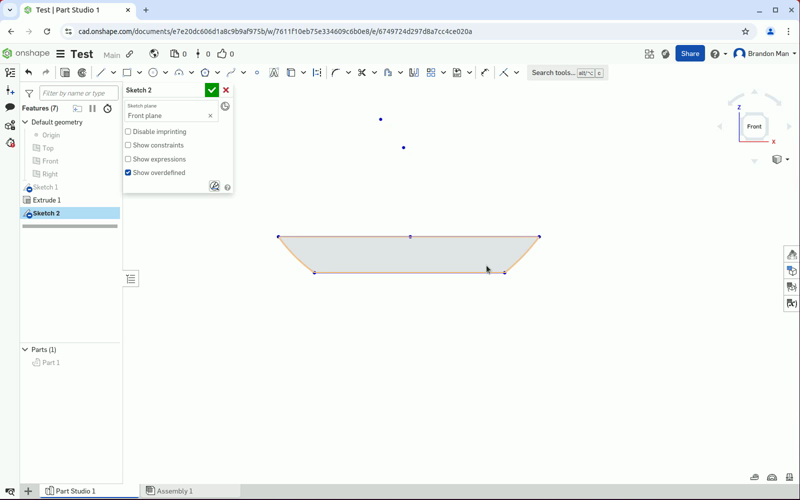
scroll(6)
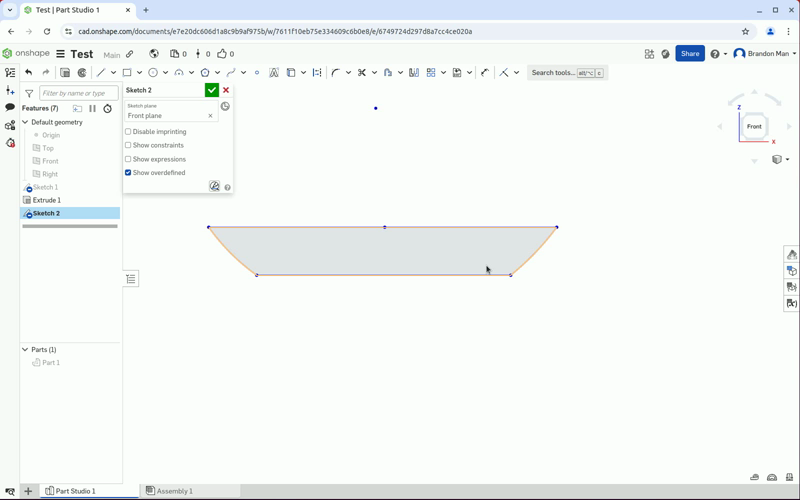
scroll(6)
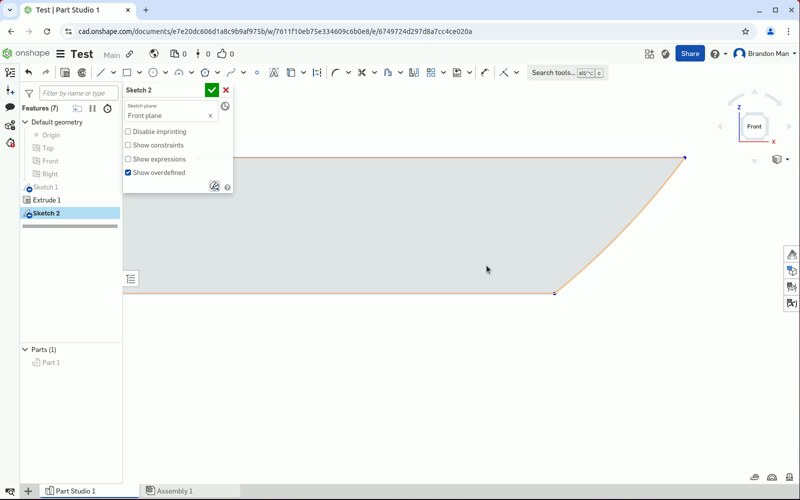
click(486, 265)
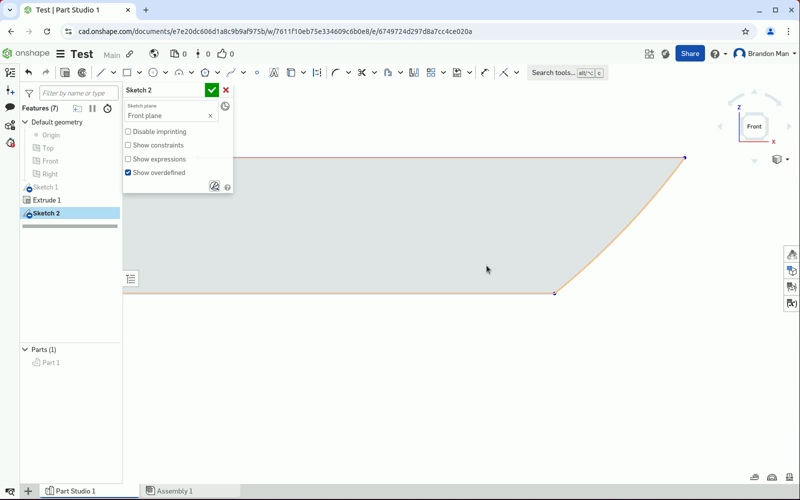
scroll(-6)
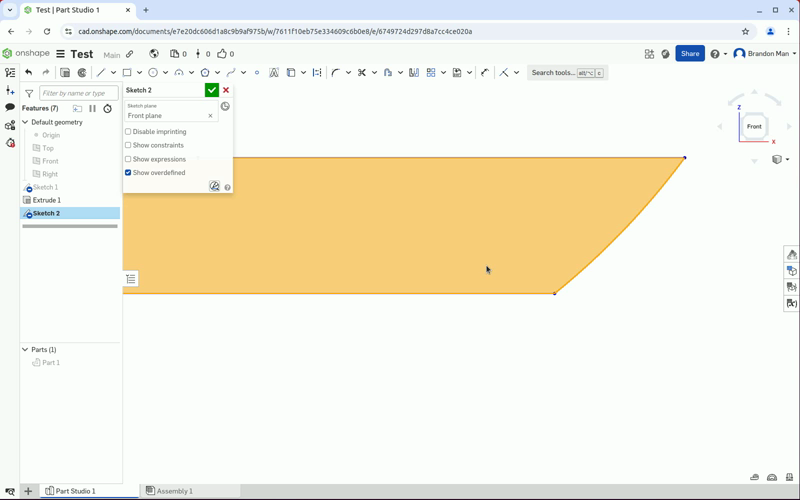
scroll(-6)
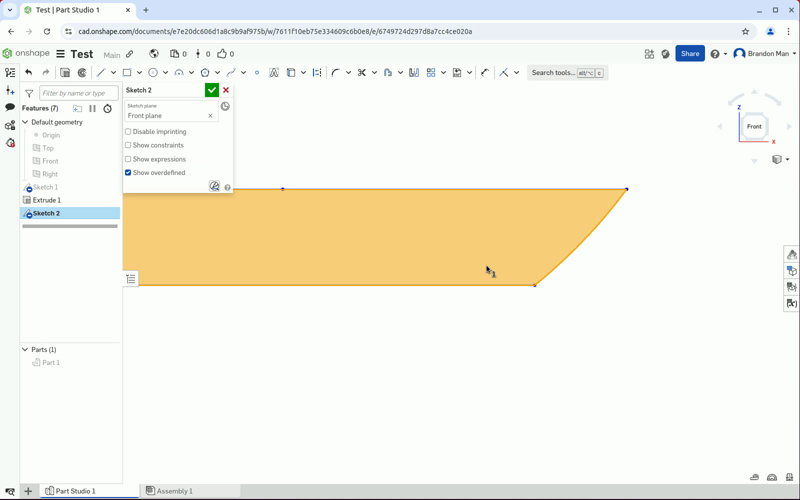
scroll(-6)
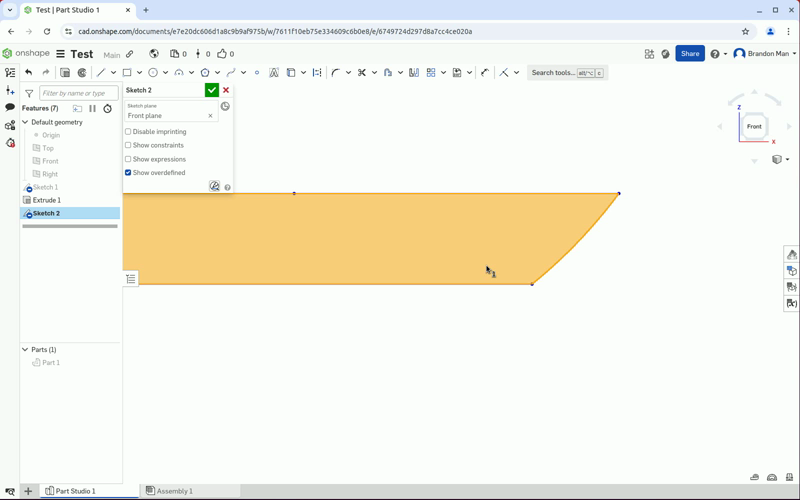
scroll(-6)
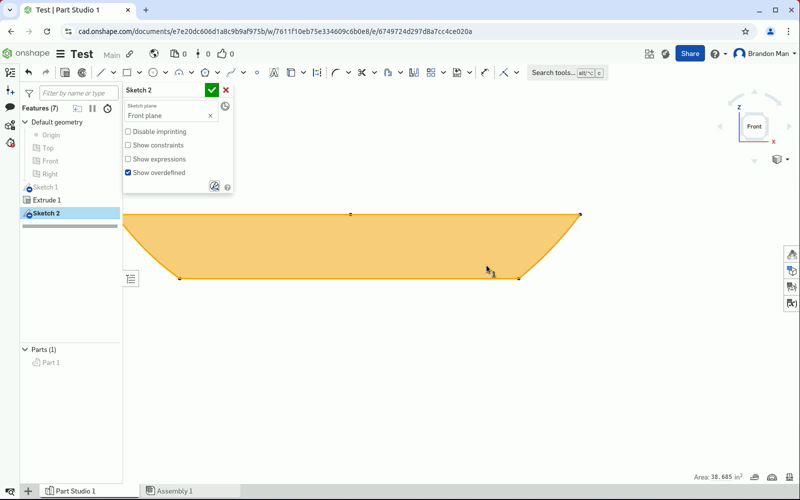
scroll(-6)
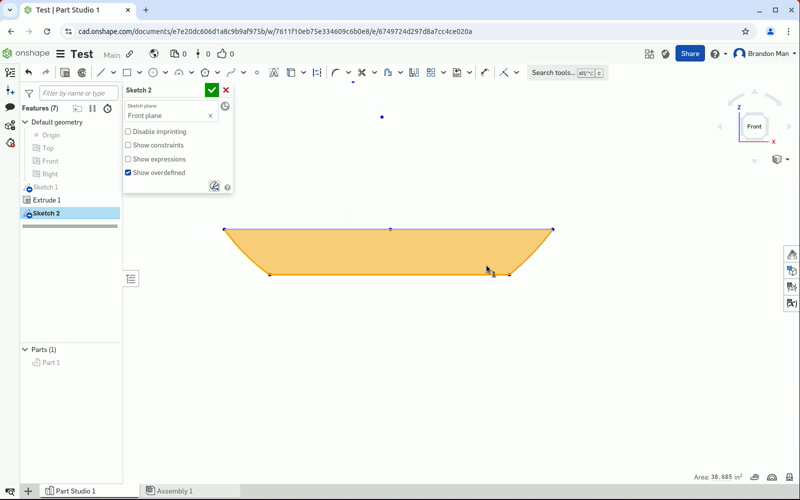
scroll(-6)
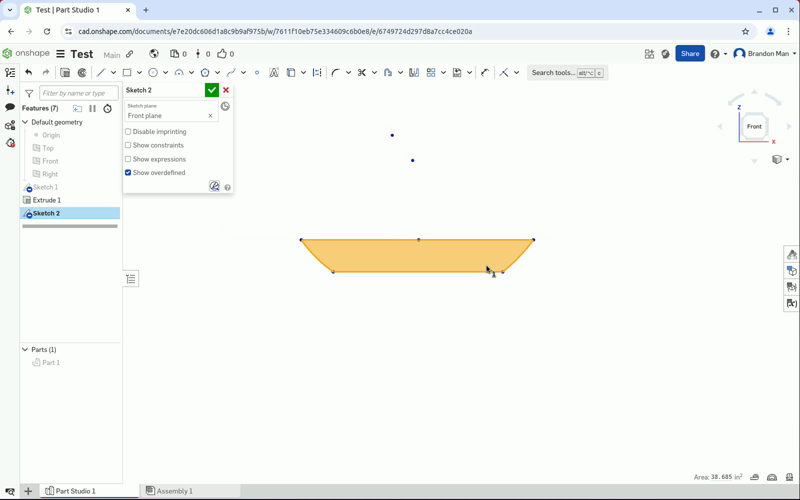
scroll(-6)
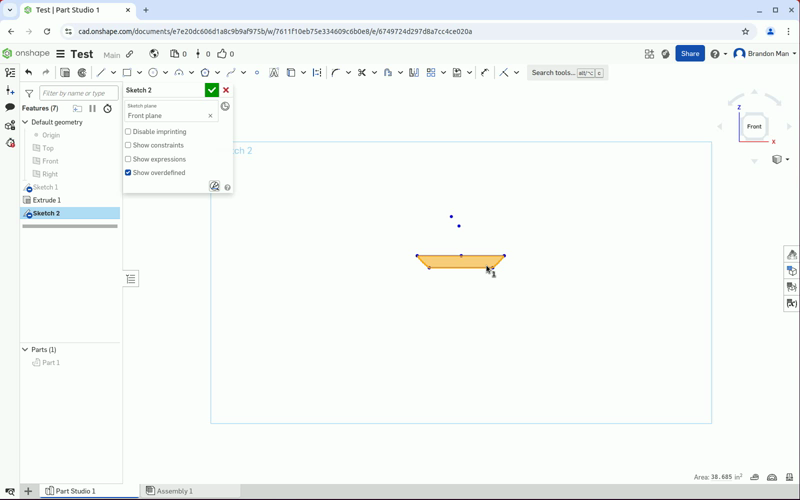
mouse_move(73, 352)
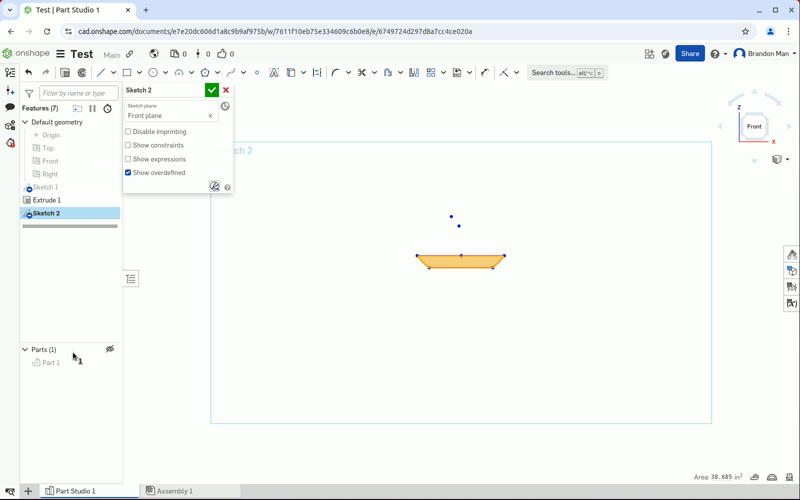
key(shift+y)
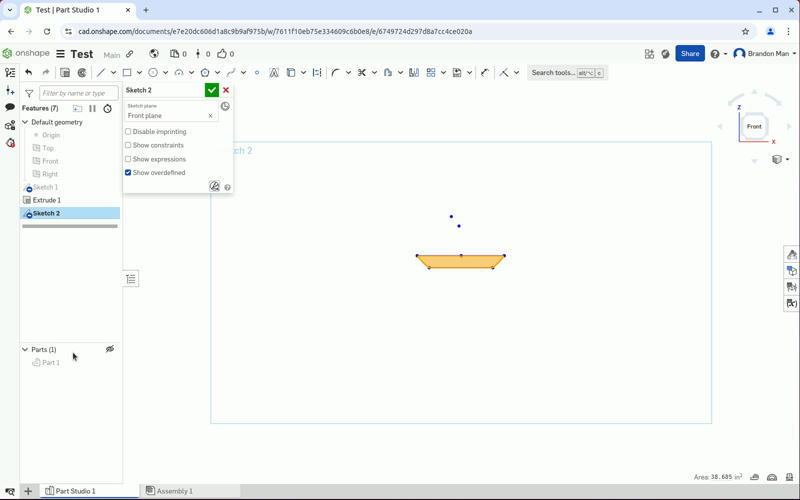
key(shift+e)
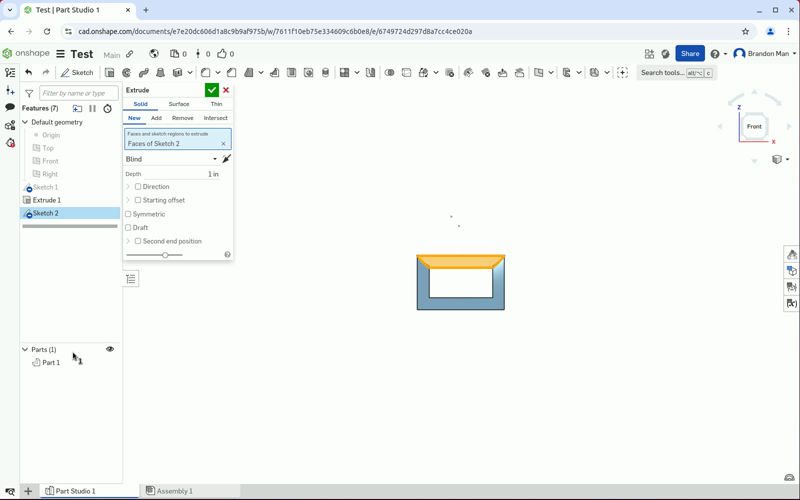
mouse_move(143, 106)
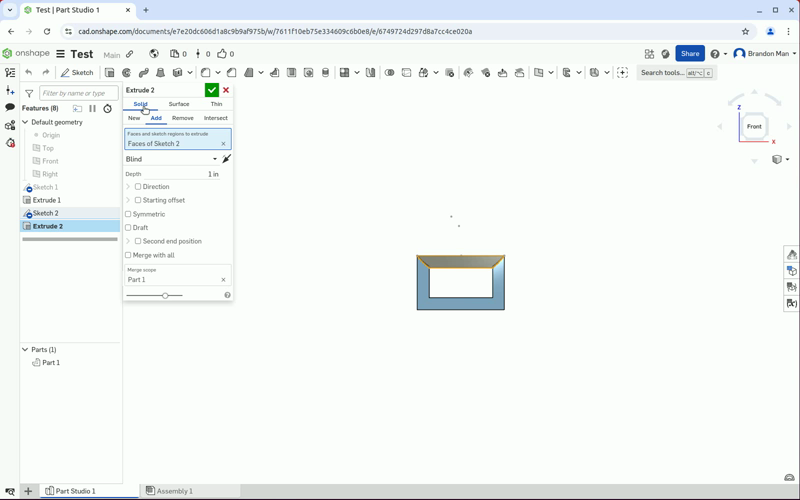
click(143, 106)
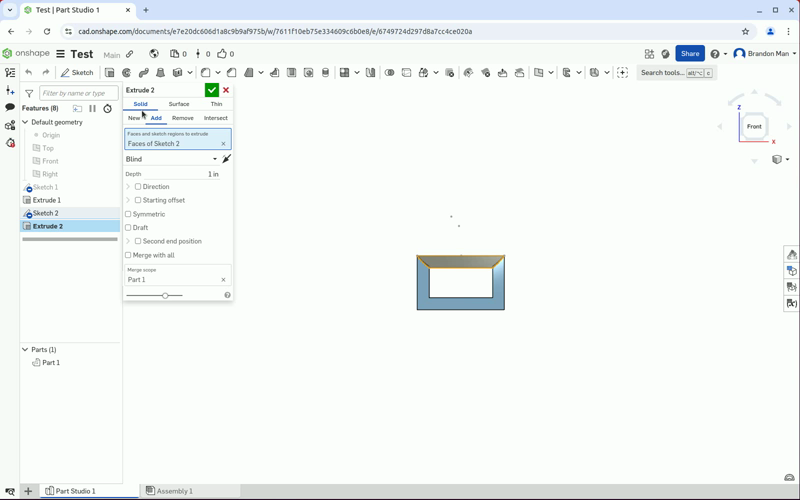
mouse_move(137, 120)
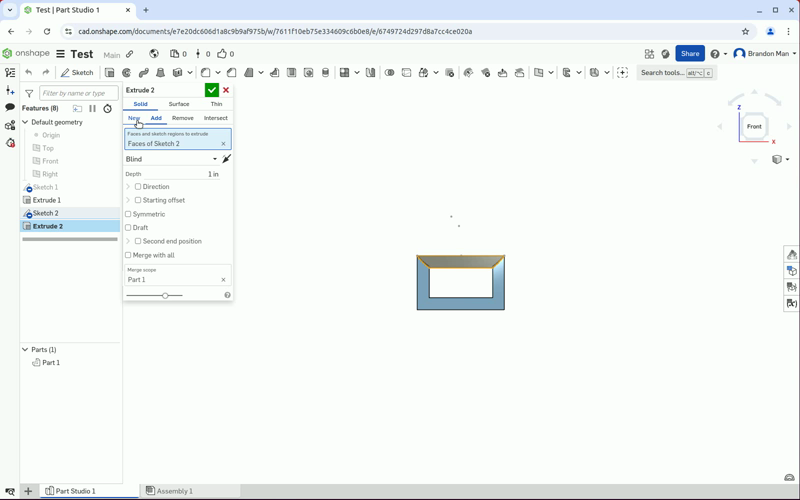
click(137, 120)
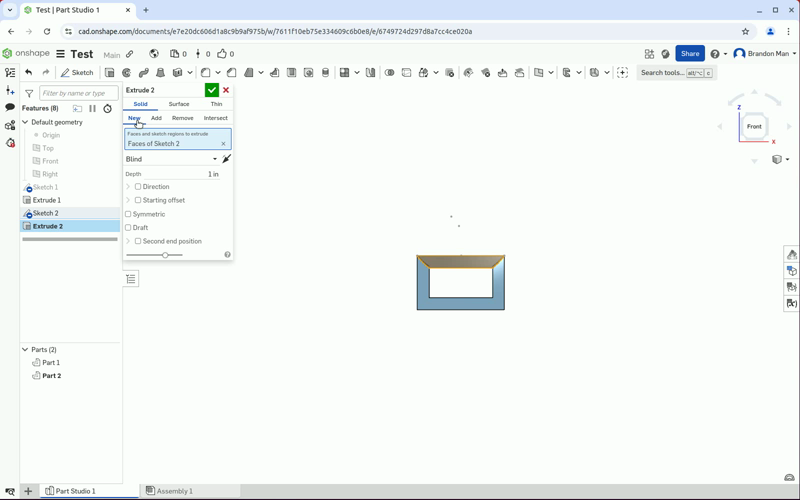
key(tab, 4)
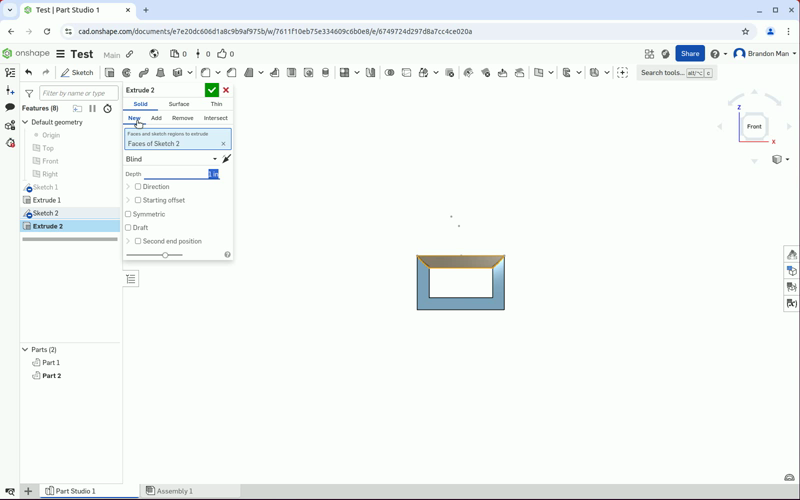
text(12.998)
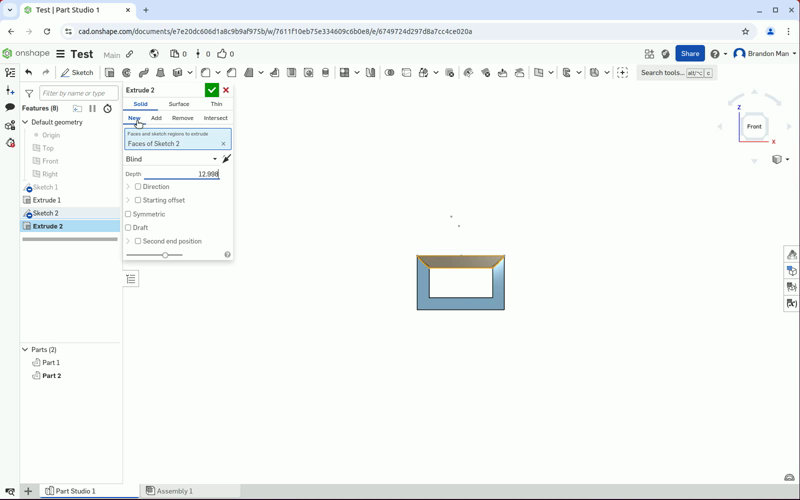
key(enter)
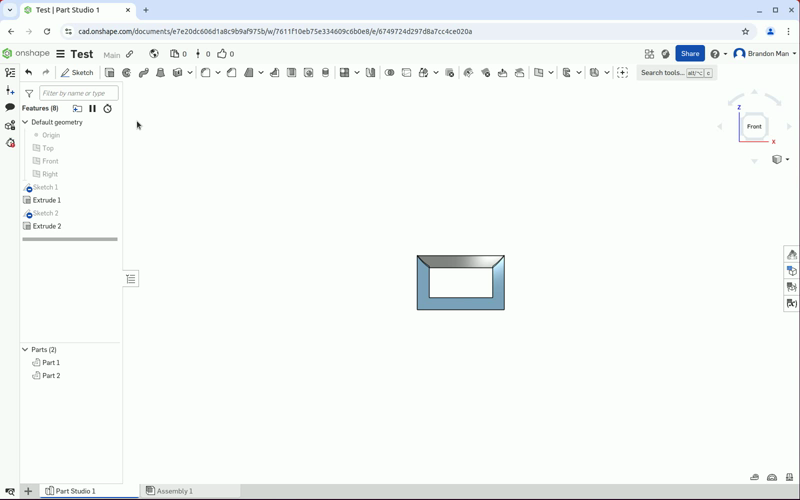
key(shift+h)
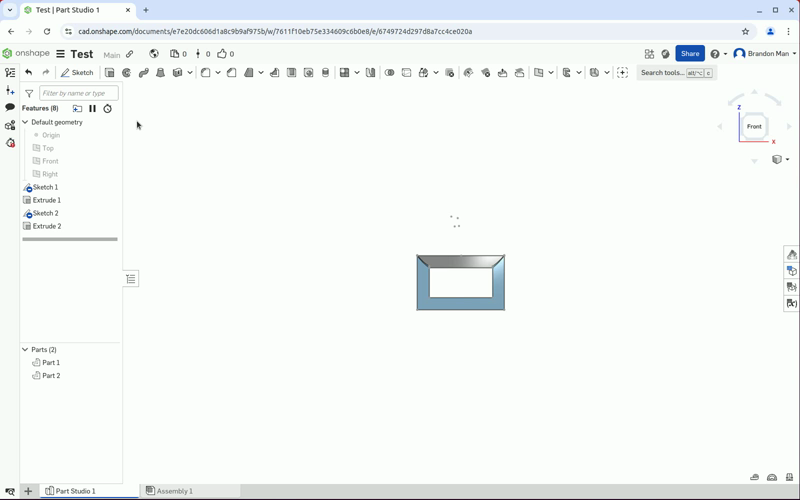
key(shift+h)
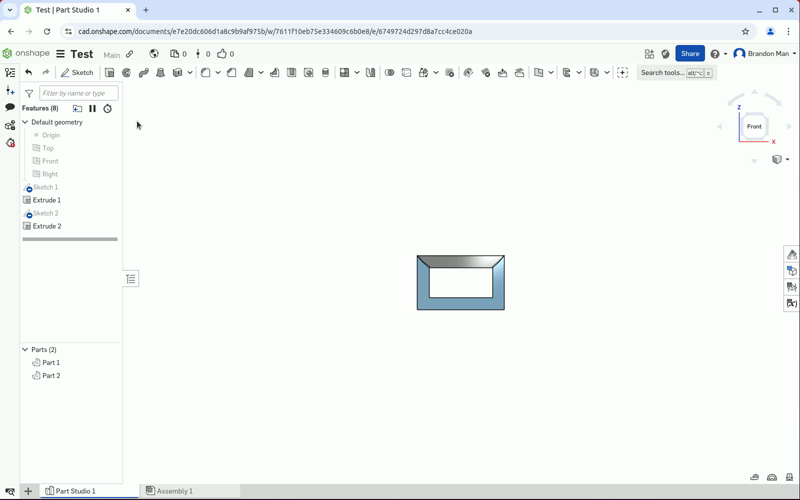
mouse_move(73, 189)
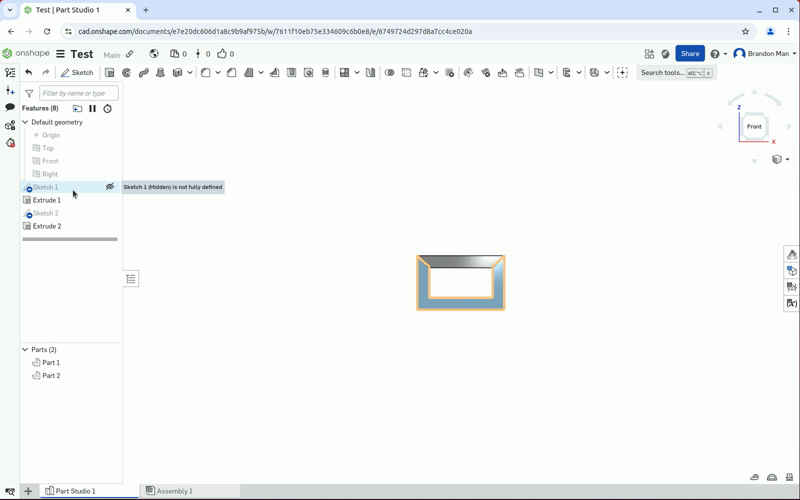
click(73, 189)
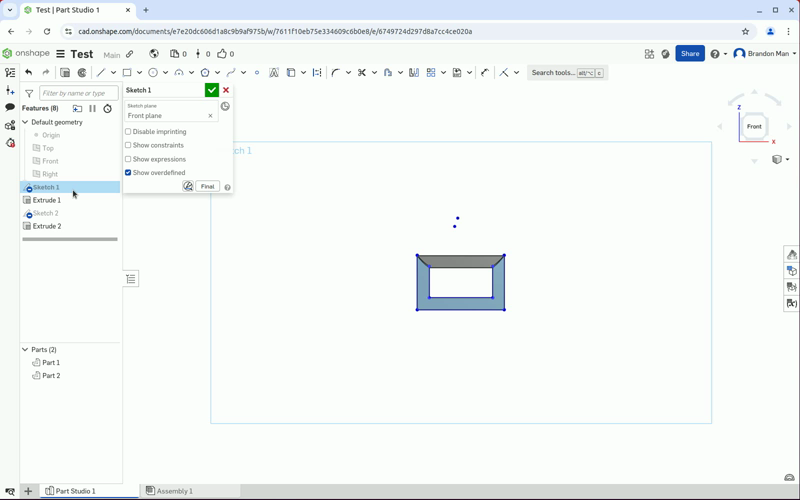
mouse_move(229, 92)
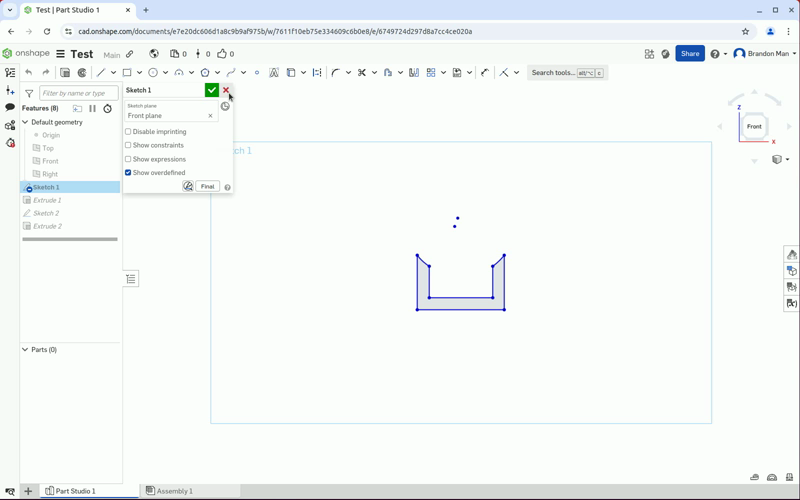
click(229, 92)
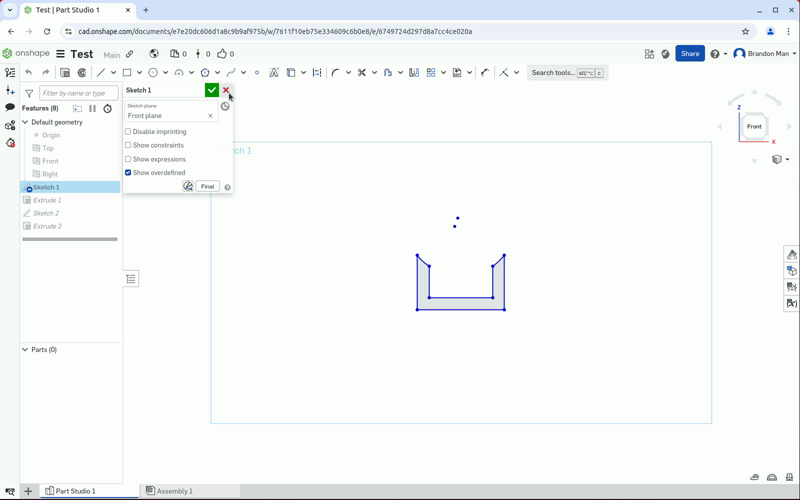
key(shift+s)
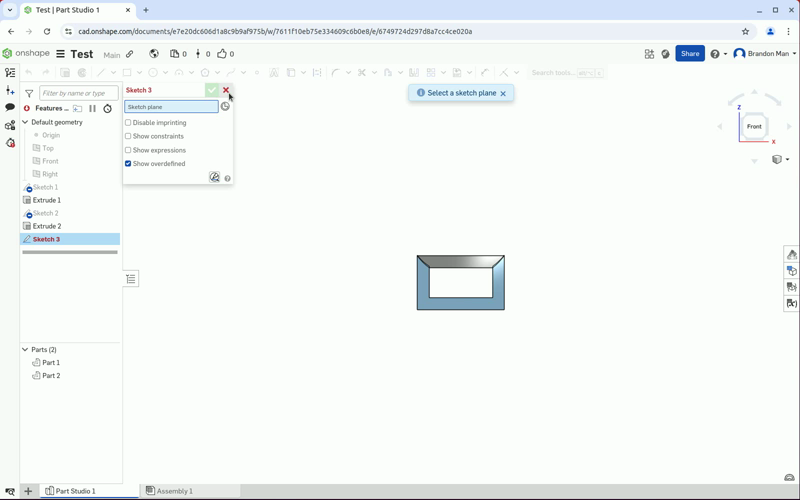
mouse_move(73, 163)
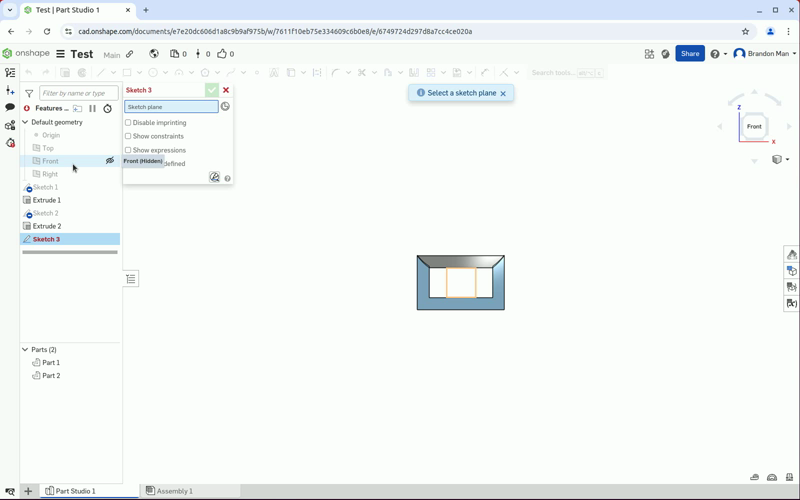
click(73, 163)
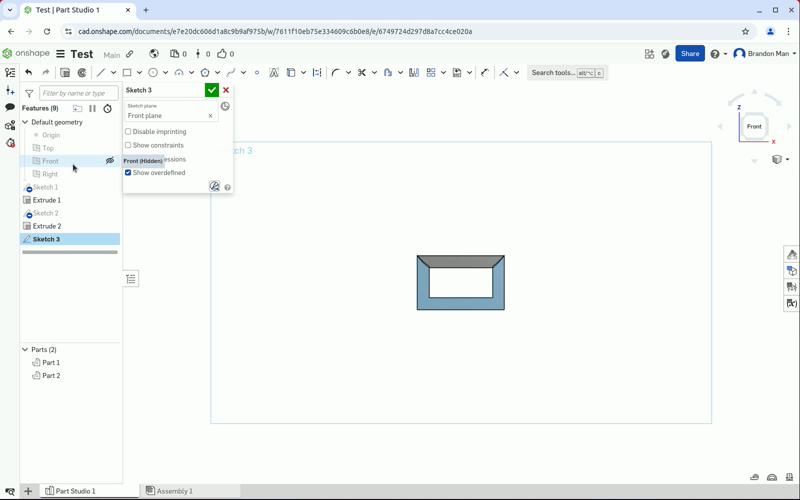
mouse_move(73, 352)
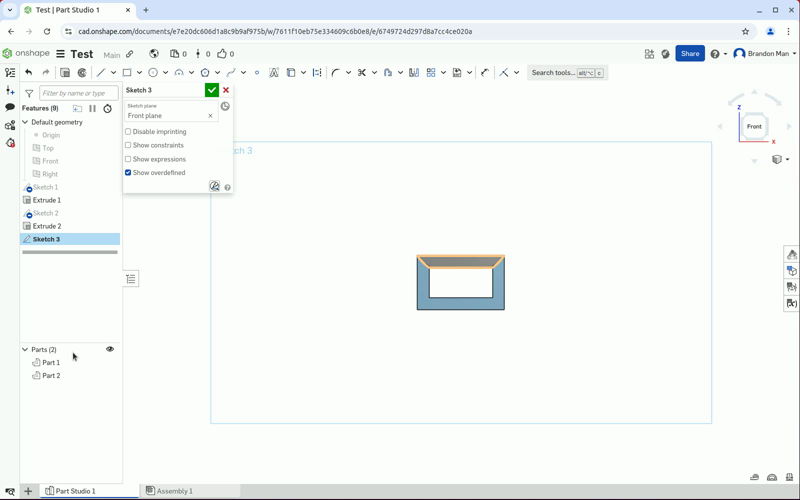
key(y)
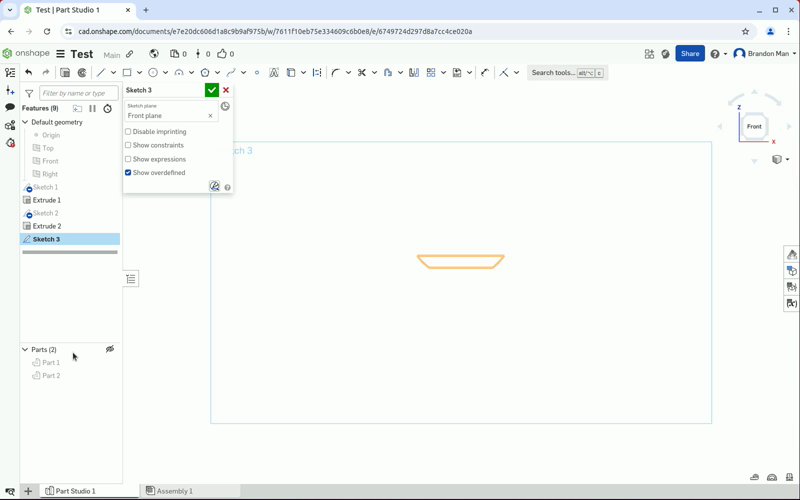
key(a)
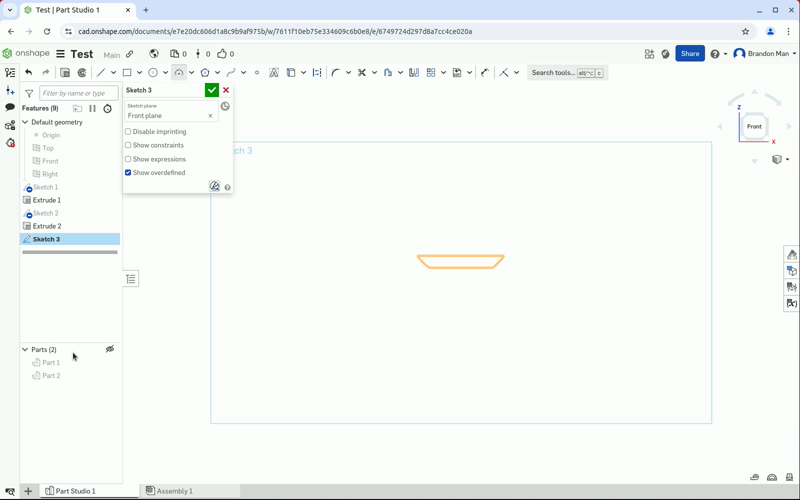
key_down(shift)
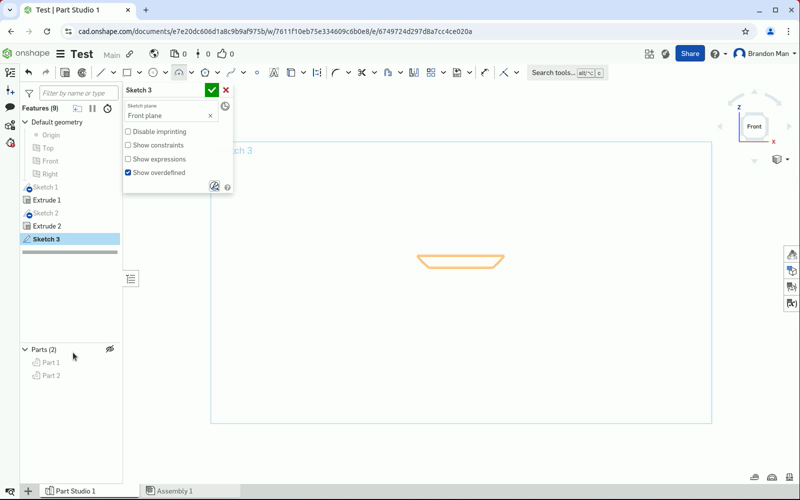
mouse_move(429, 266)
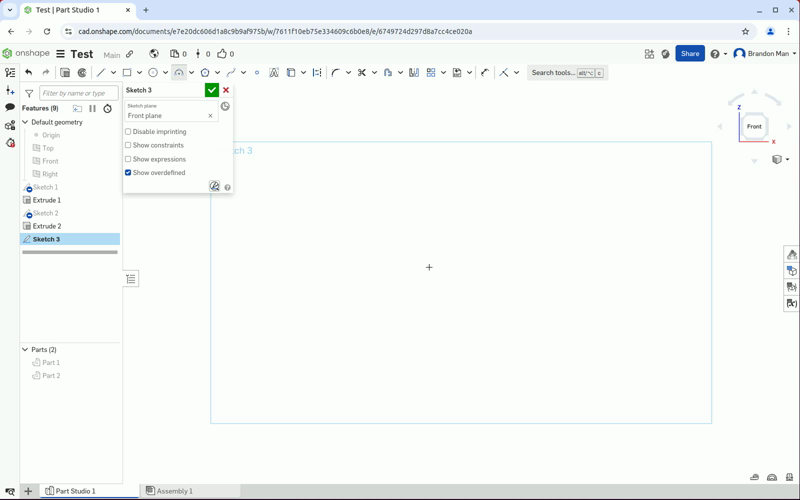
click(429, 266)
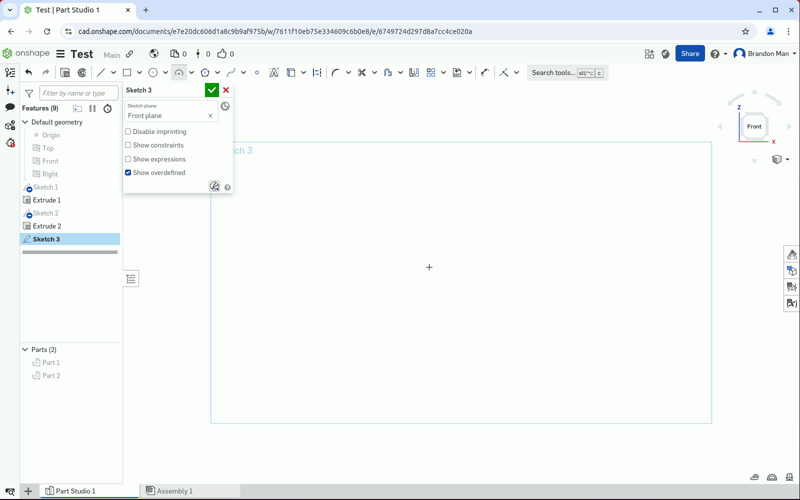
key_up(shift)
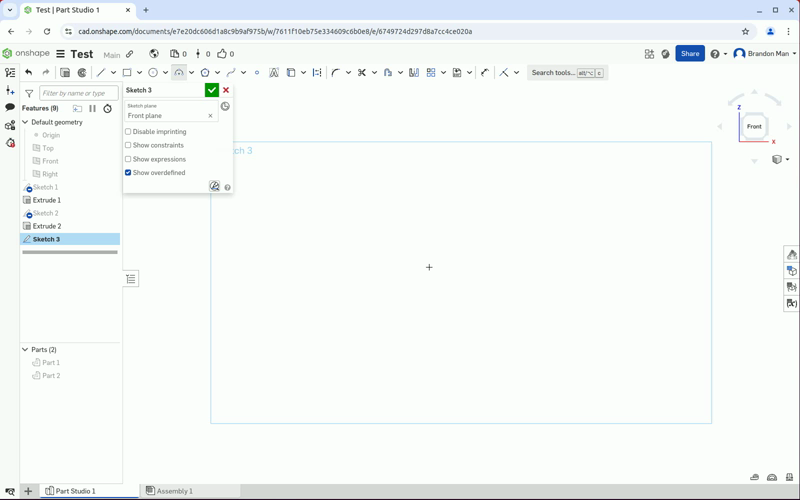
key_down(shift)
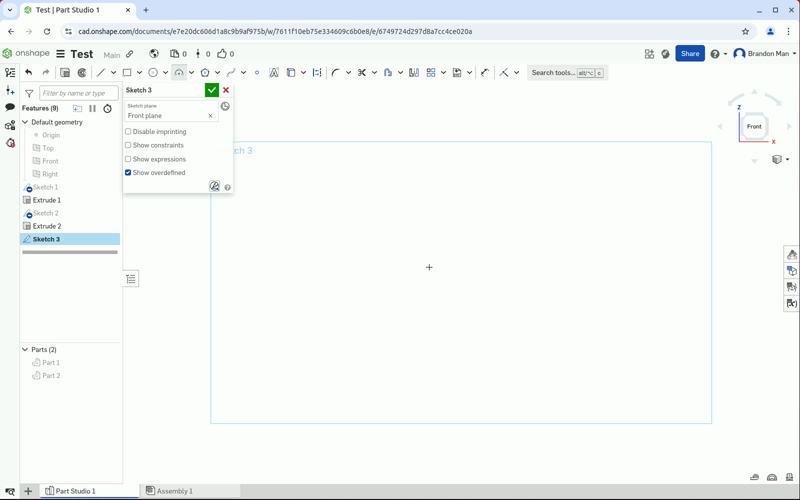
mouse_move(492, 266)
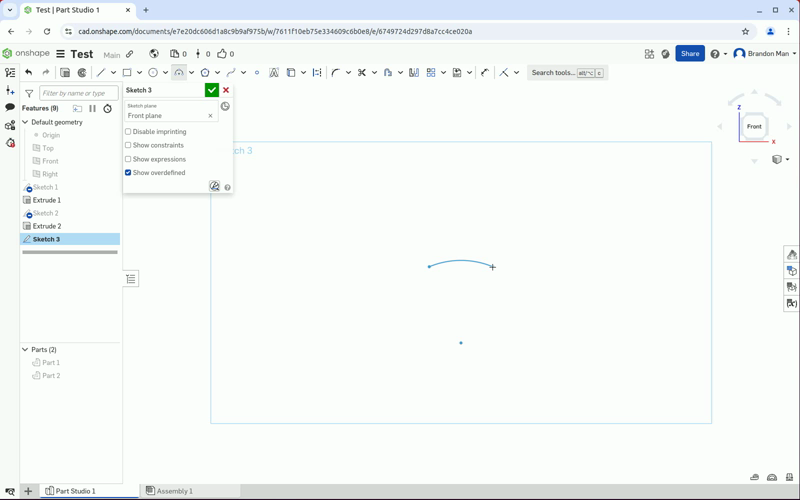
click(492, 266)
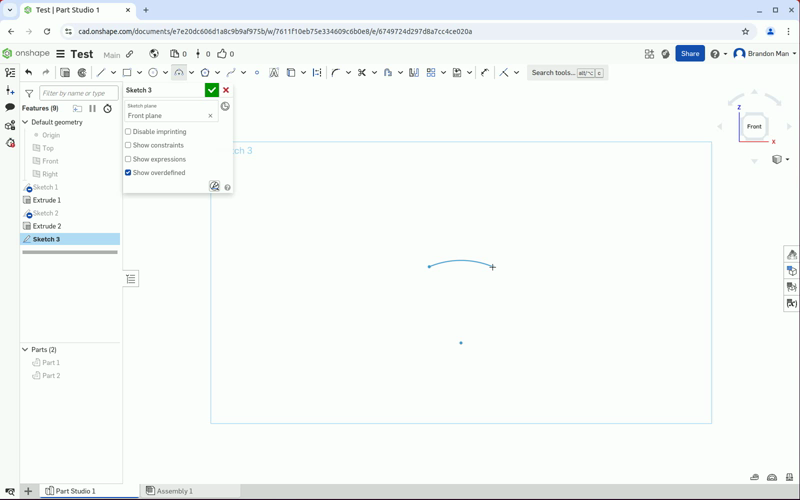
mouse_move(461, 277)
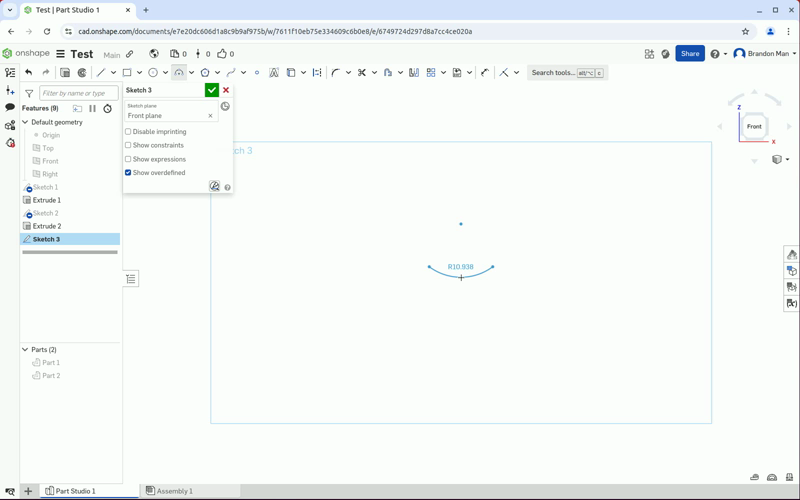
click(461, 277)
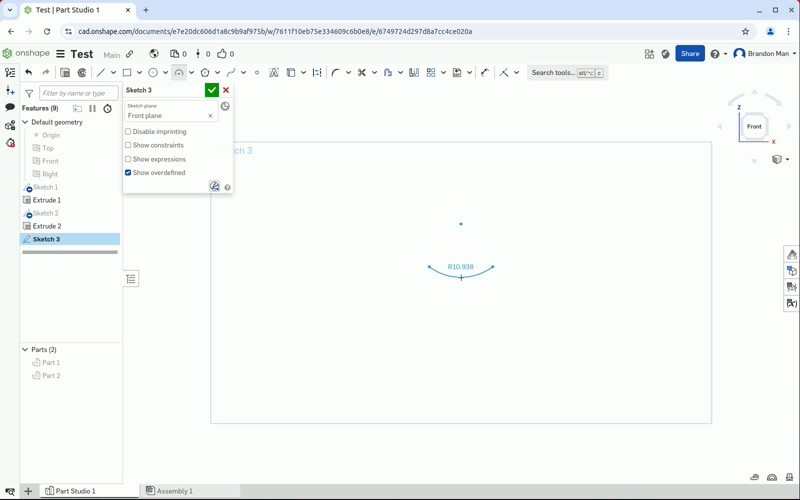
key_up(shift)
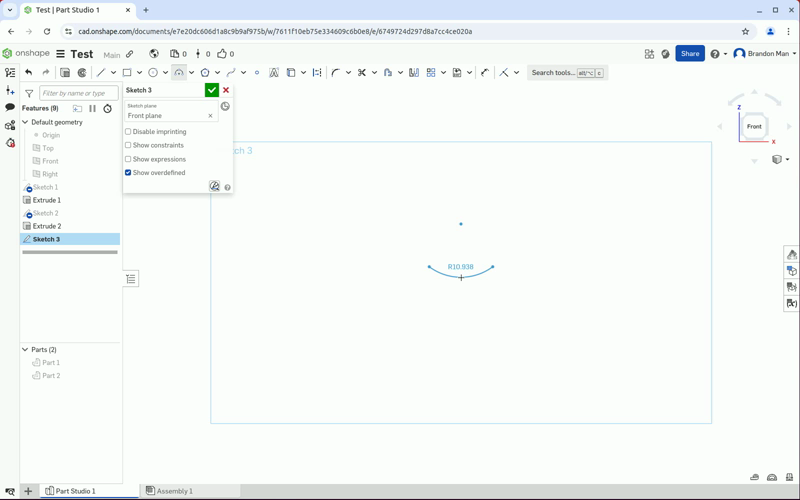
key(esc)
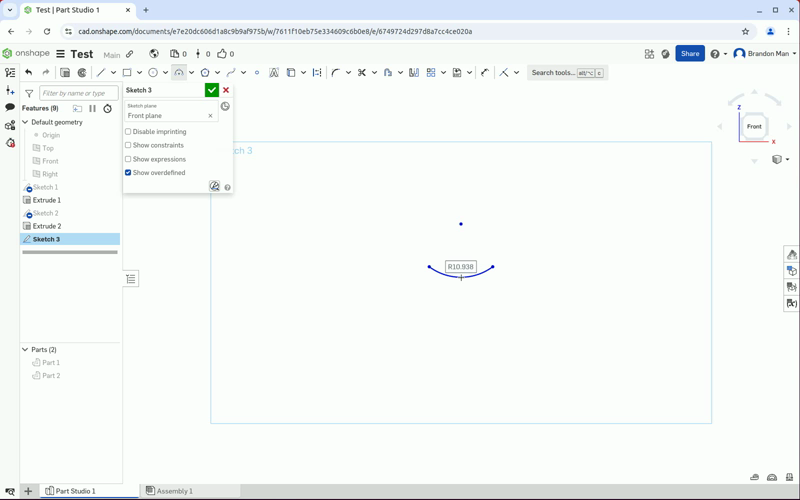
key(l)
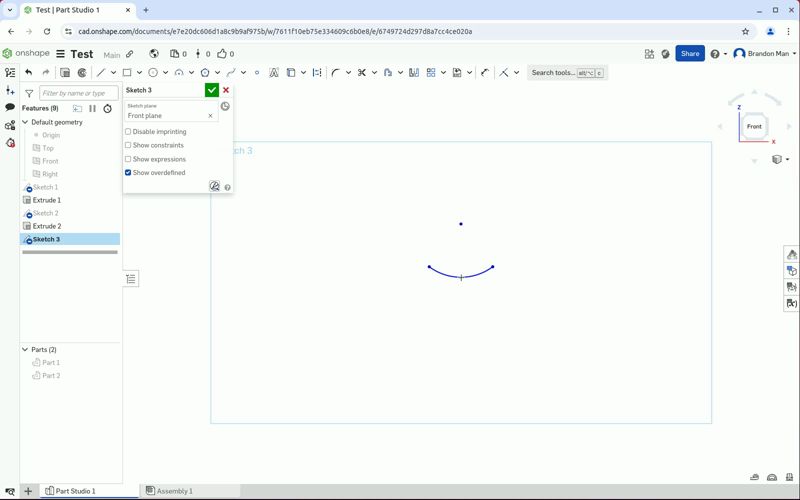
mouse_move(492, 266)
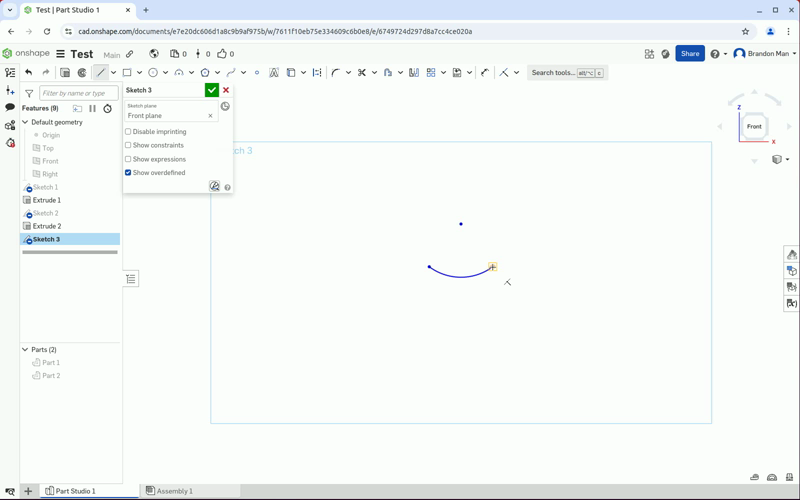
click(492, 266)
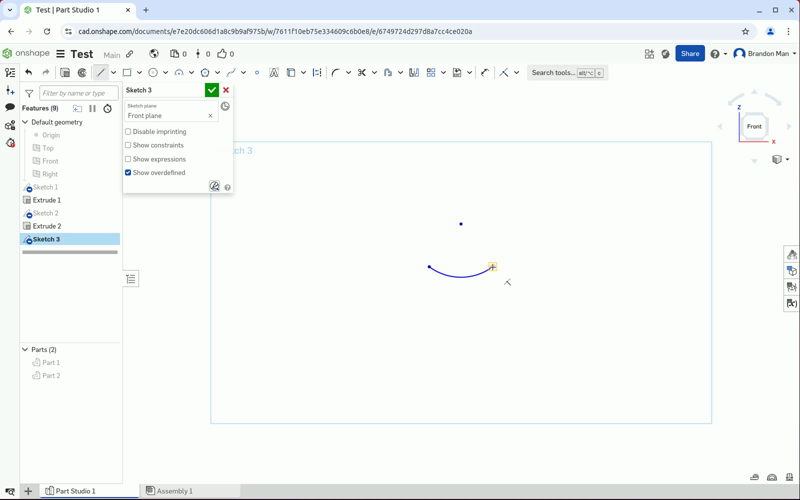
key_down(shift)
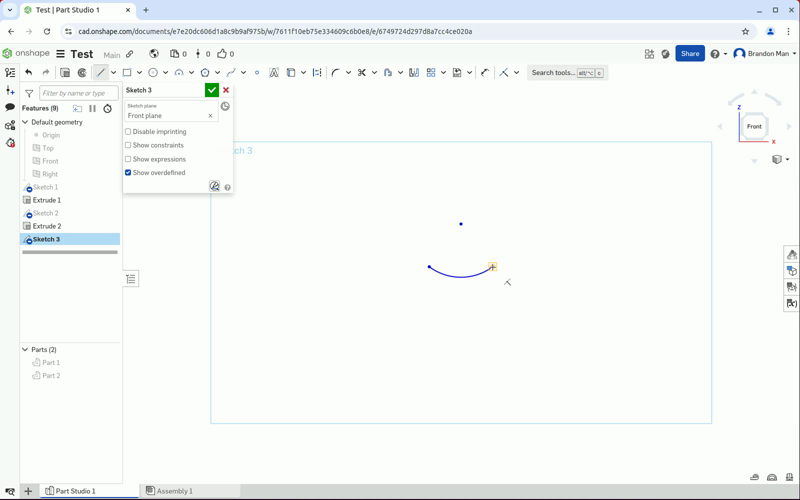
mouse_move(429, 266)
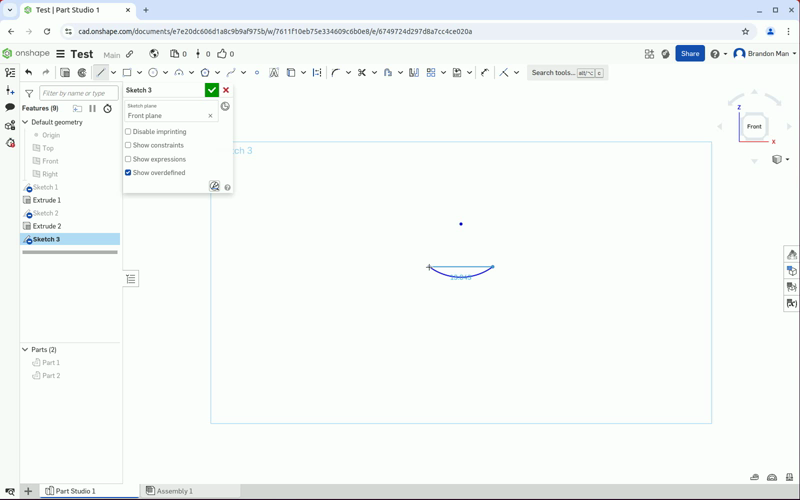
key_up(shift)
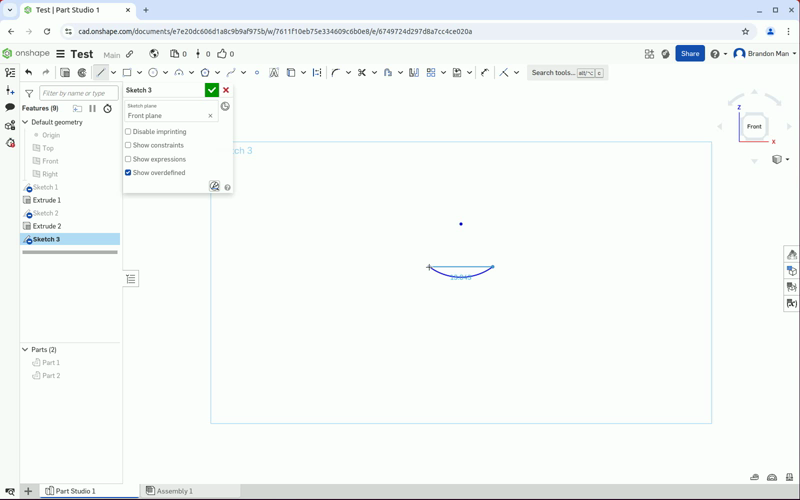
click(429, 266)
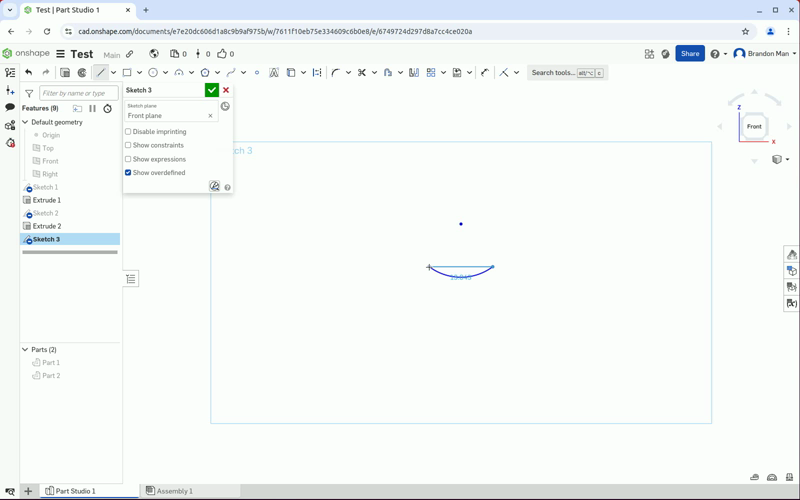
key(esc)
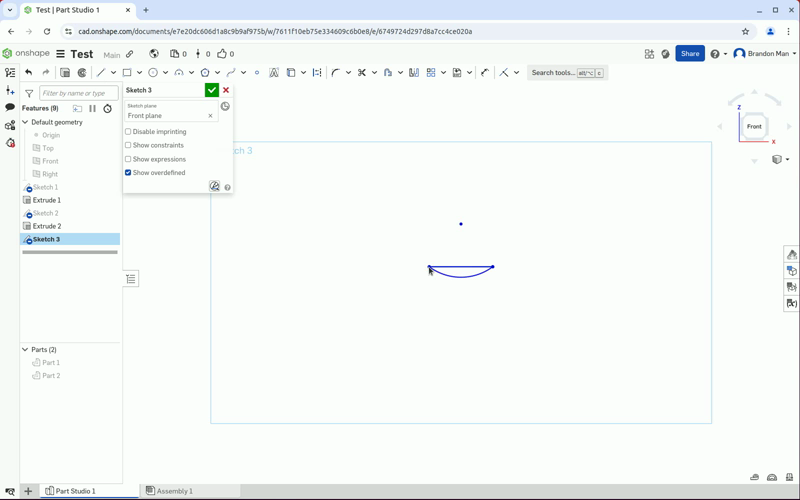
mouse_move(433, 268)
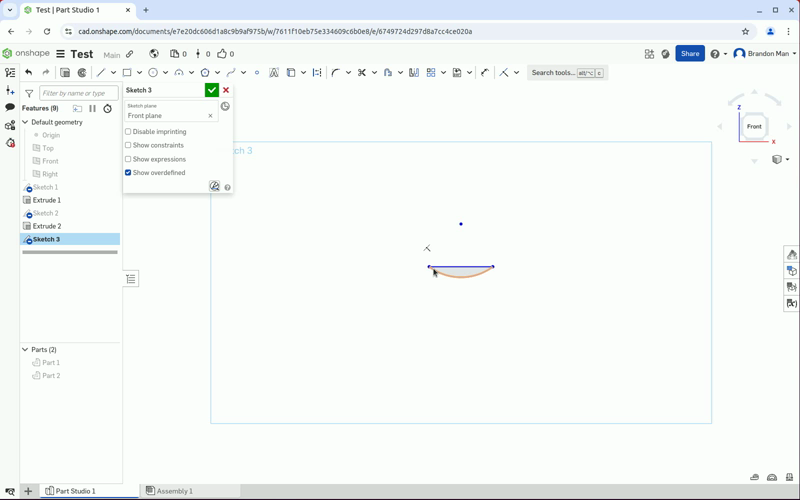
scroll(6)
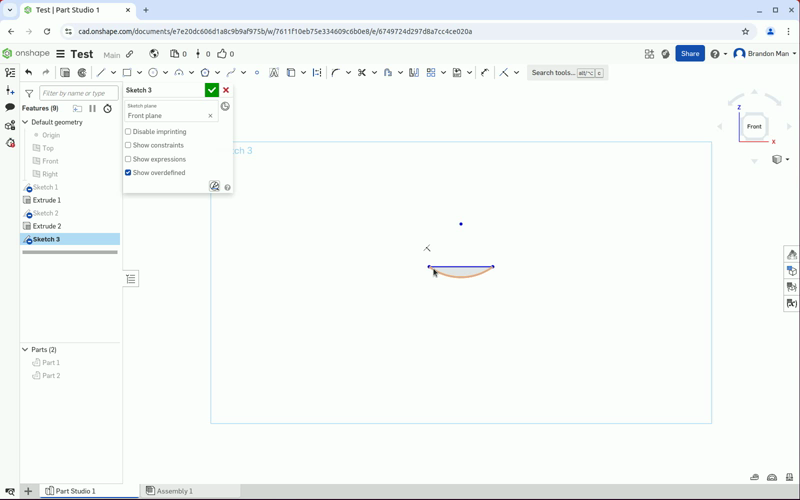
scroll(6)
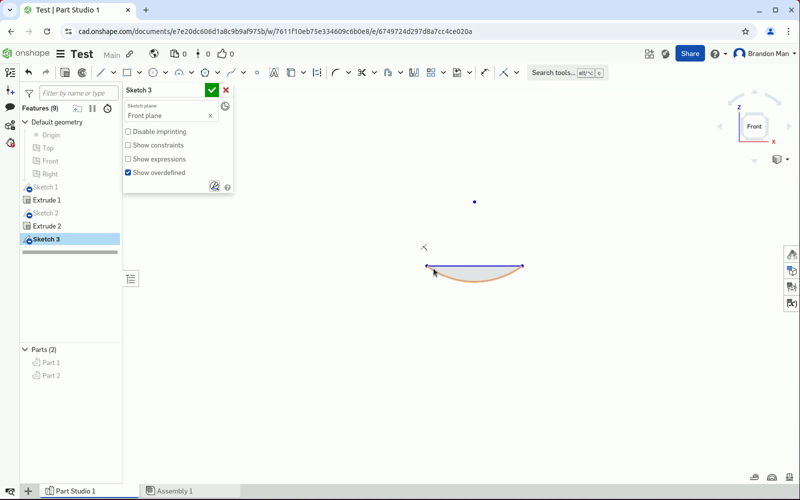
scroll(6)
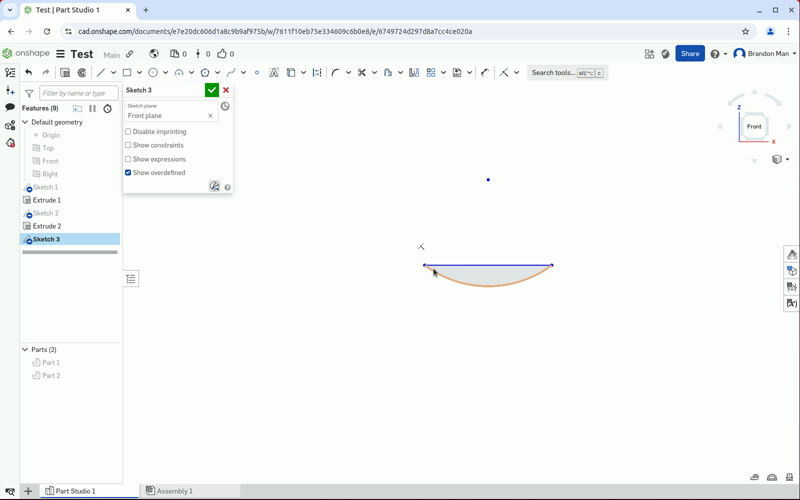
scroll(6)
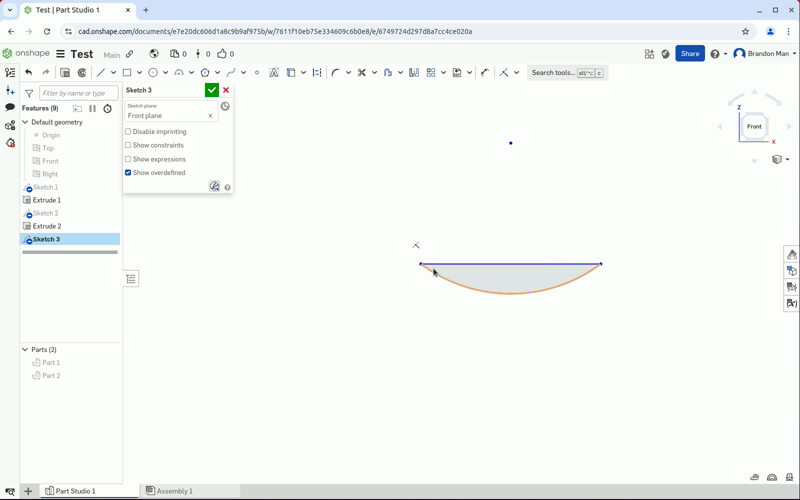
scroll(6)
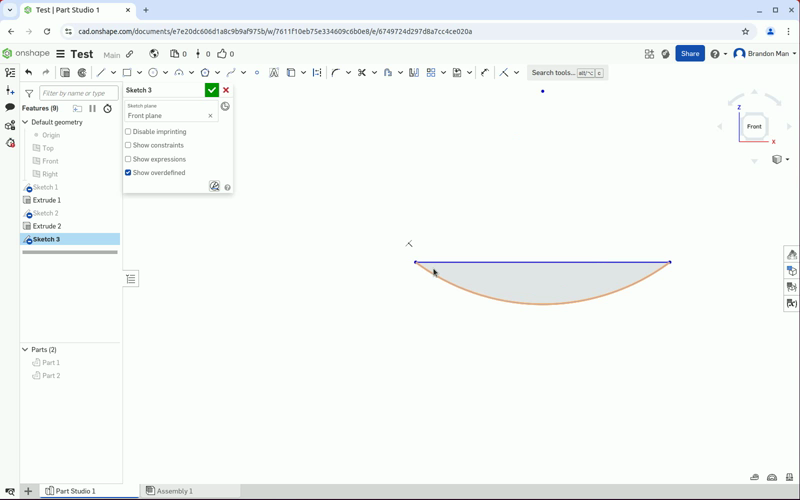
scroll(6)
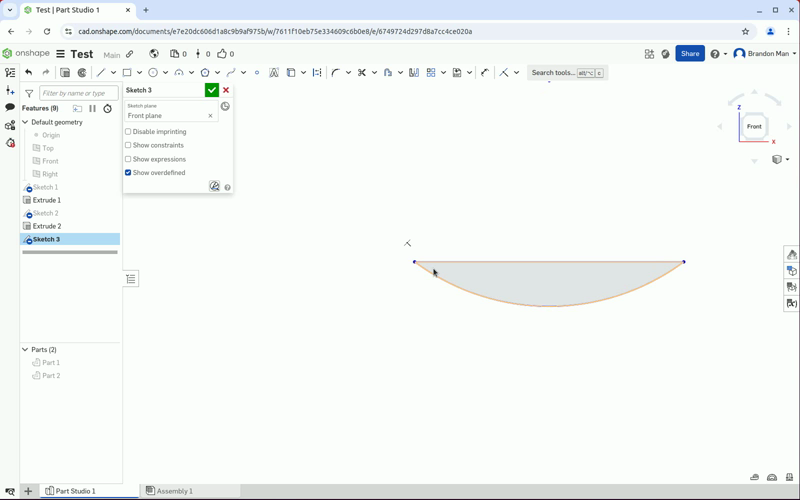
scroll(6)
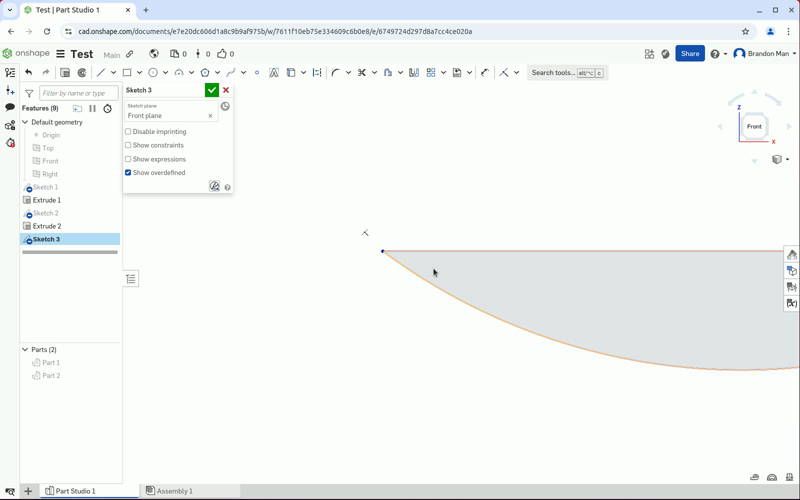
click(433, 268)
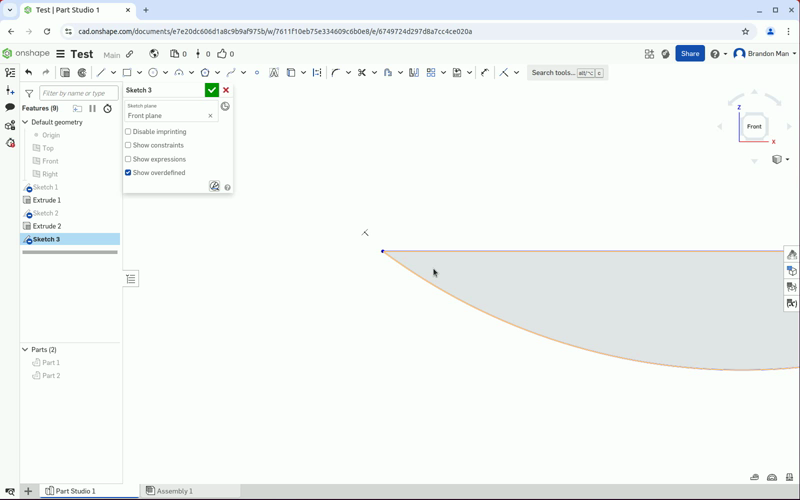
scroll(-6)
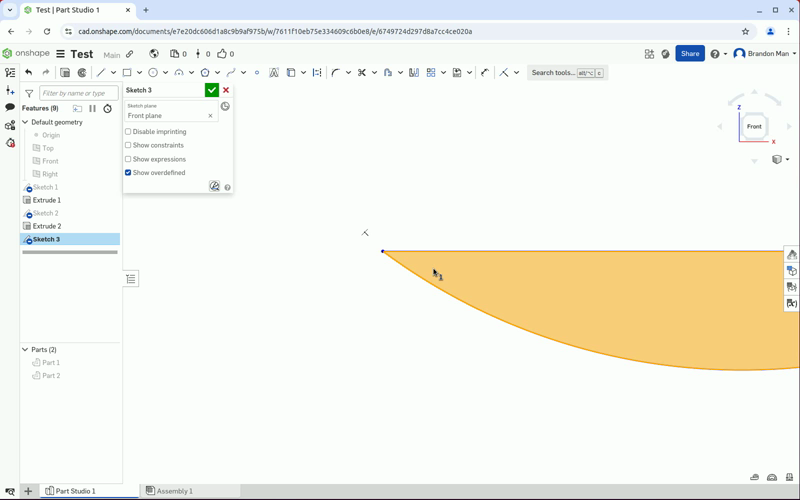
scroll(-6)
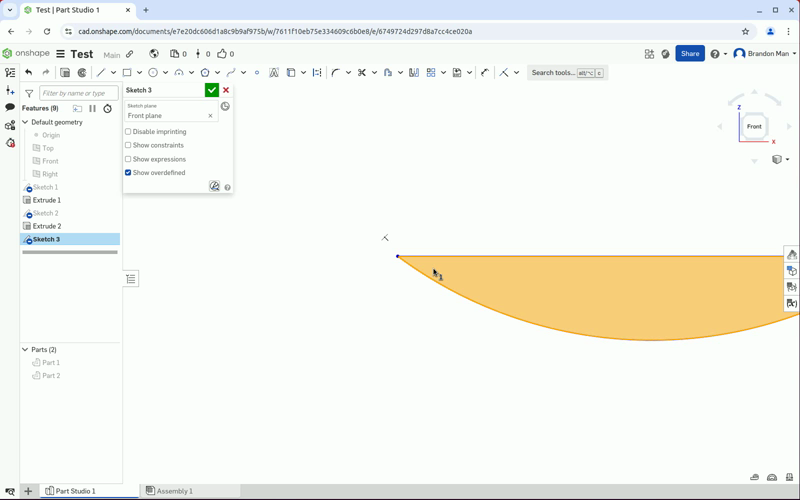
scroll(-6)
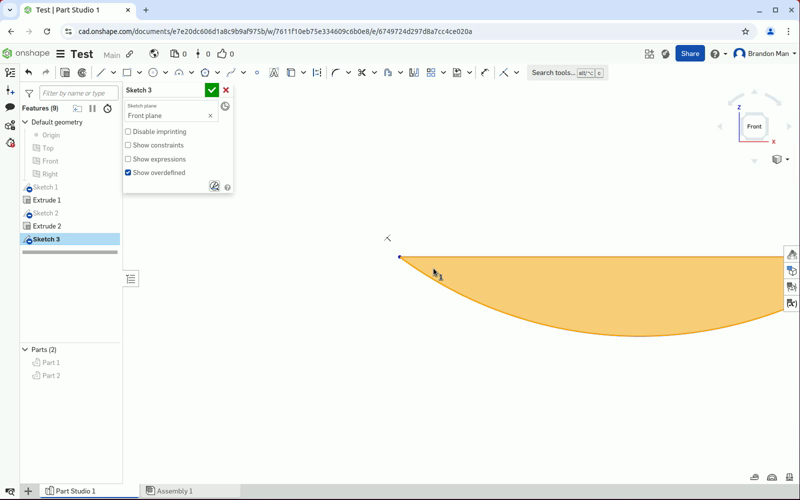
scroll(-6)
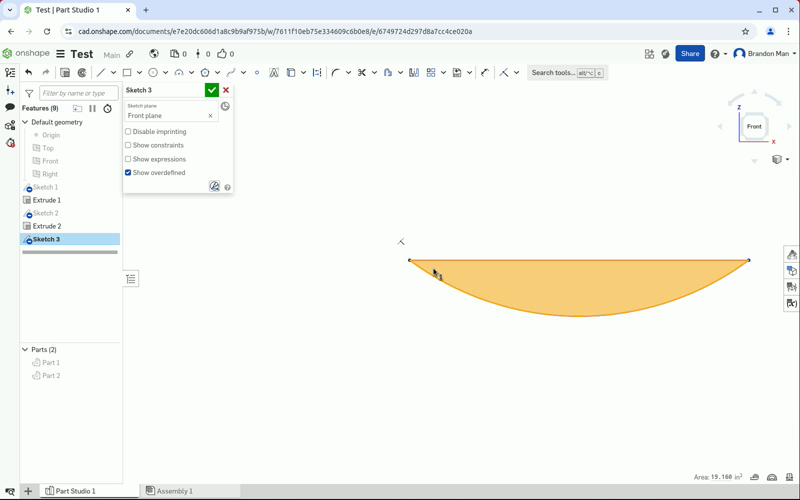
scroll(-6)
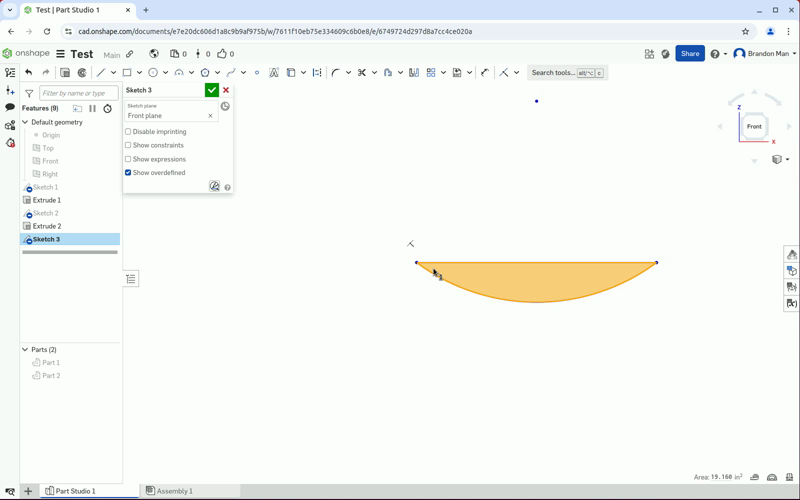
scroll(-6)
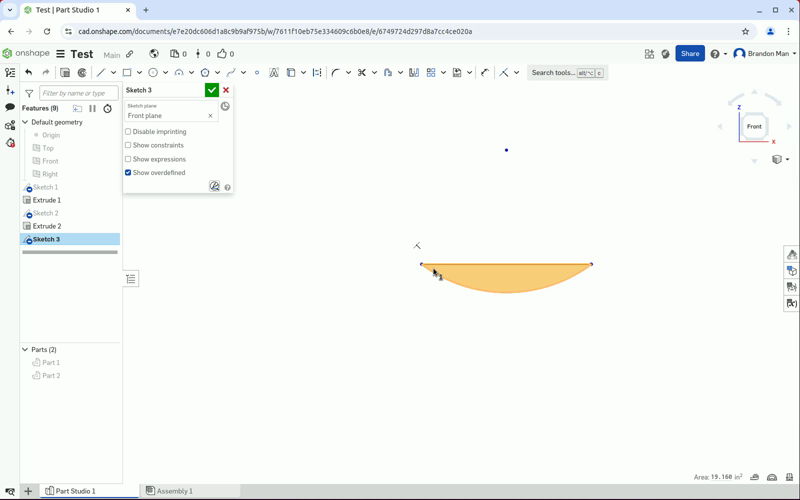
scroll(-6)
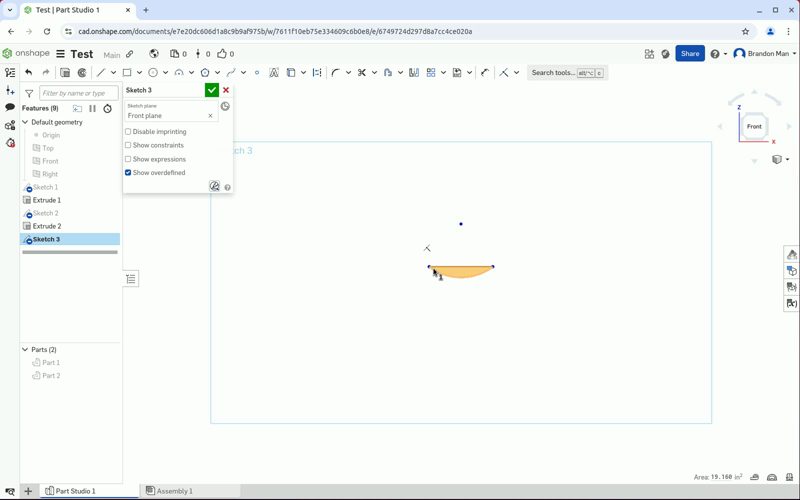
mouse_move(73, 352)
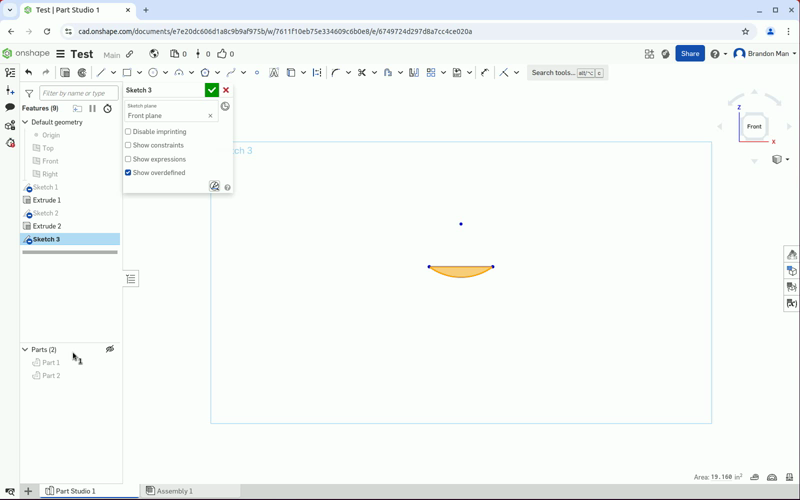
key(shift+y)
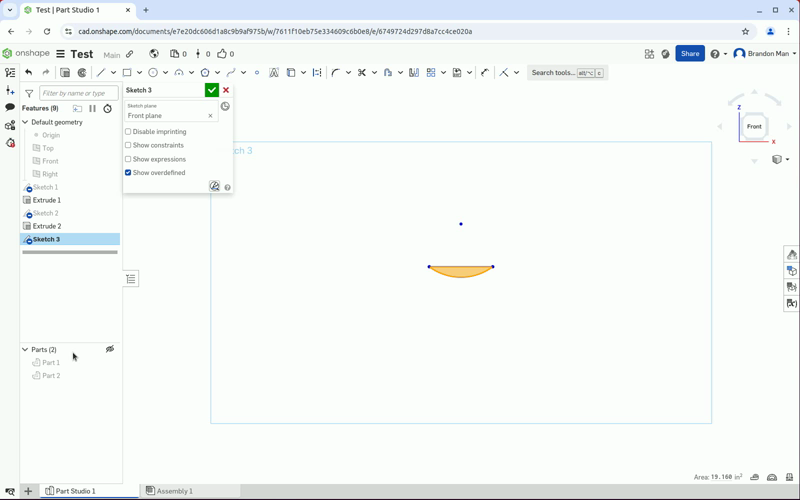
key(shift+e)
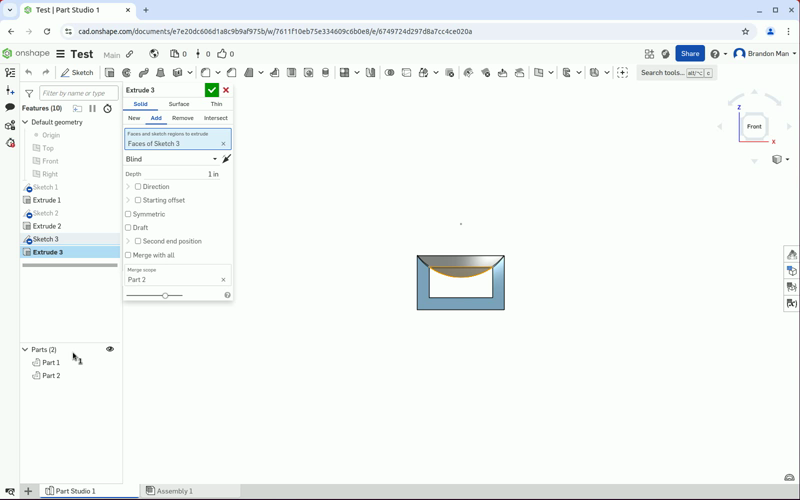
mouse_move(143, 106)
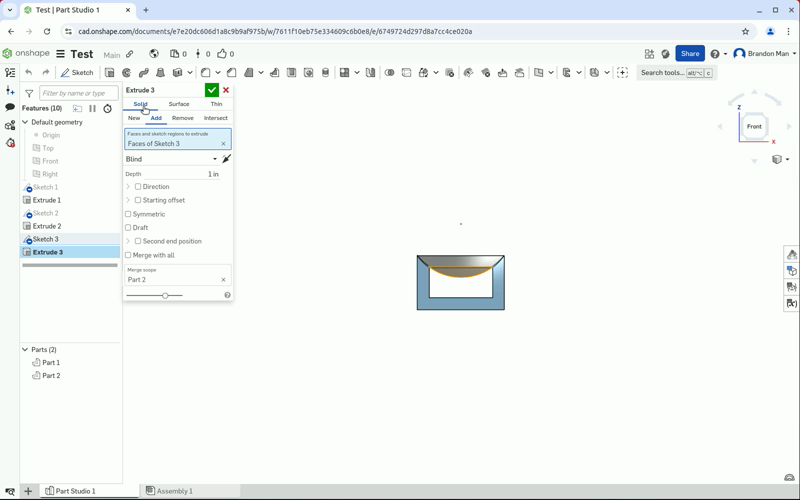
click(143, 106)
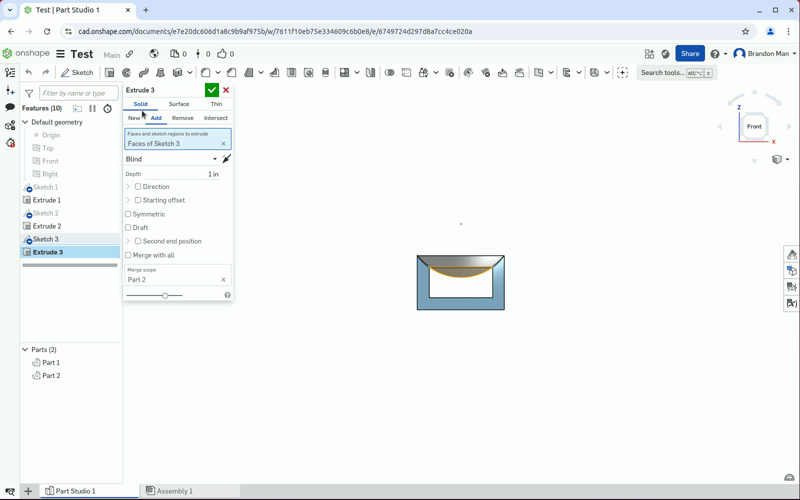
mouse_move(137, 120)
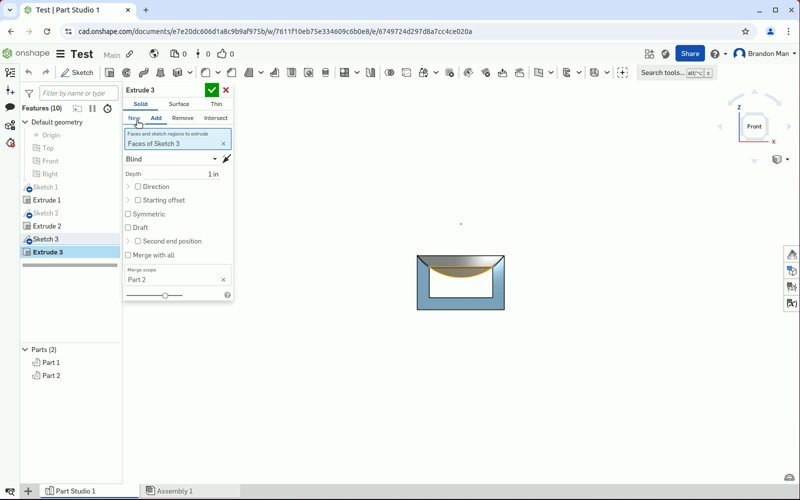
click(137, 120)
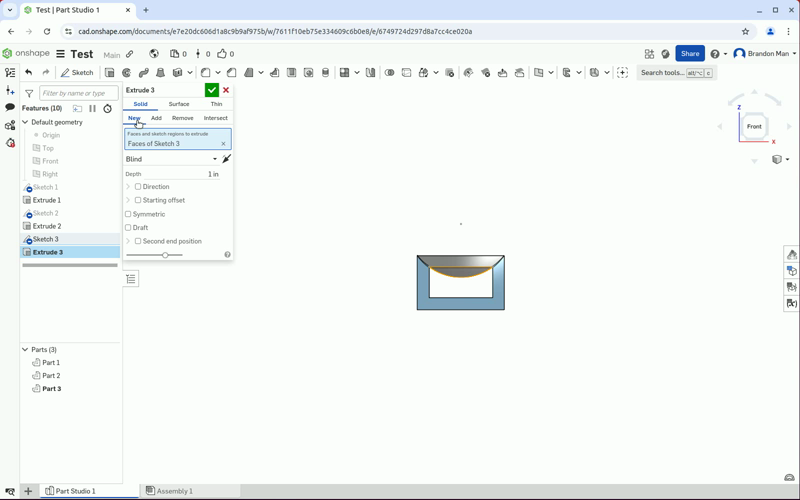
key(tab, 4)
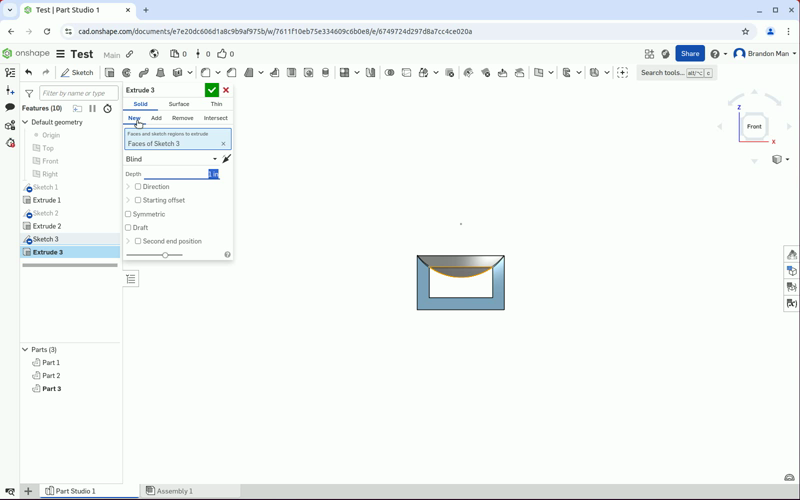
text(2.407)
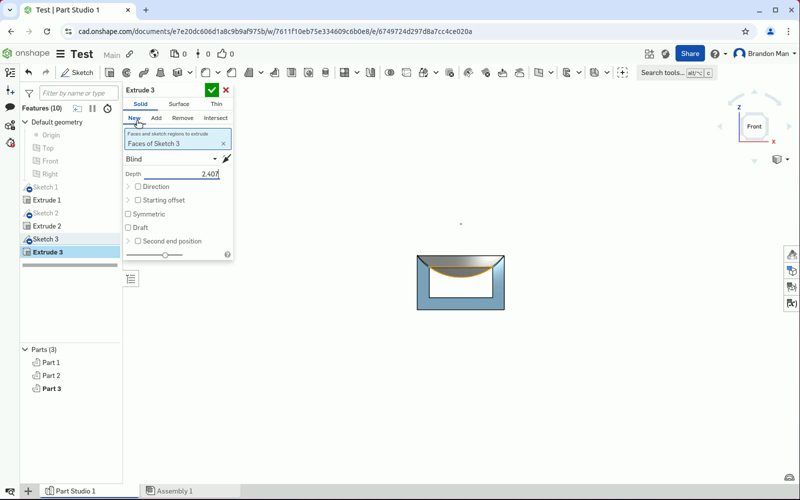
key(enter)
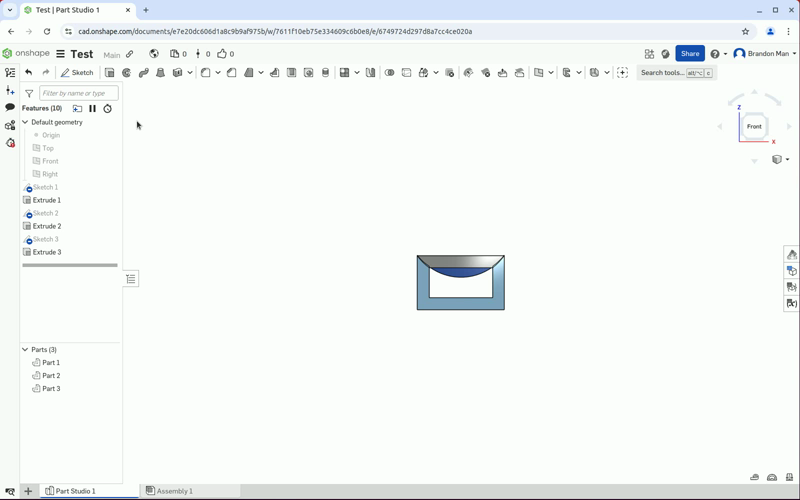
key(shift+h)
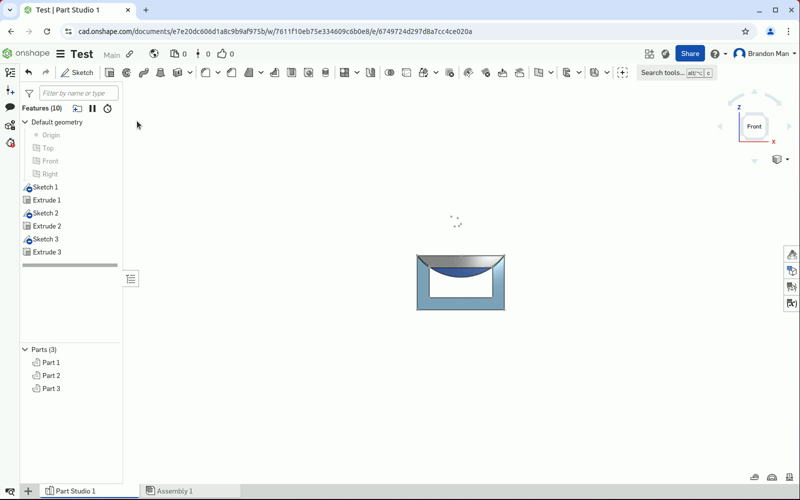
key(shift+h)
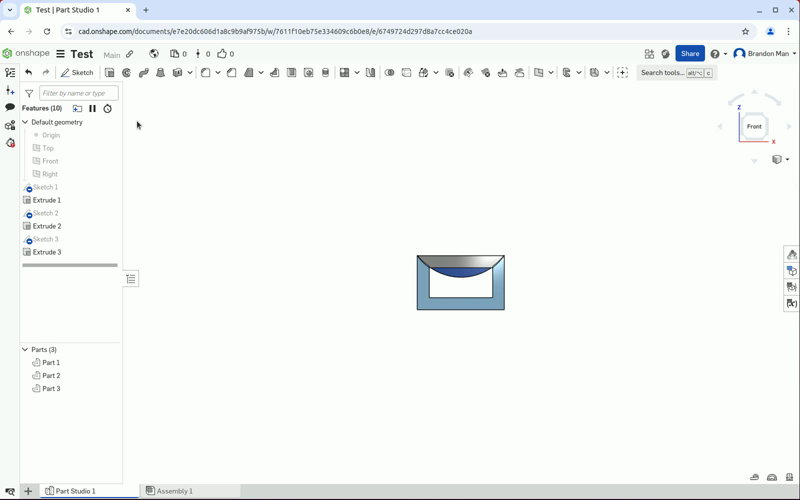
mouse_move(73, 189)
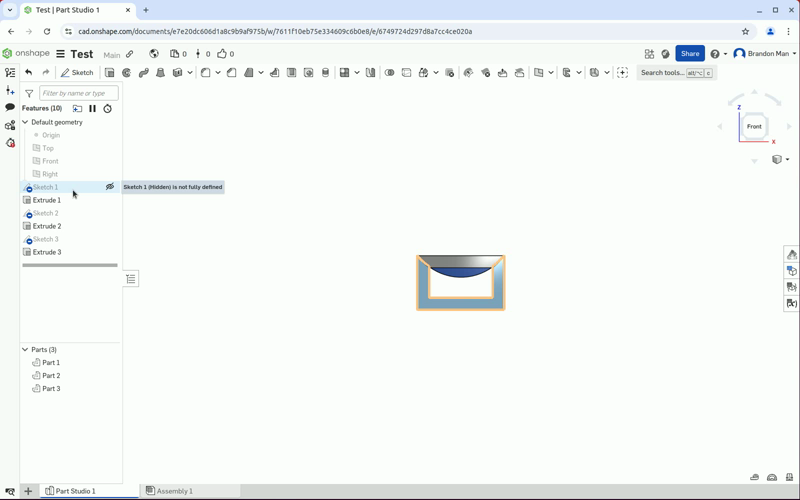
click(73, 189)
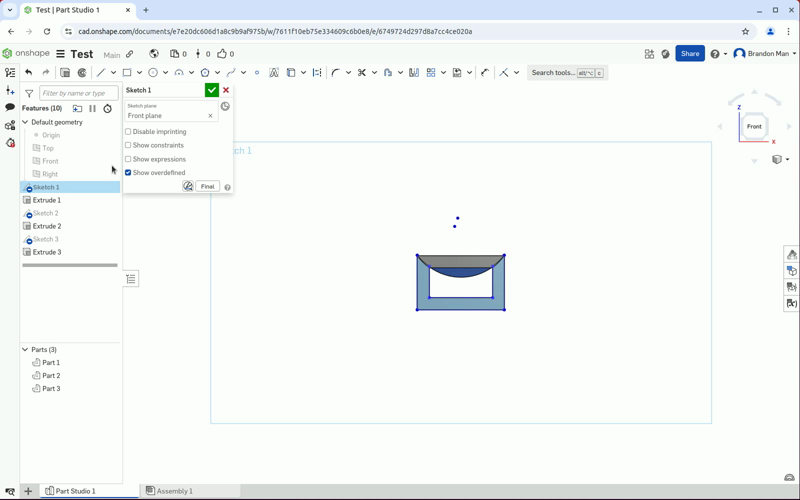
mouse_move(229, 92)
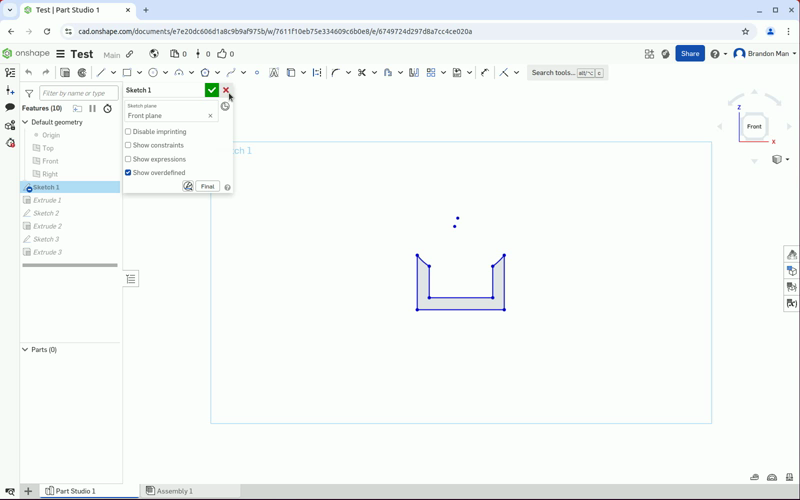
click(229, 92)
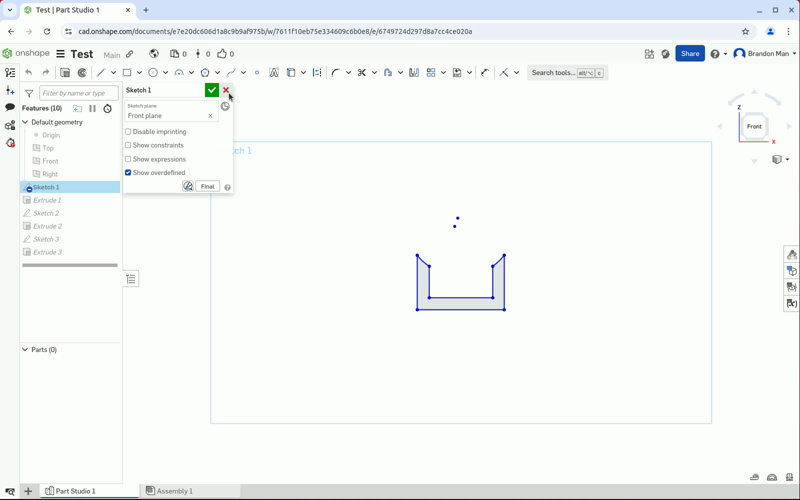
key(shift+s)
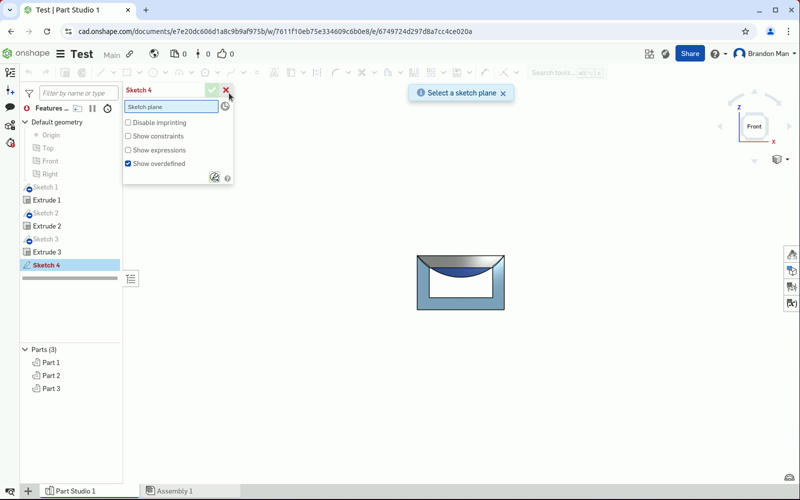
mouse_move(73, 163)
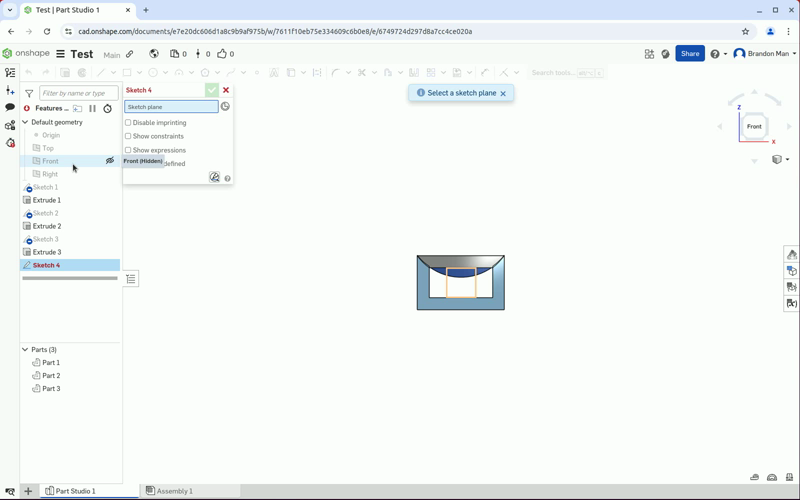
click(73, 163)
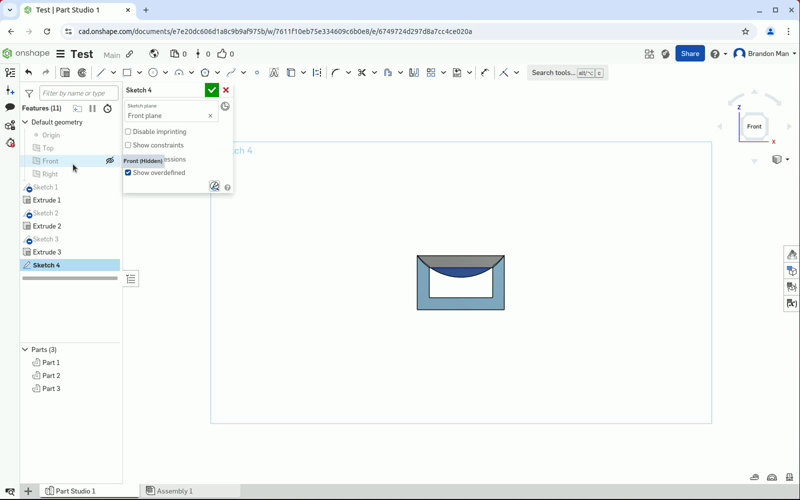
mouse_move(73, 352)
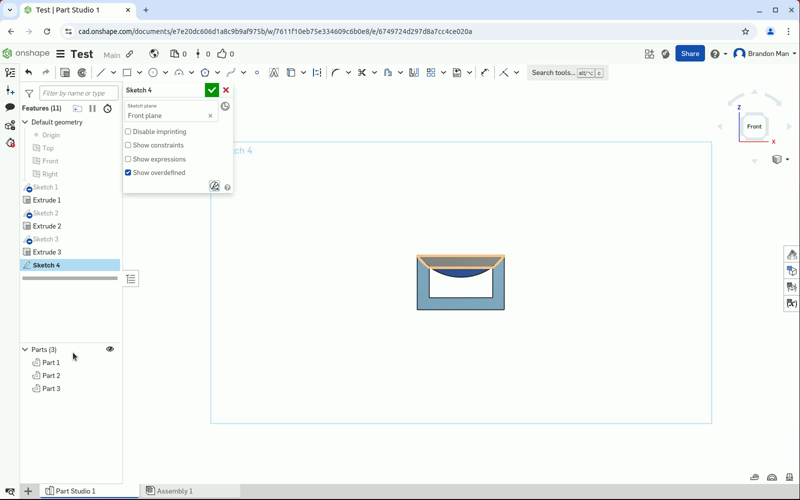
key(y)
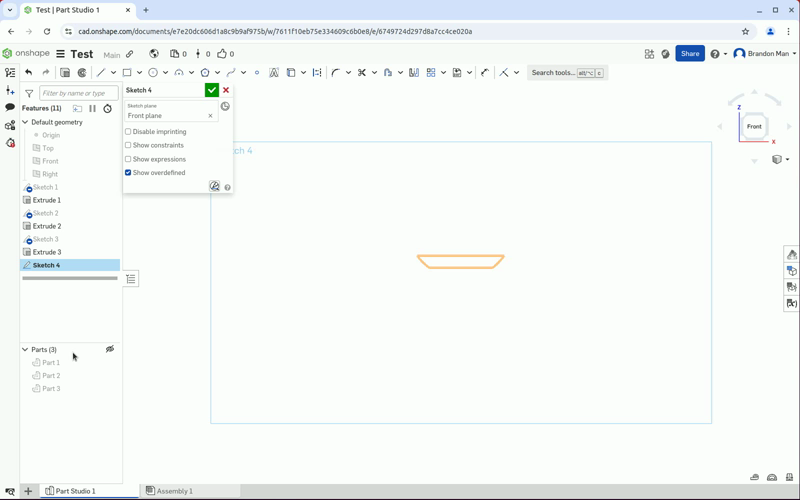
key(l)
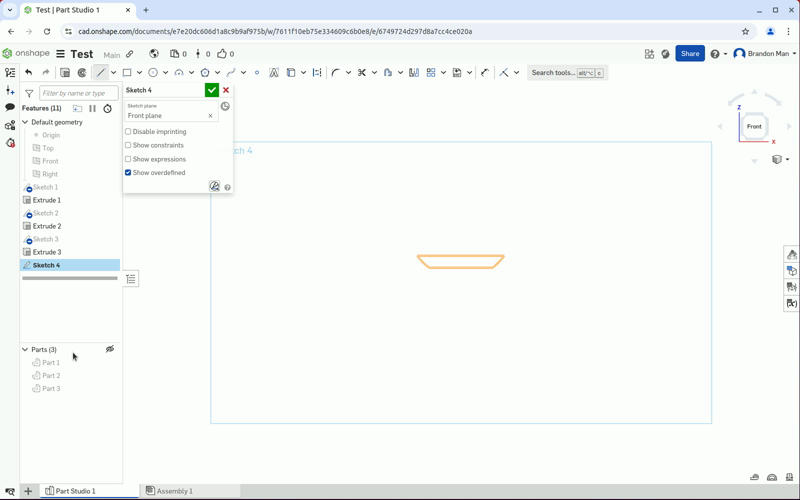
key_down(shift)
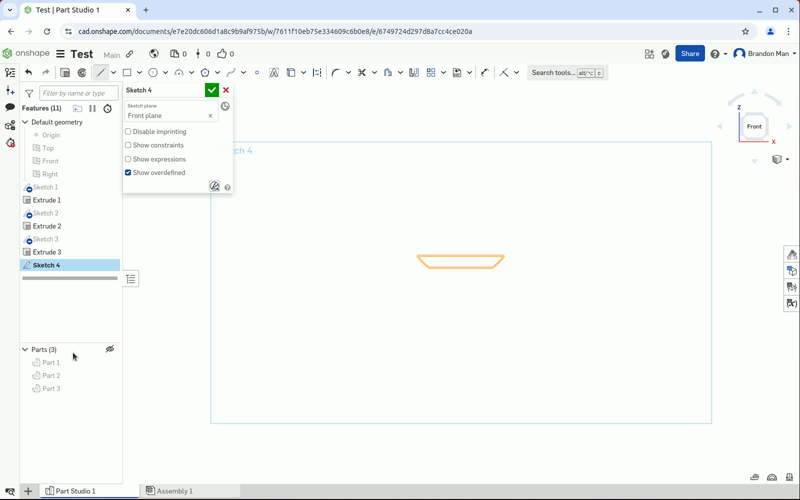
mouse_move(429, 299)
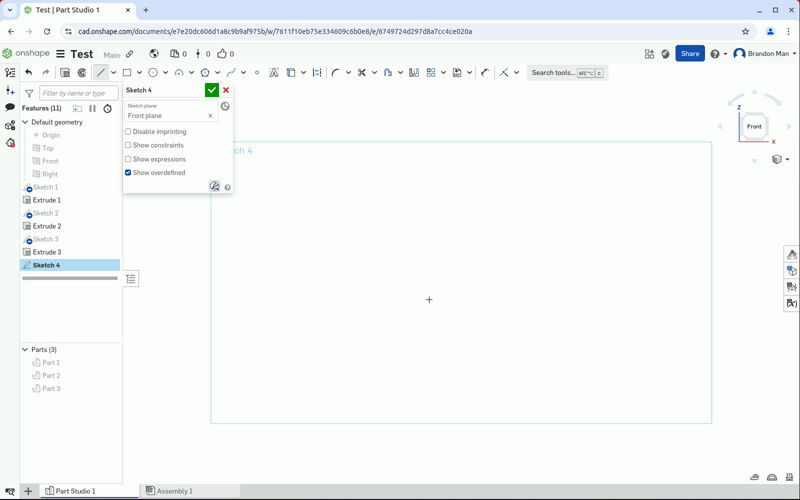
click(429, 299)
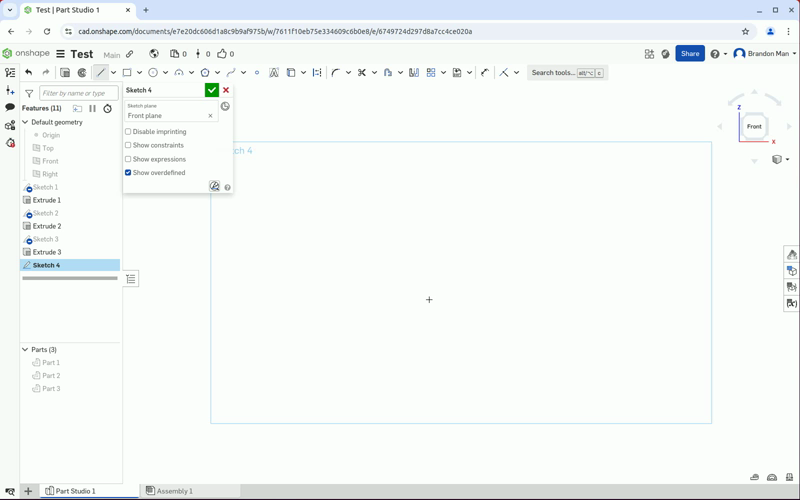
key_up(shift)
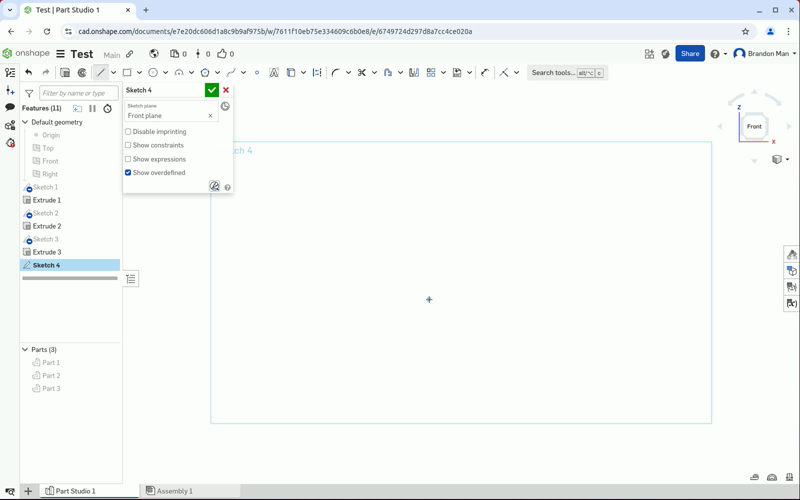
key_down(shift)
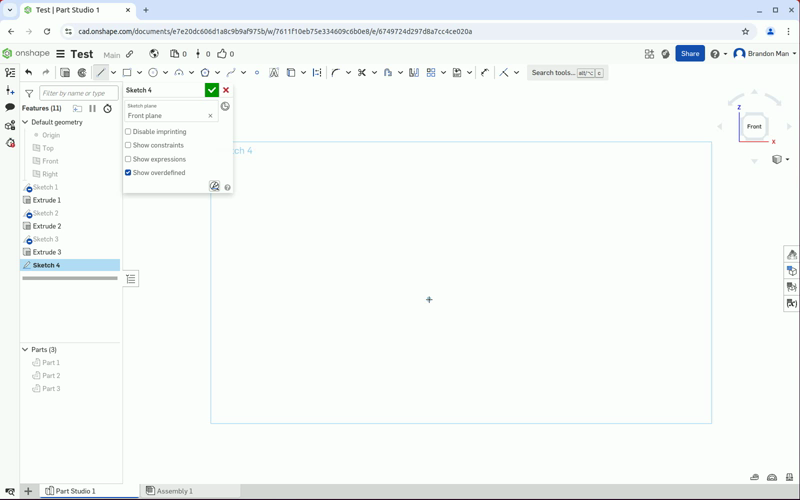
mouse_move(492, 299)
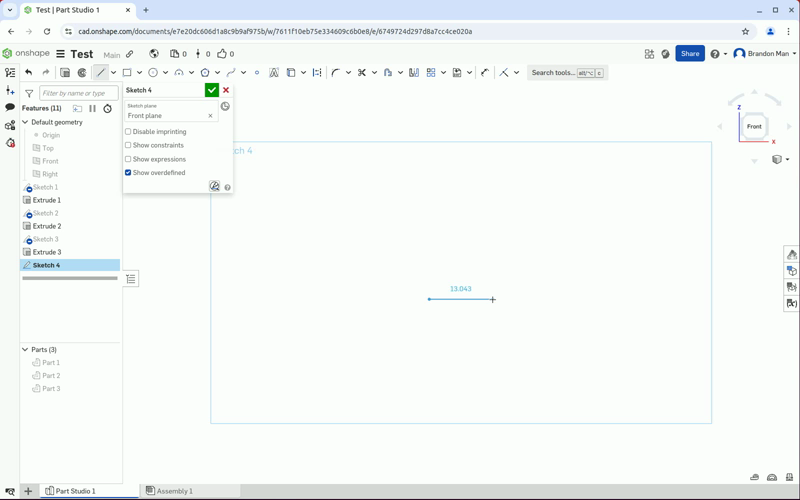
click(492, 299)
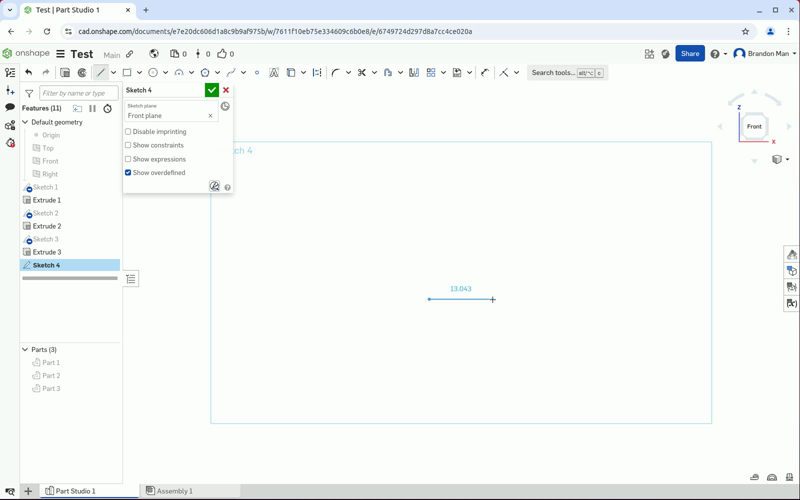
key_up(shift)
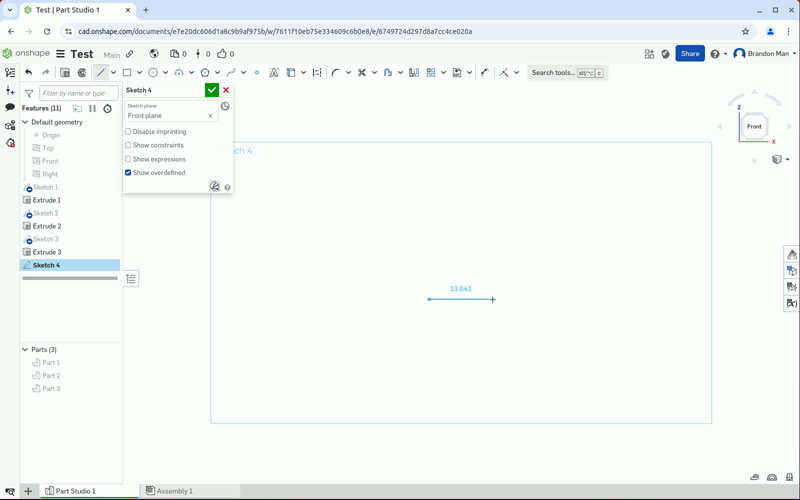
key_down(shift)
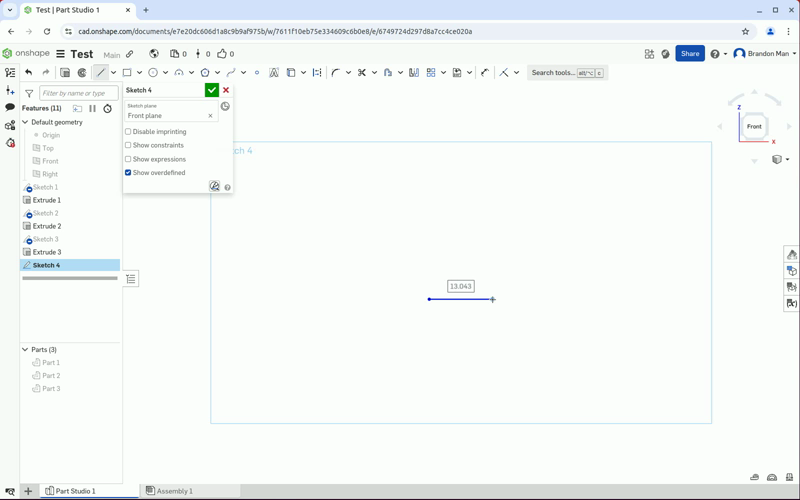
mouse_move(522, 299)
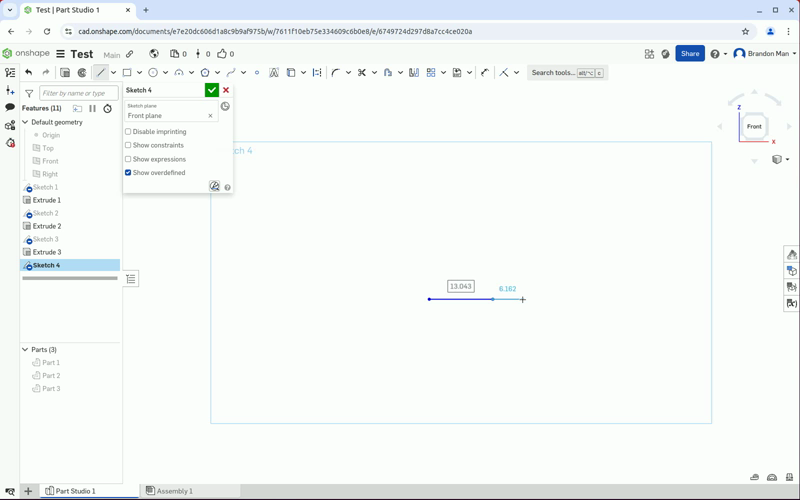
mouse_move(492, 267)
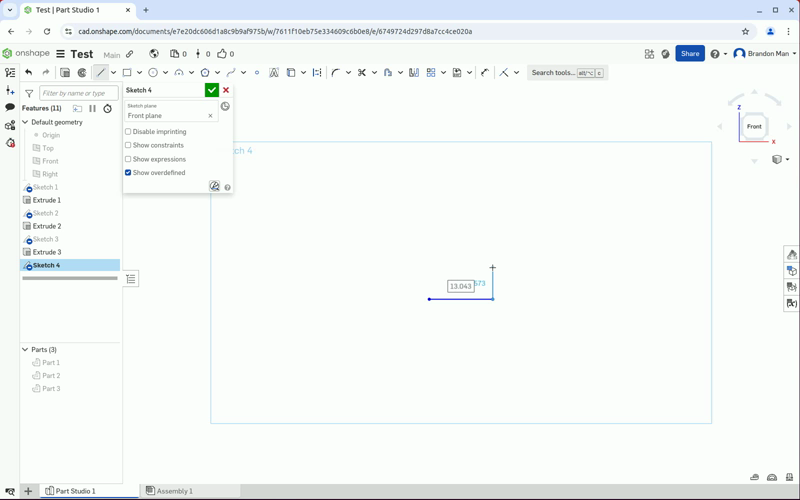
click(492, 267)
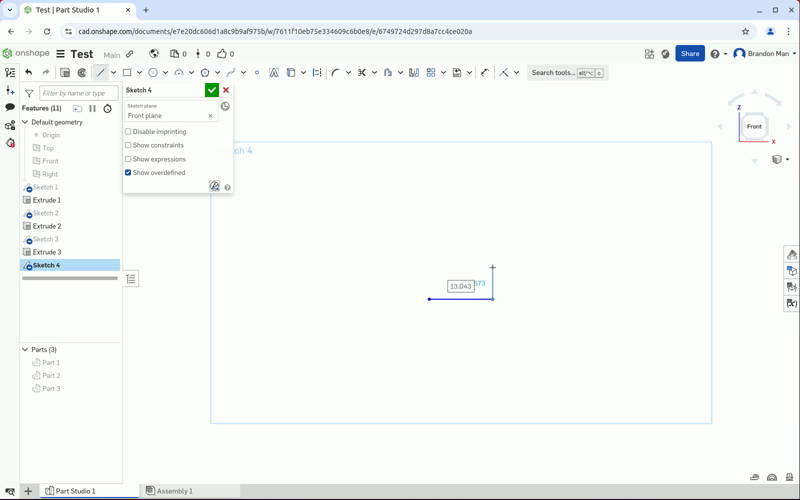
key_up(shift)
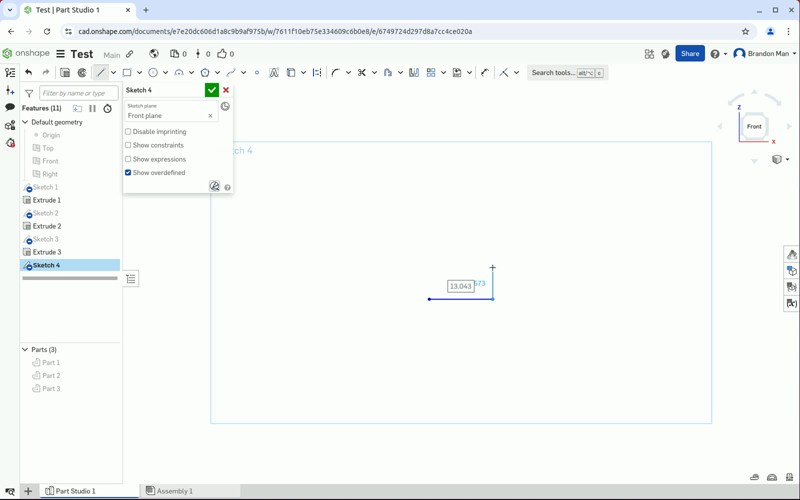
key(esc)
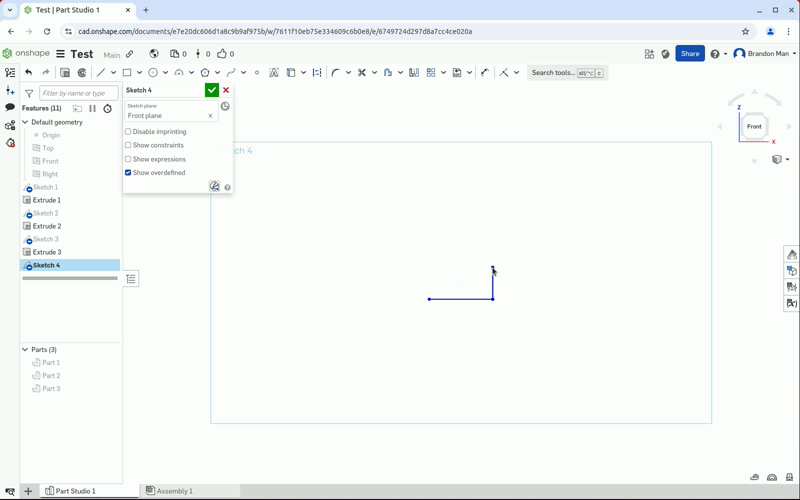
key(a)
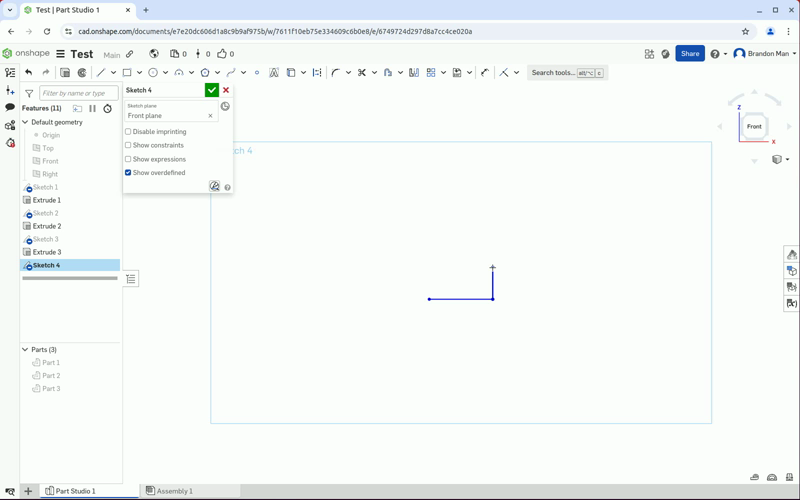
mouse_move(492, 267)
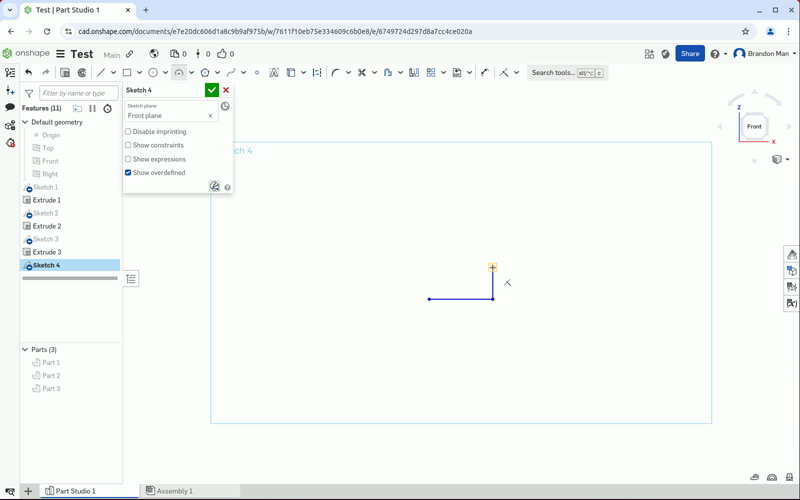
click(492, 267)
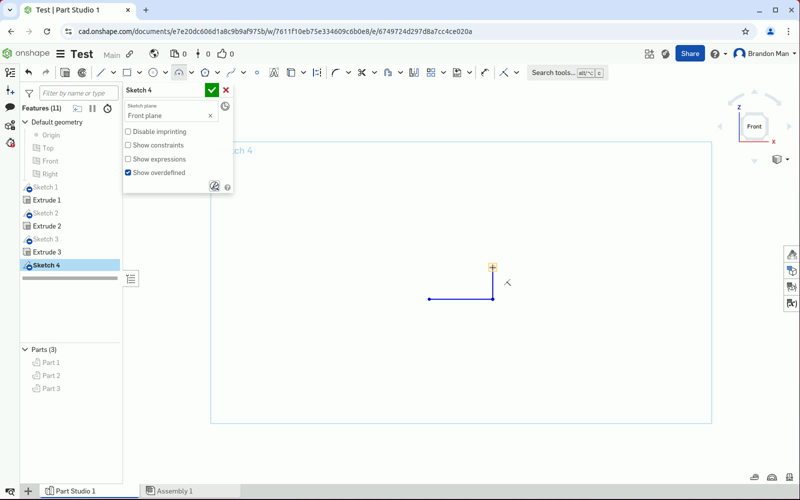
key_down(shift)
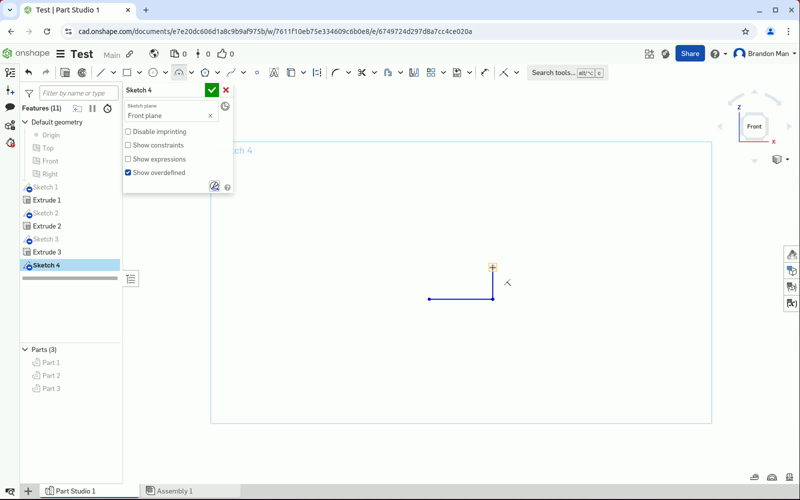
mouse_move(429, 267)
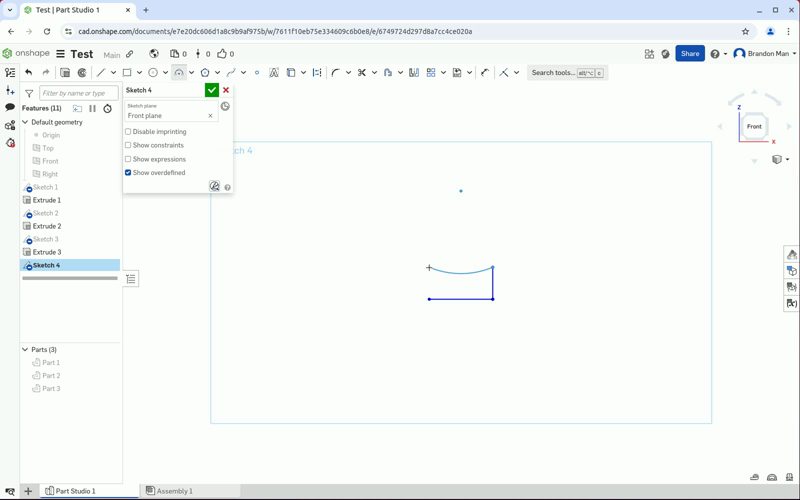
click(429, 267)
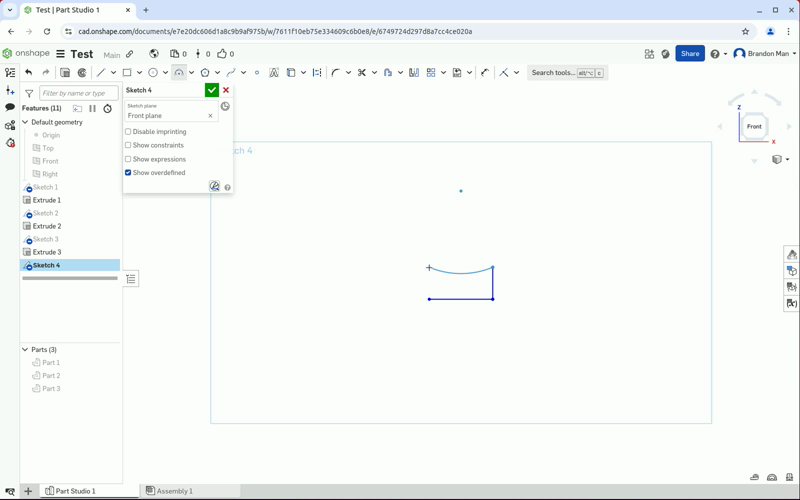
mouse_move(461, 277)
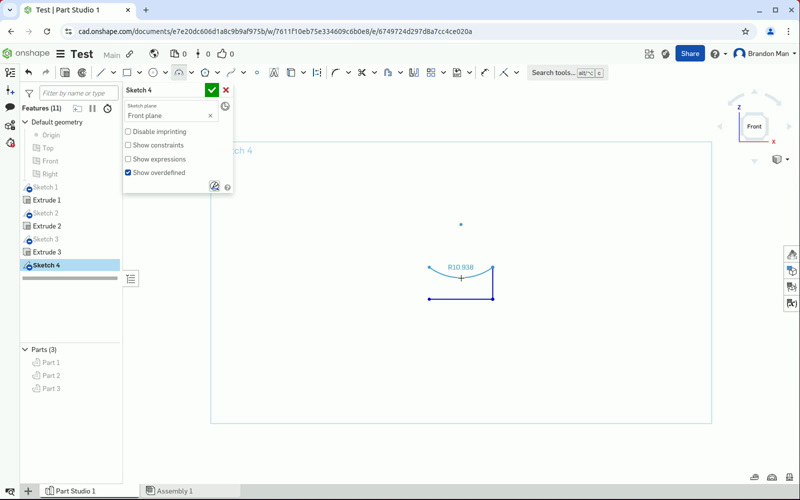
click(461, 277)
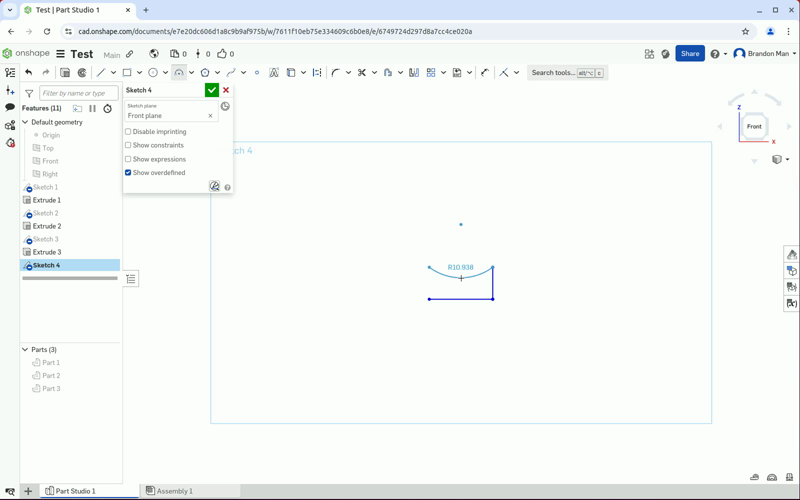
key_up(shift)
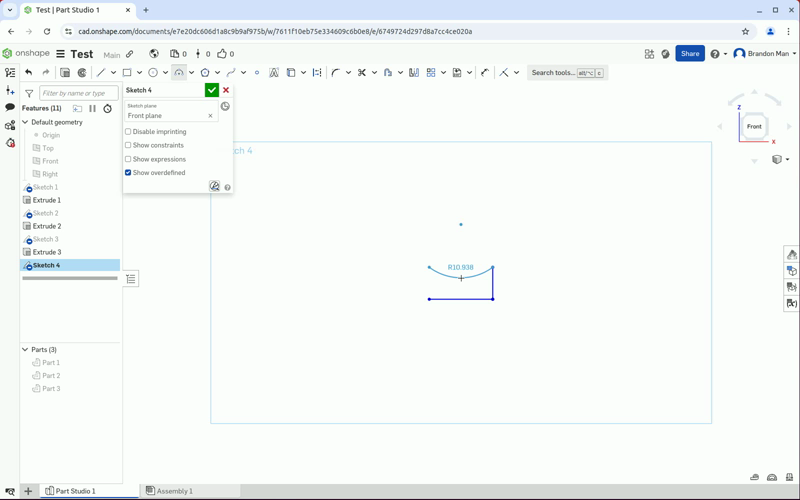
key(esc)
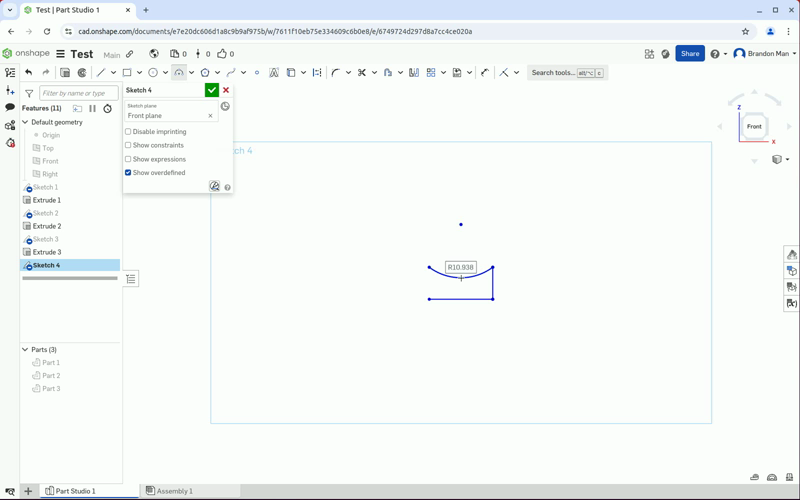
key(l)
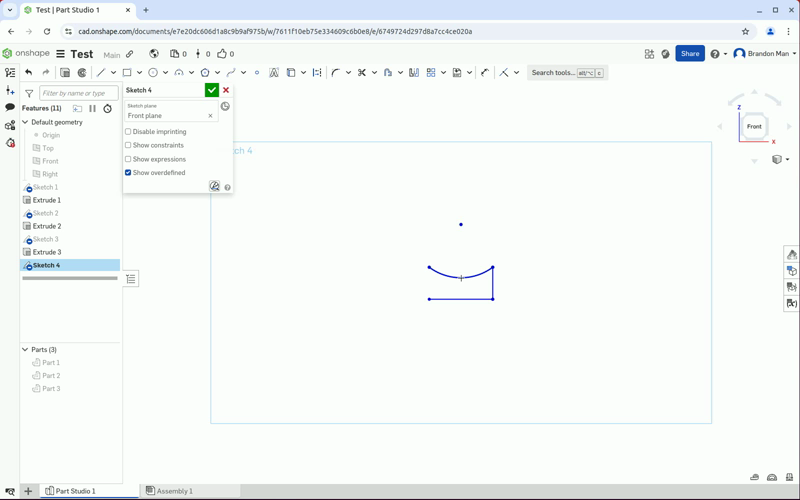
mouse_move(429, 267)
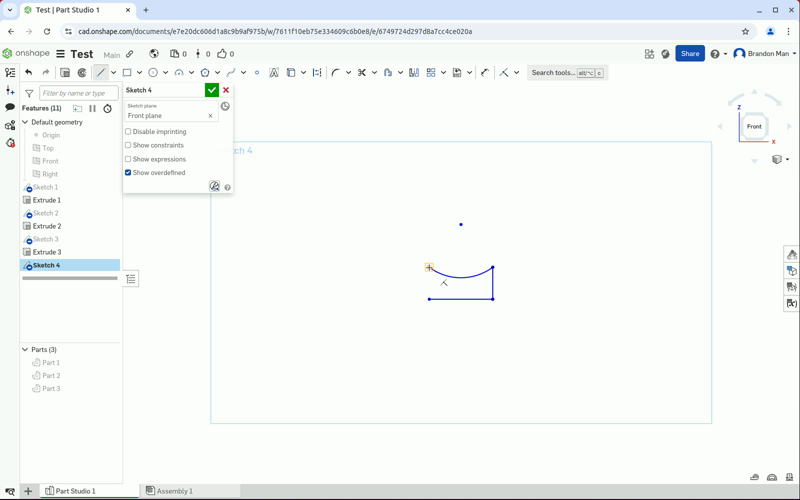
click(429, 267)
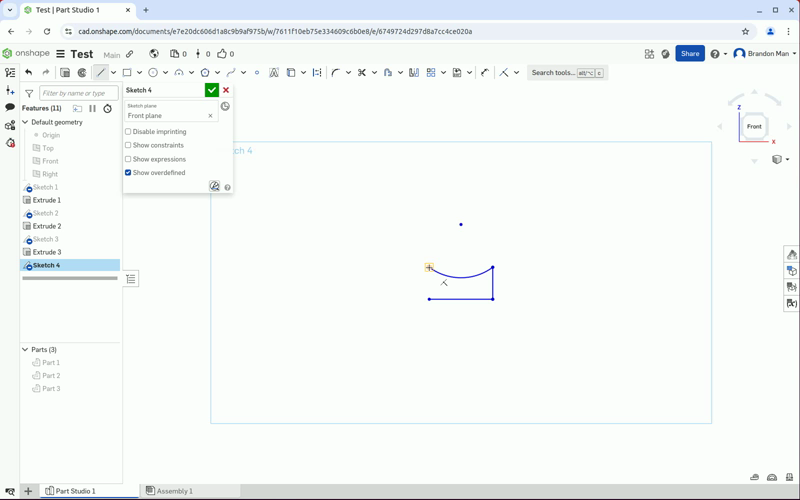
mouse_move(459, 267)
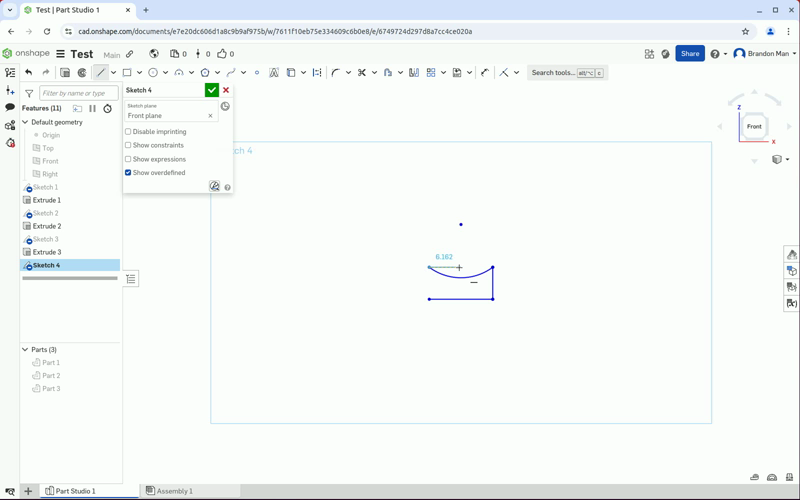
key_down(shift)
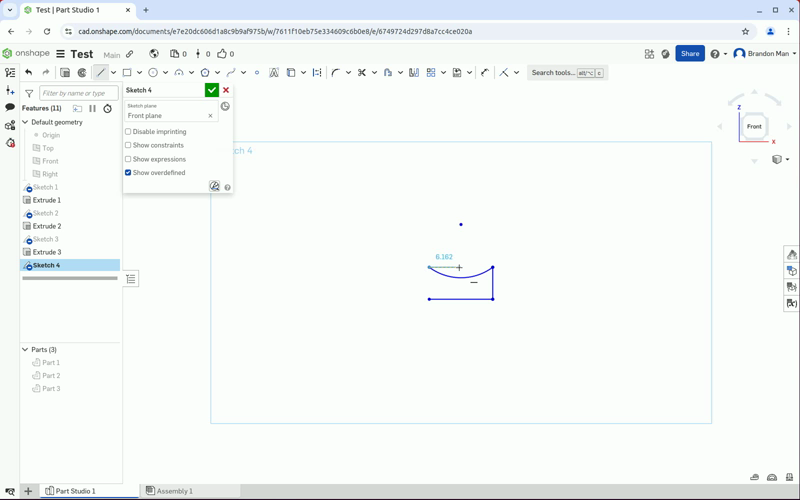
mouse_move(429, 299)
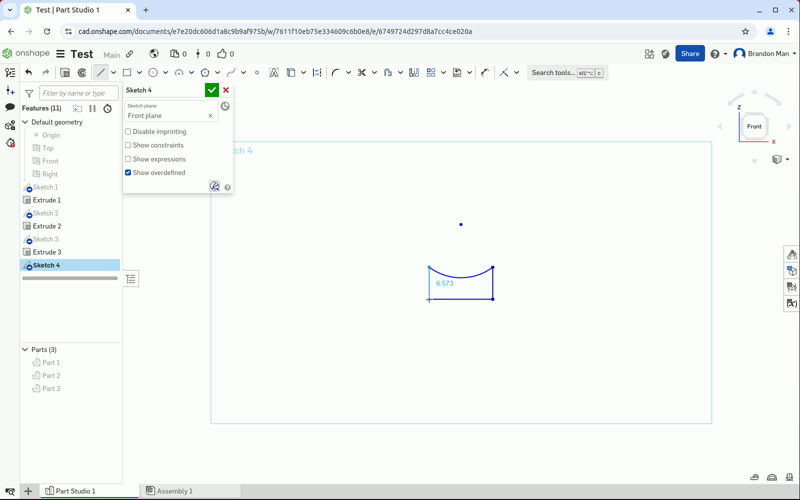
key_up(shift)
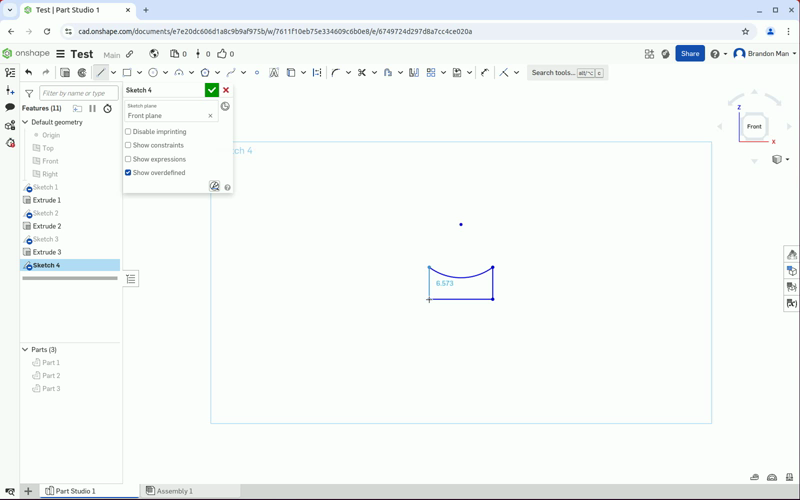
click(429, 299)
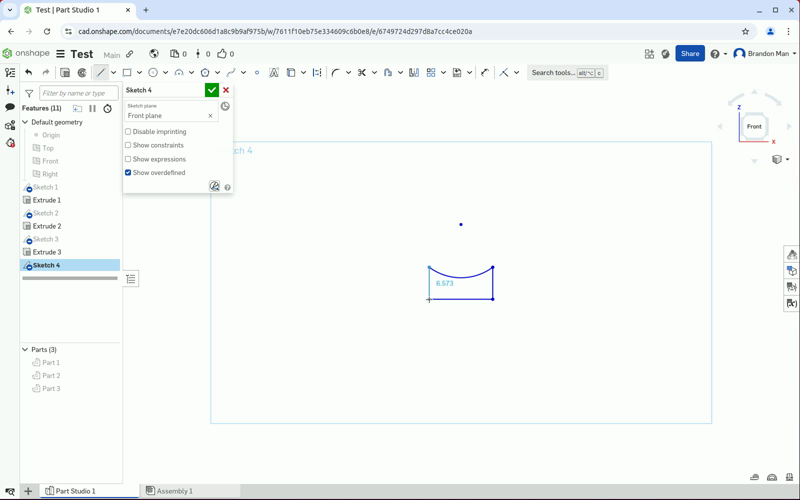
key(esc)
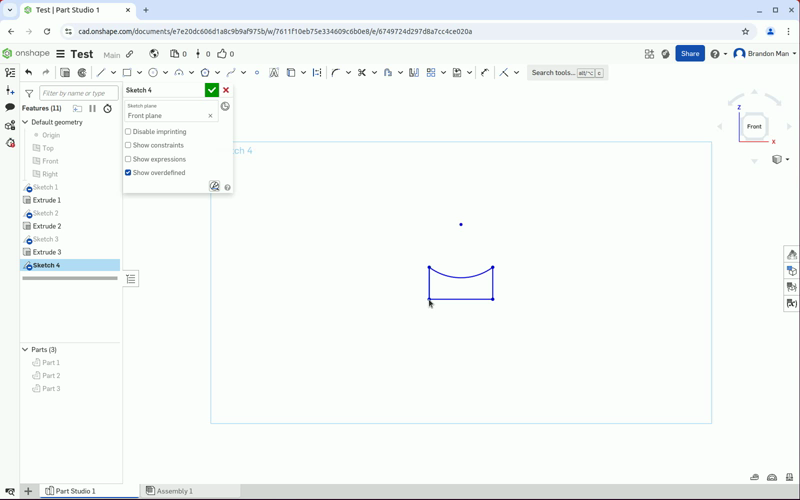
mouse_move(453, 290)
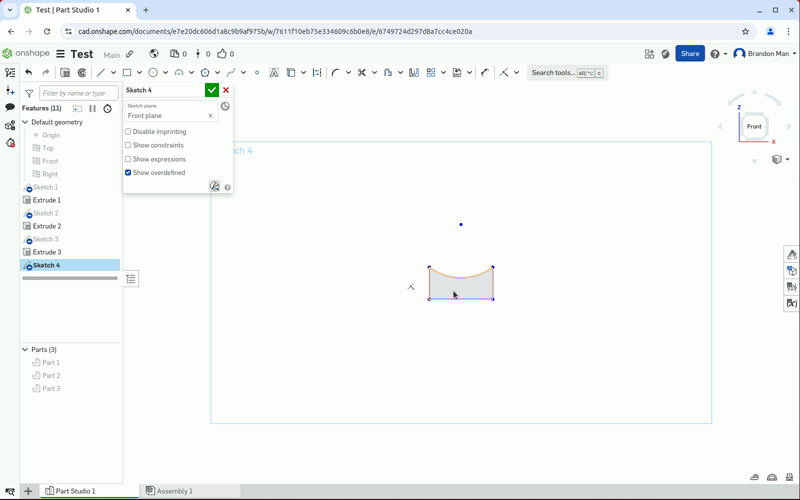
scroll(6)
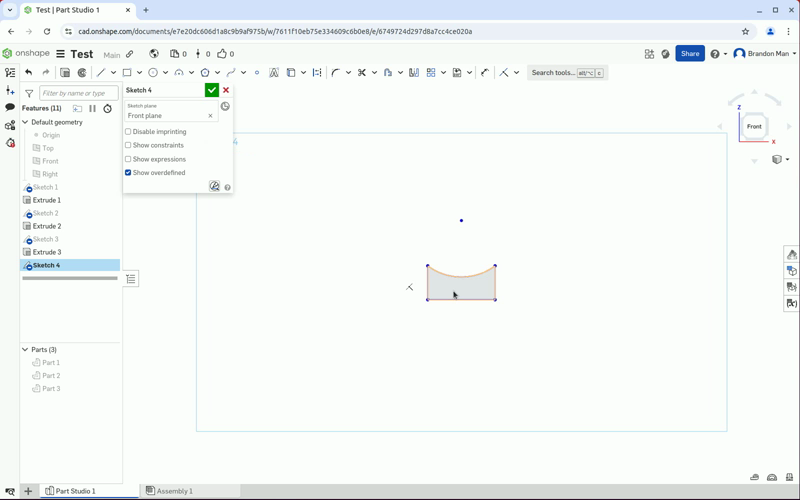
scroll(6)
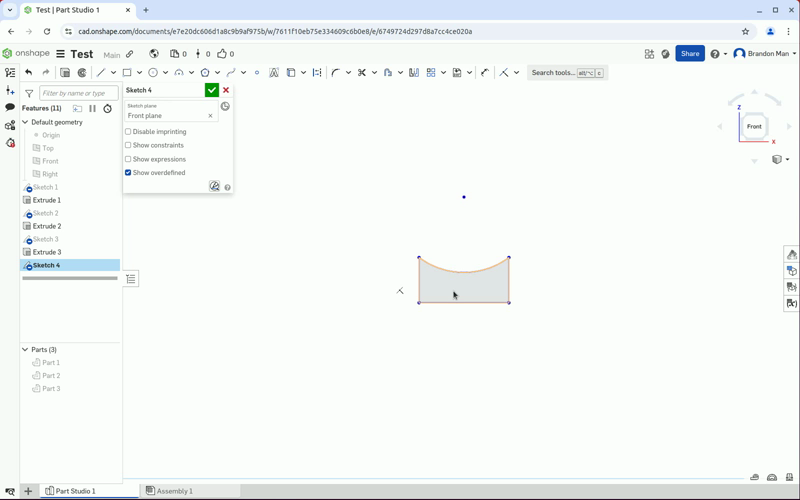
scroll(6)
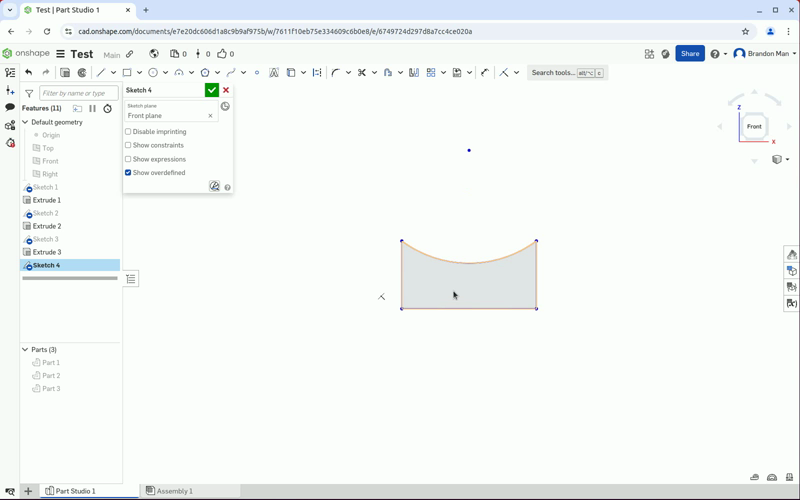
scroll(6)
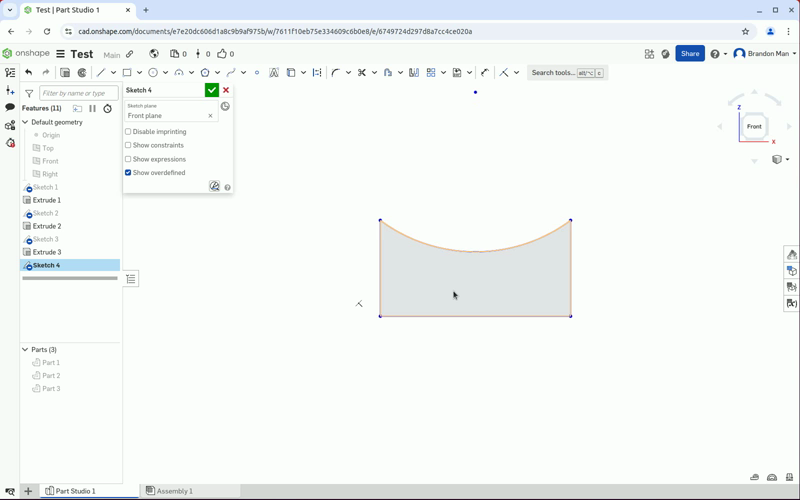
scroll(6)
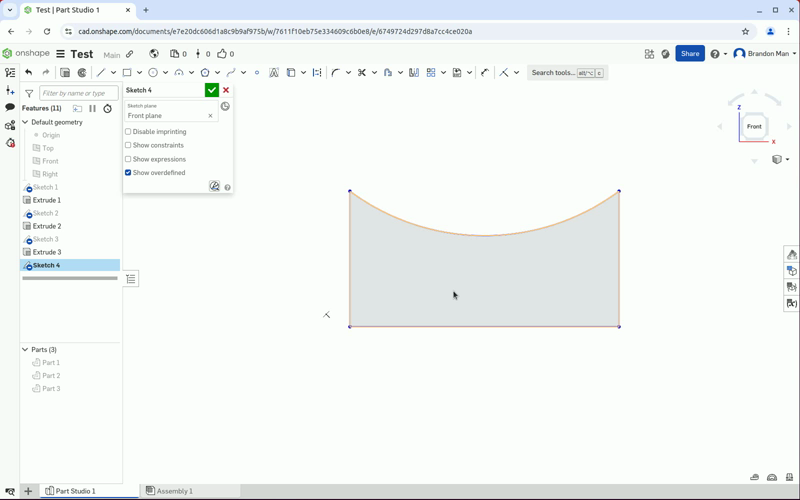
scroll(6)
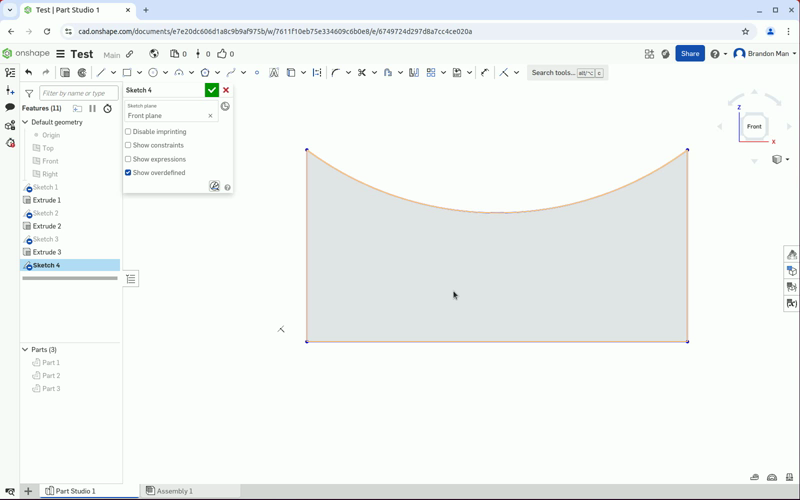
scroll(6)
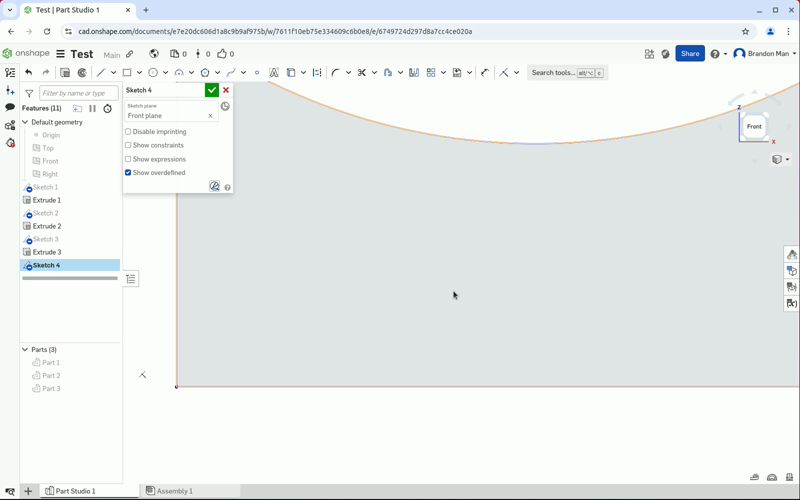
click(453, 290)
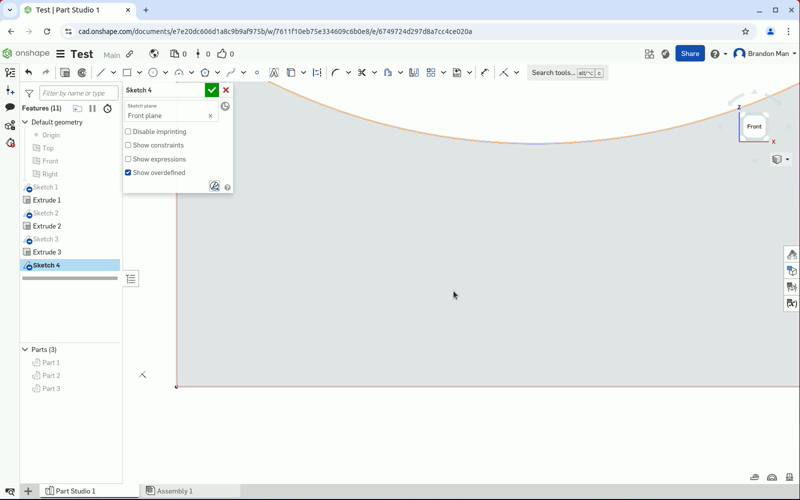
scroll(-6)
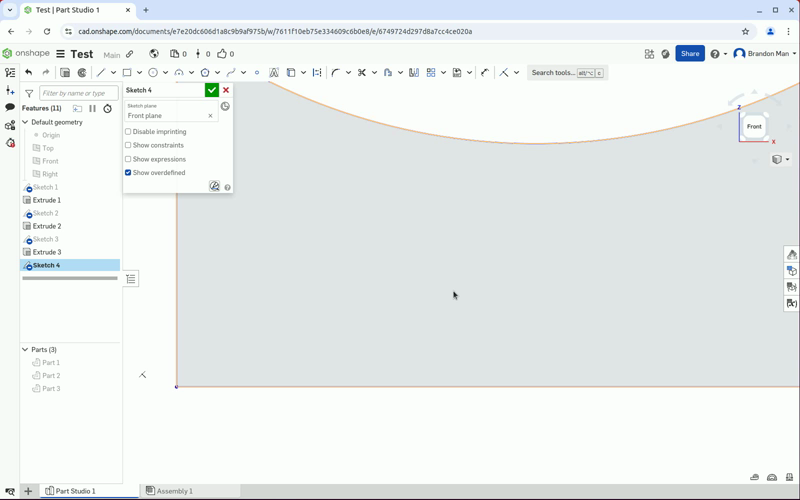
scroll(-6)
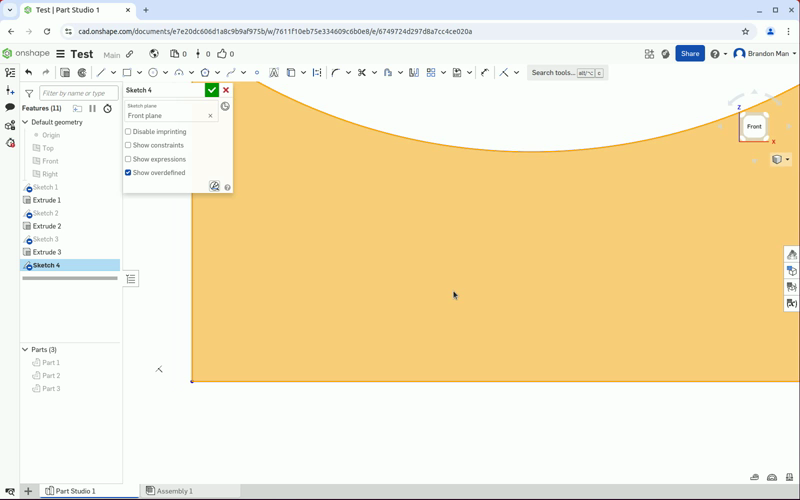
scroll(-6)
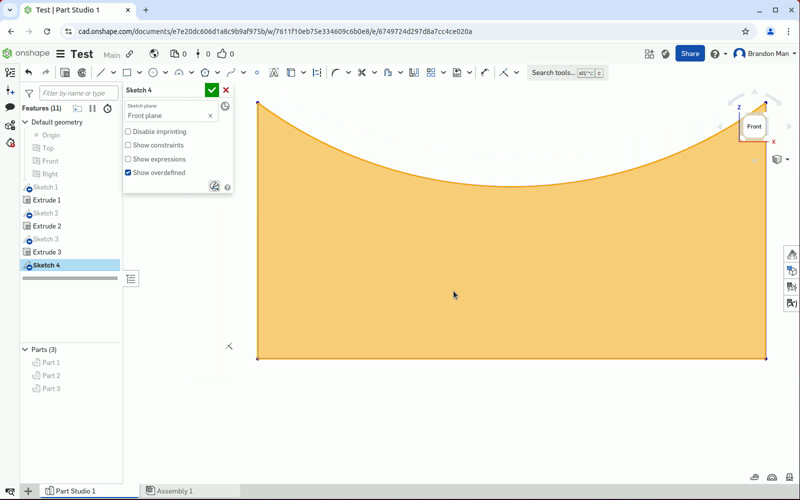
scroll(-6)
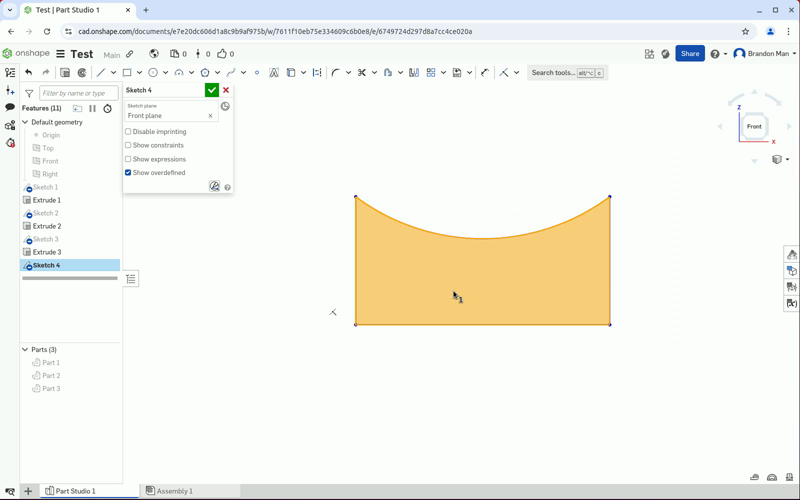
scroll(-6)
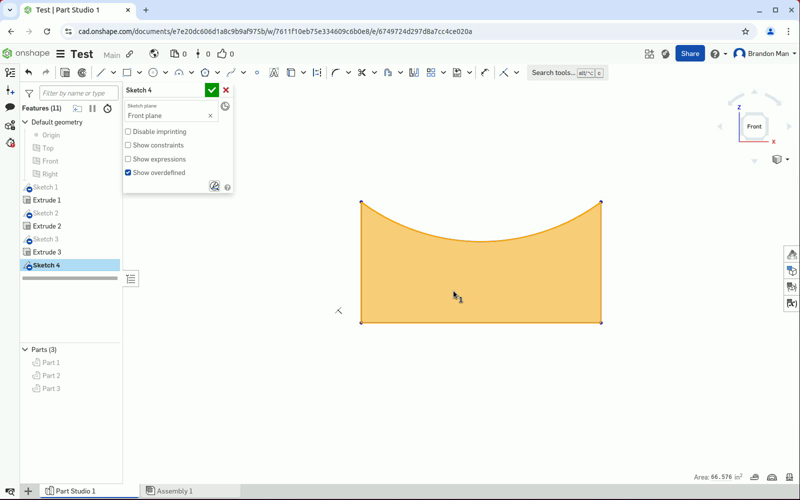
scroll(-6)
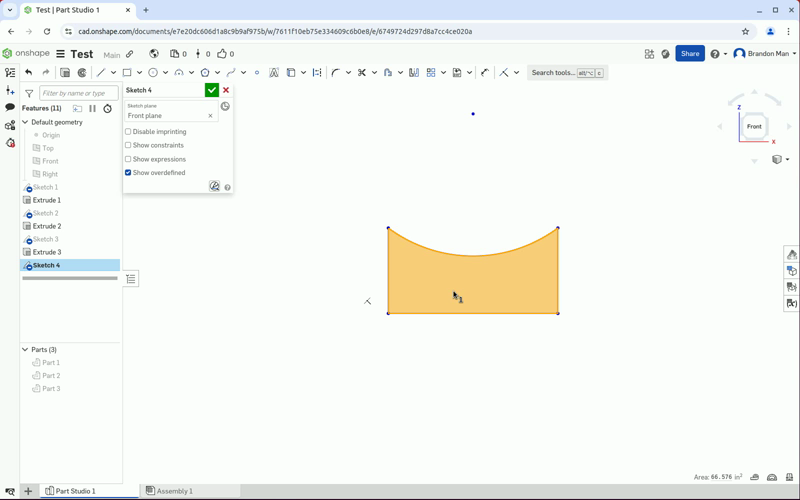
scroll(-6)
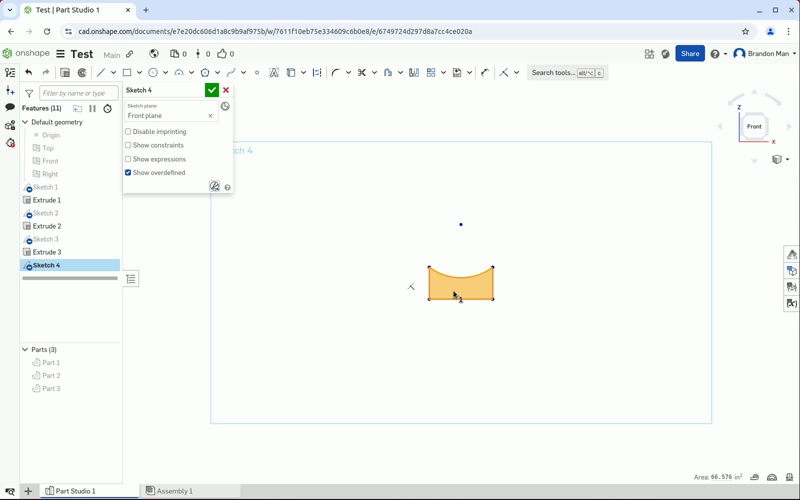
mouse_move(73, 352)
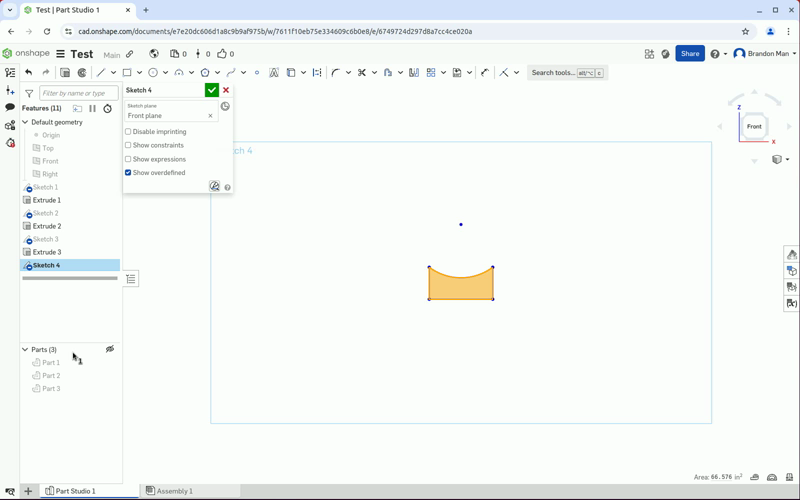
key(shift+y)
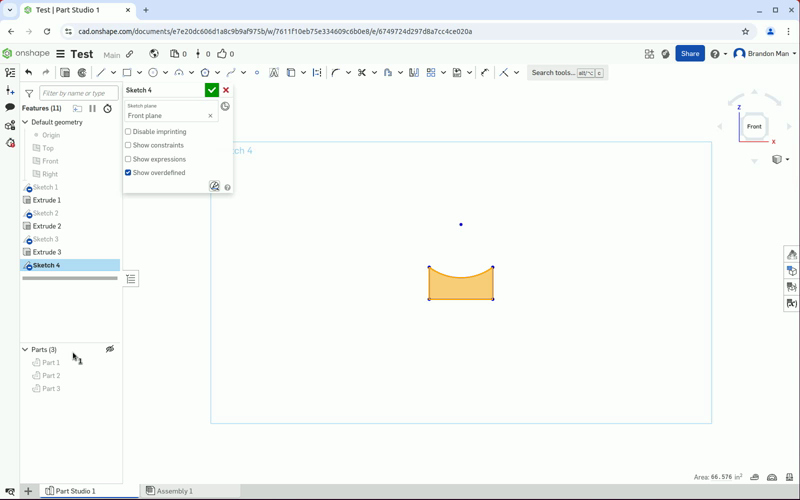
key(shift+e)
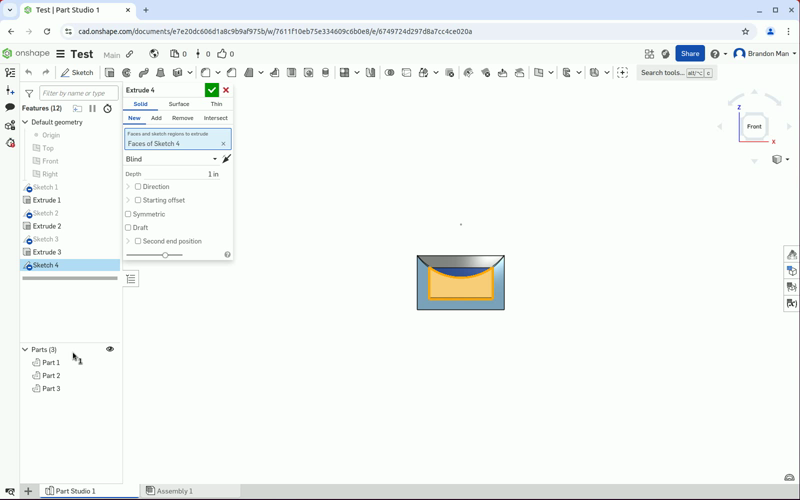
mouse_move(143, 106)
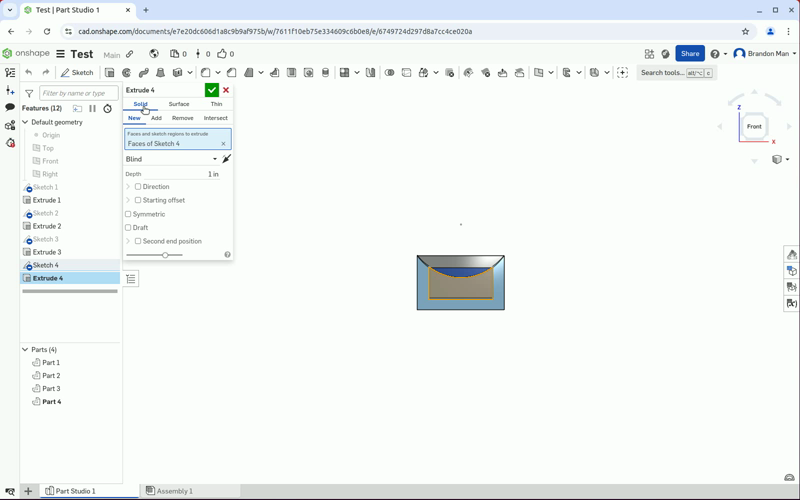
click(143, 106)
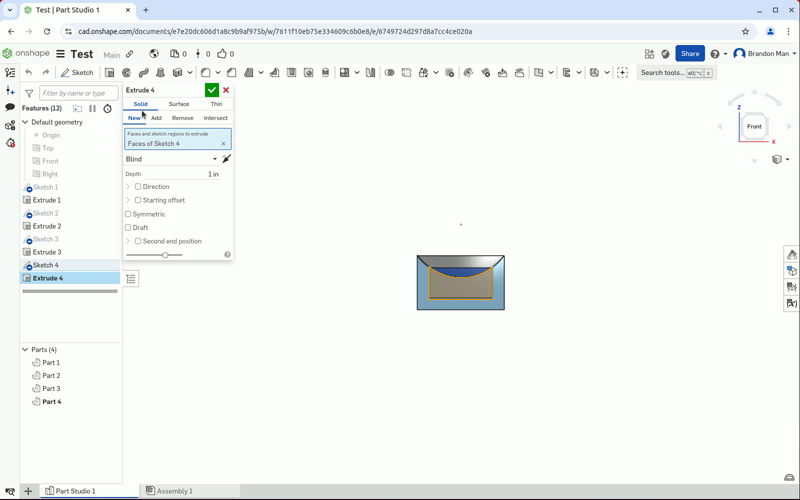
mouse_move(137, 120)
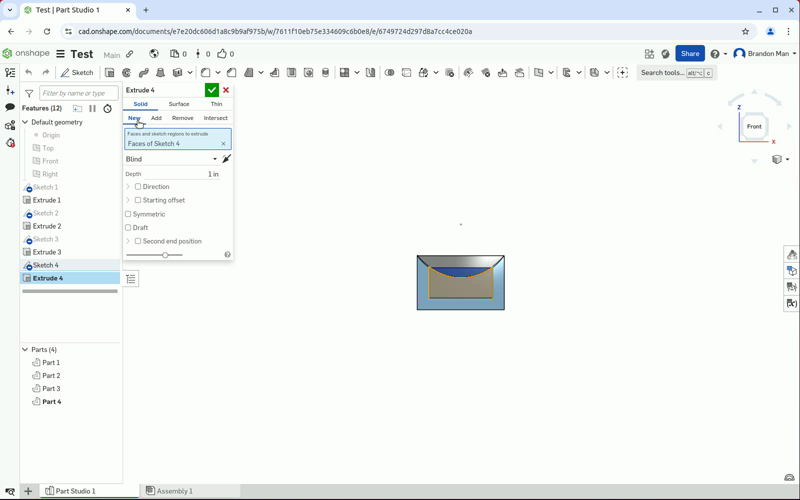
click(137, 120)
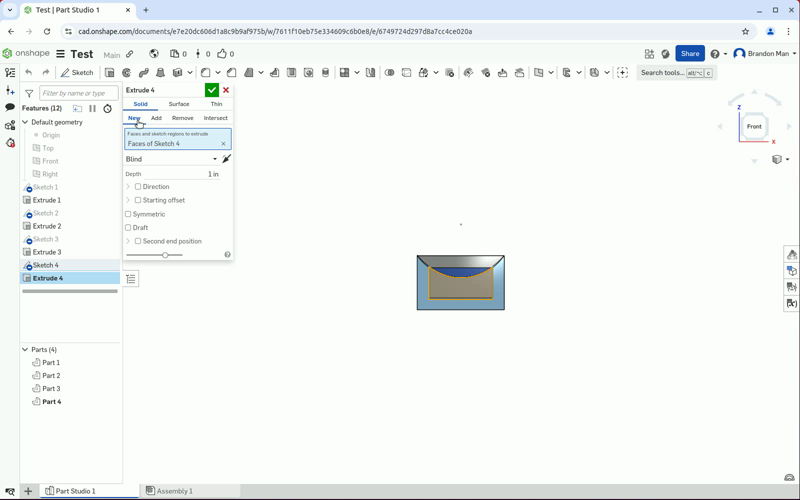
key(tab, 4)
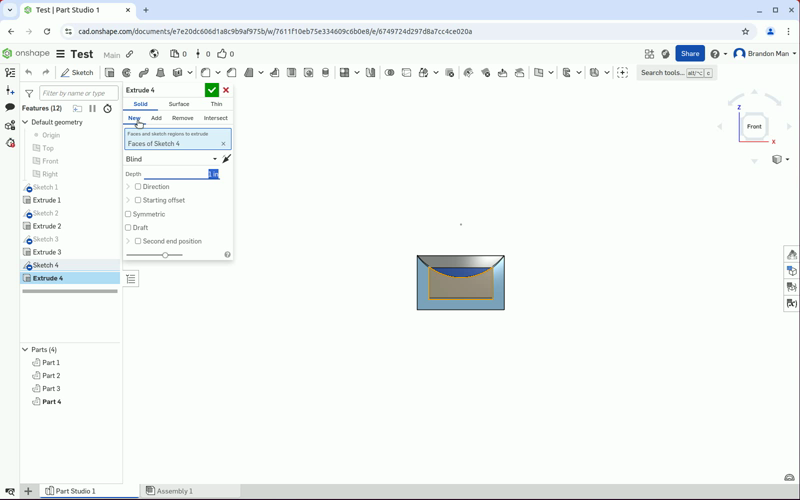
text(2.407)
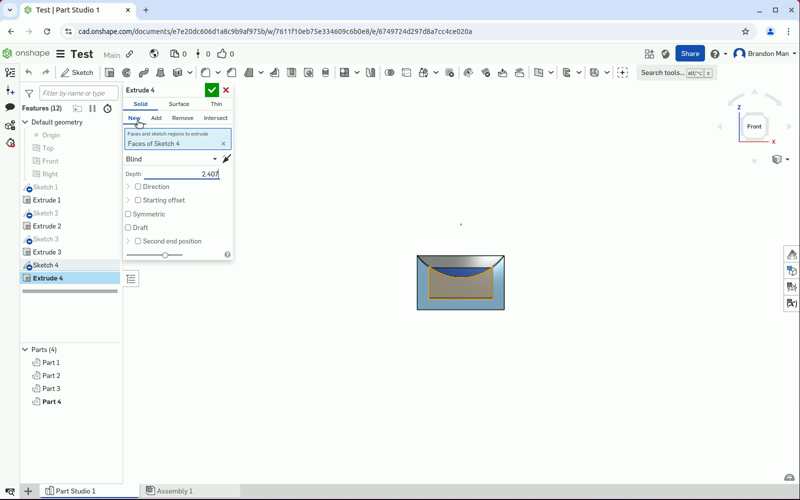
key(enter)
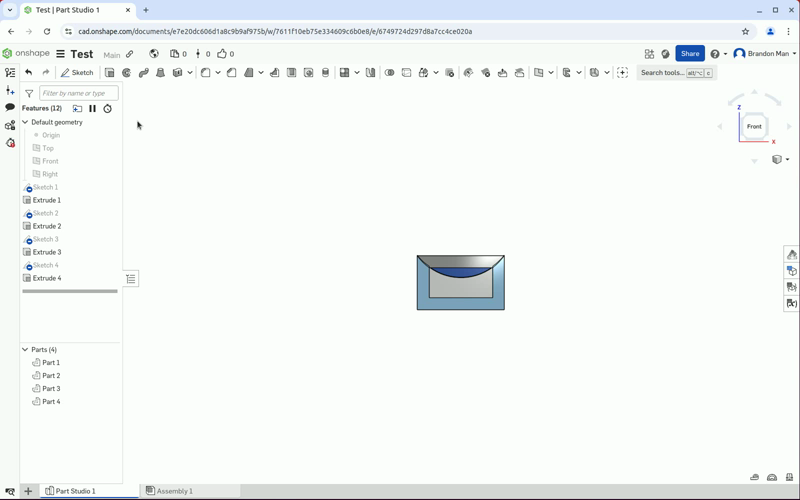
key(shift+h)
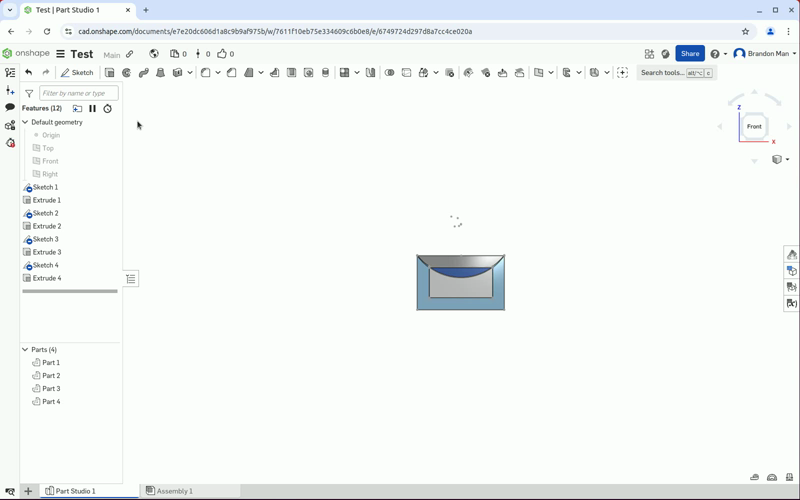
key(shift+h)
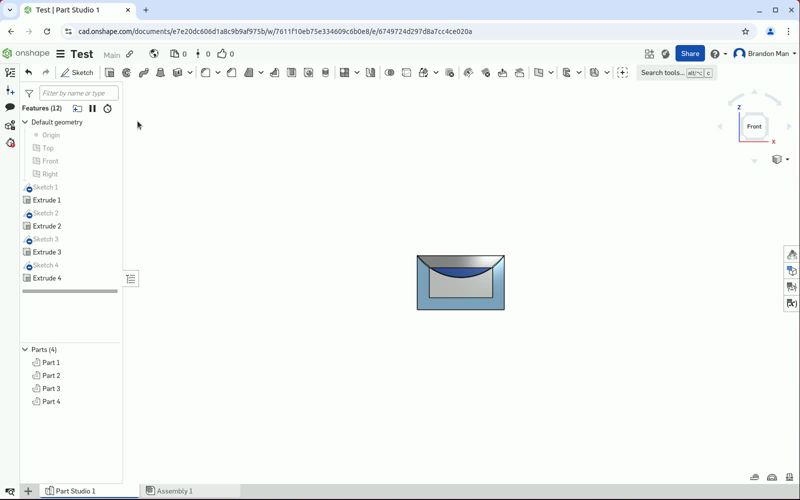
mouse_move(73, 189)
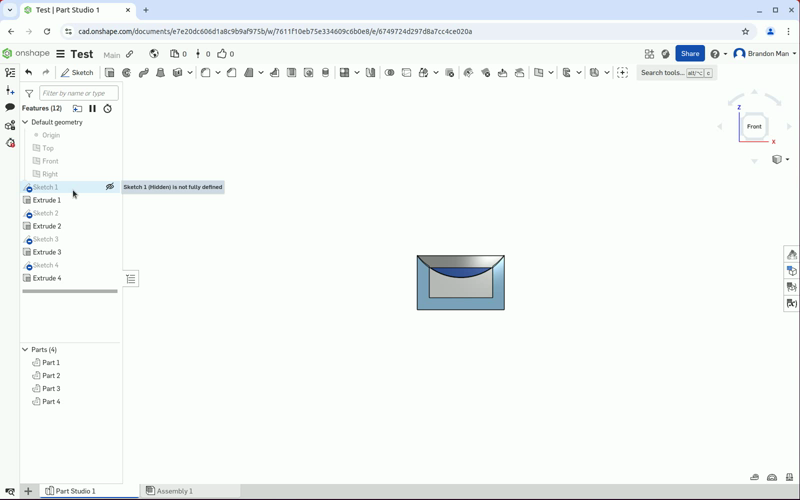
click(73, 189)
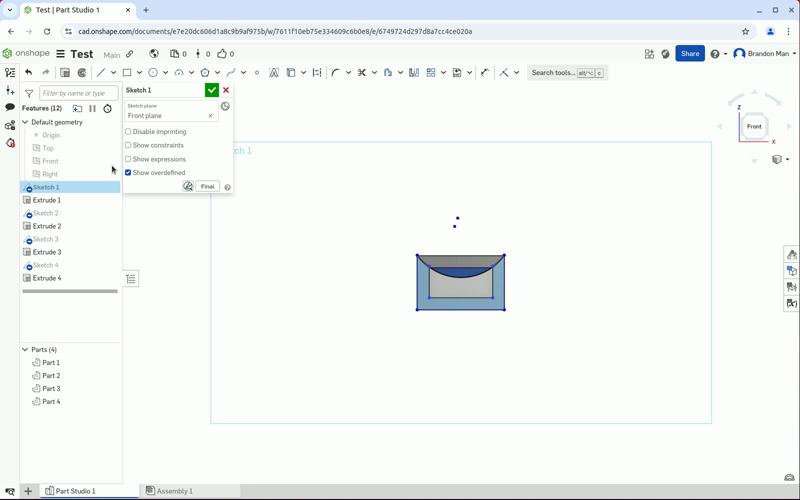
mouse_move(229, 92)
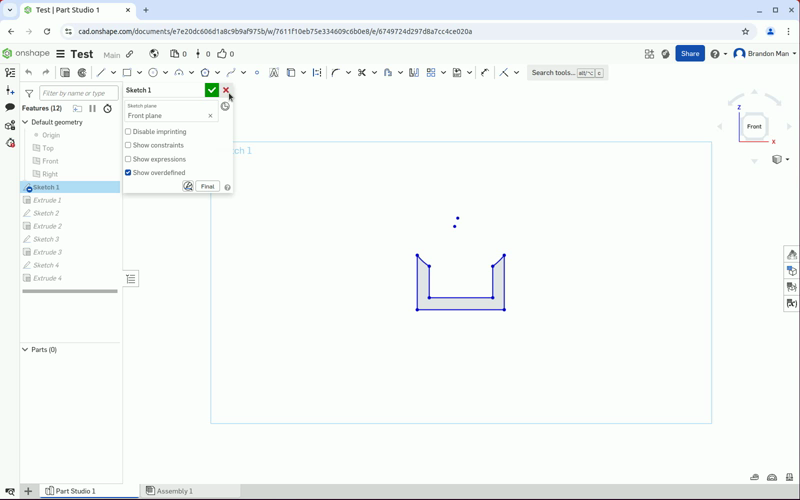
click(229, 92)
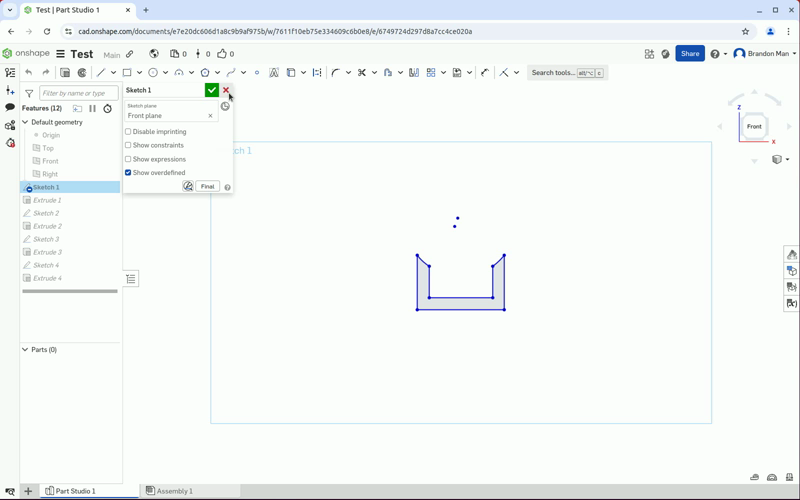
key(shift+s)
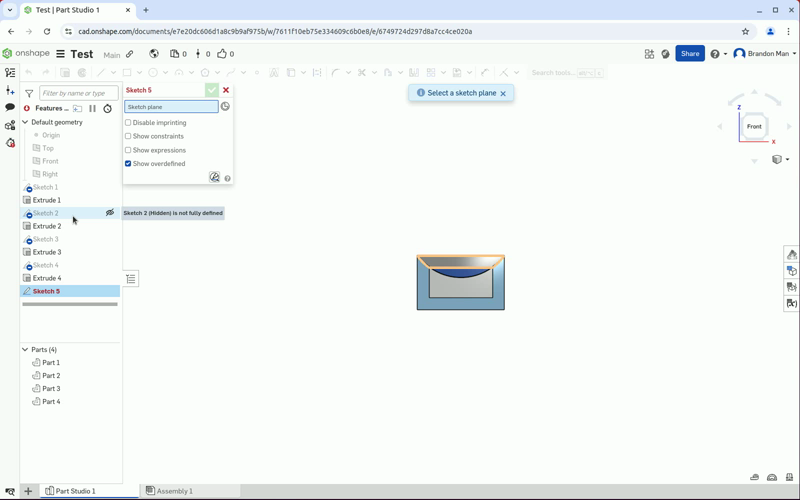
scroll(3)
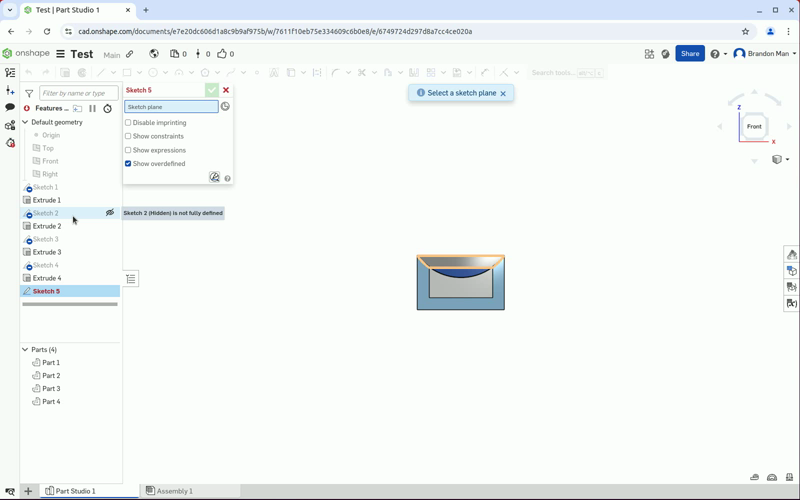
mouse_move(73, 163)
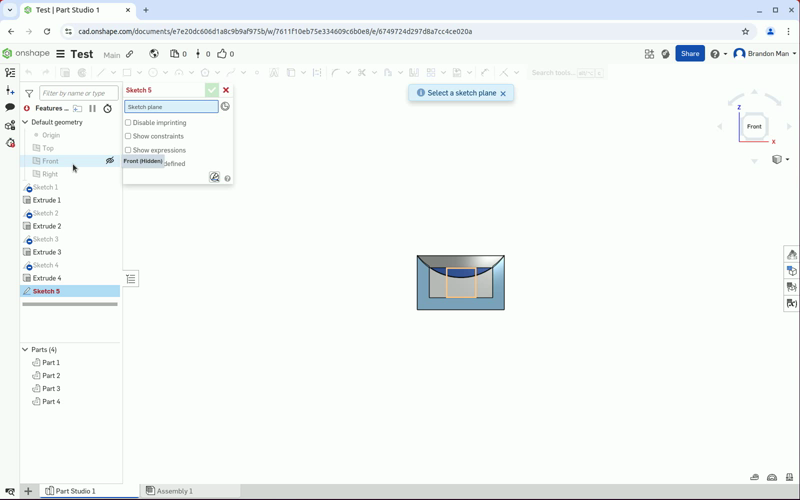
click(73, 163)
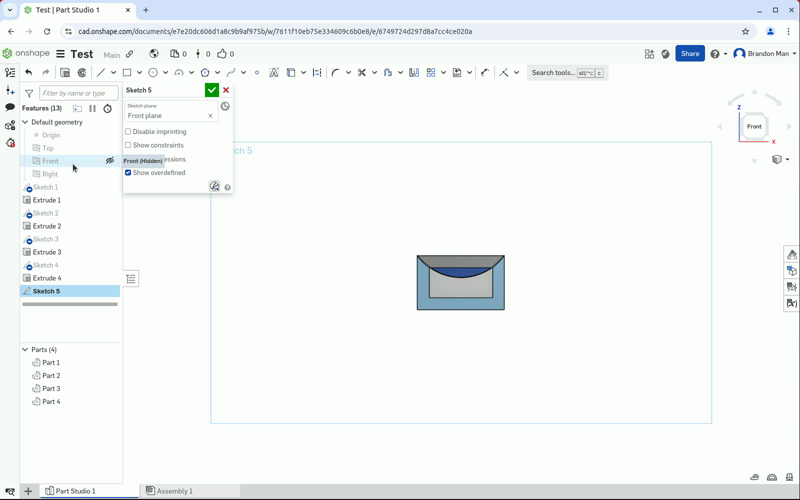
mouse_move(73, 352)
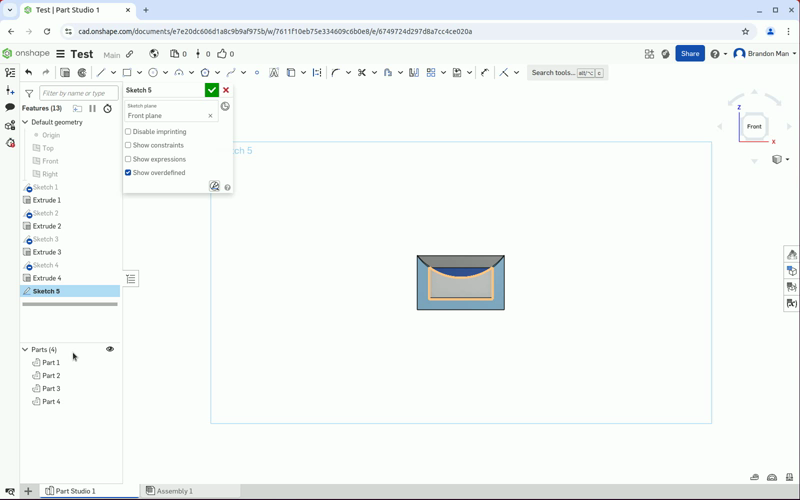
key(y)
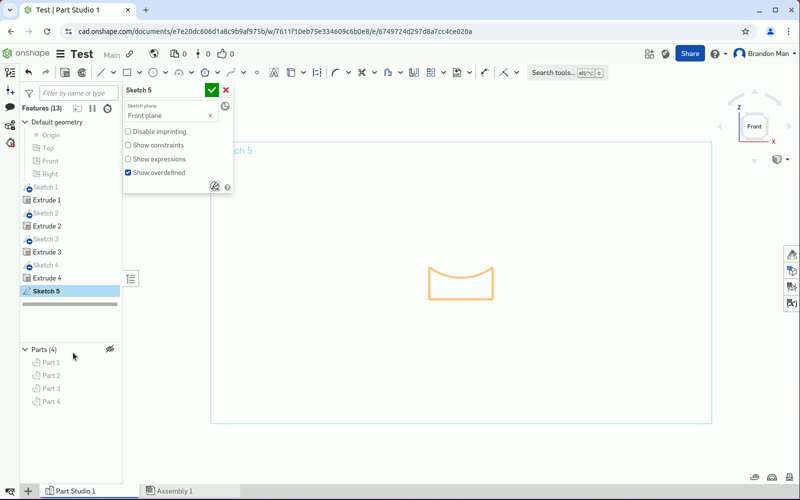
key(l)
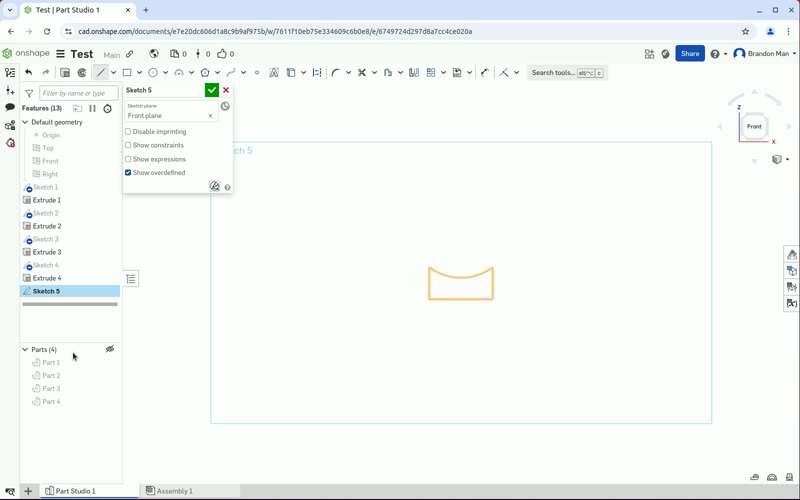
key_down(shift)
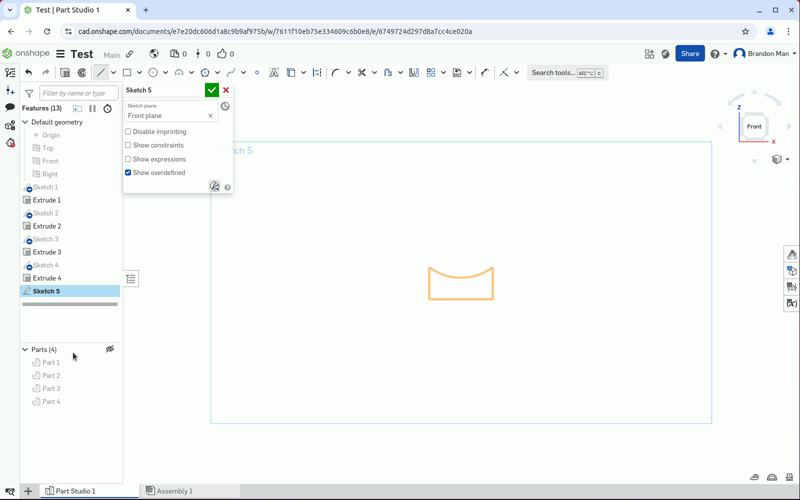
mouse_move(406, 224)
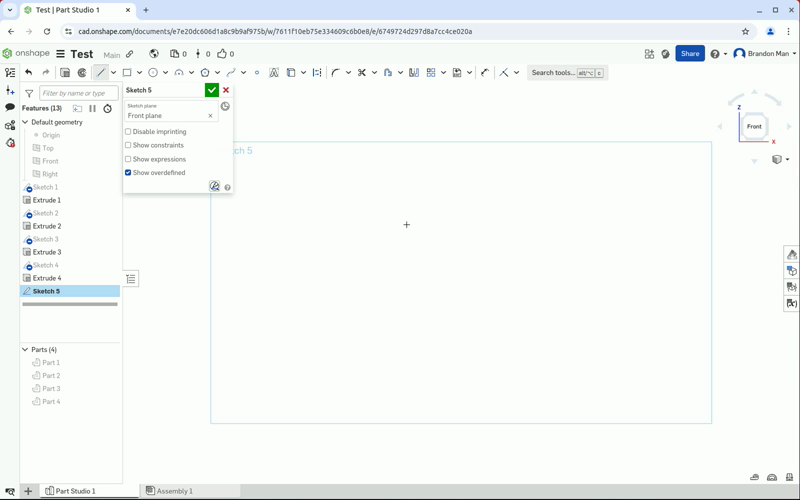
click(406, 224)
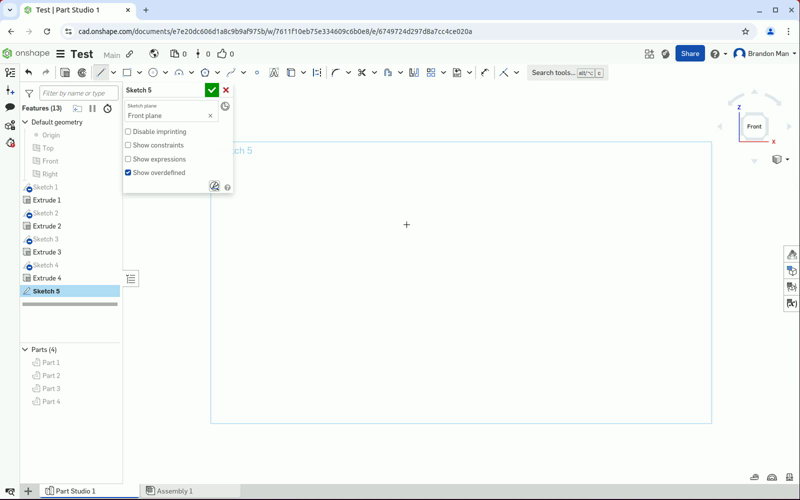
key_up(shift)
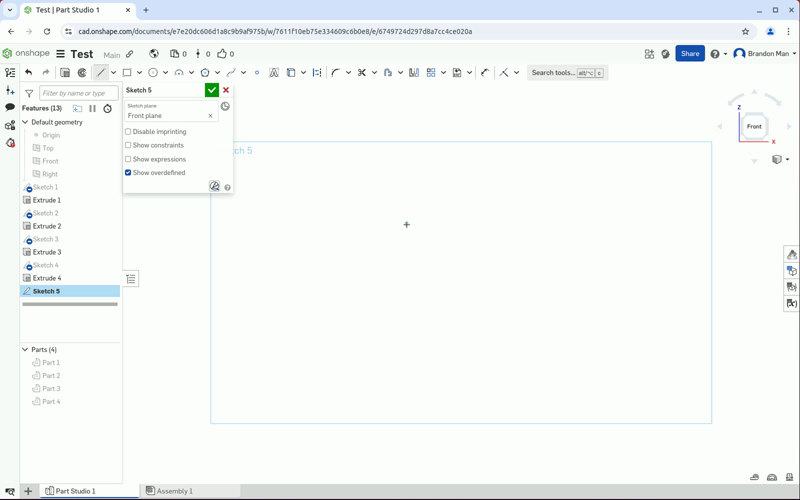
key_down(shift)
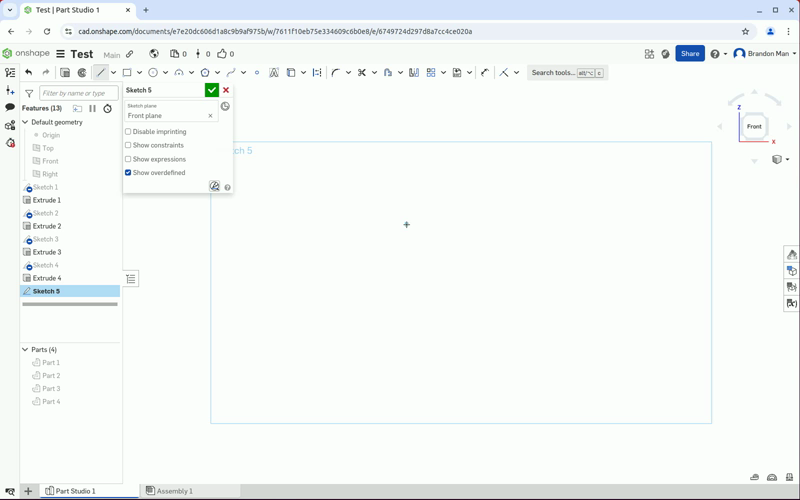
mouse_move(436, 224)
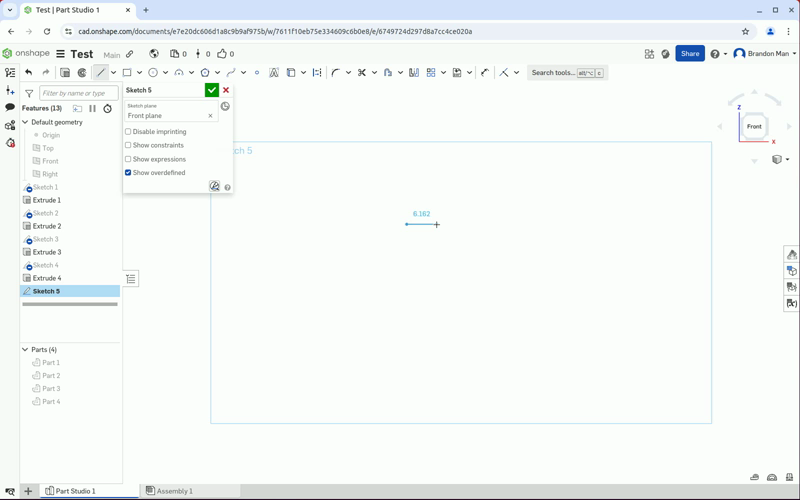
mouse_move(428, 224)
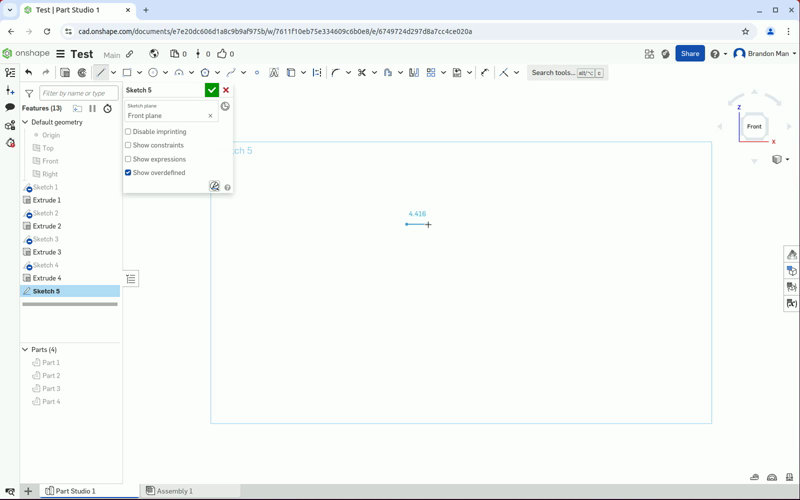
click(428, 224)
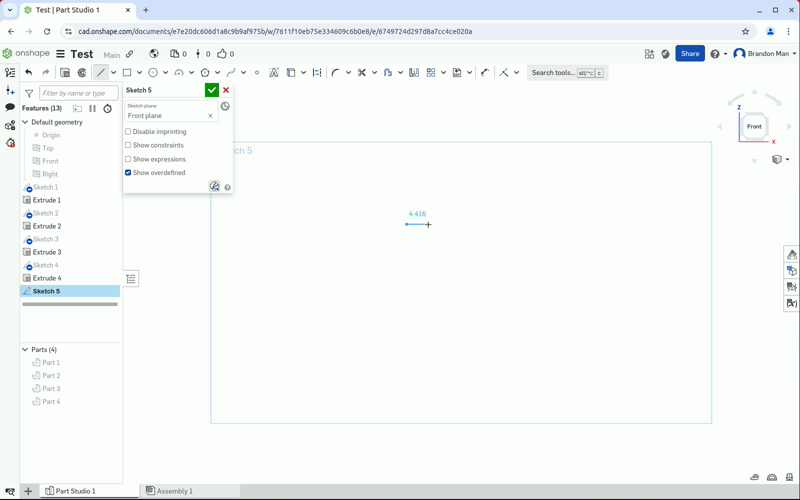
key_up(shift)
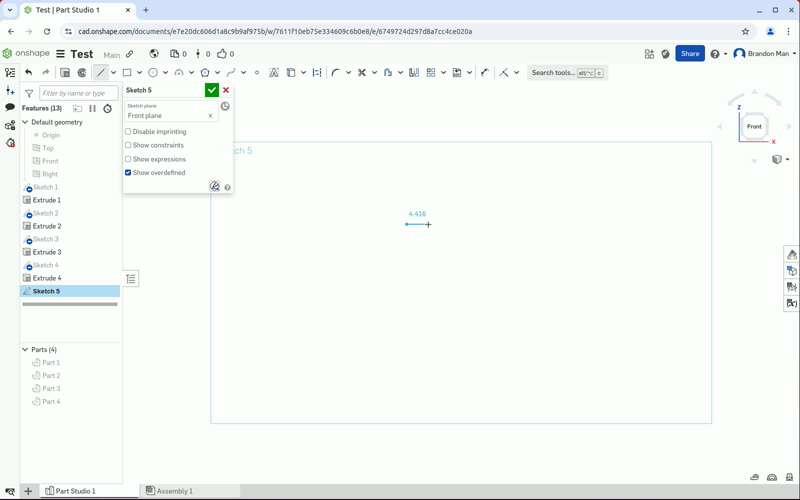
key(esc)
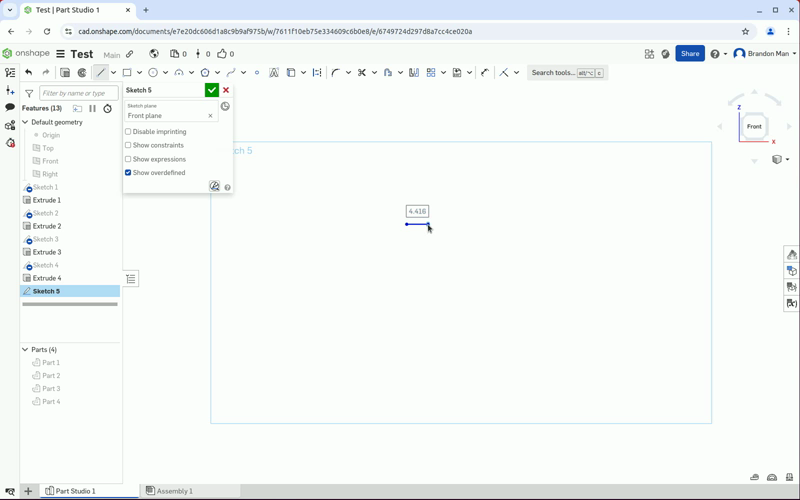
key(a)
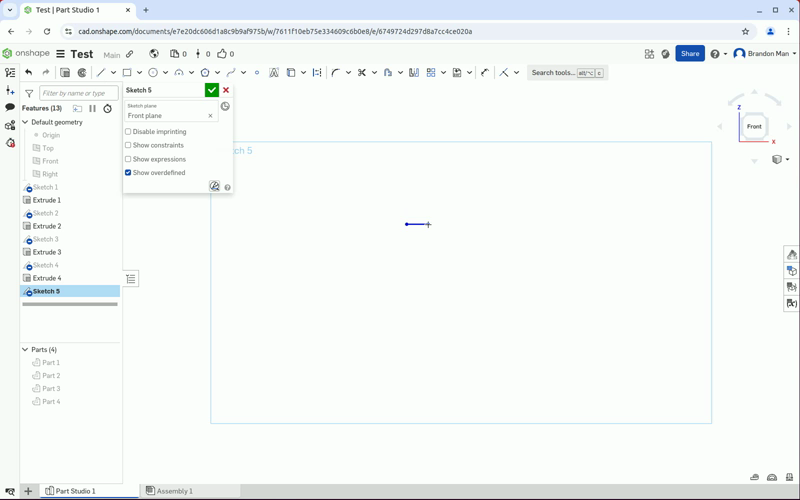
mouse_move(428, 224)
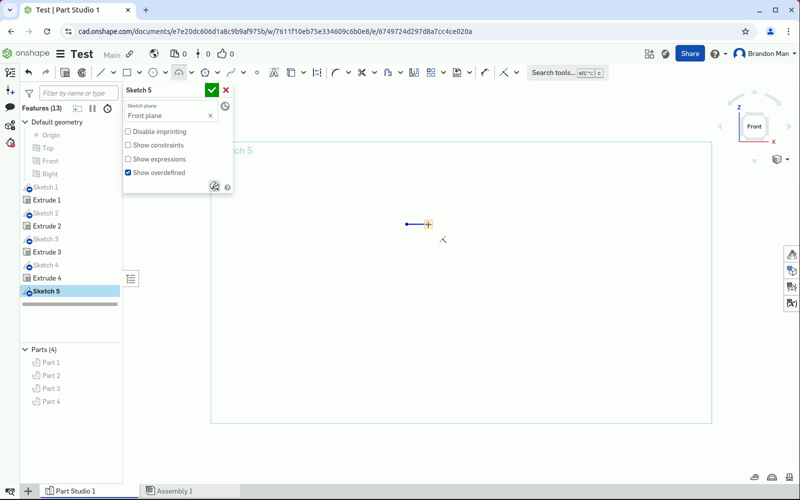
click(428, 224)
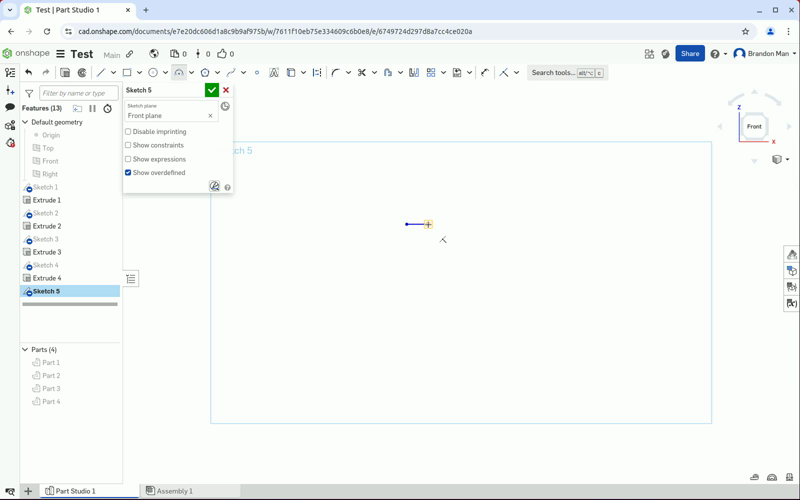
key_down(shift)
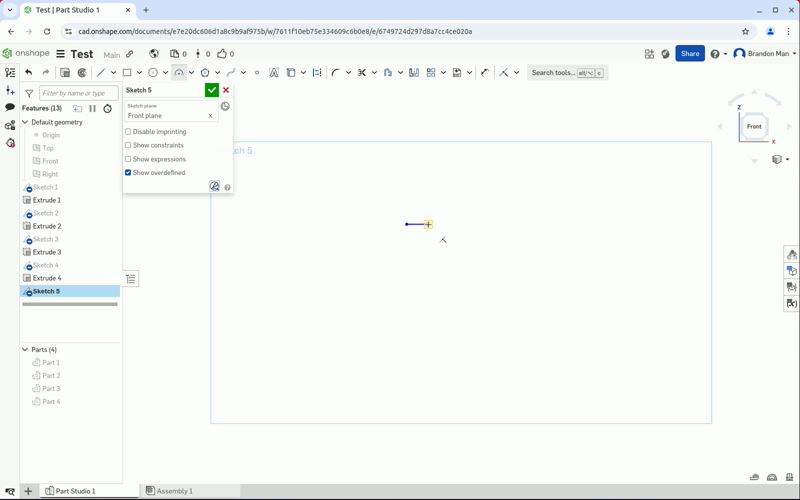
mouse_move(460, 255)
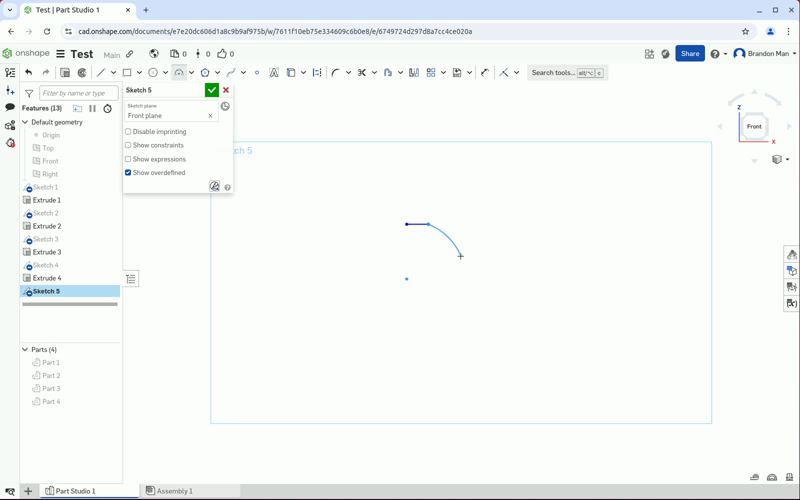
click(460, 255)
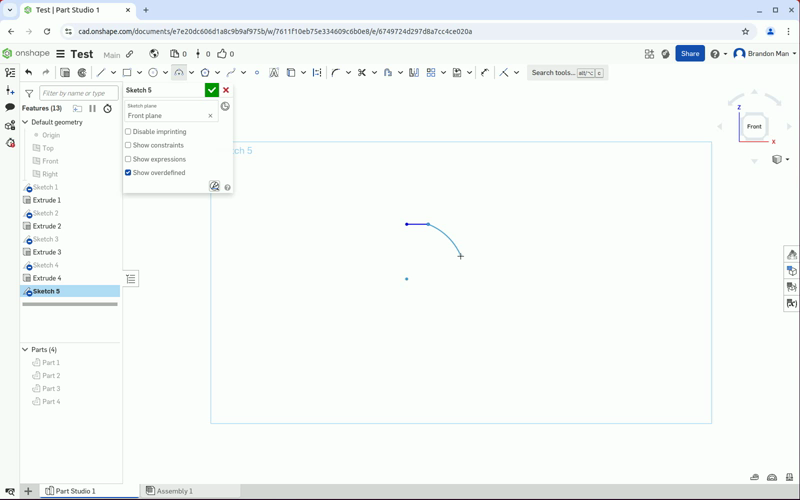
mouse_move(482, 200)
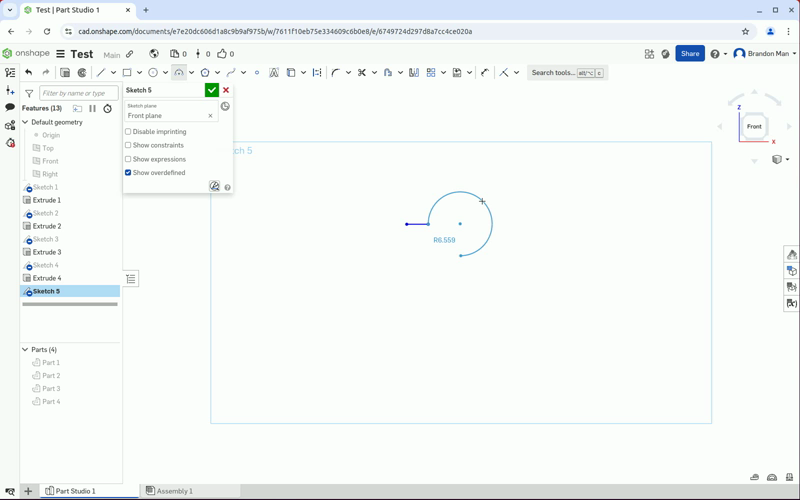
click(482, 200)
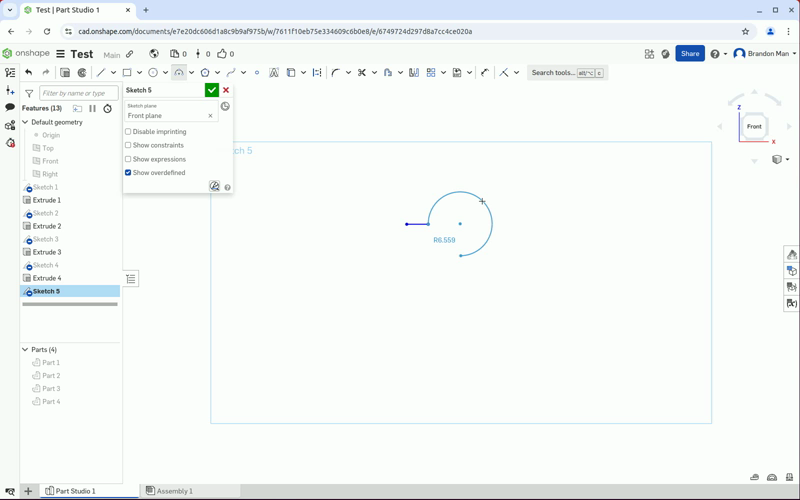
key_up(shift)
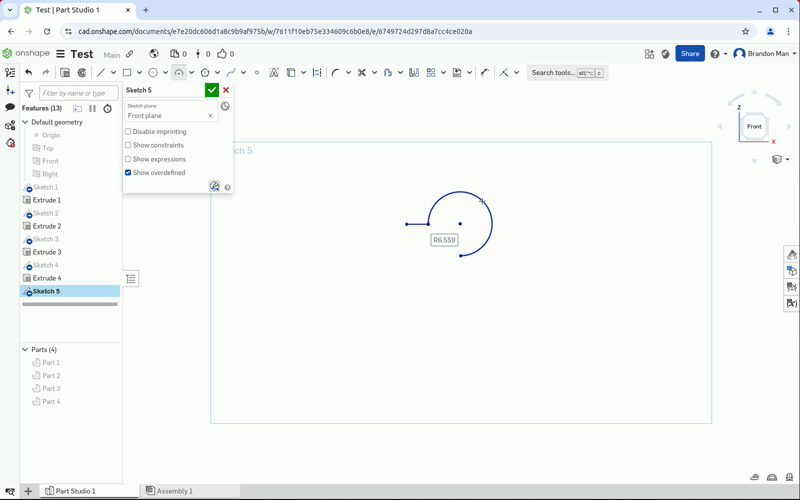
key(esc)
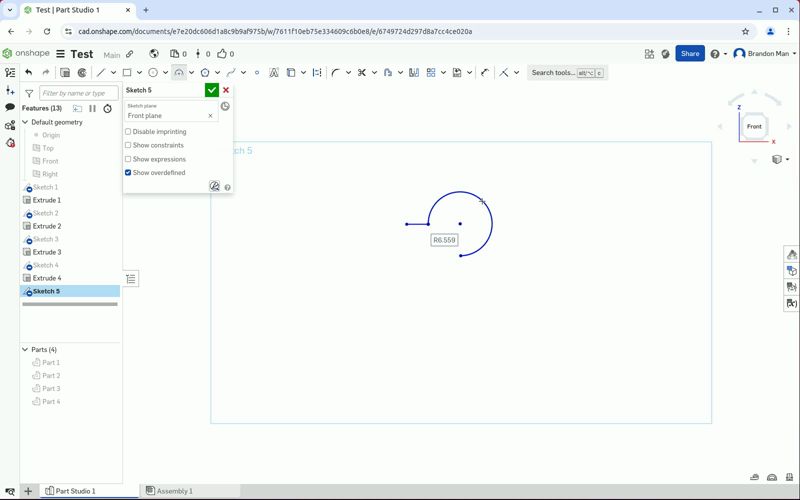
key(l)
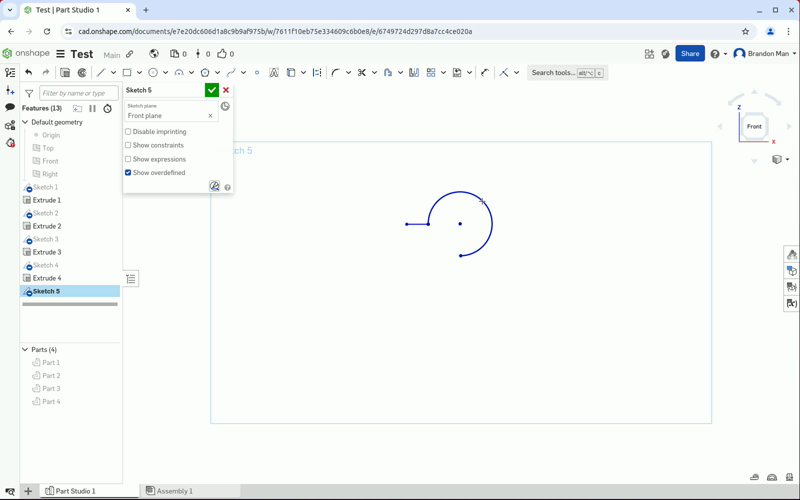
mouse_move(460, 255)
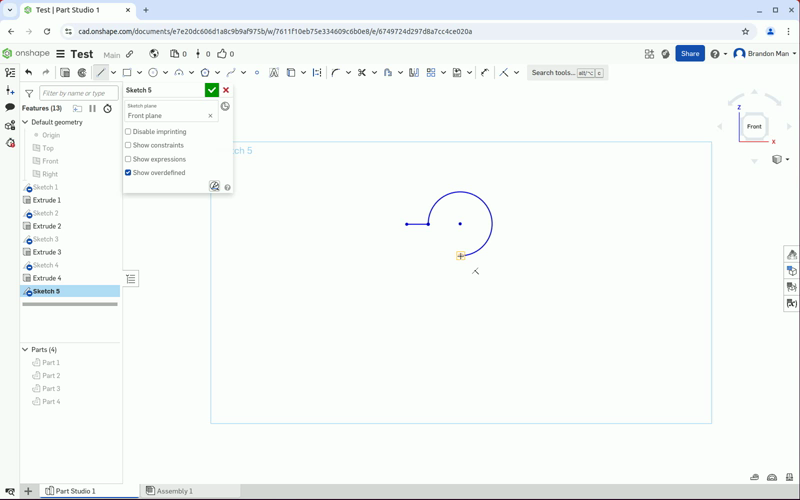
click(460, 255)
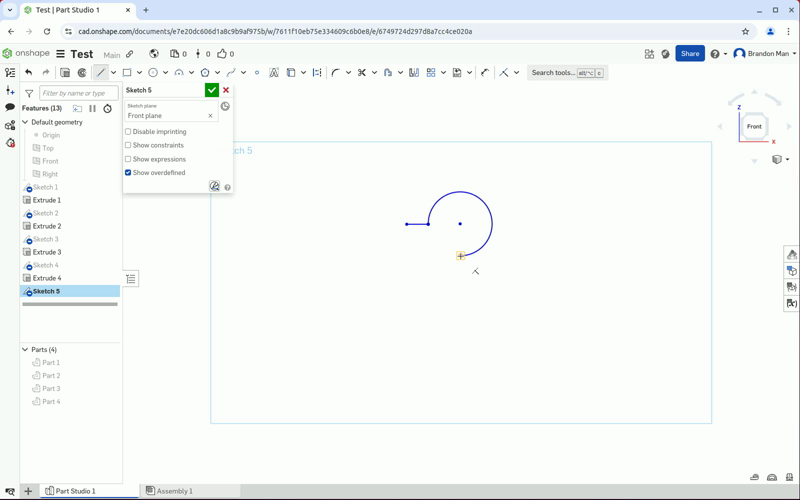
key_down(shift)
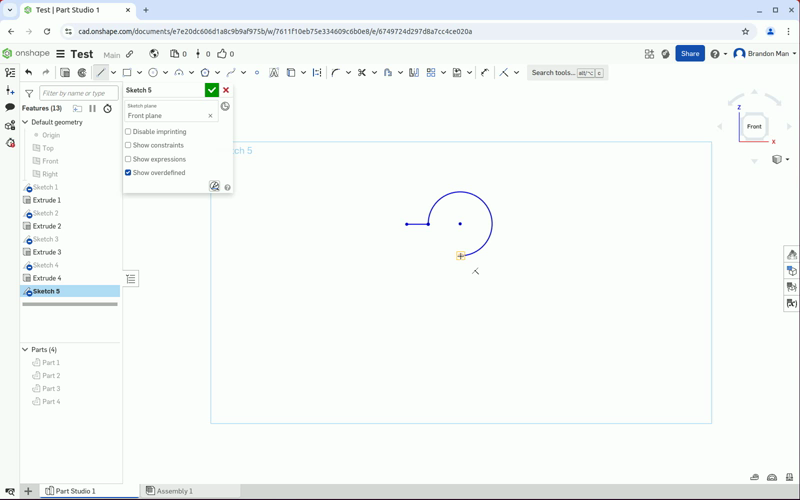
mouse_move(490, 255)
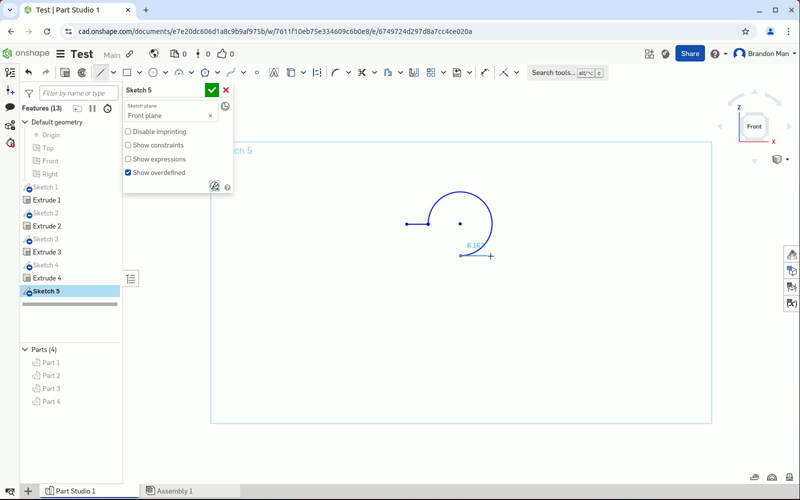
mouse_move(503, 255)
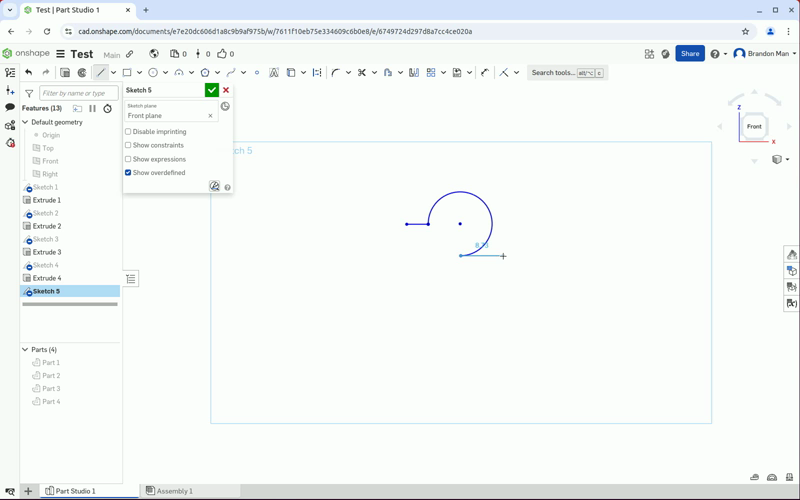
click(503, 255)
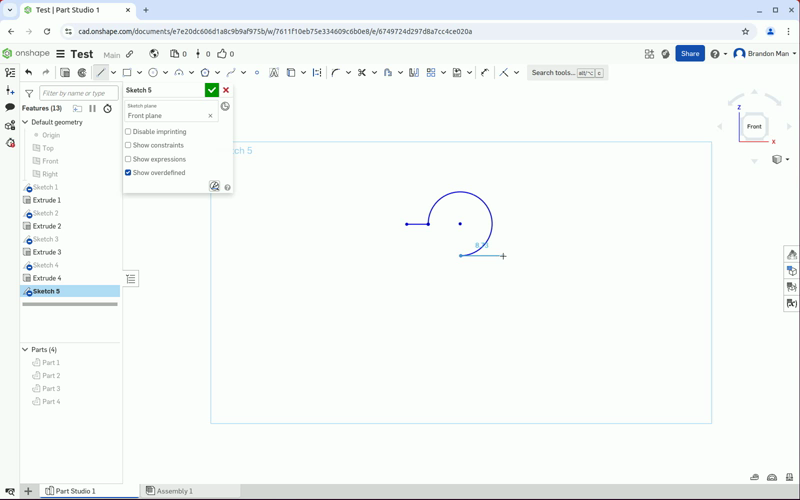
key_up(shift)
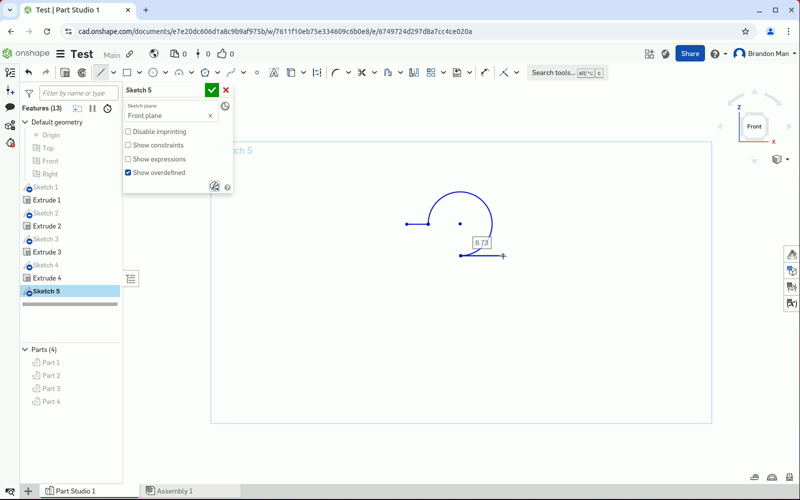
key(esc)
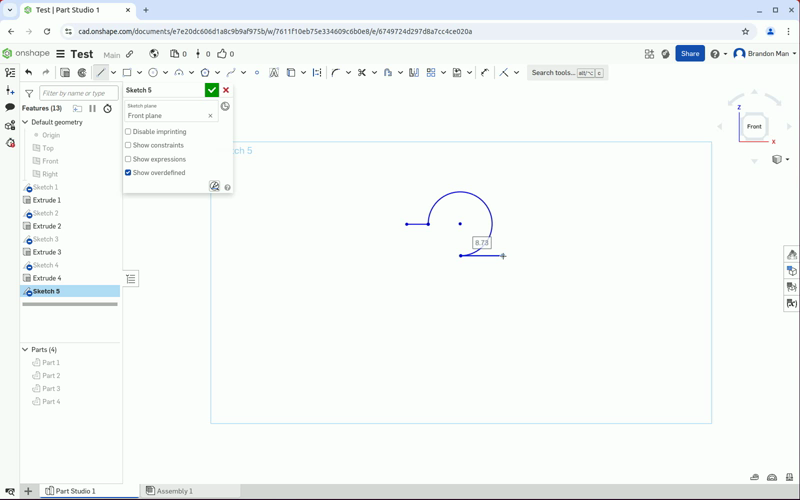
key(a)
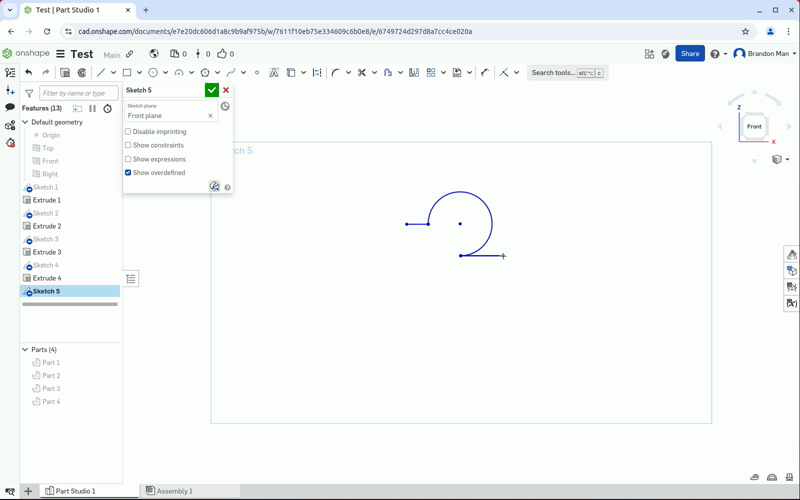
mouse_move(503, 255)
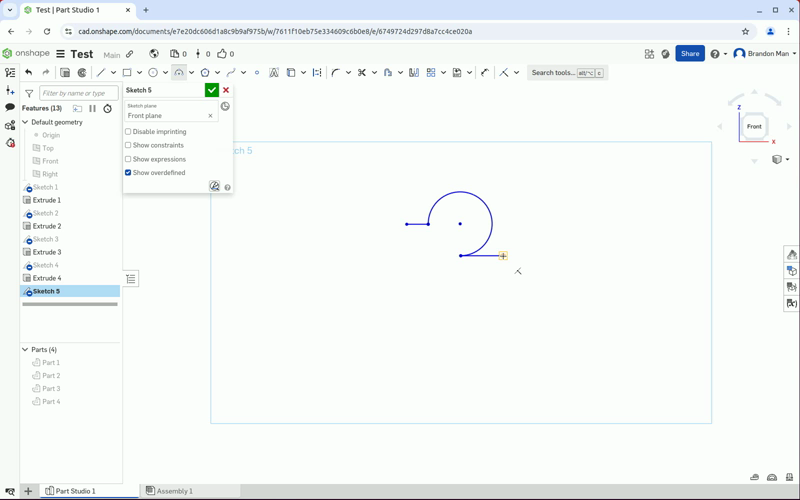
click(503, 255)
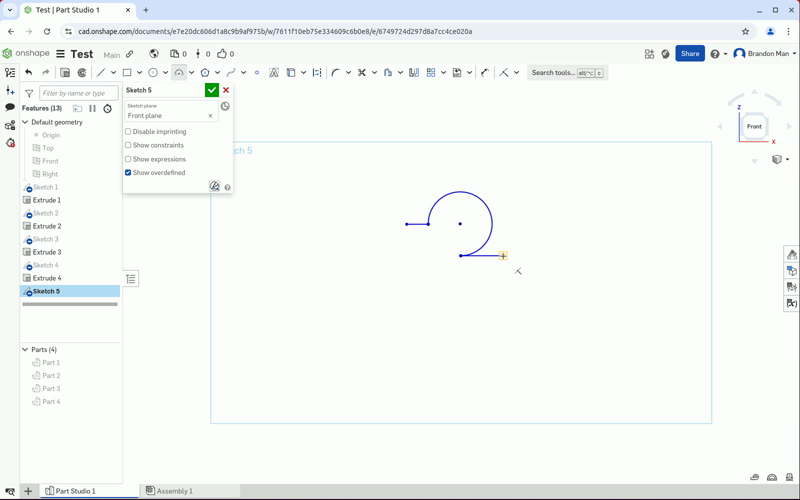
mouse_move(406, 224)
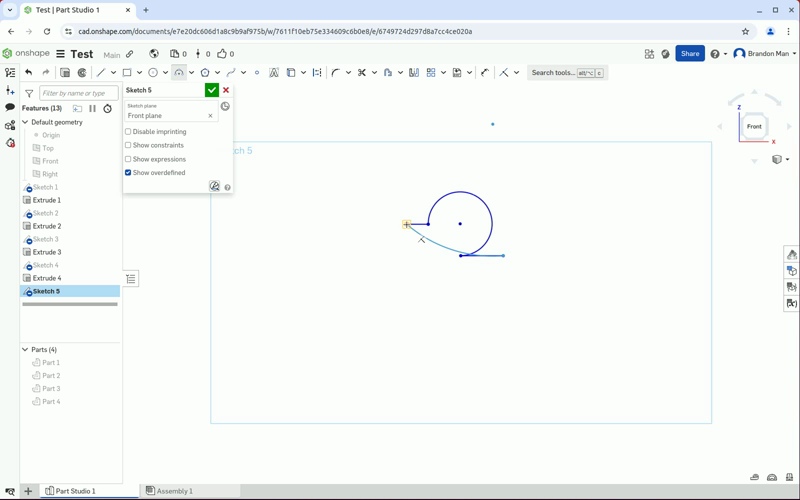
click(406, 224)
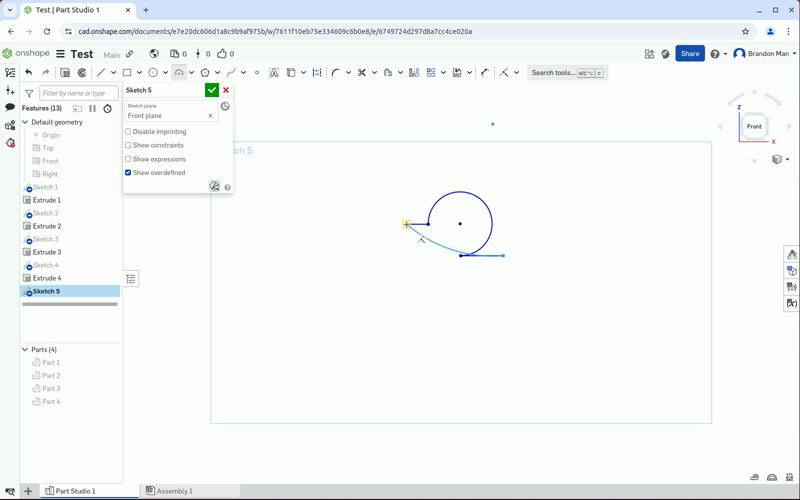
key_down(shift)
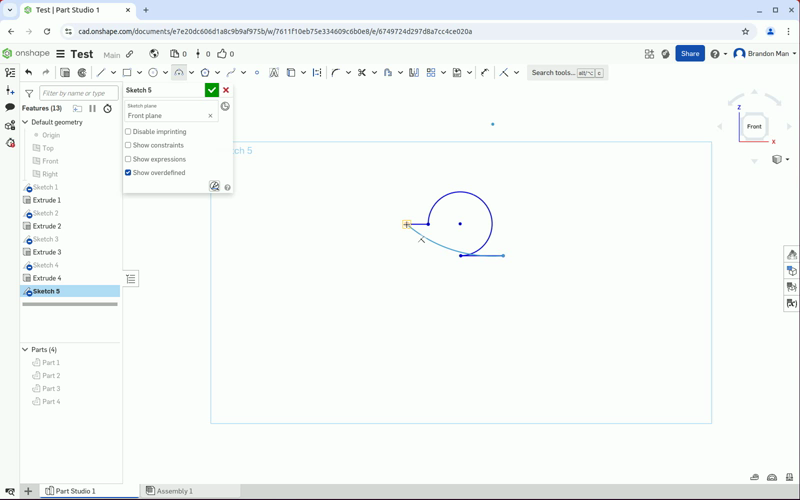
mouse_move(477, 173)
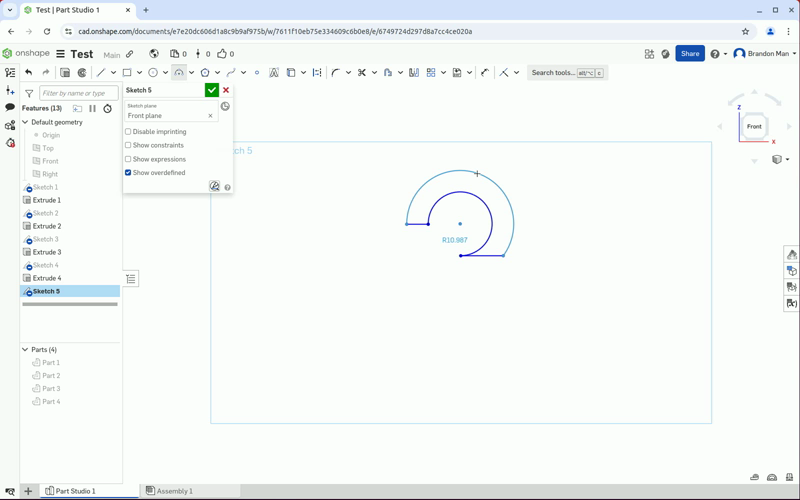
click(477, 173)
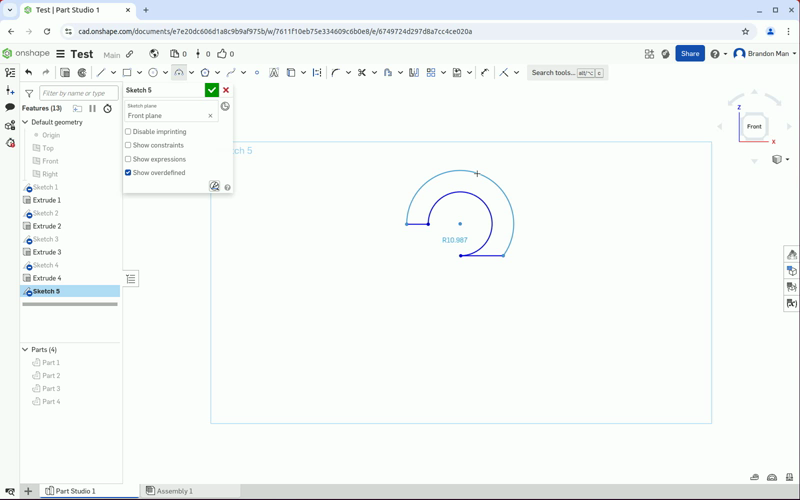
key_up(shift)
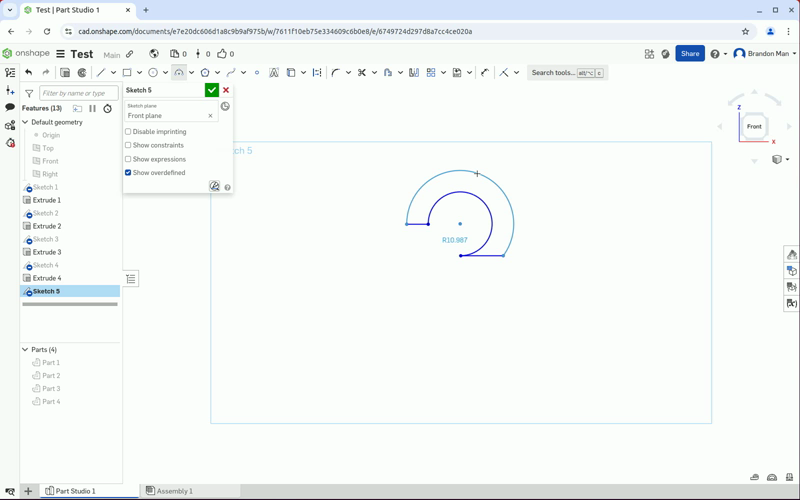
key(esc)
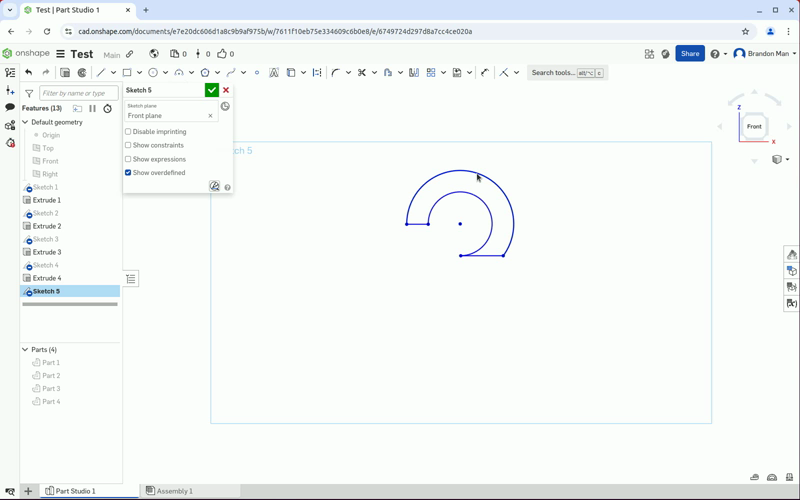
mouse_move(419, 195)
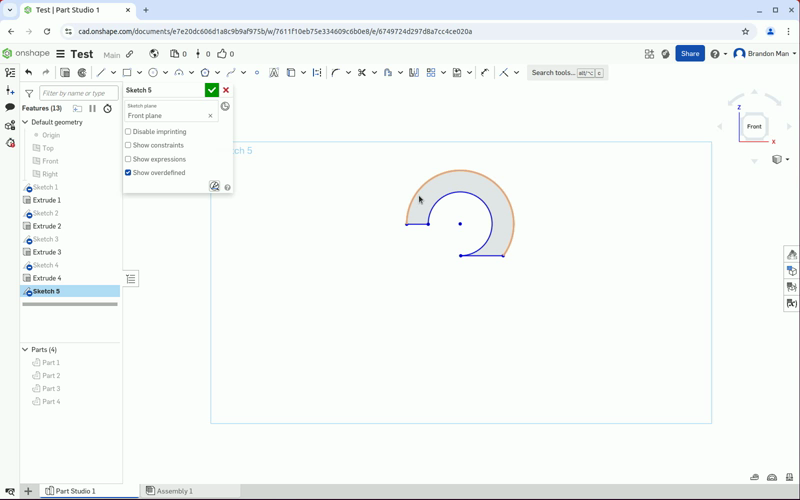
scroll(6)
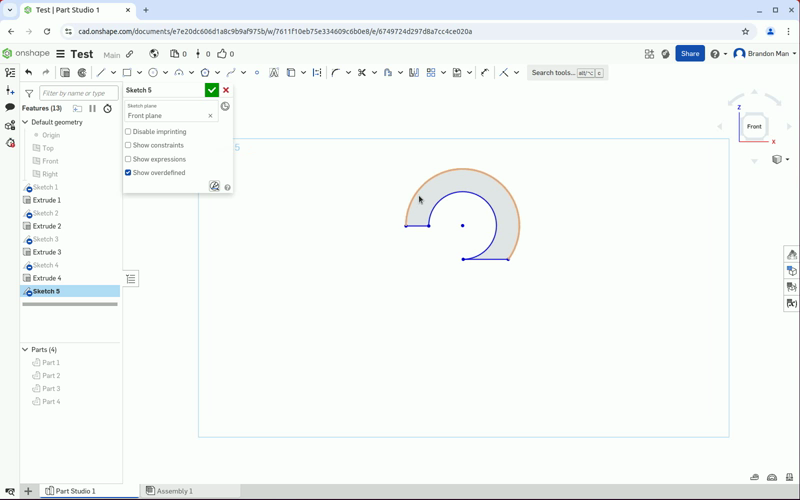
scroll(6)
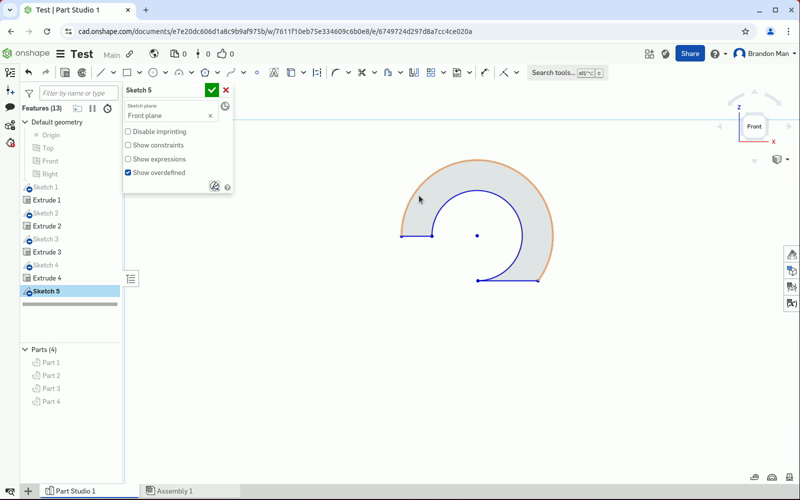
scroll(6)
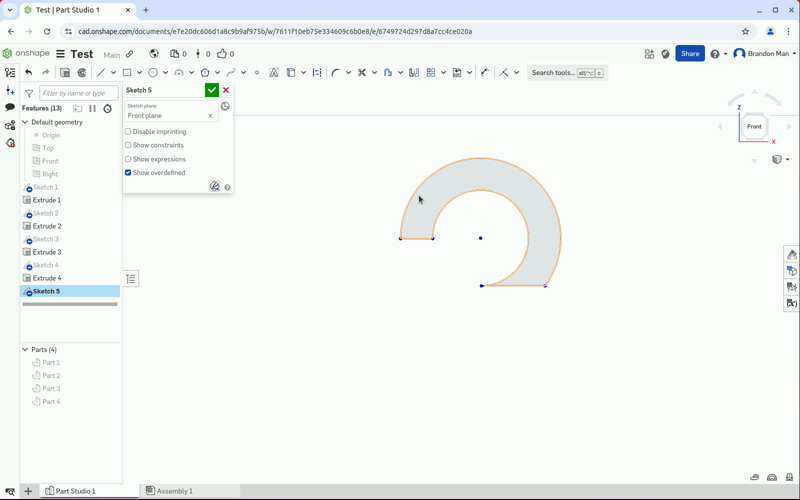
scroll(6)
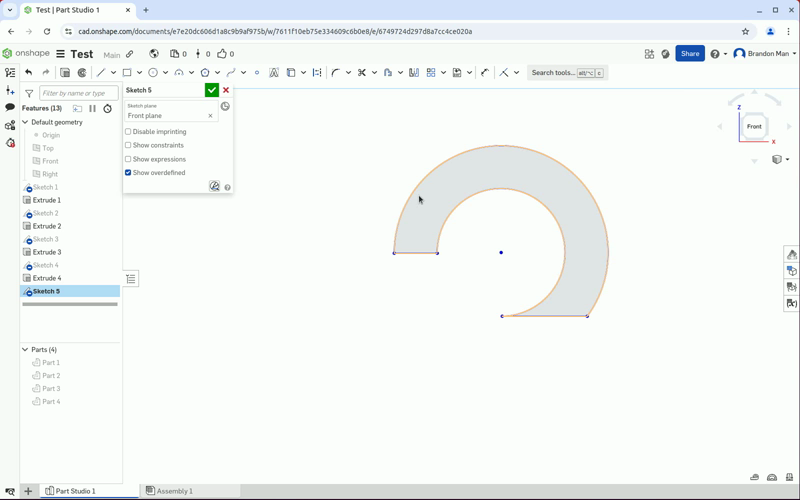
scroll(6)
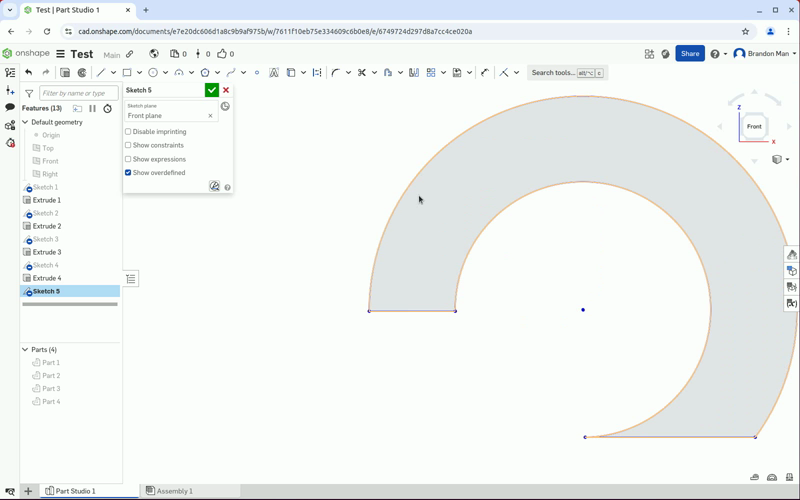
scroll(6)
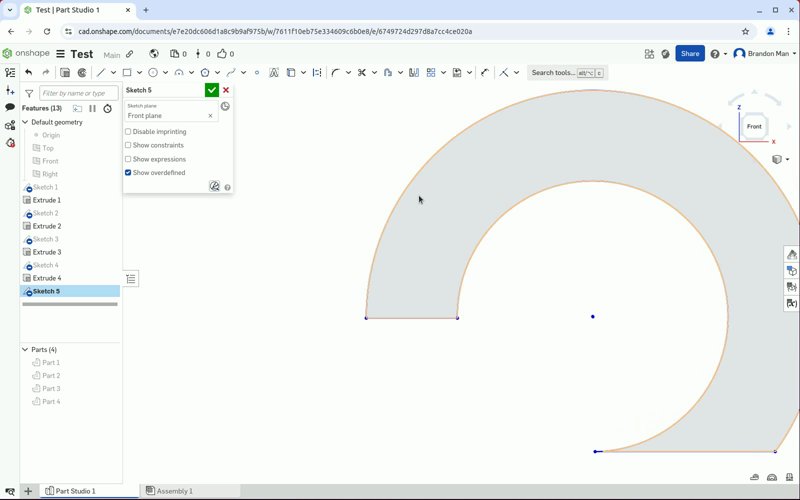
scroll(6)
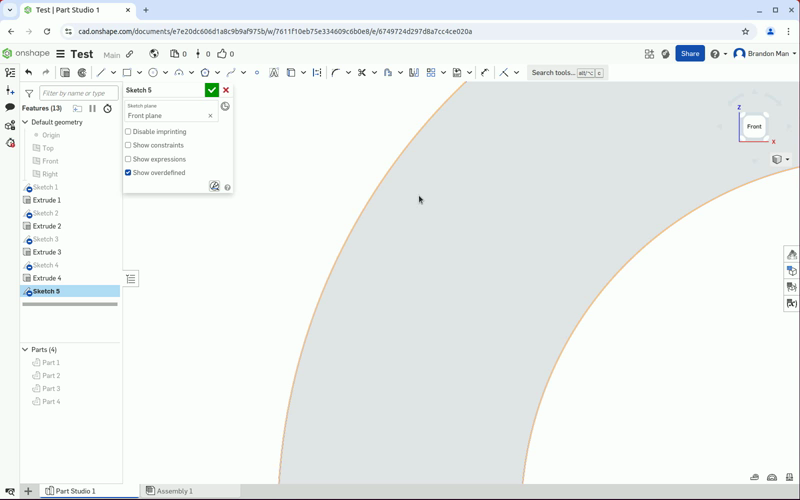
click(419, 195)
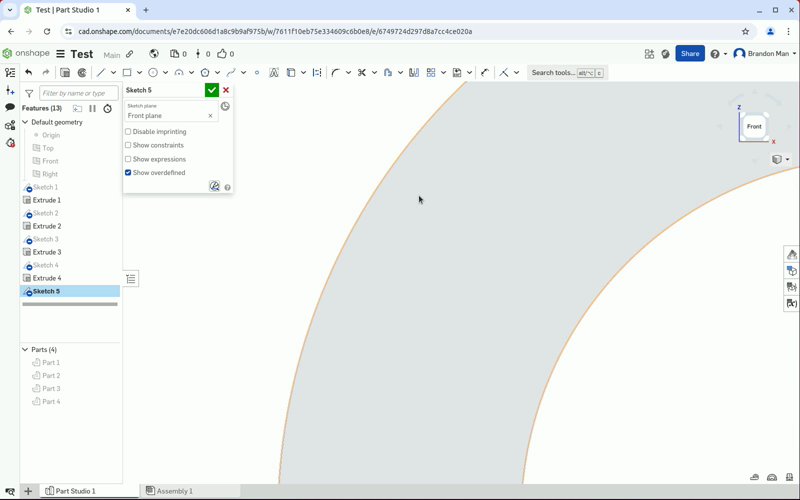
scroll(-6)
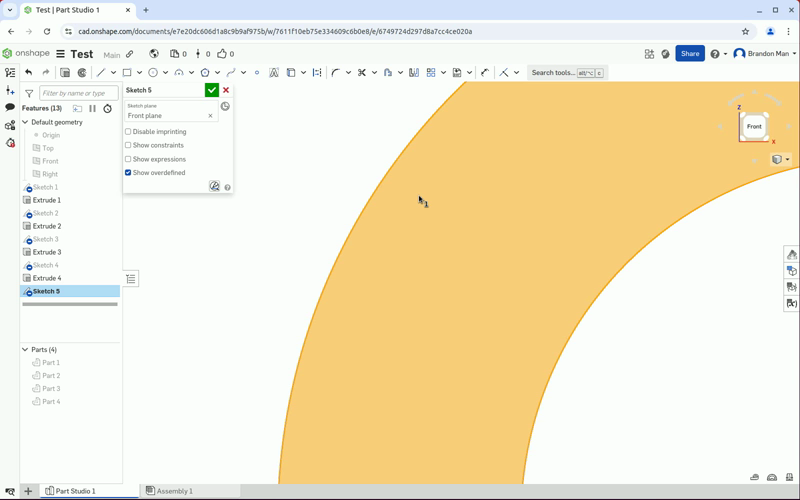
scroll(-6)
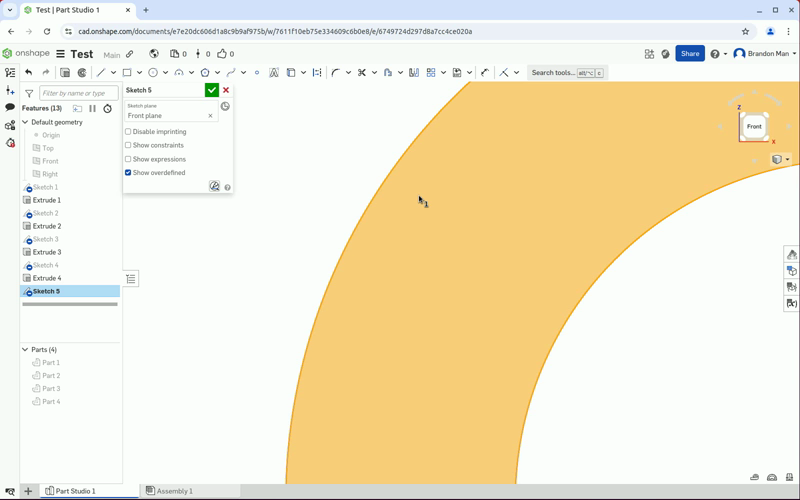
scroll(-6)
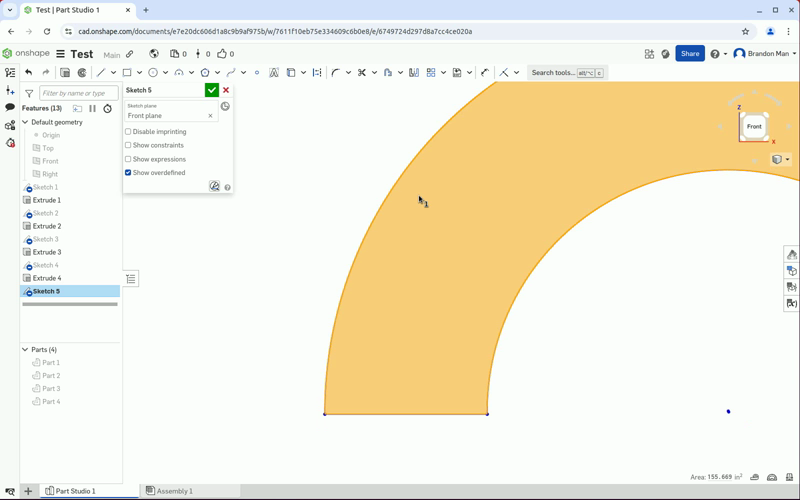
scroll(-6)
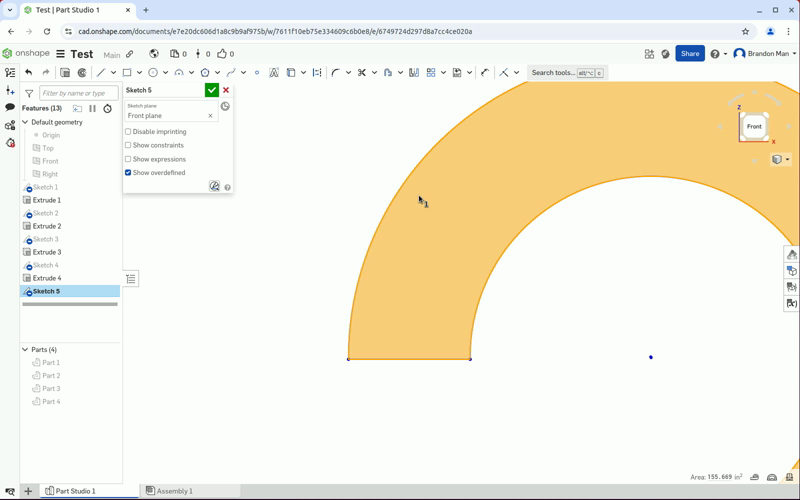
scroll(-6)
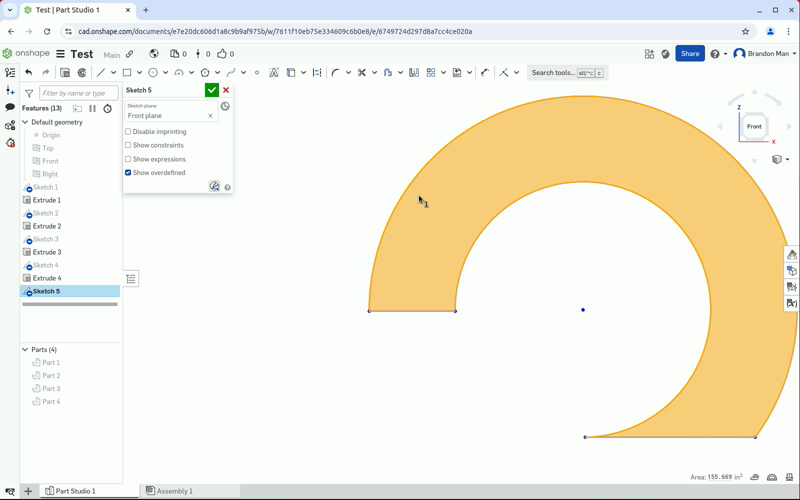
scroll(-6)
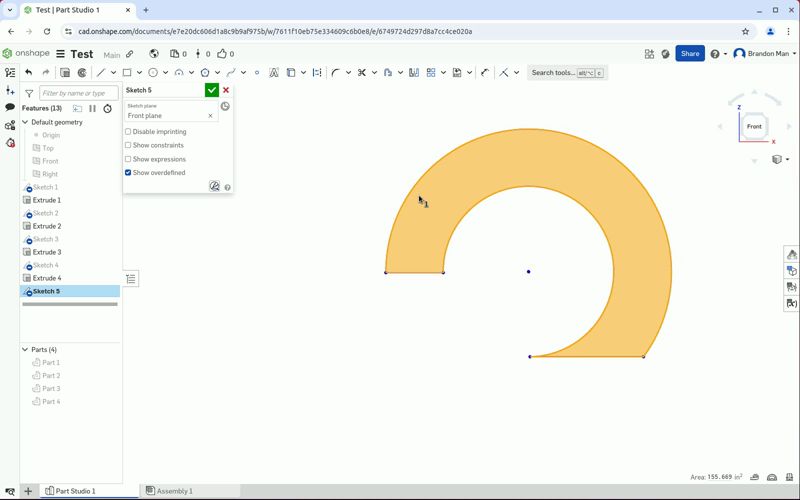
scroll(-6)
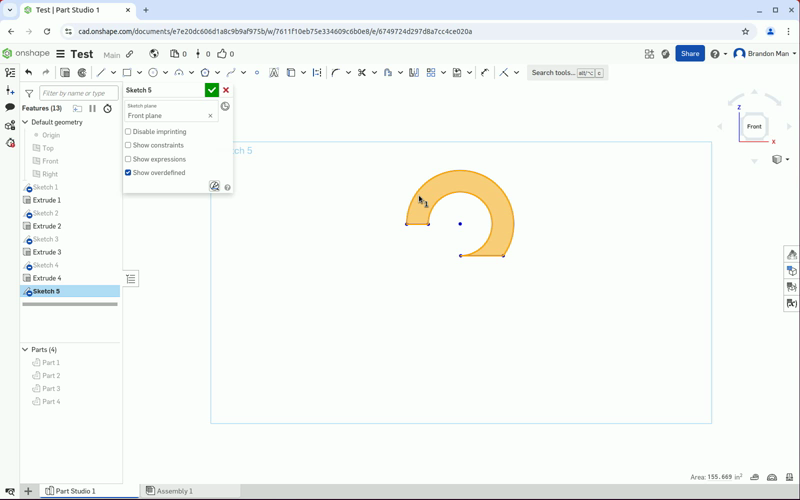
mouse_move(73, 352)
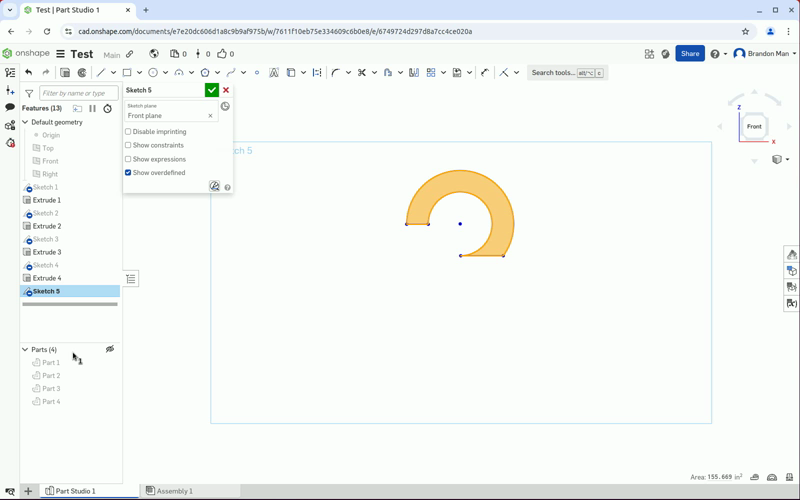
key(shift+y)
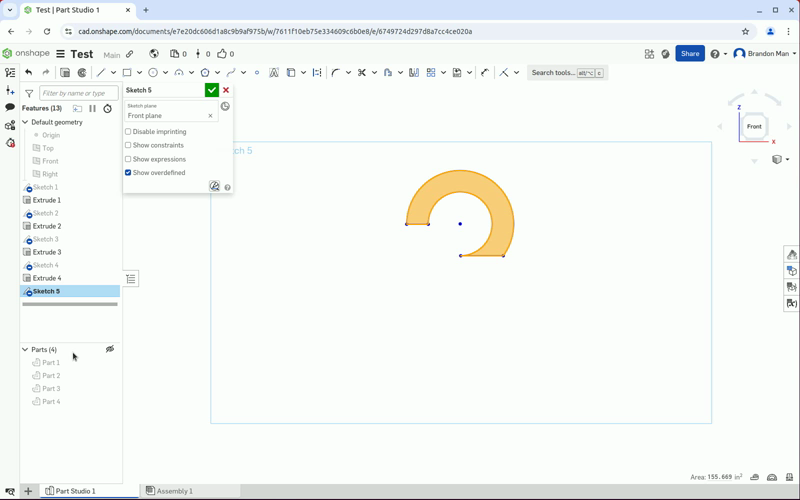
key(shift+e)
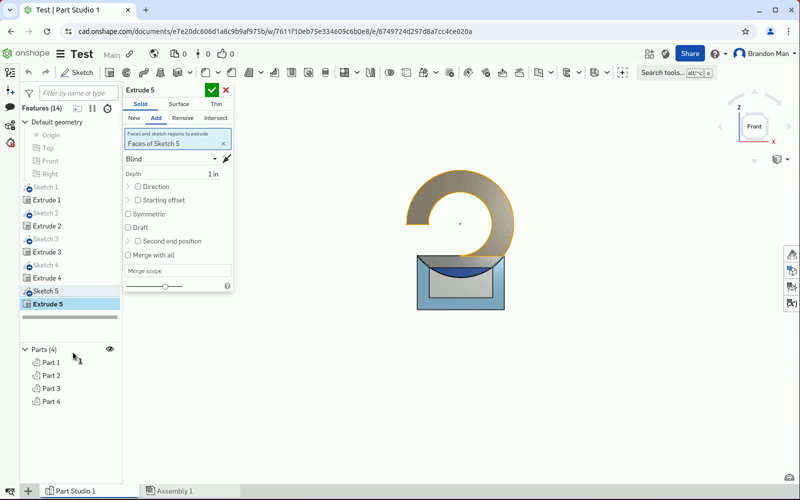
mouse_move(143, 106)
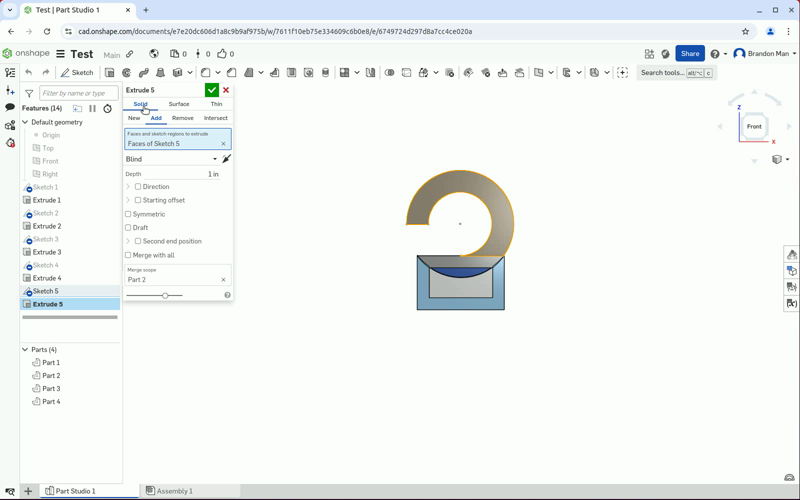
click(143, 106)
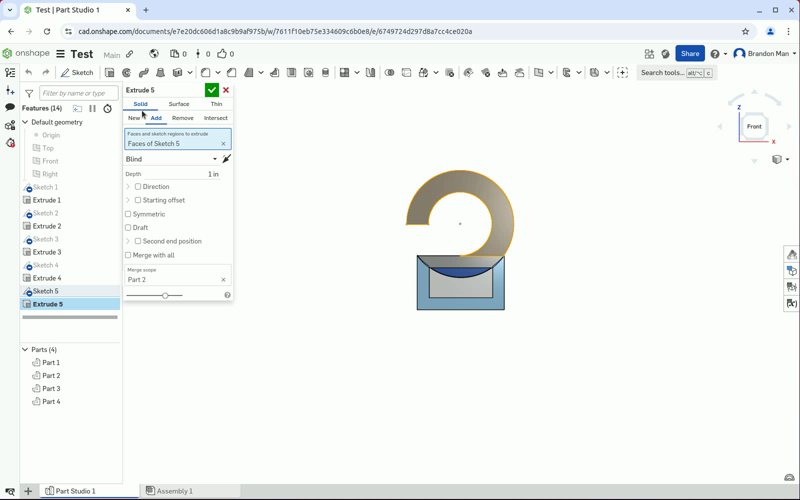
mouse_move(137, 120)
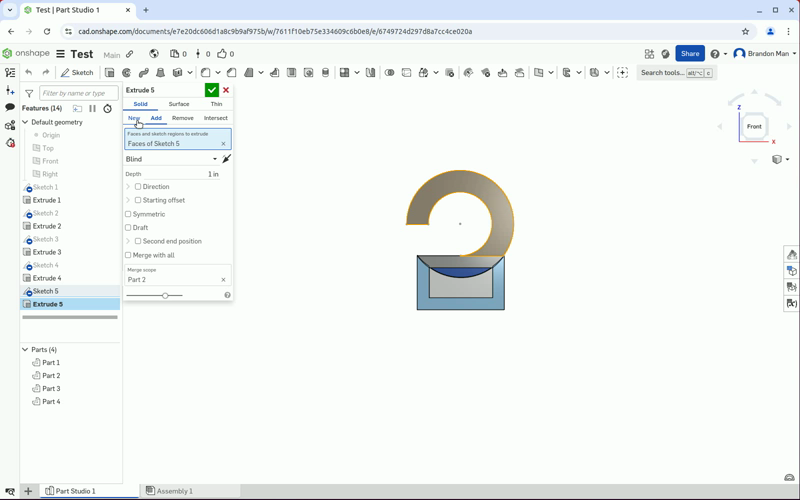
click(137, 120)
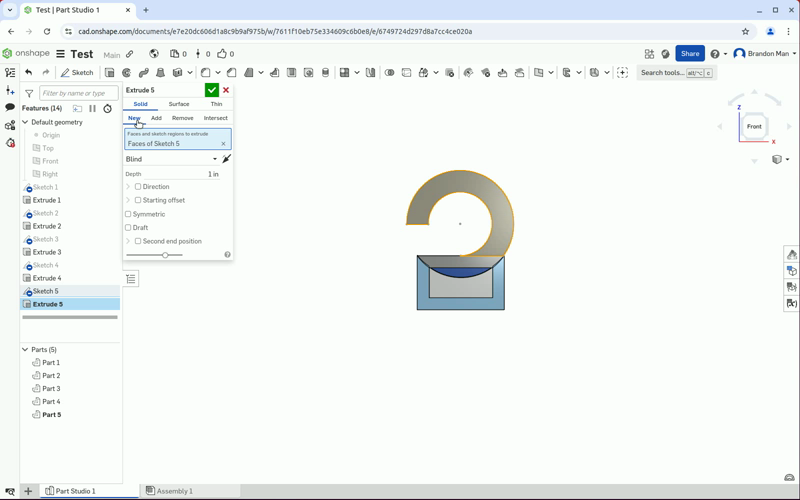
key(tab, 4)
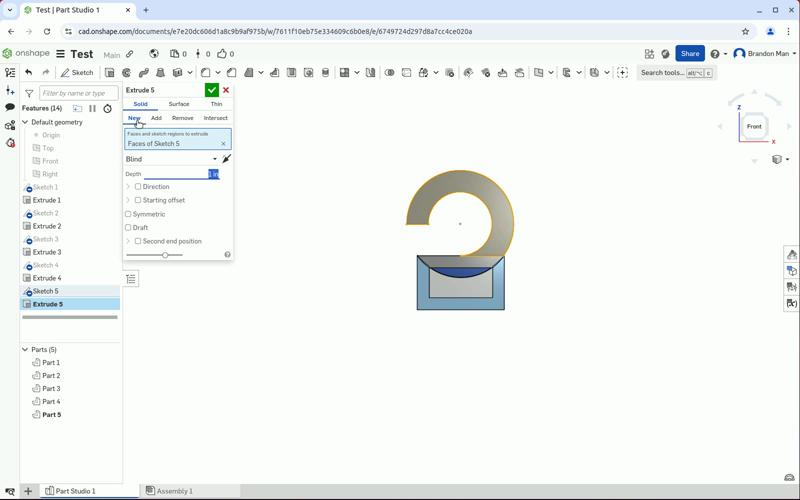
text(6.499)
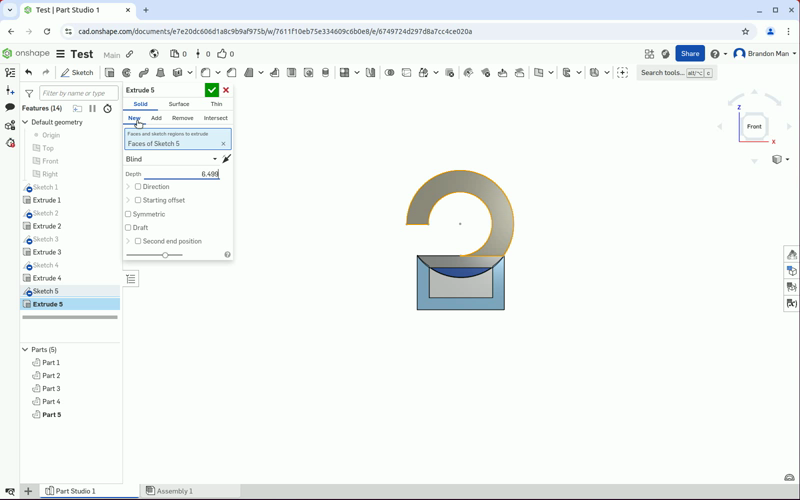
key(enter)
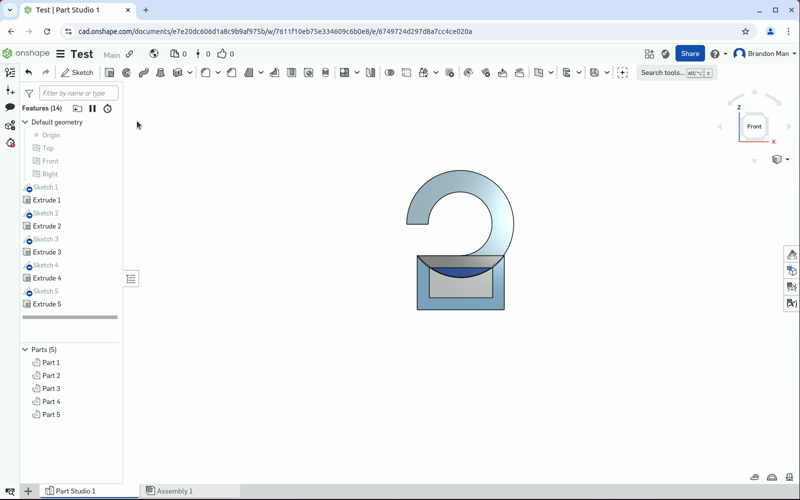
key(shift+h)
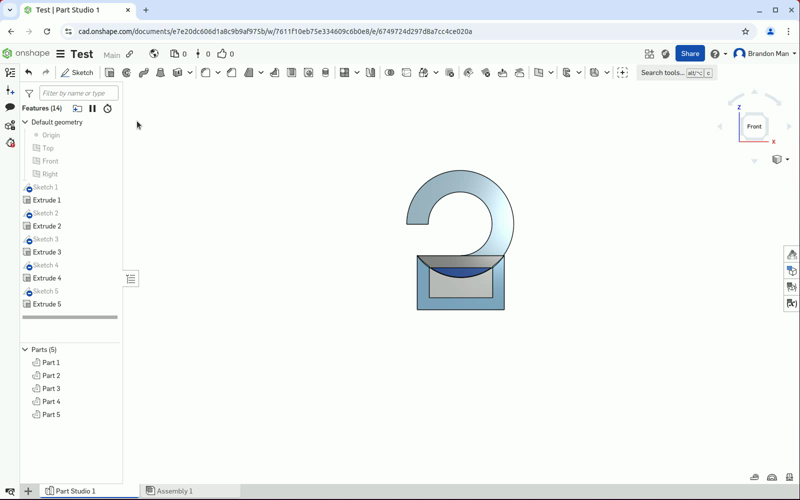
key(shift+h)
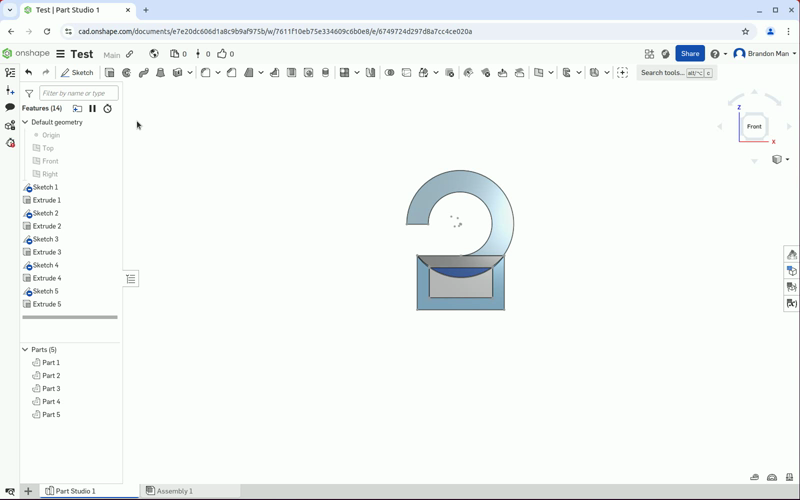
key(shift+7)
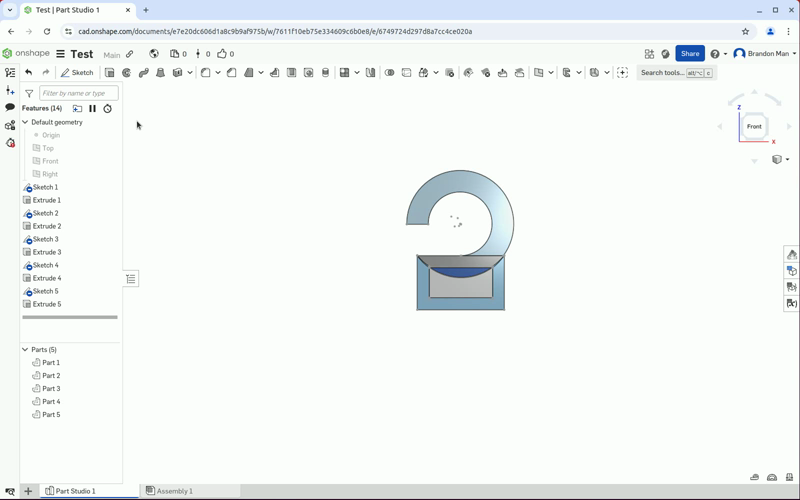
key(left, 2)
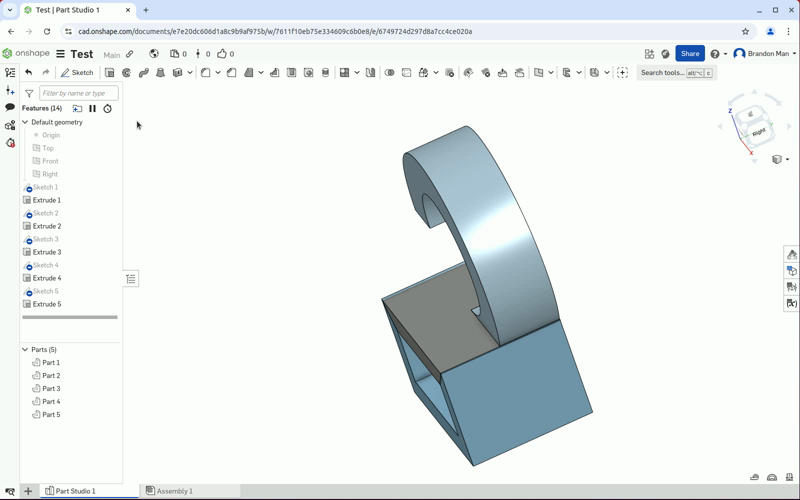
key(down, 2)
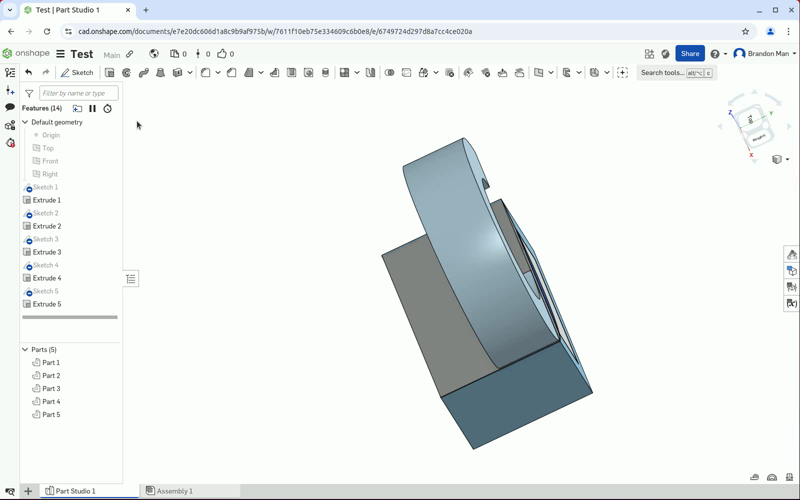
key(up, 2)
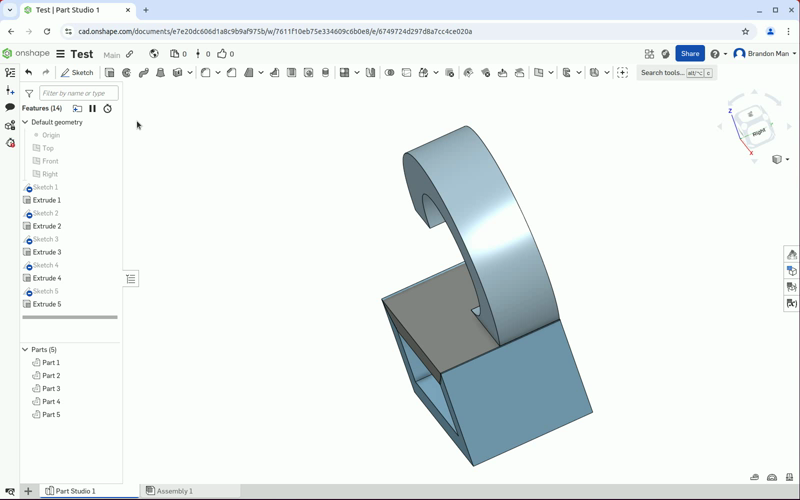
key(right, 2)
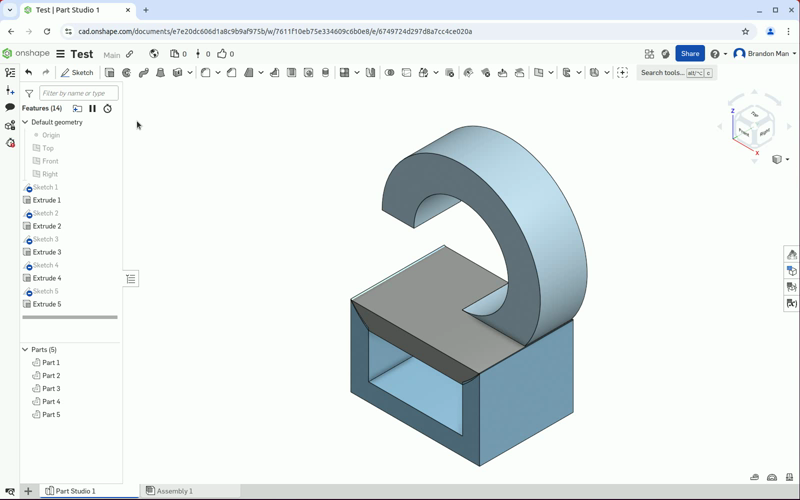
mouse_move(73, 189)
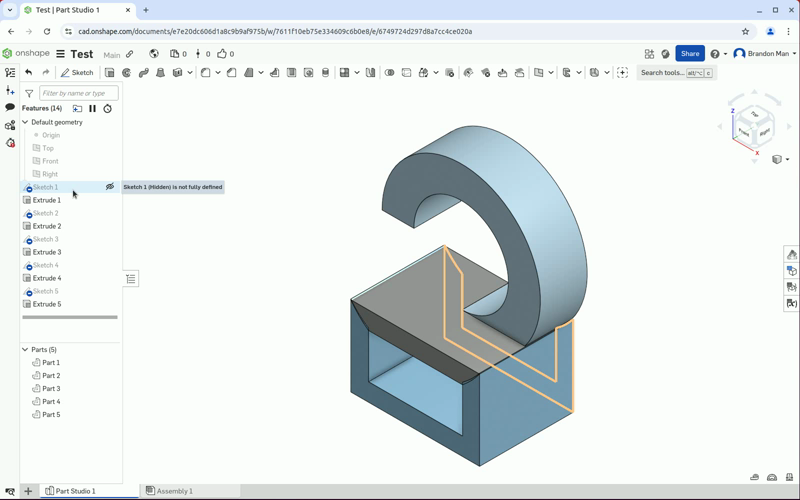
click(73, 189)